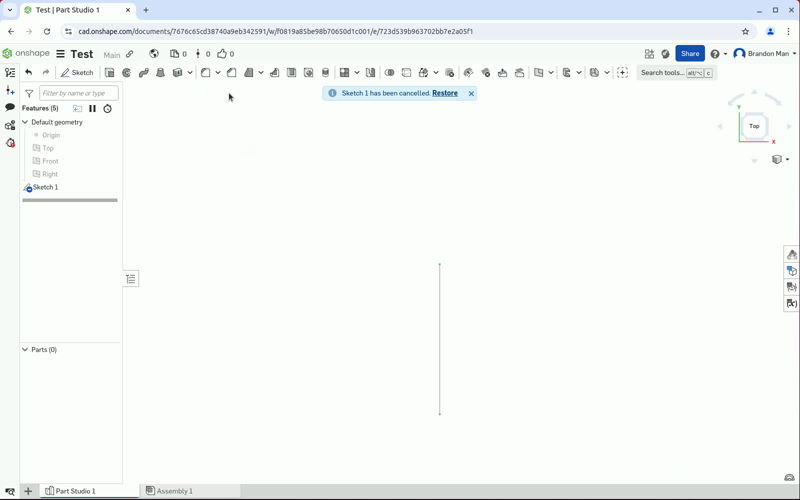
key(shift+h)
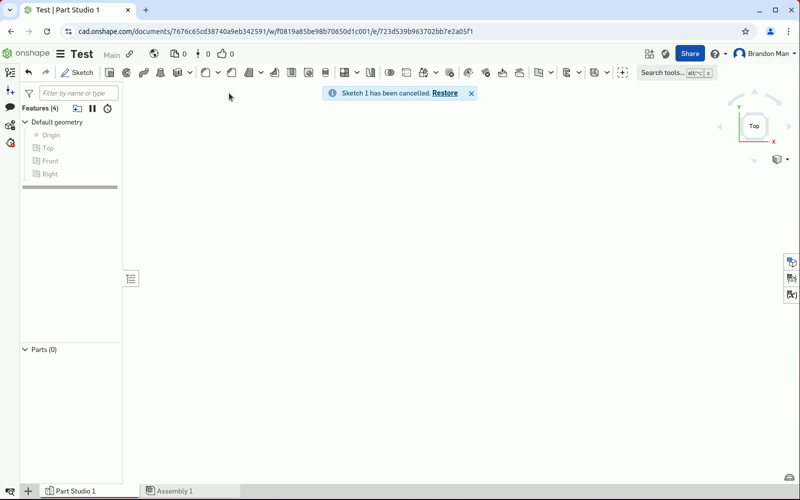
mouse_move(73, 352)
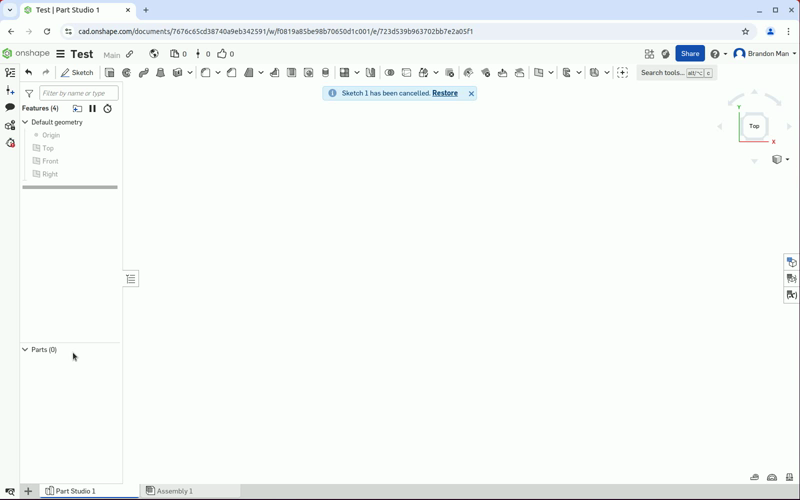
key(y)
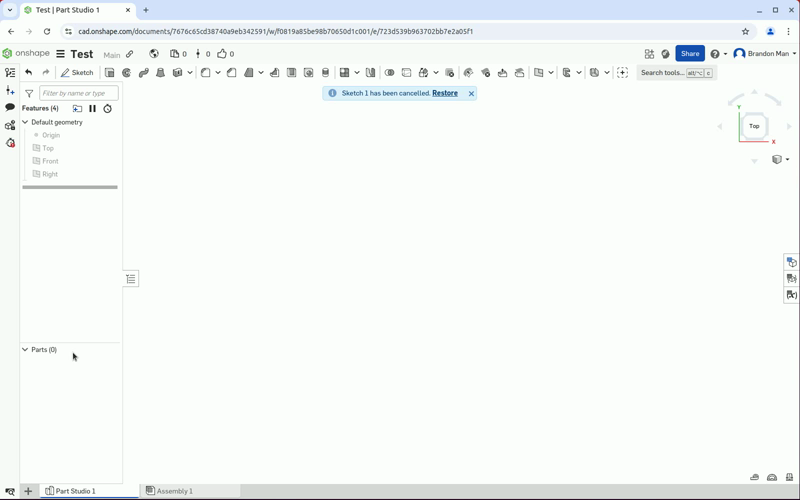
key(shift+p)
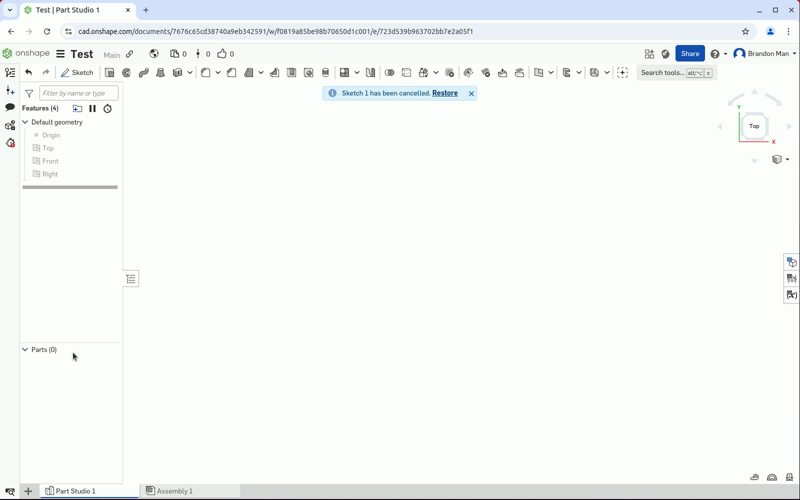
key(space)
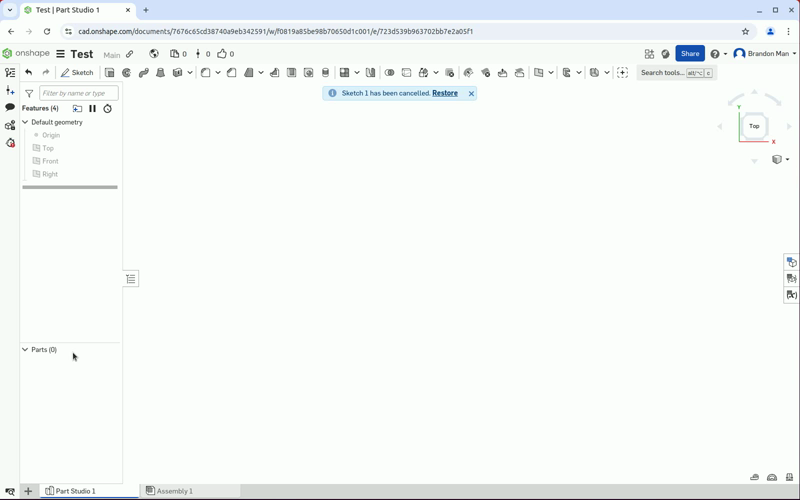
key_down(shift)
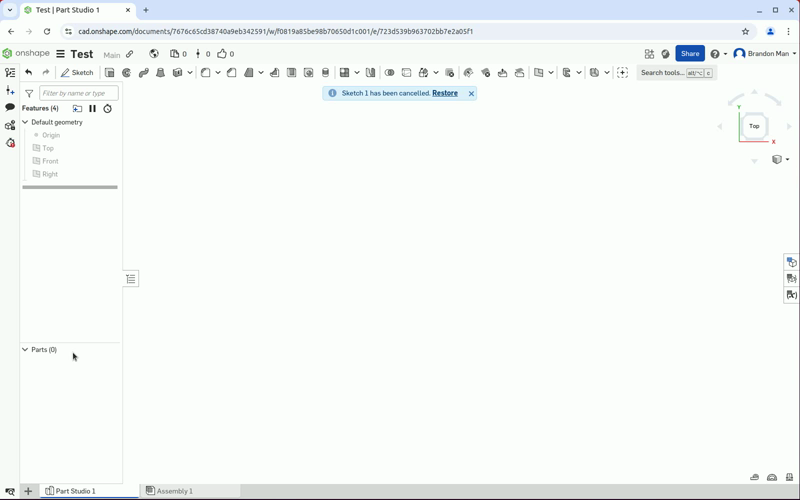
key(up)
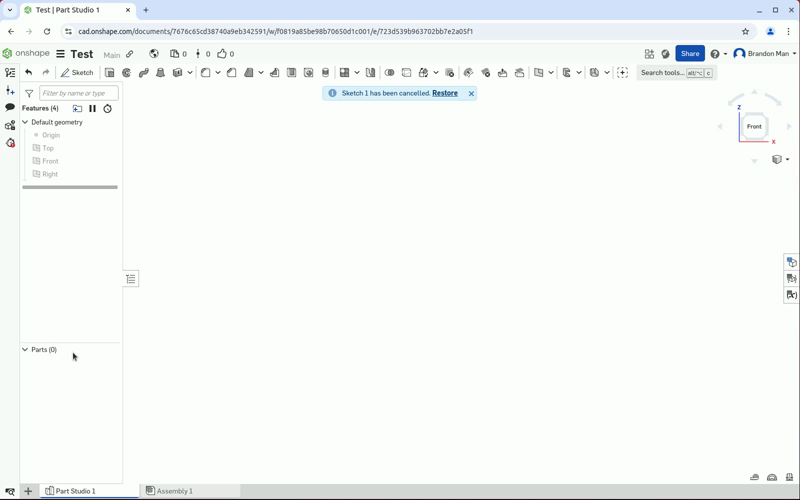
key_up(shift)
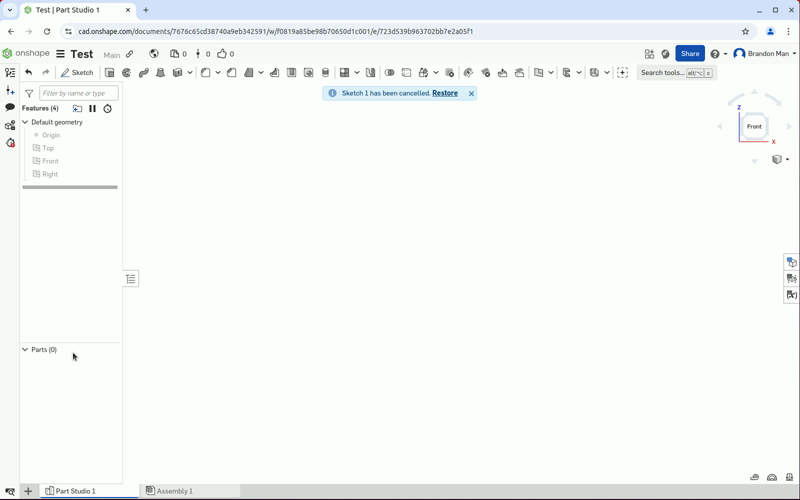
mouse_move(73, 352)
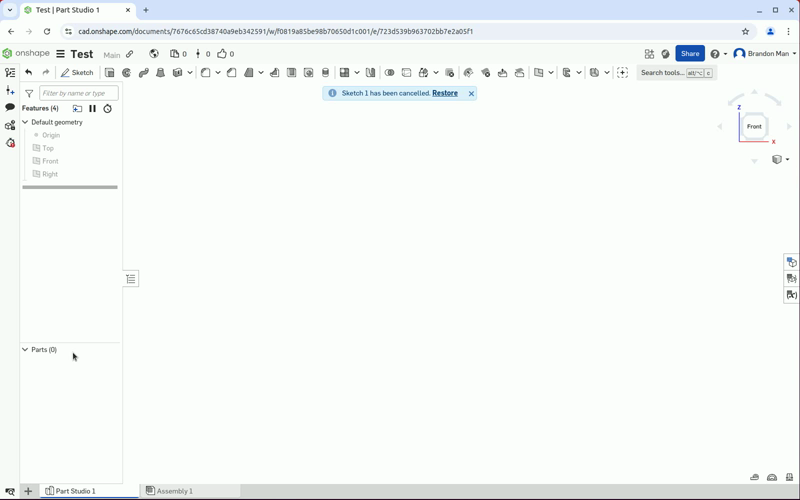
key(shift+y)
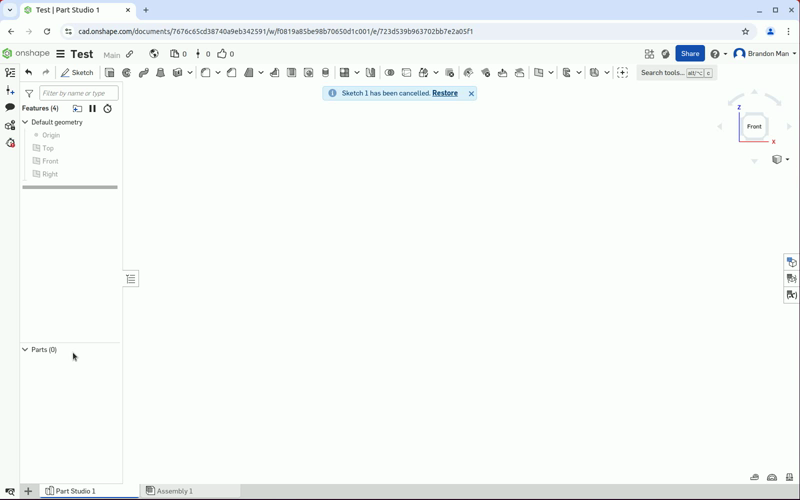
key(shift+s)
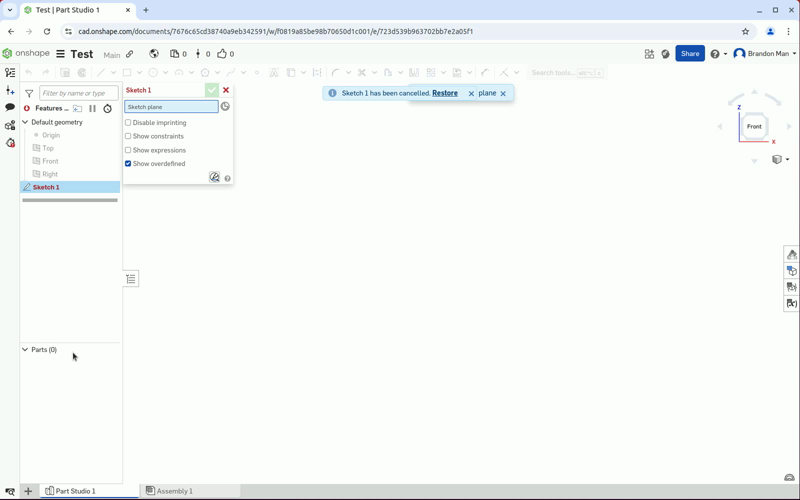
mouse_move(73, 163)
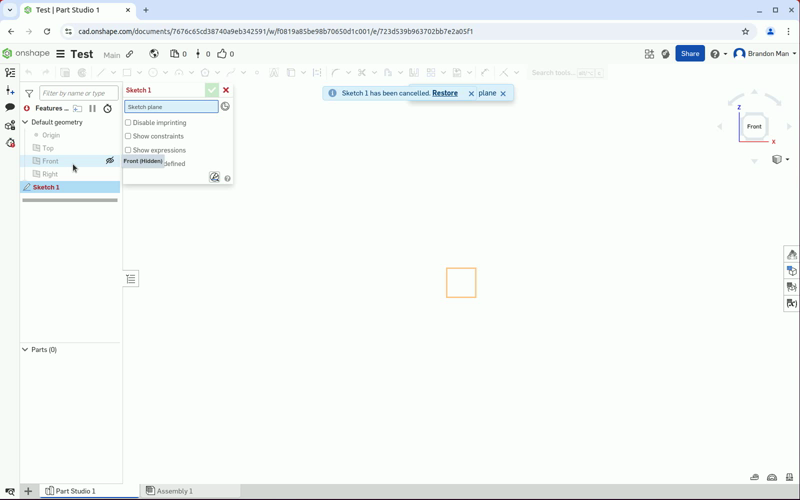
click(73, 163)
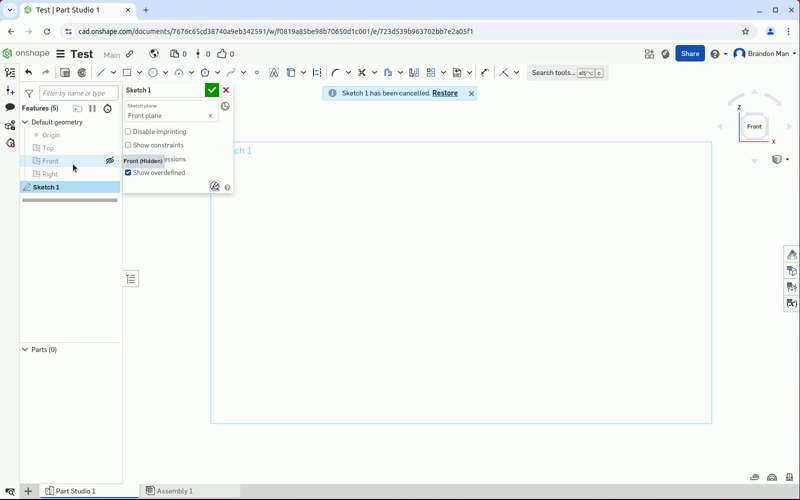
mouse_move(73, 352)
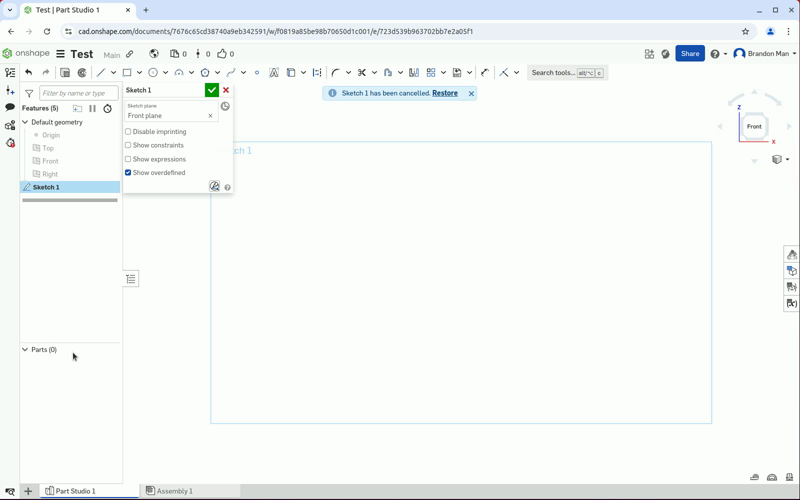
key(y)
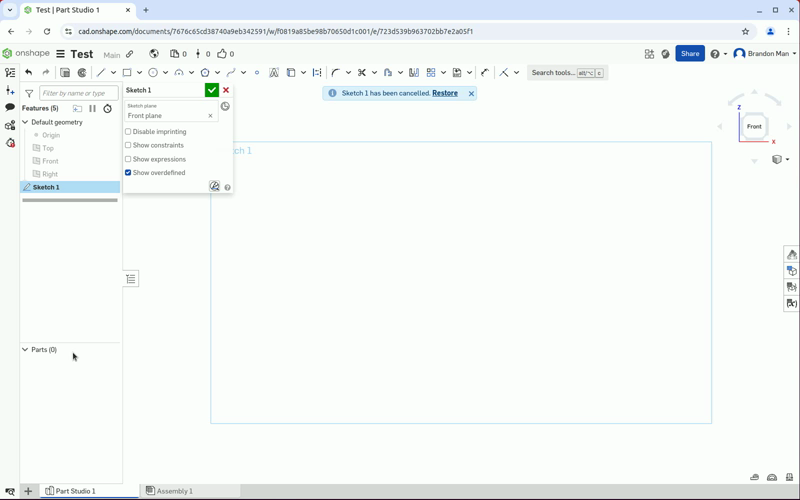
key(l)
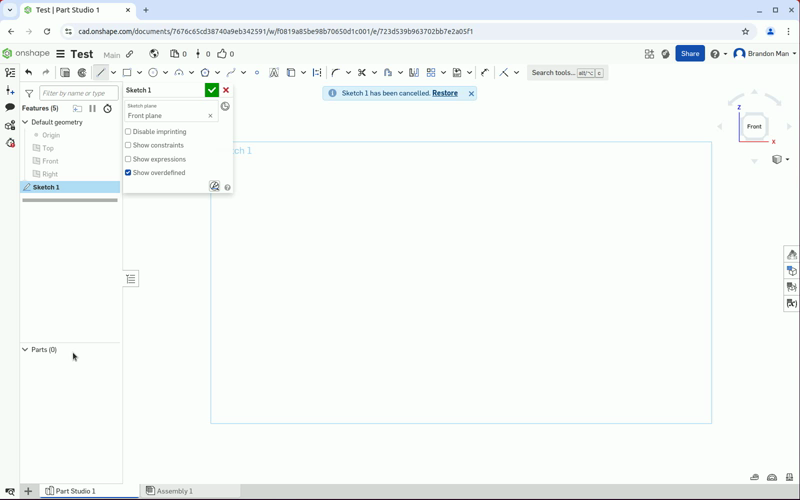
key_down(shift)
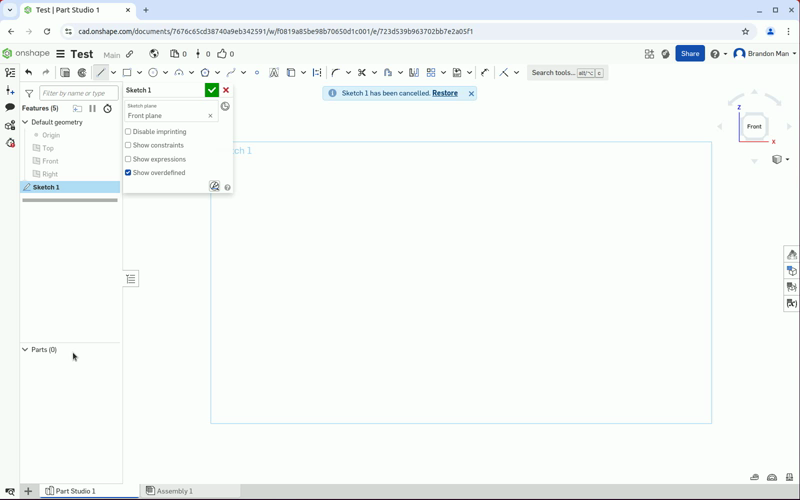
mouse_move(359, 287)
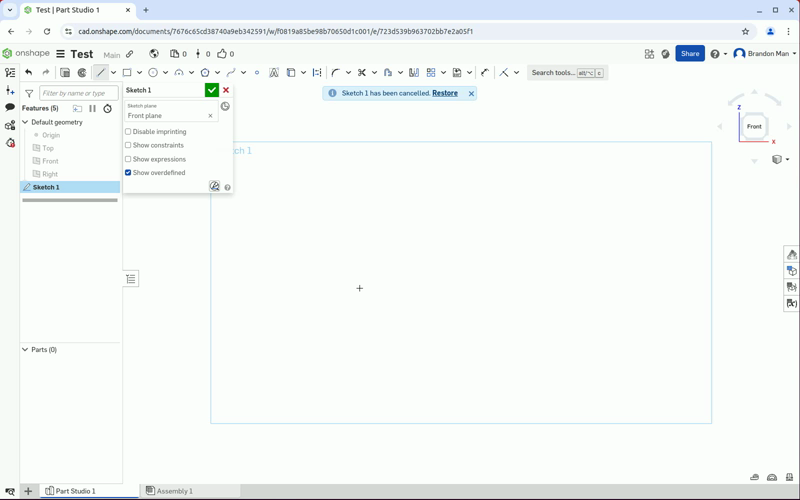
click(359, 287)
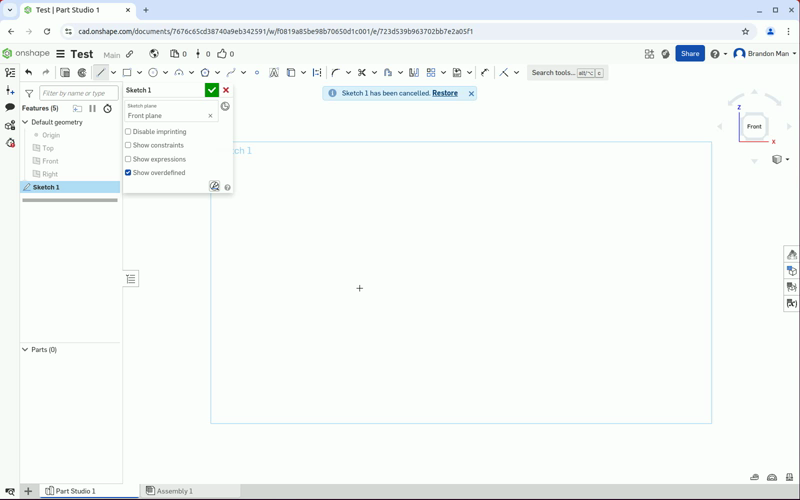
key_up(shift)
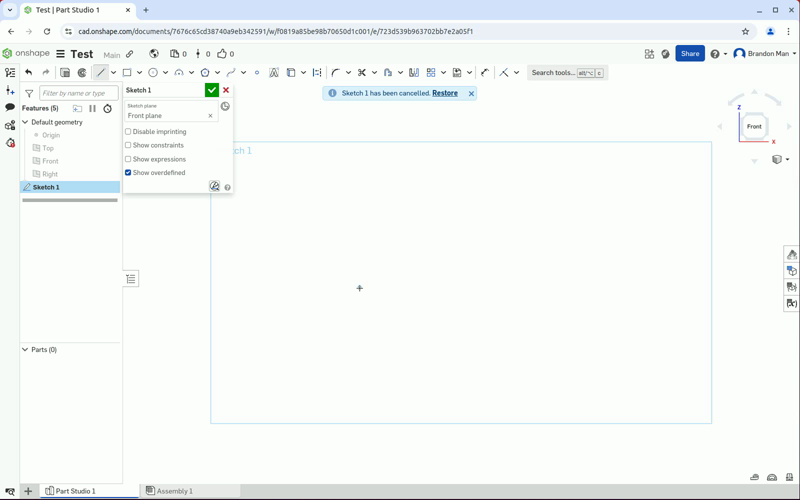
key_down(shift)
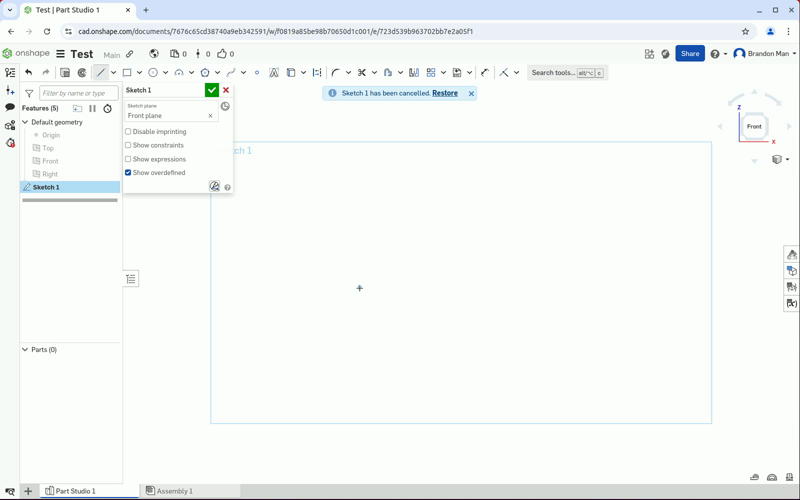
mouse_move(542, 287)
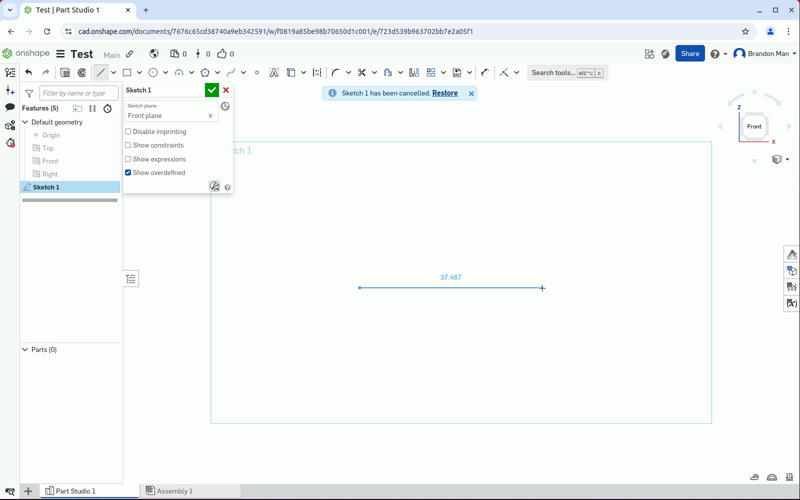
click(542, 287)
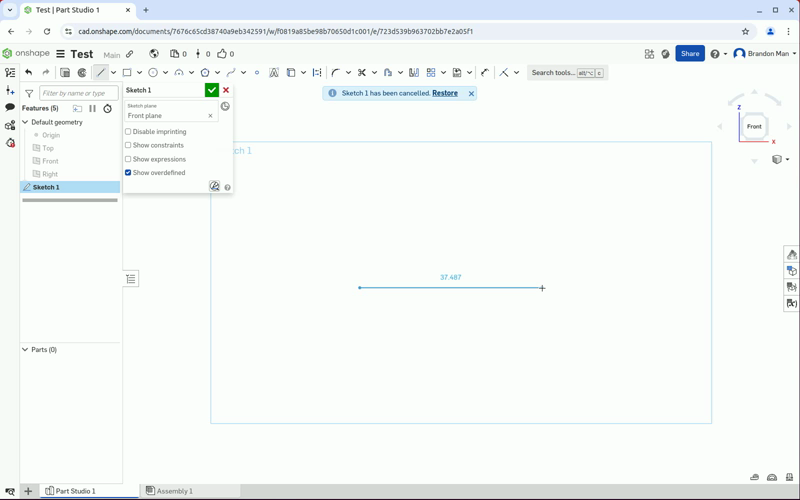
key_up(shift)
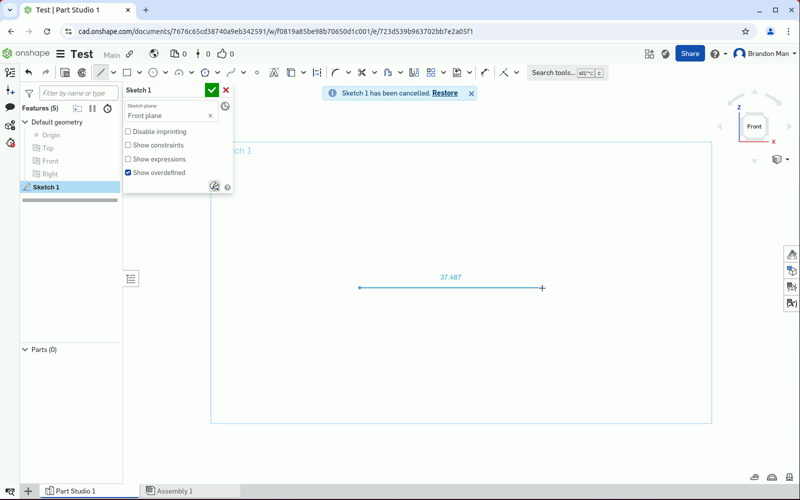
key_down(shift)
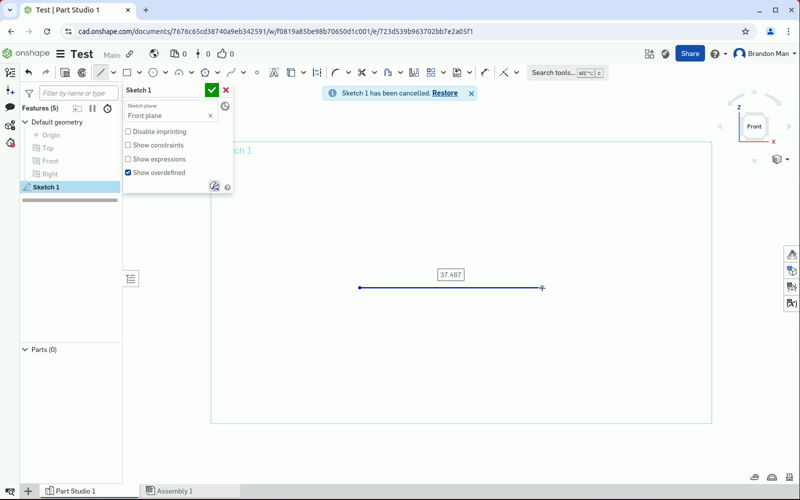
mouse_move(572, 287)
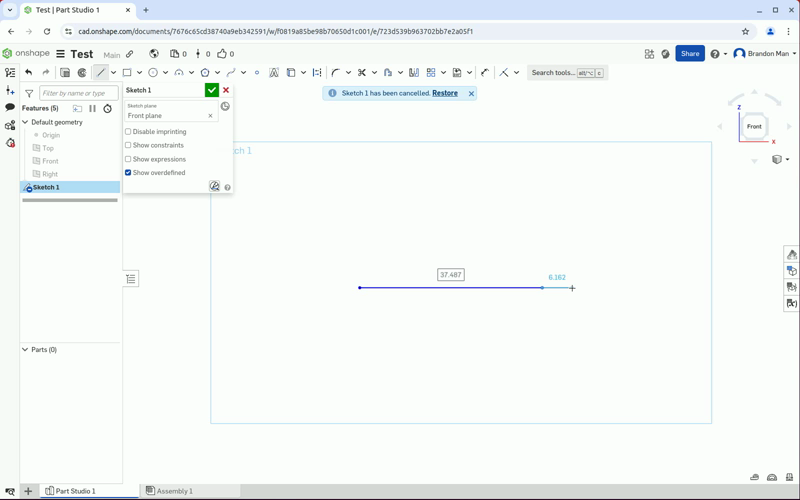
mouse_move(542, 249)
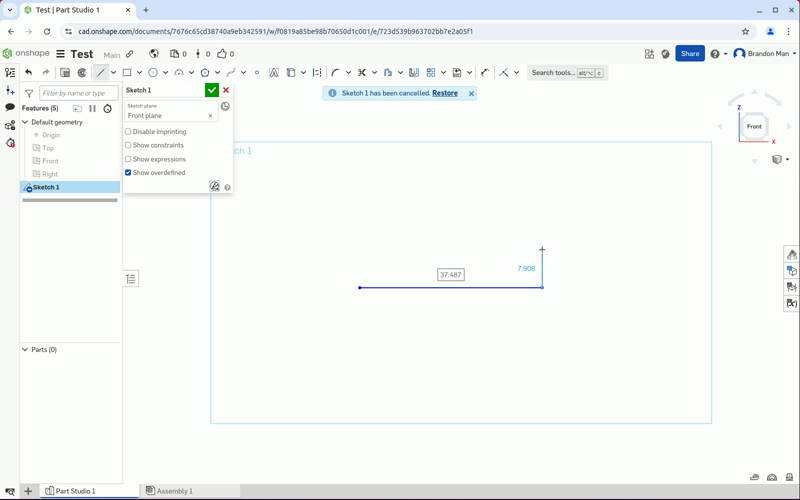
click(542, 249)
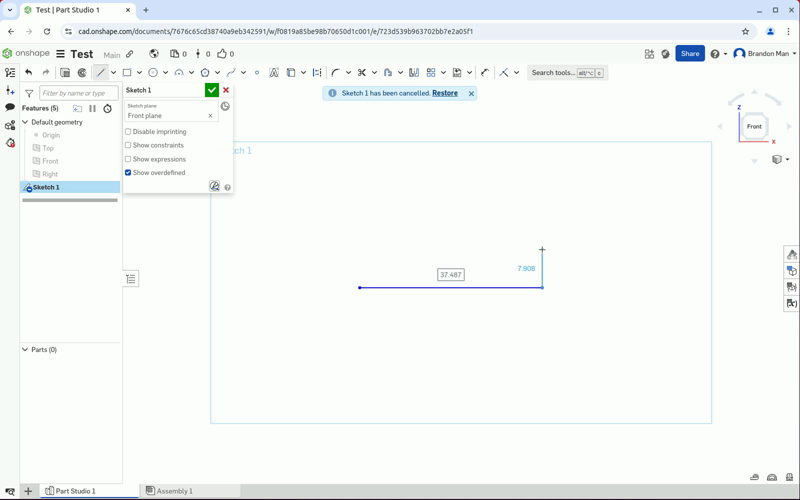
key_up(shift)
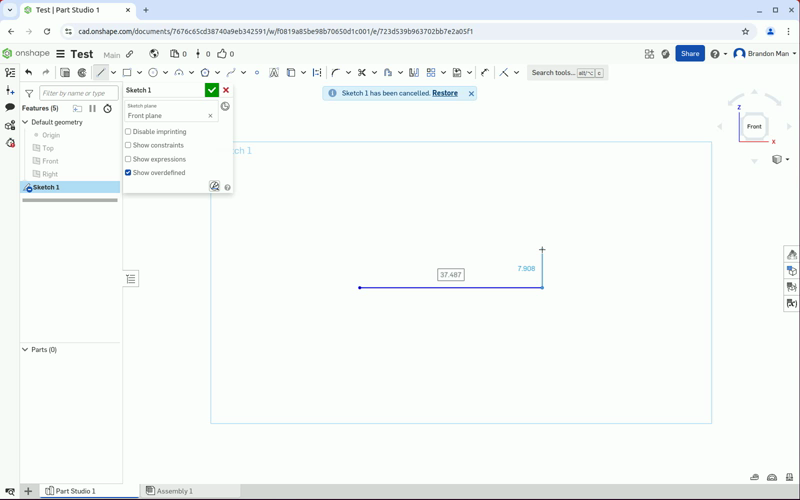
key_down(shift)
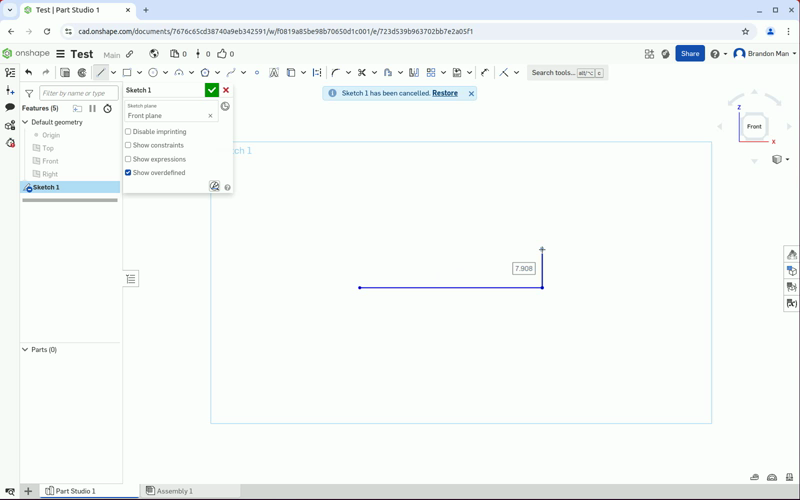
mouse_move(359, 249)
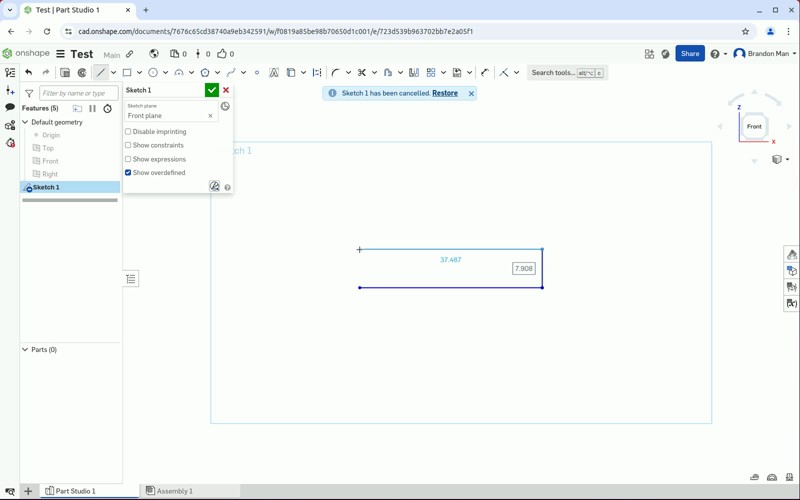
click(359, 249)
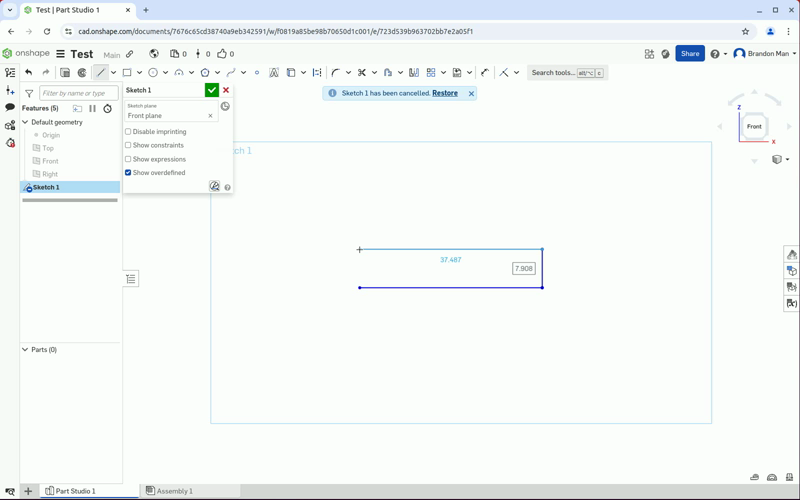
key_up(shift)
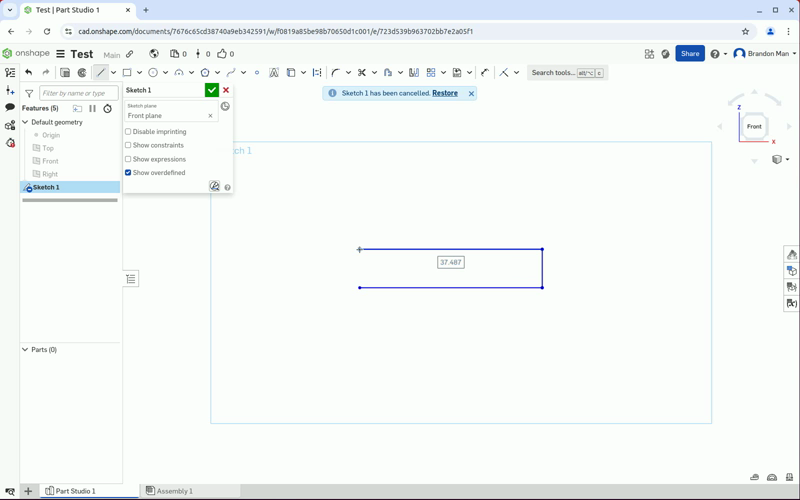
mouse_move(389, 249)
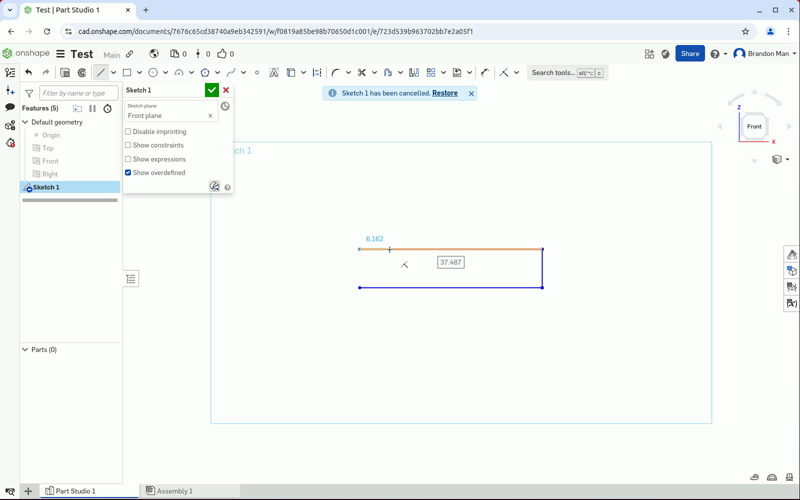
key_down(shift)
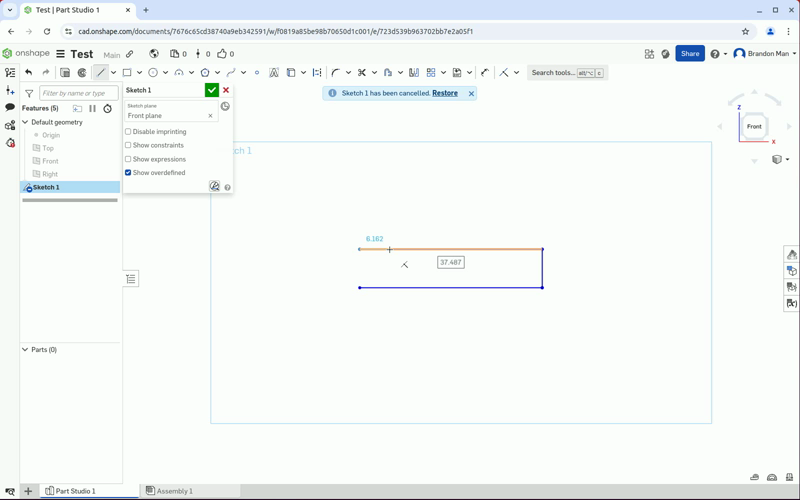
mouse_move(359, 287)
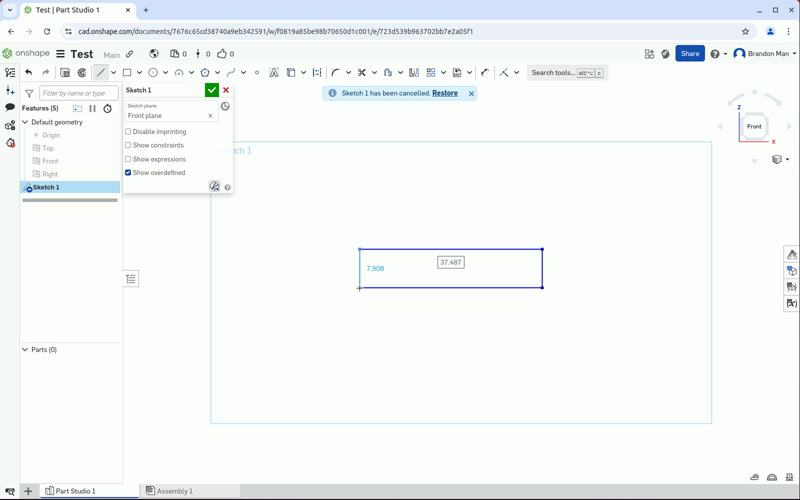
key_up(shift)
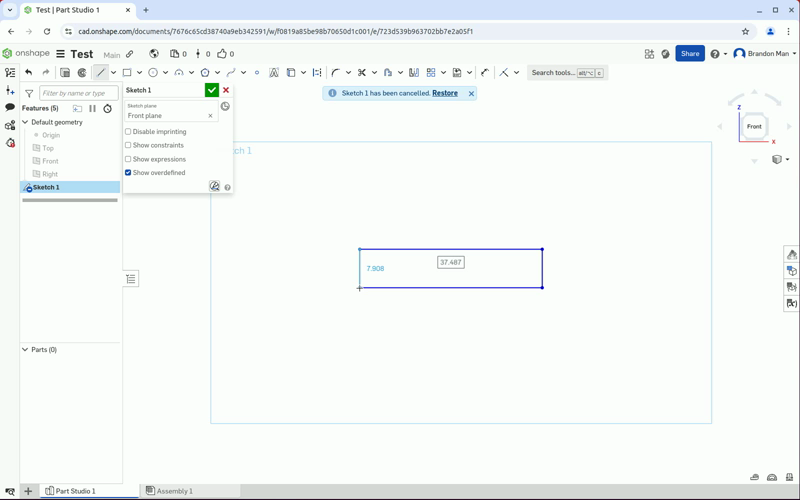
click(359, 287)
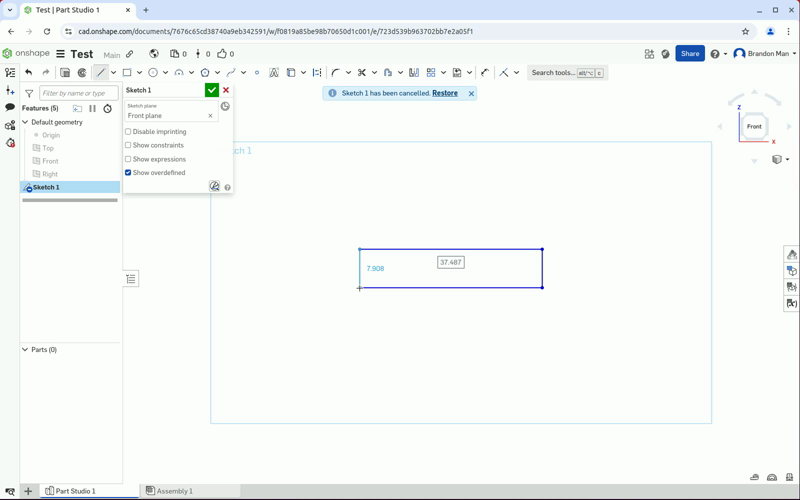
key(esc)
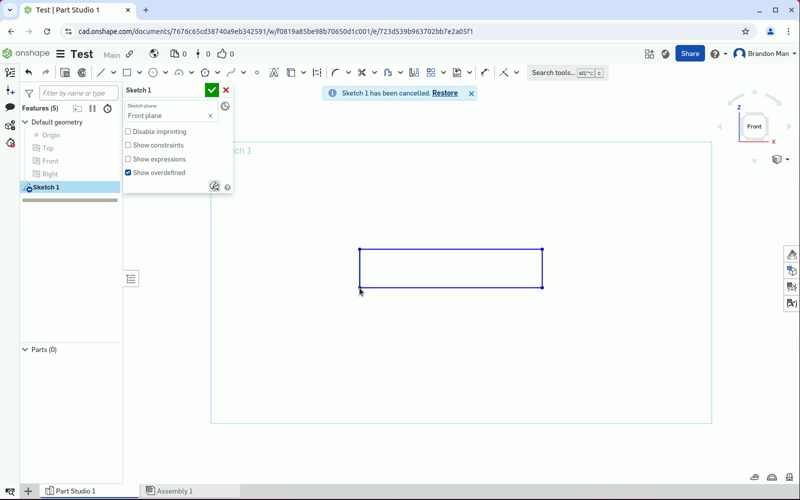
mouse_move(494, 260)
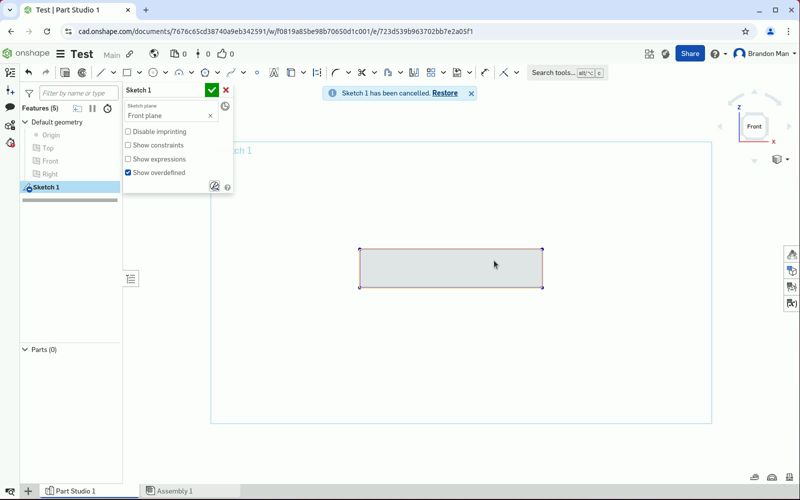
click(494, 260)
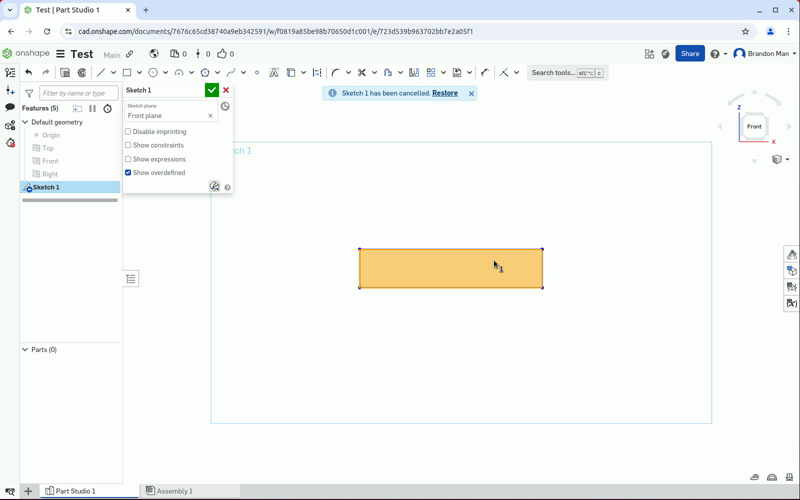
mouse_move(73, 352)
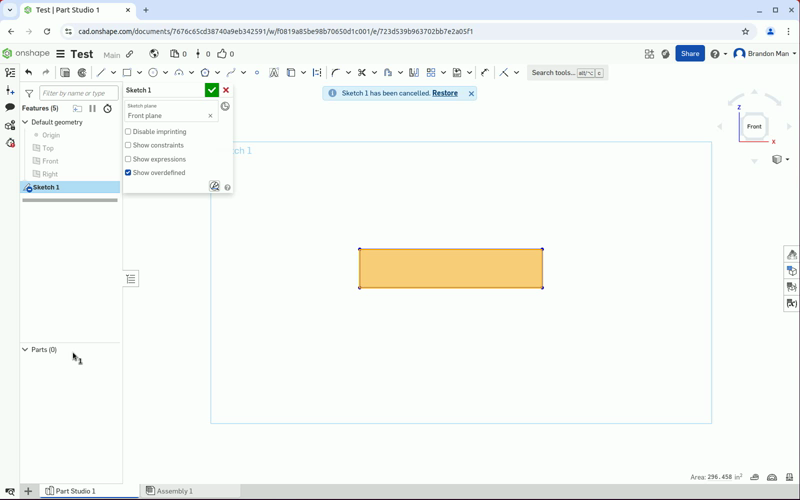
key(shift+y)
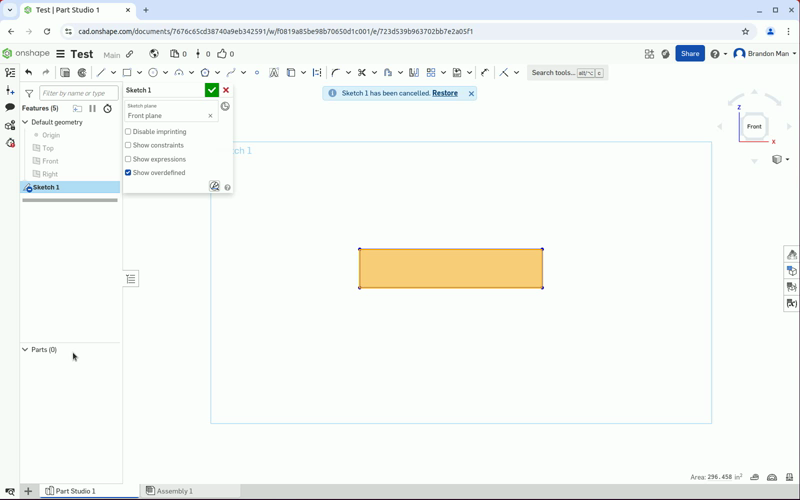
key(shift+e)
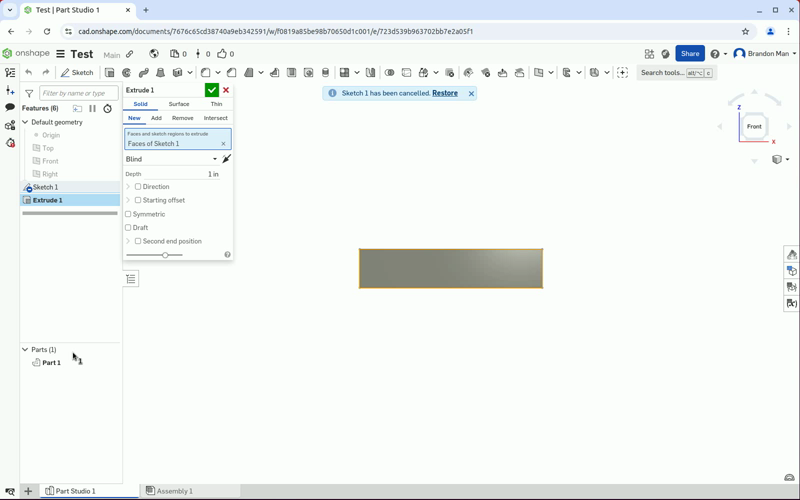
mouse_move(143, 106)
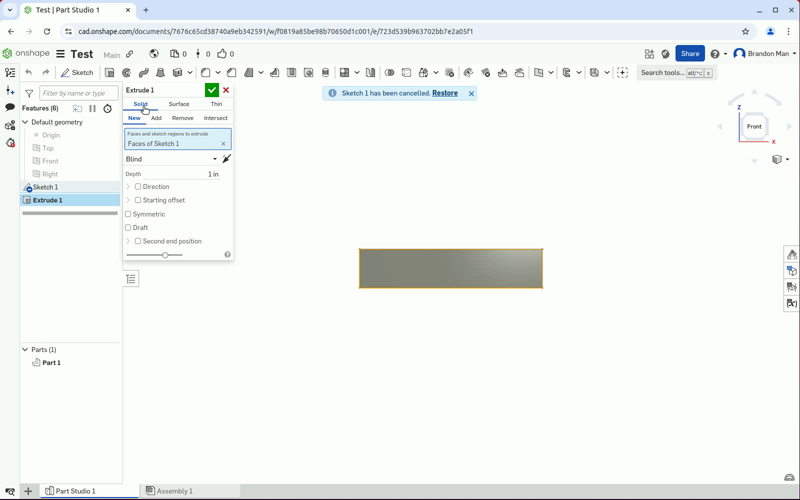
click(143, 106)
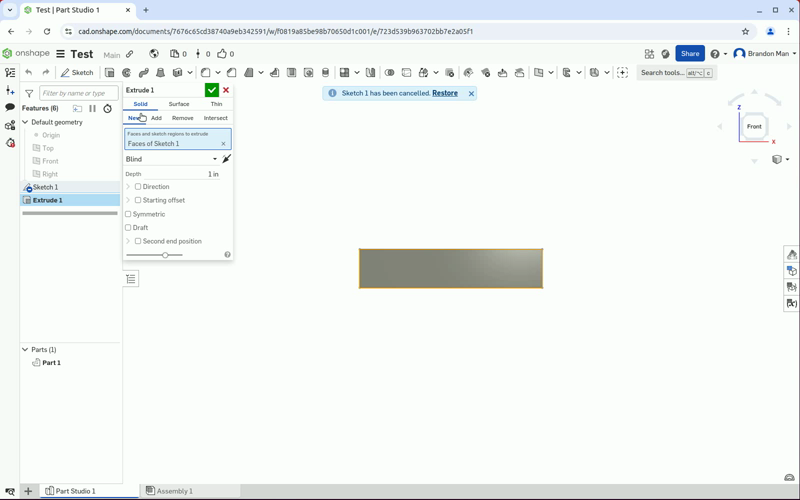
mouse_move(137, 120)
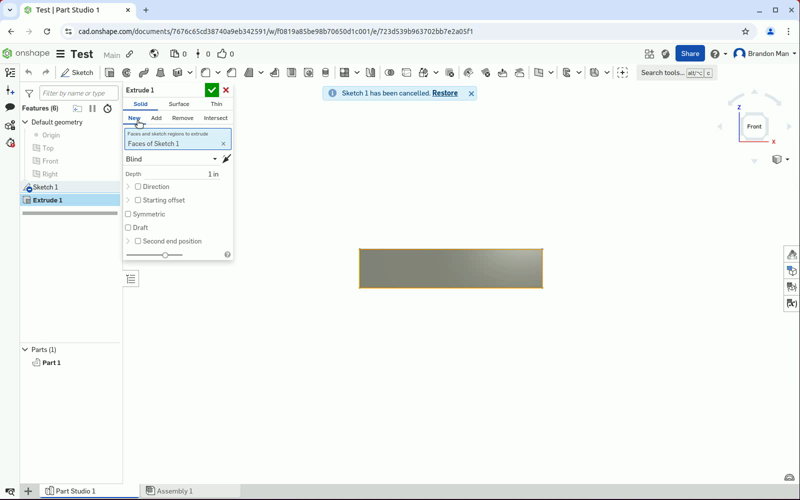
click(137, 120)
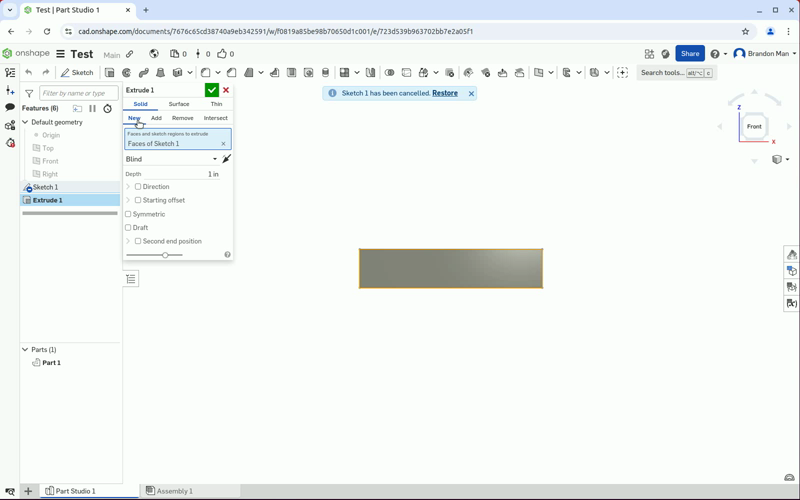
key(tab, 4)
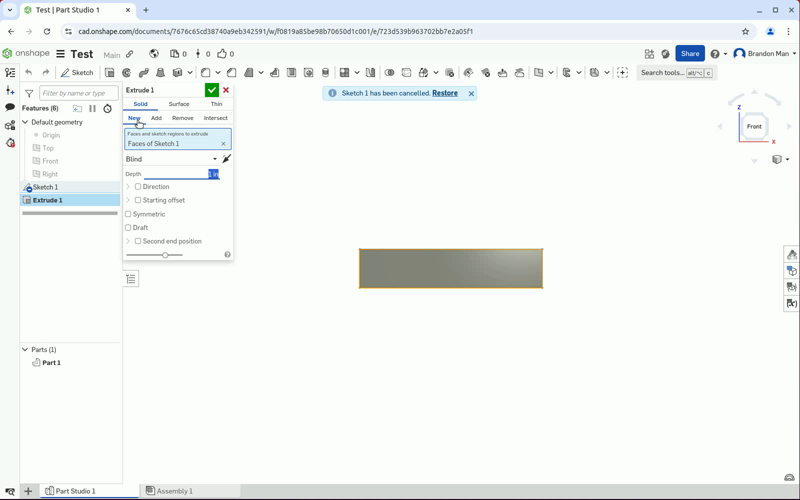
text(0.481)
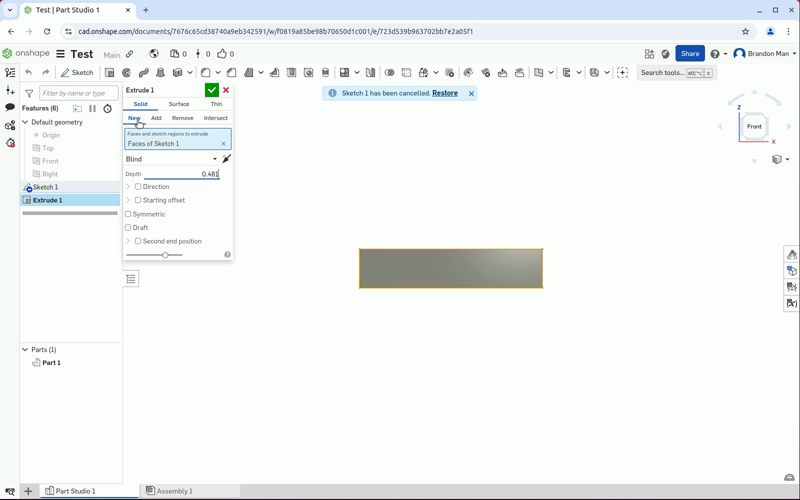
key(enter)
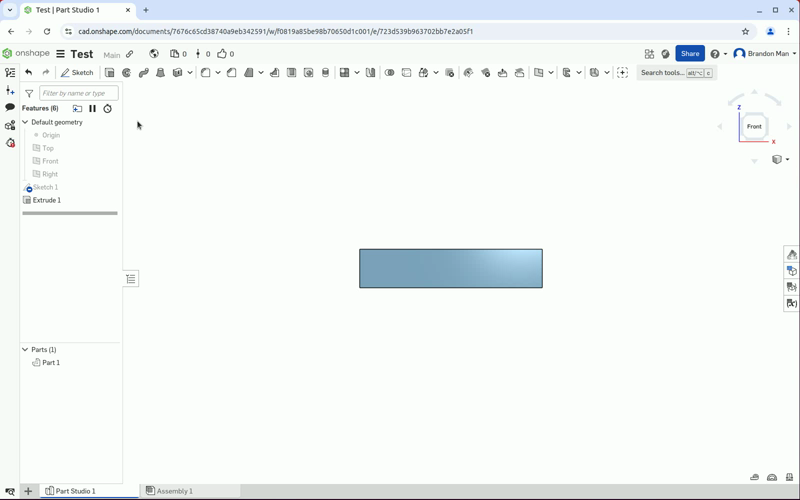
key(shift+h)
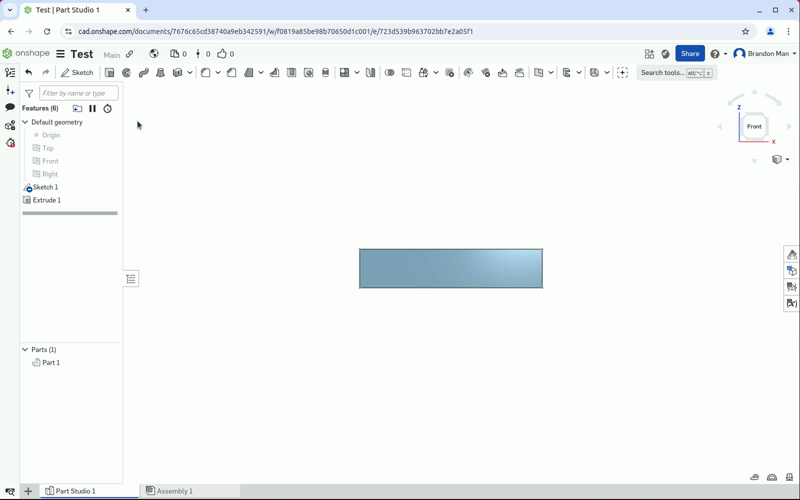
key(shift+h)
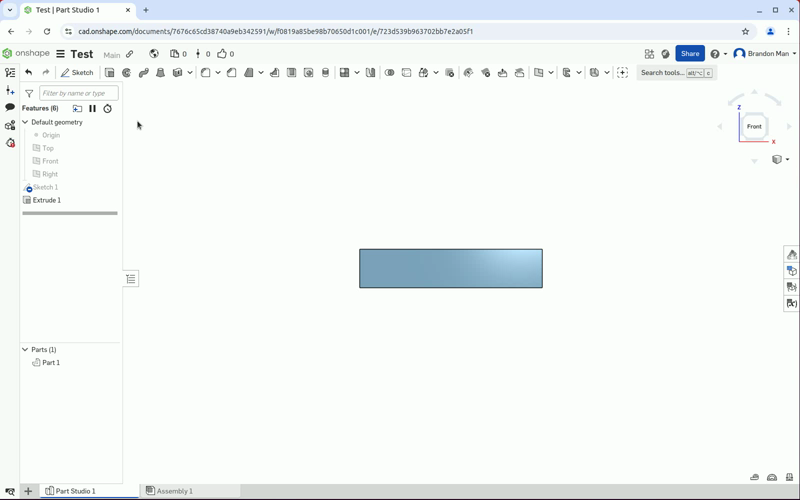
mouse_move(73, 189)
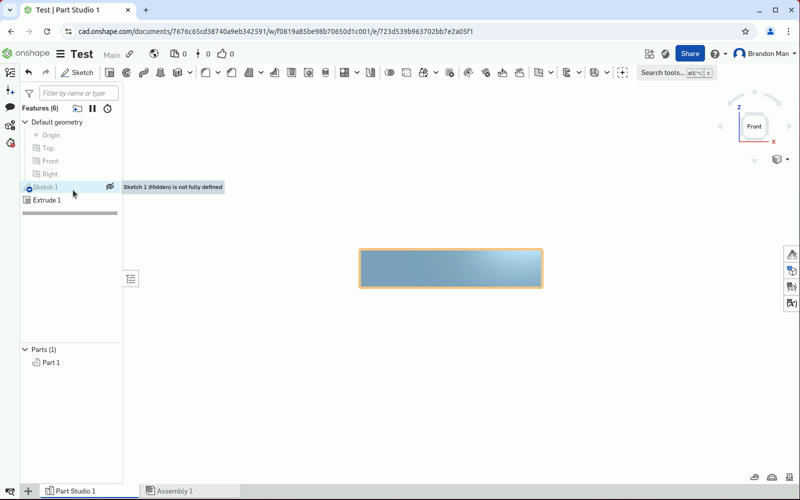
click(73, 189)
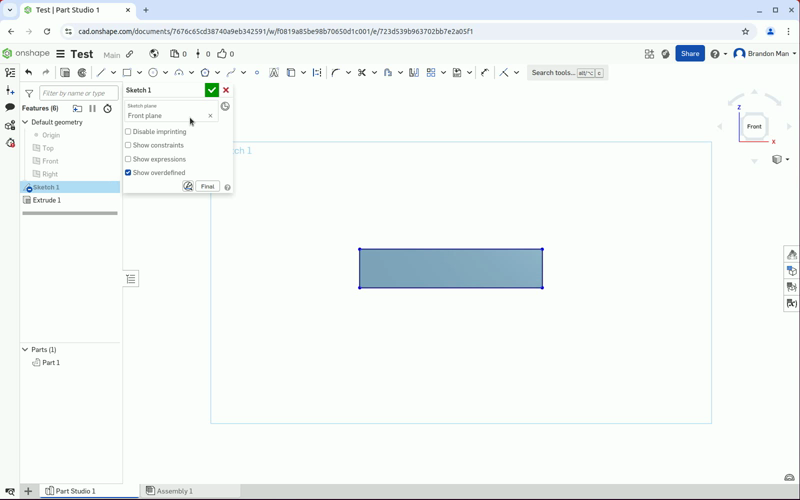
mouse_move(229, 92)
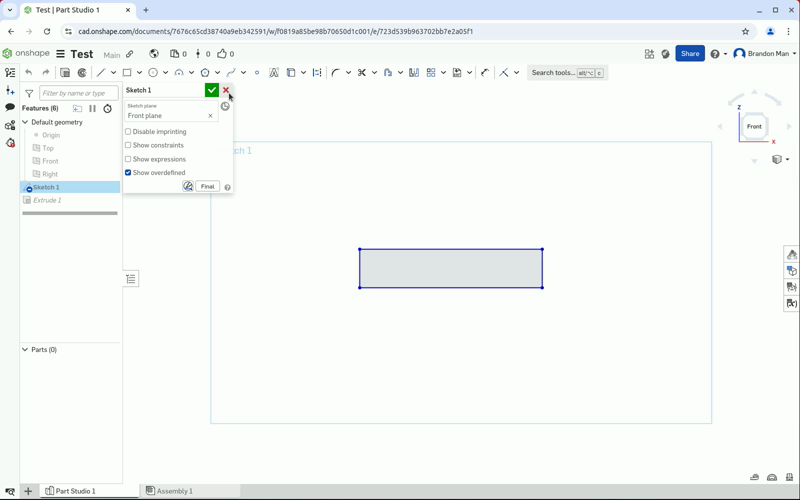
click(229, 92)
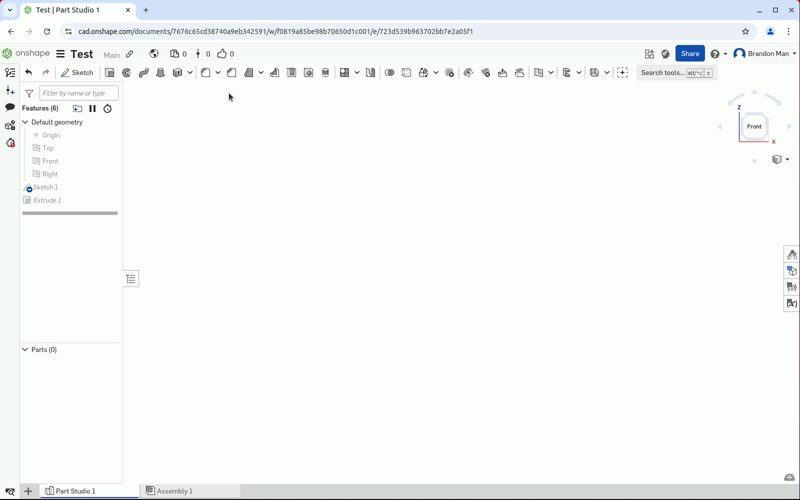
mouse_move(73, 352)
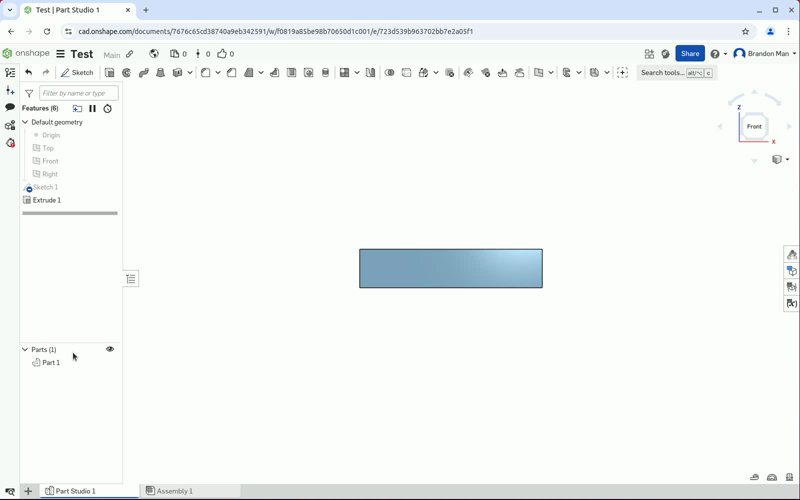
key(y)
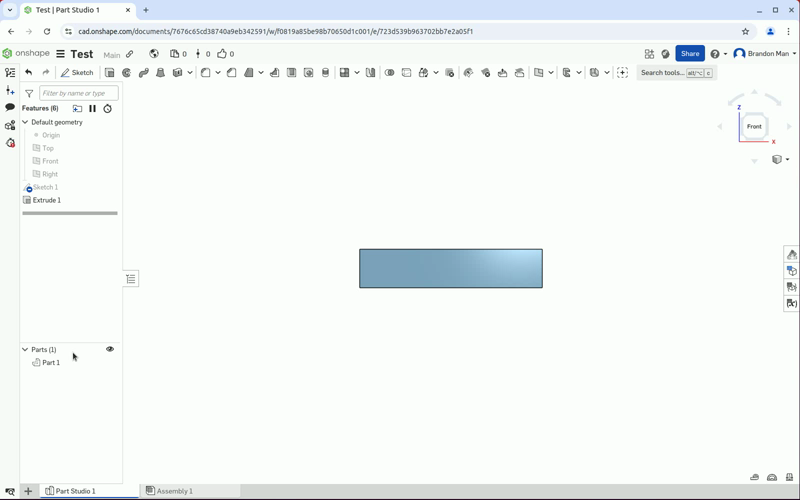
key(shift+p)
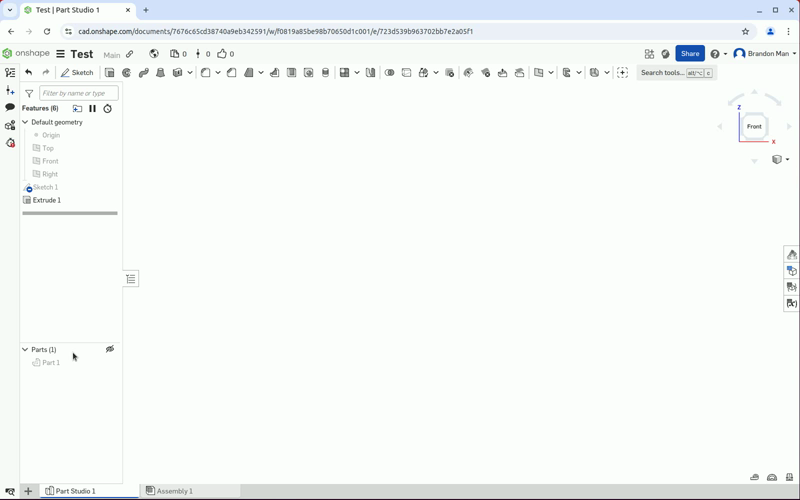
key(space)
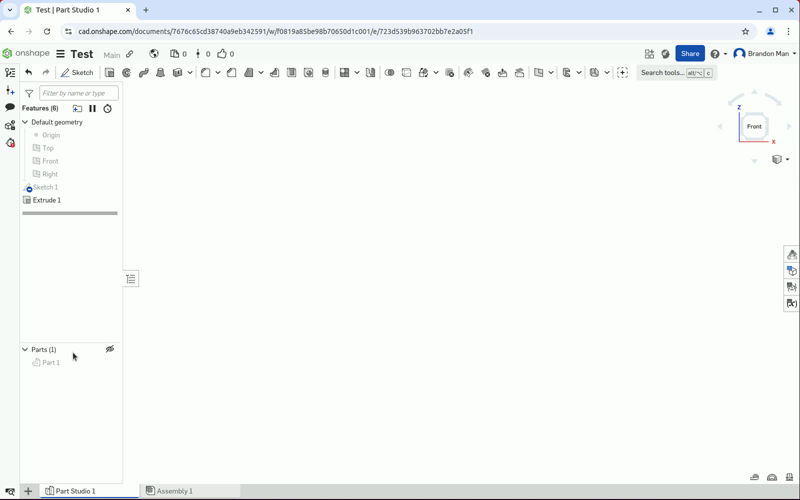
key_down(shift)
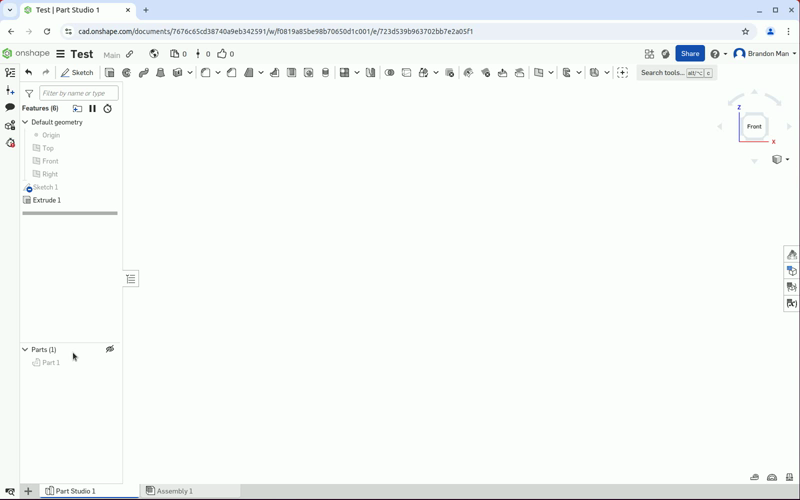
key(left)
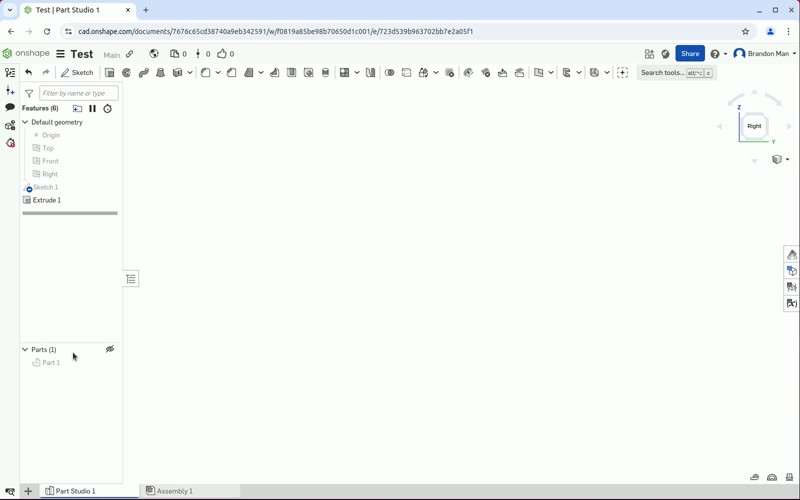
key_up(shift)
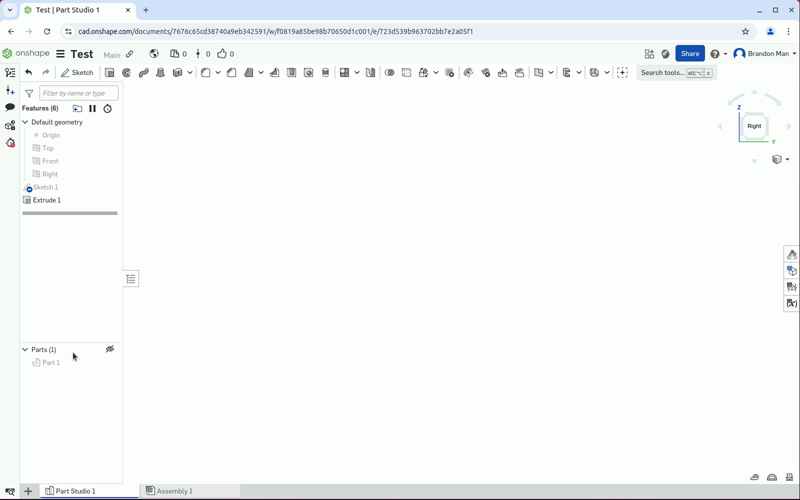
mouse_move(73, 352)
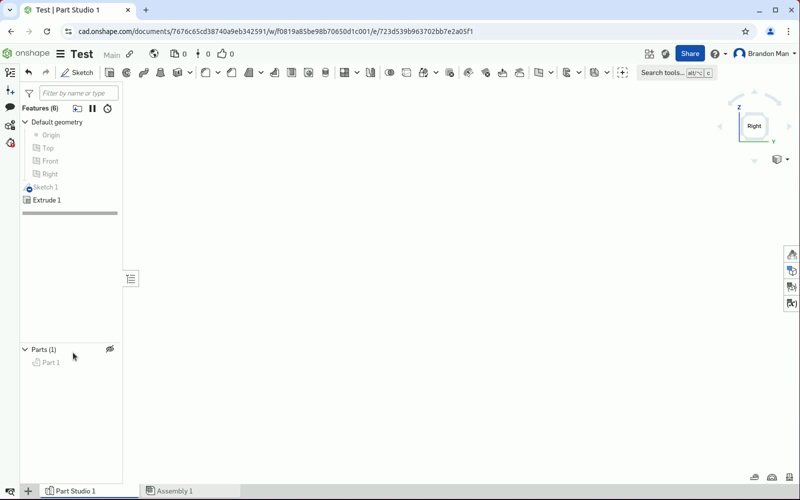
key(shift+y)
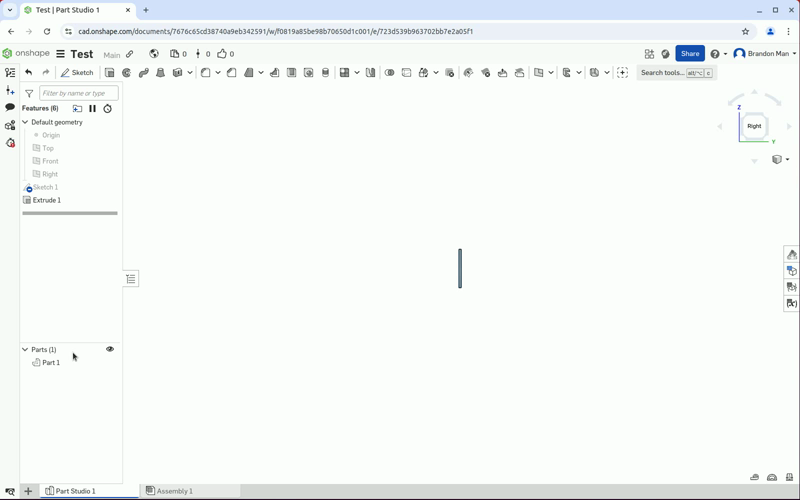
mouse_move(541, 75)
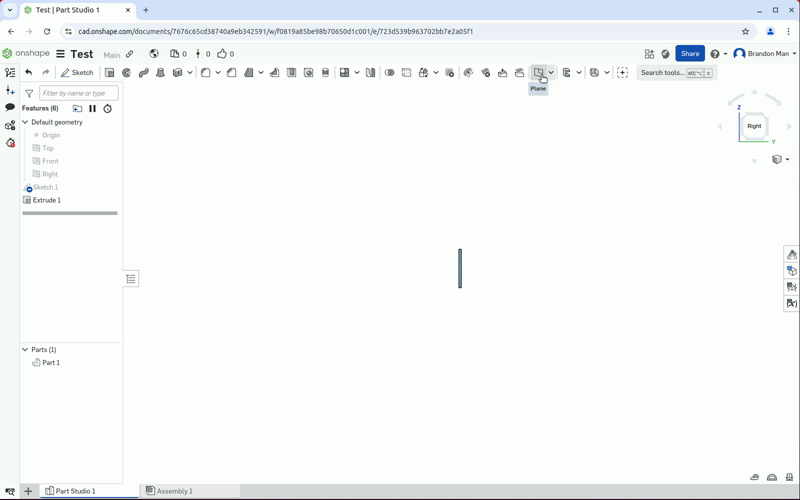
click(541, 75)
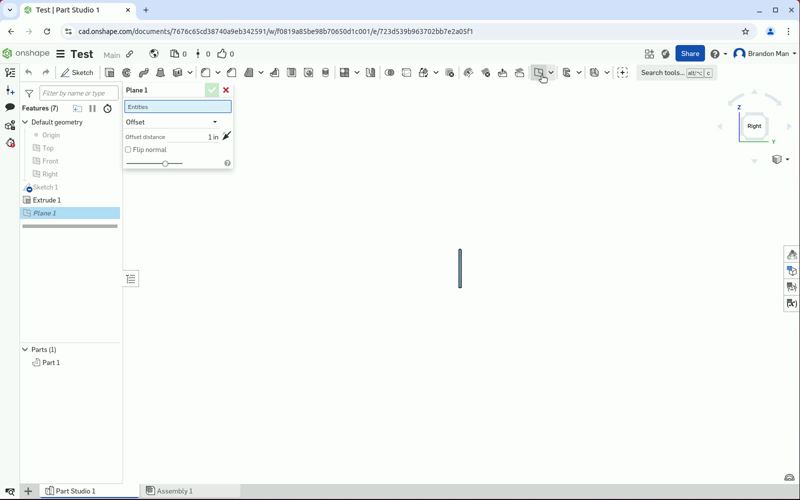
mouse_move(73, 176)
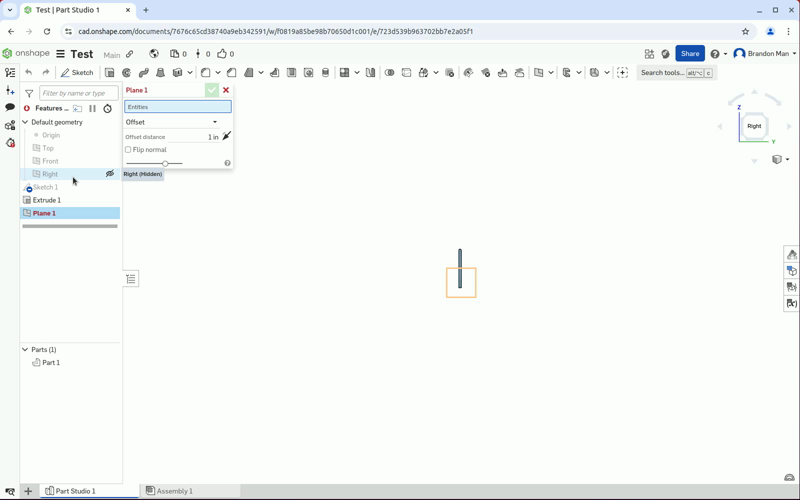
click(73, 176)
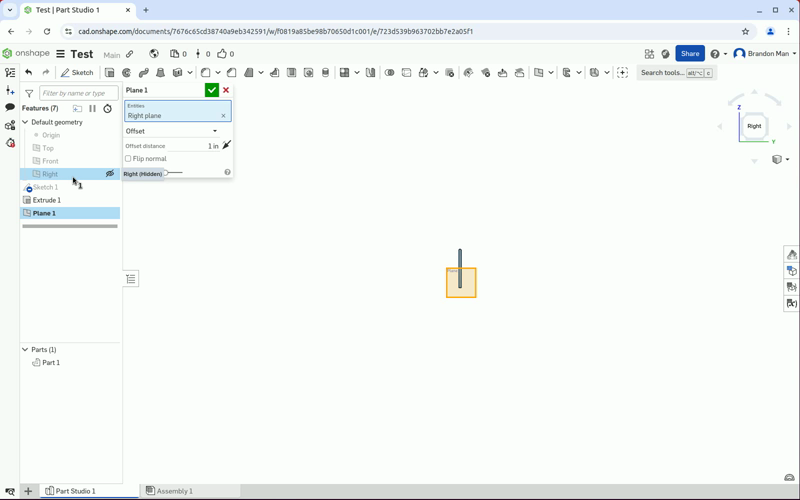
key(tab, 2)
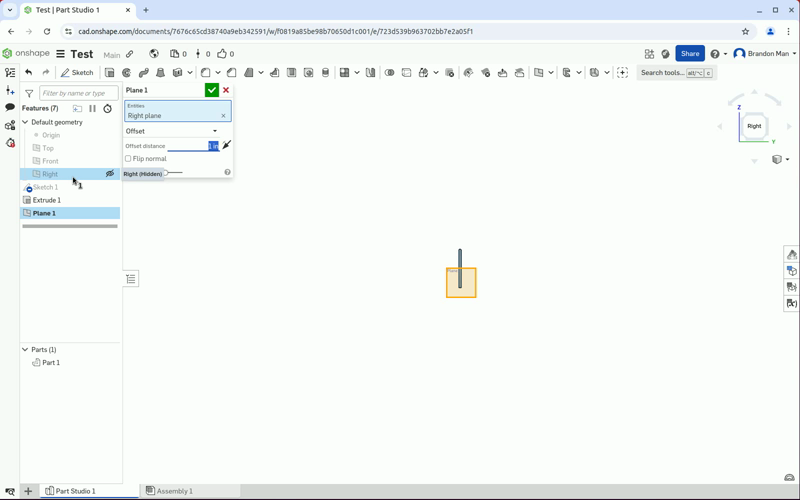
text(20.705)
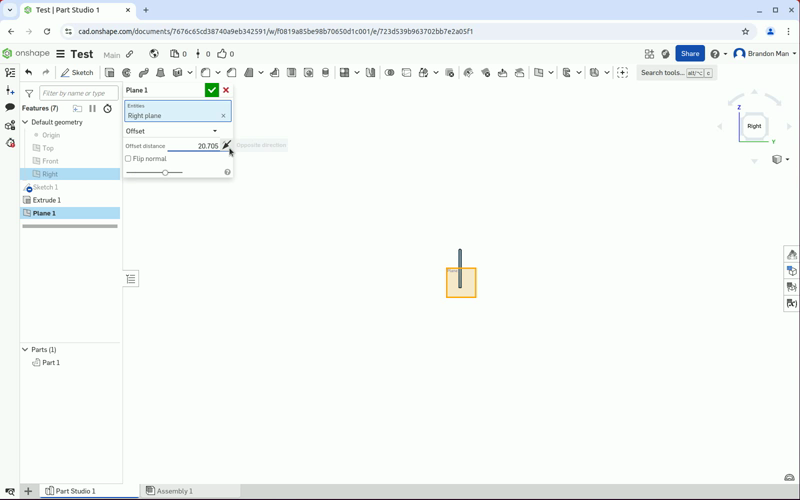
mouse_move(229, 147)
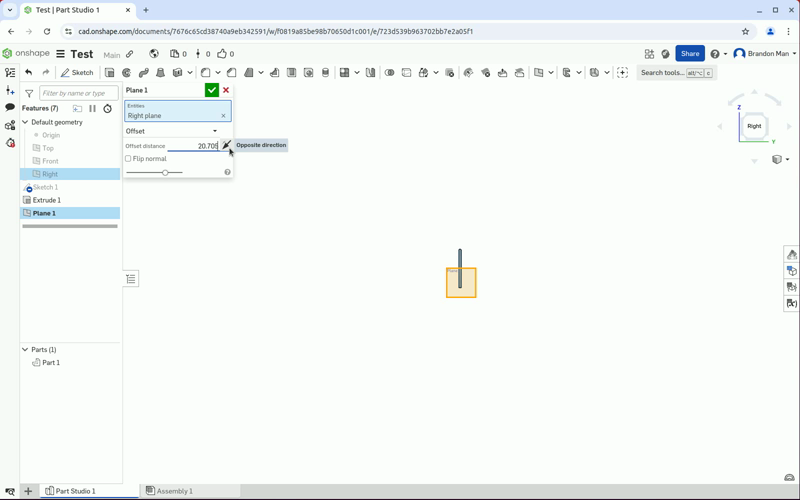
click(229, 147)
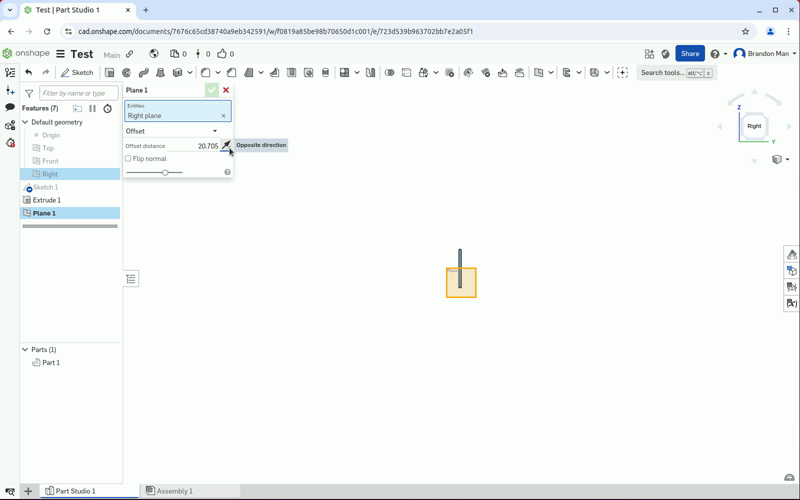
key(enter, 2)
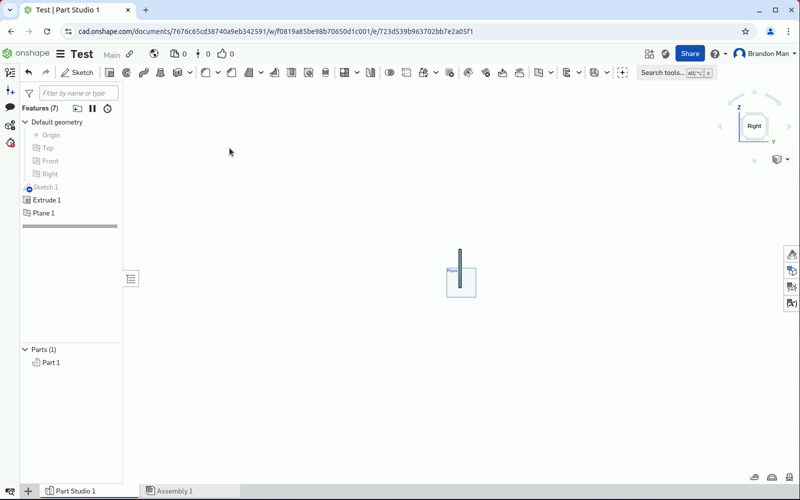
key(shift+s)
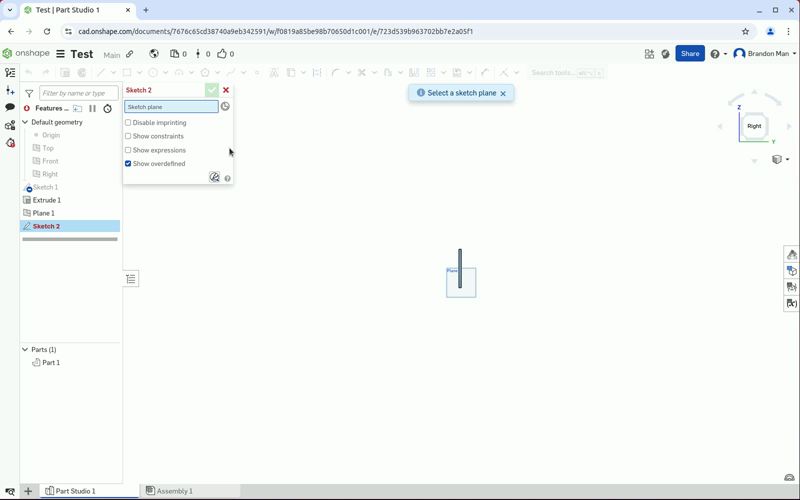
mouse_move(73, 215)
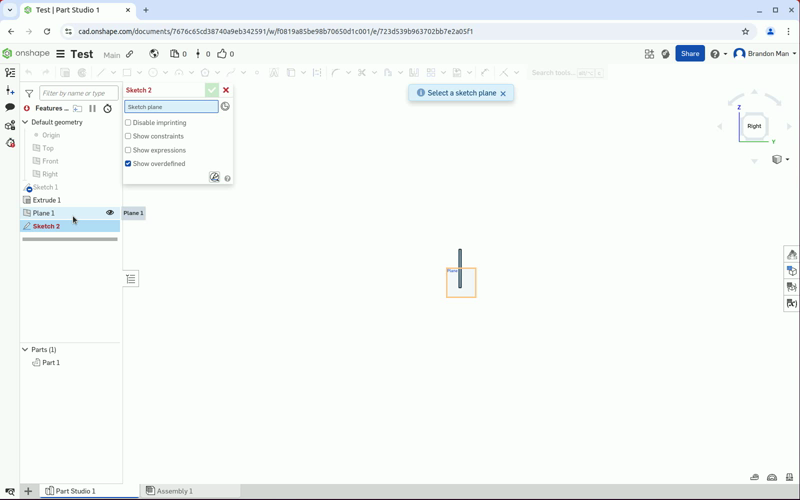
click(73, 215)
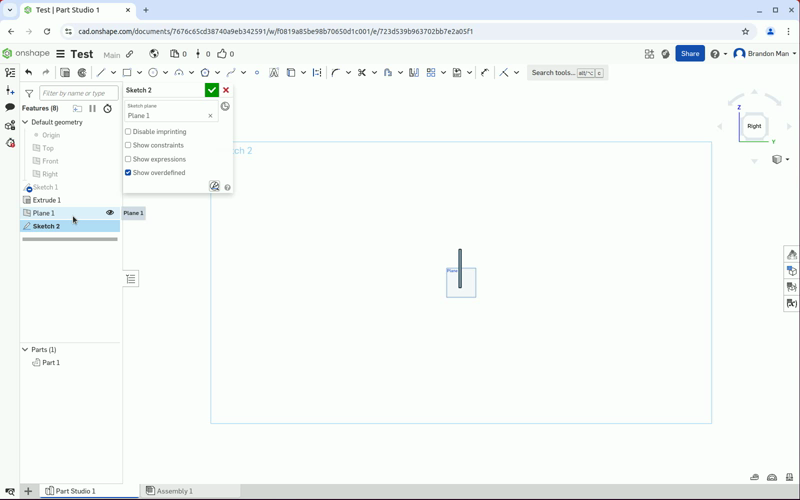
mouse_move(73, 352)
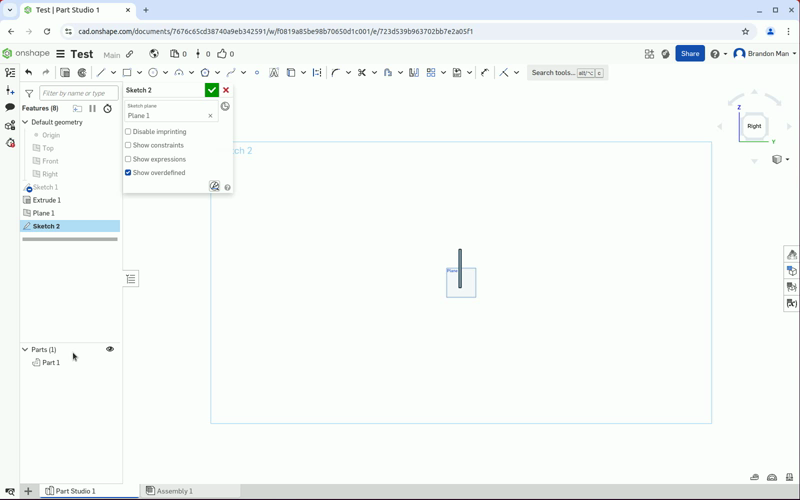
key(y)
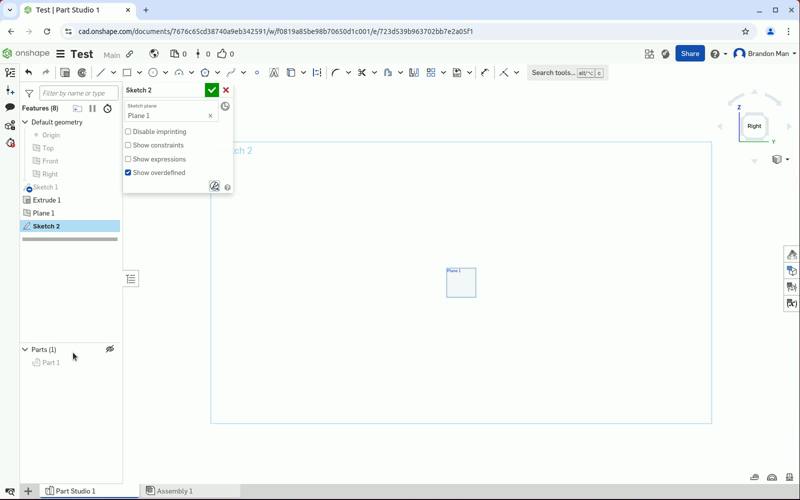
key(l)
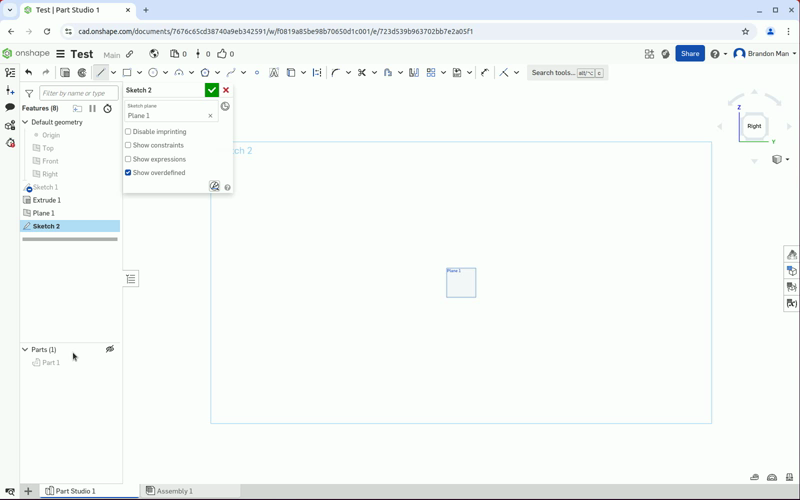
key_down(shift)
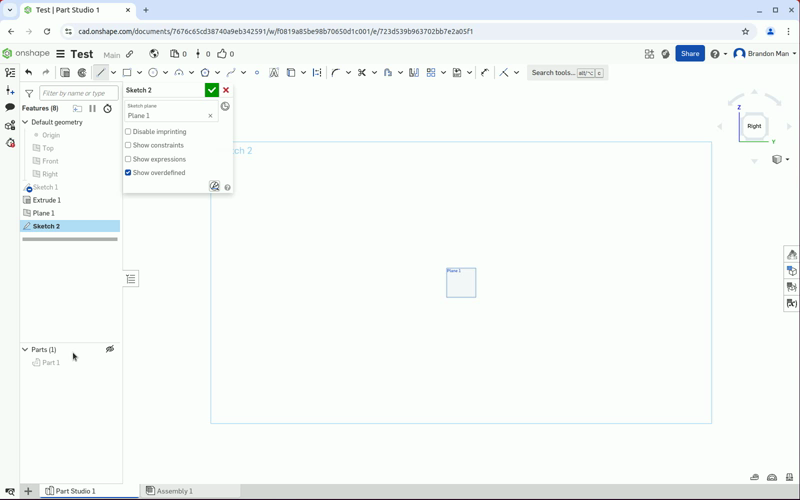
mouse_move(453, 294)
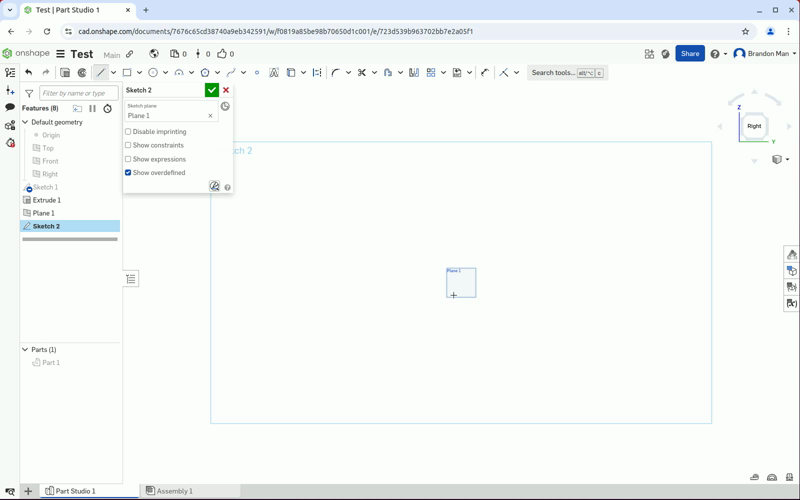
click(453, 294)
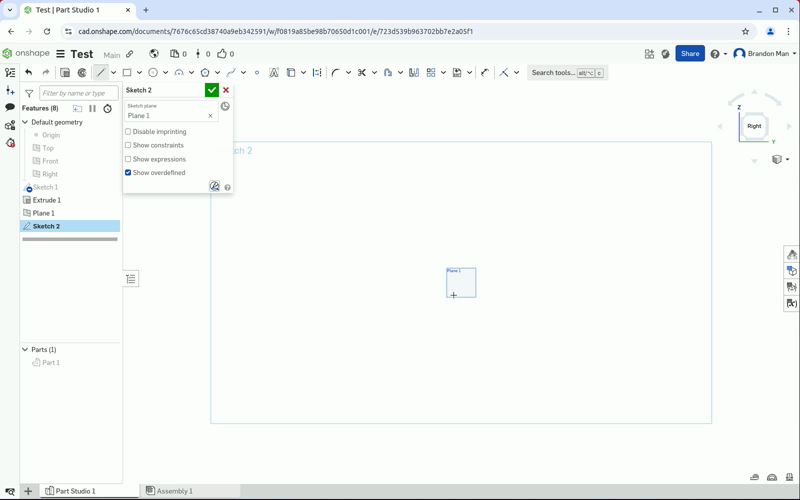
key_up(shift)
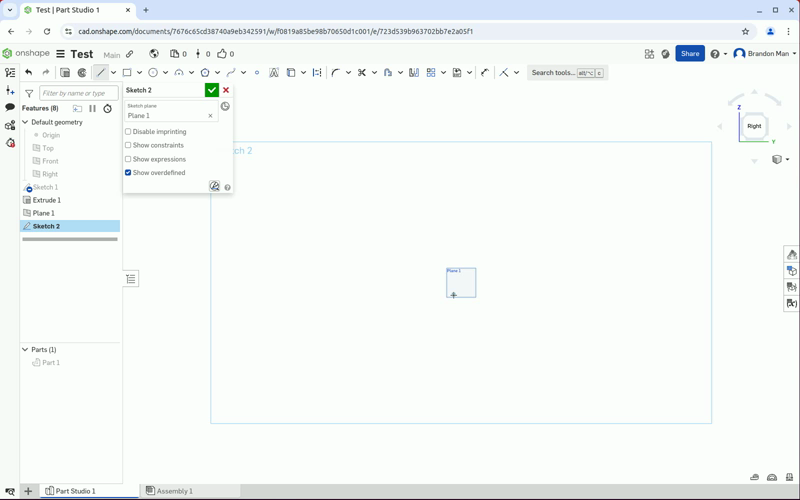
key_down(shift)
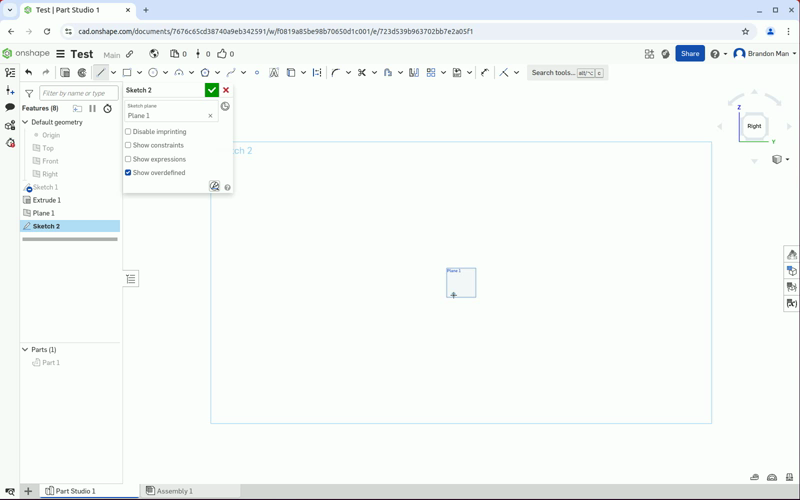
mouse_move(483, 294)
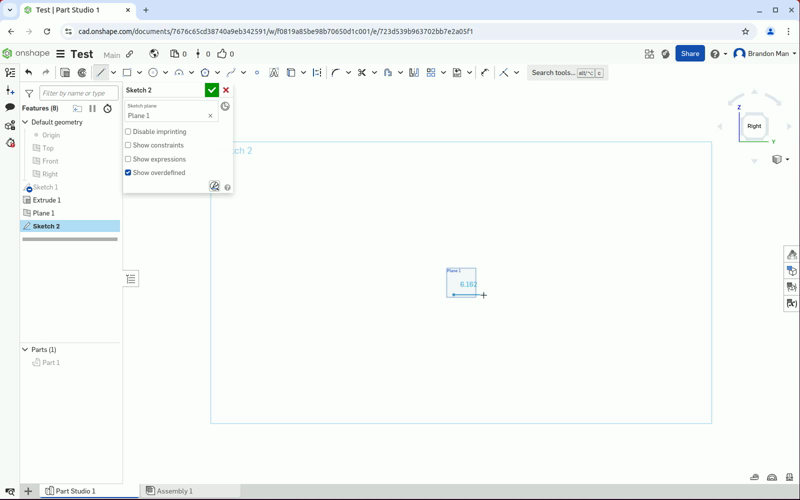
mouse_move(466, 294)
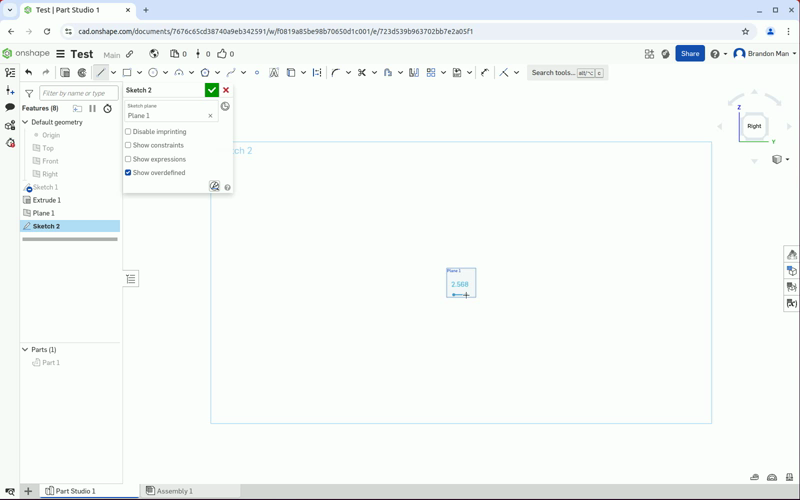
click(466, 294)
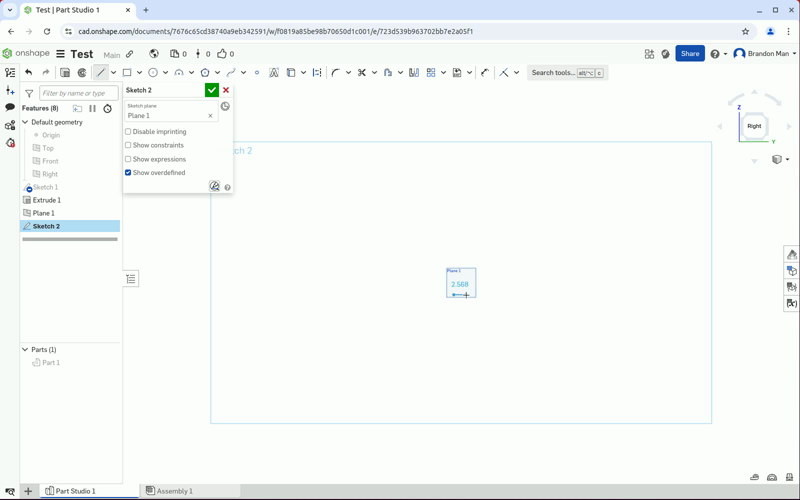
key_up(shift)
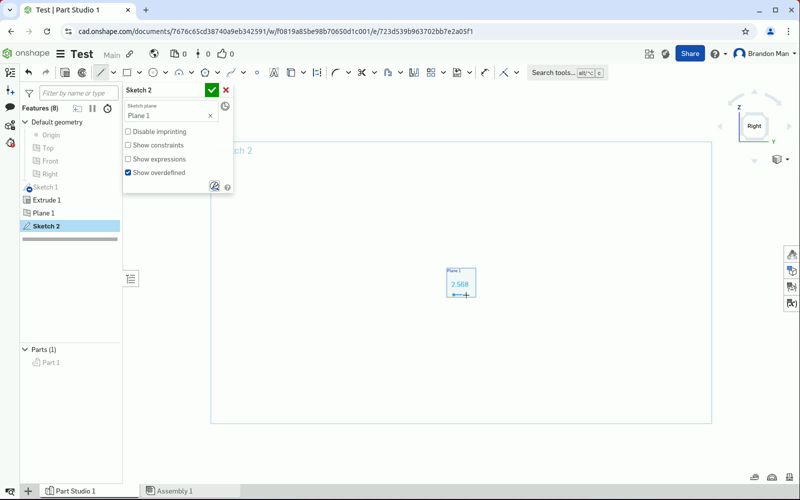
key_down(shift)
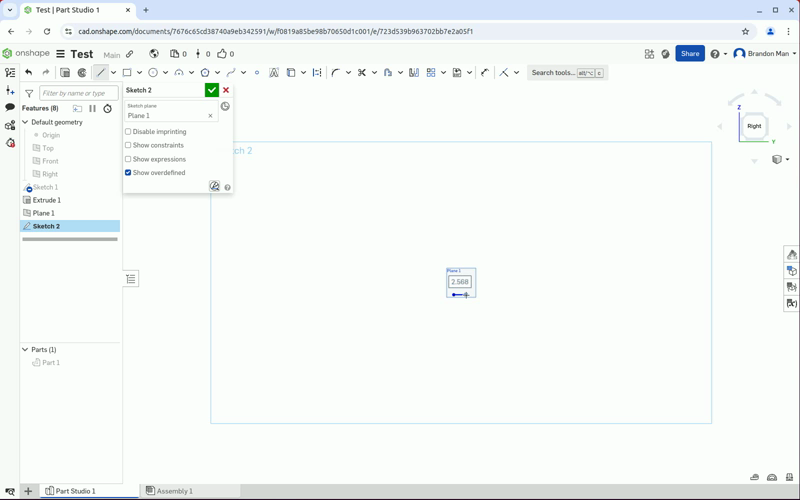
mouse_move(496, 294)
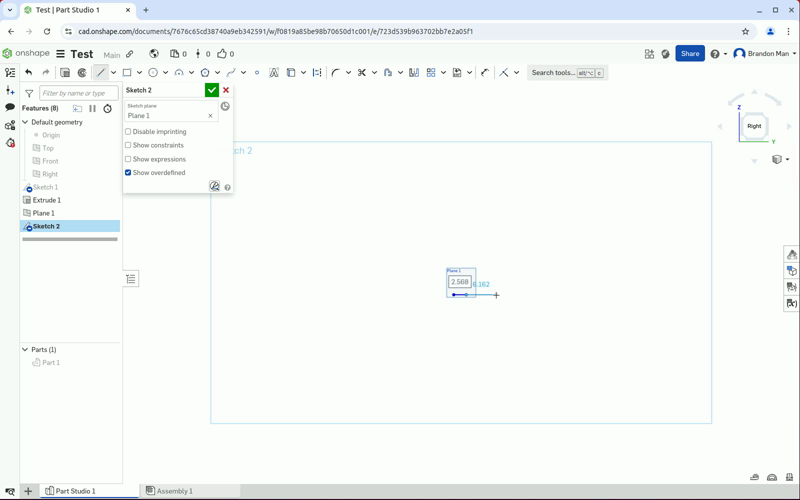
mouse_move(466, 246)
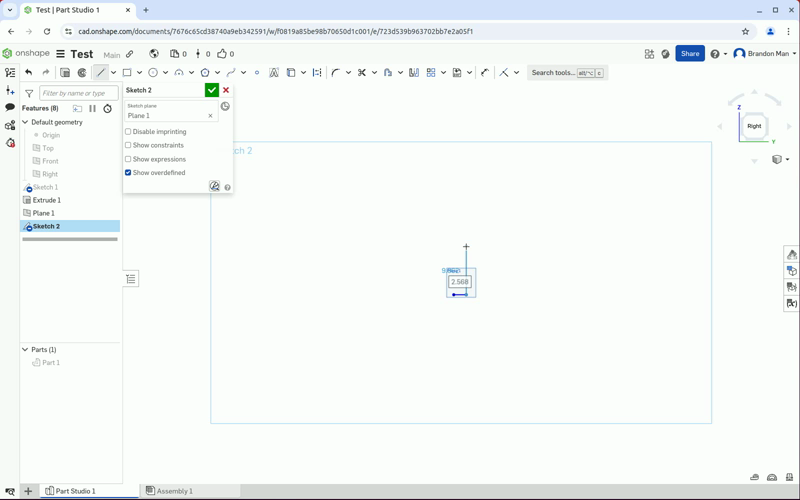
click(466, 246)
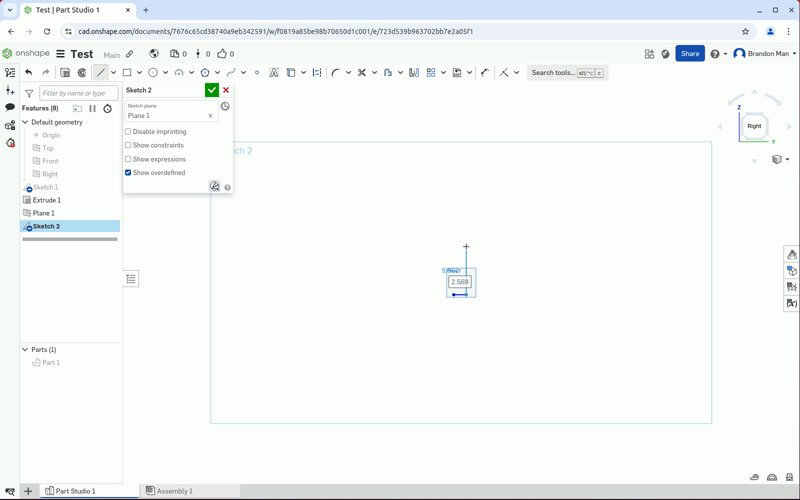
key_up(shift)
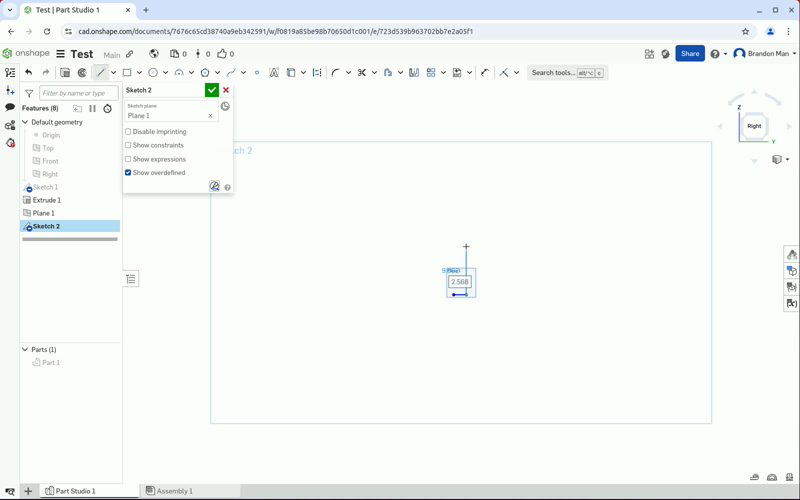
key_down(shift)
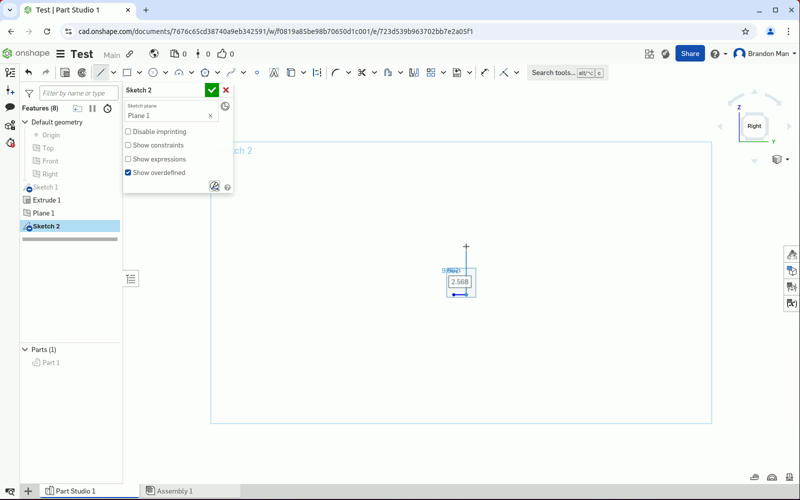
mouse_move(496, 246)
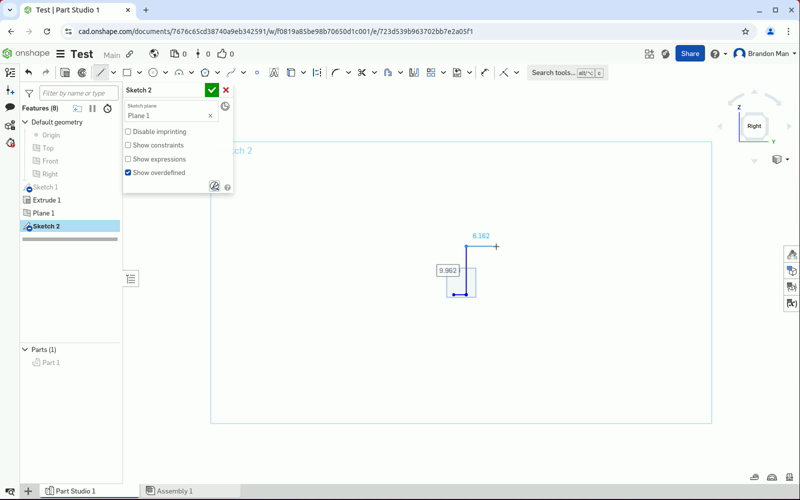
mouse_move(453, 246)
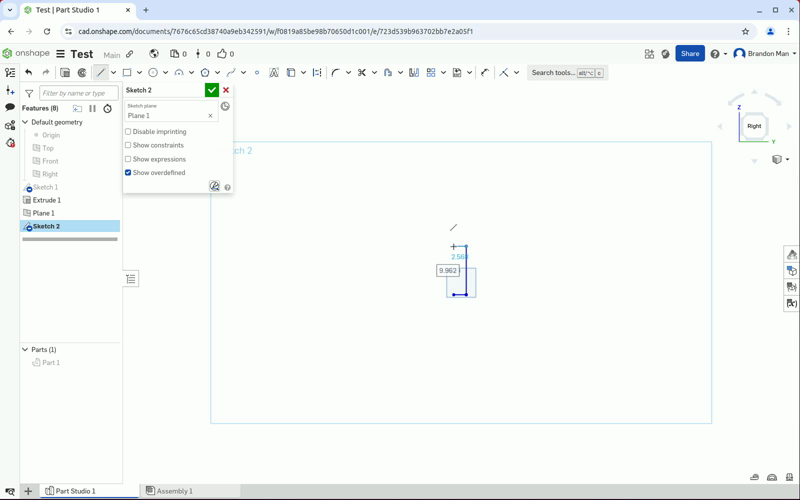
click(453, 246)
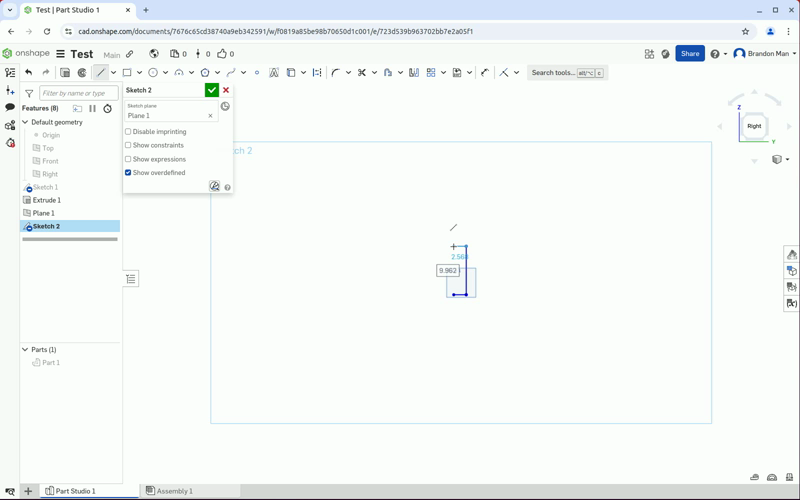
key_up(shift)
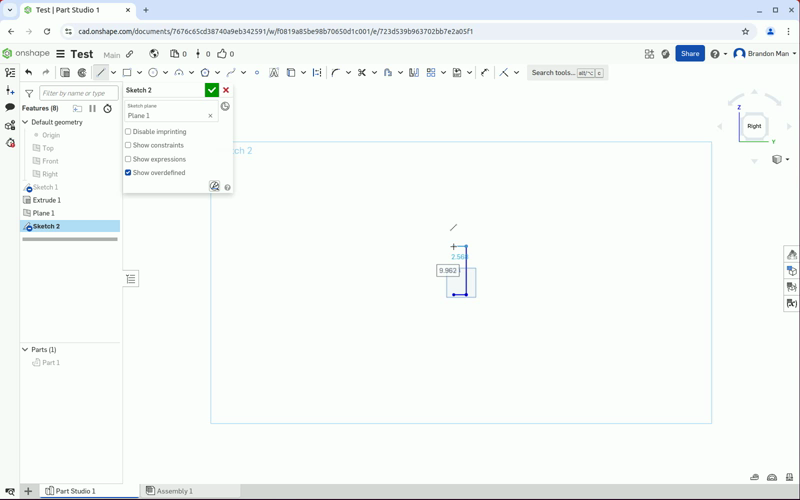
mouse_move(483, 246)
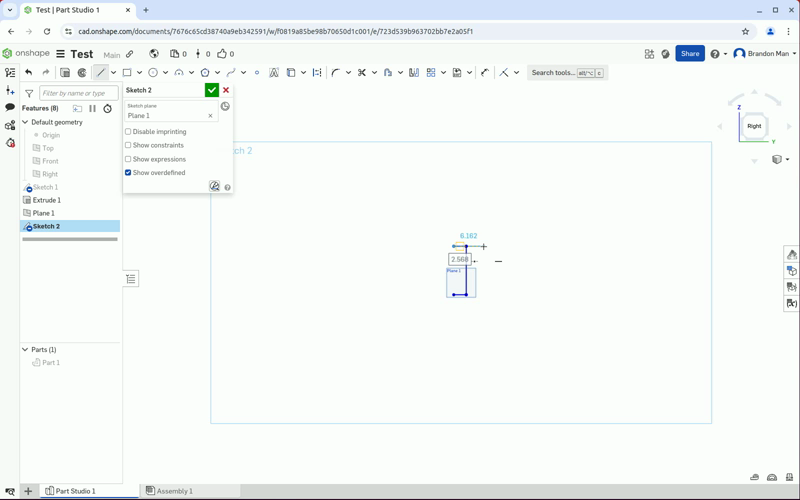
key_down(shift)
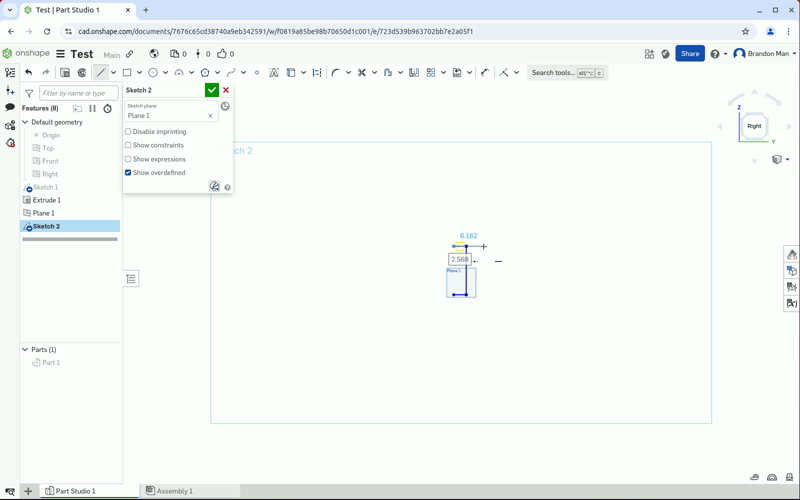
mouse_move(453, 294)
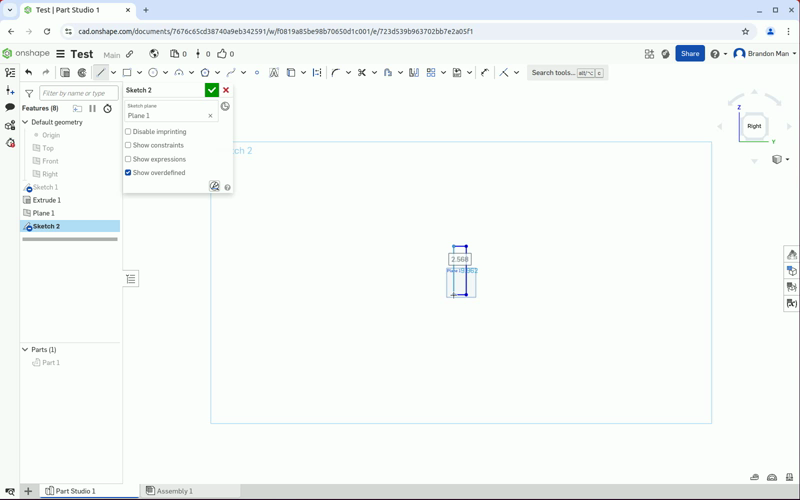
key_up(shift)
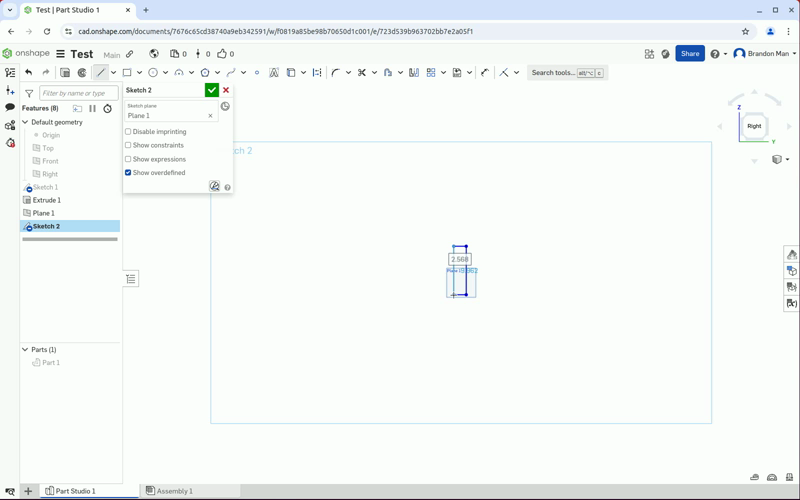
click(453, 294)
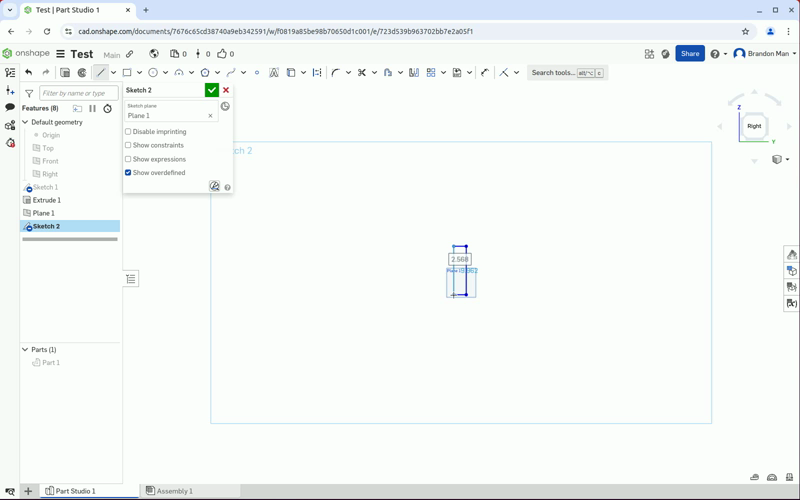
key(esc)
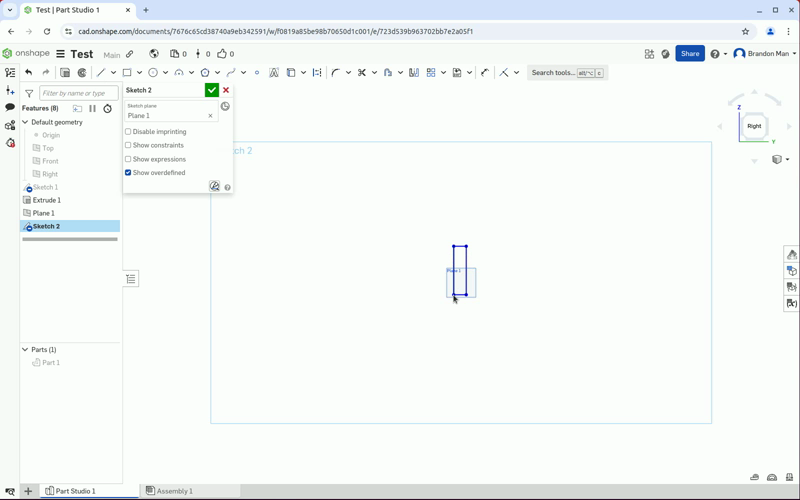
key(l)
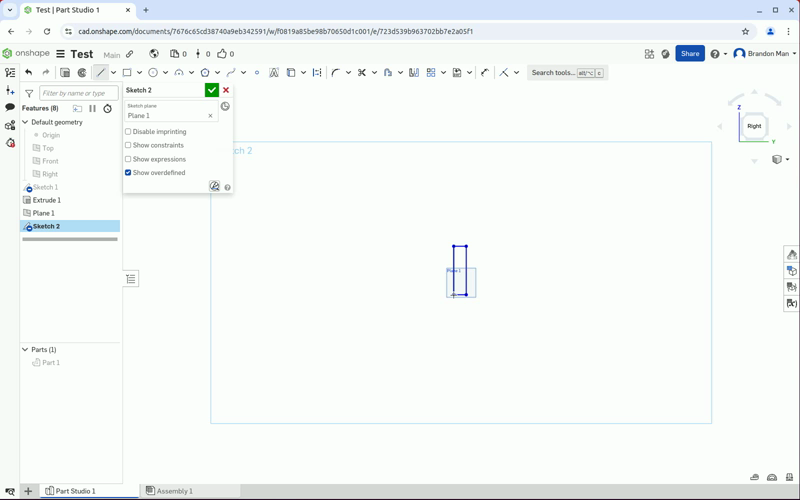
key_down(shift)
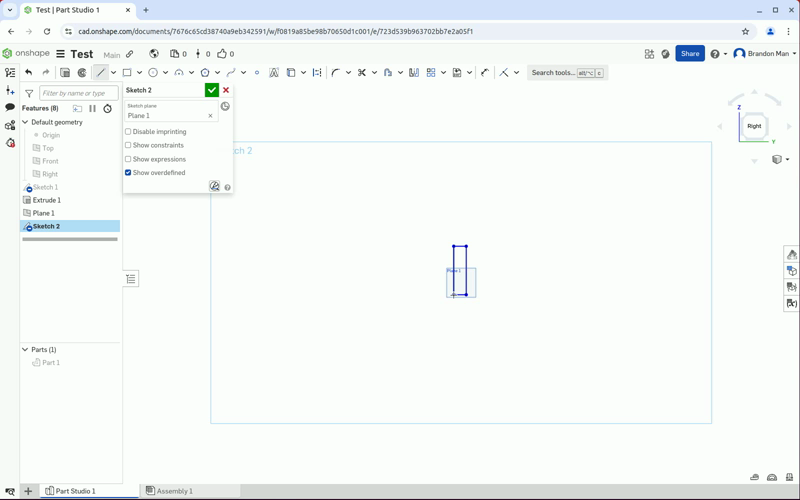
mouse_move(458, 287)
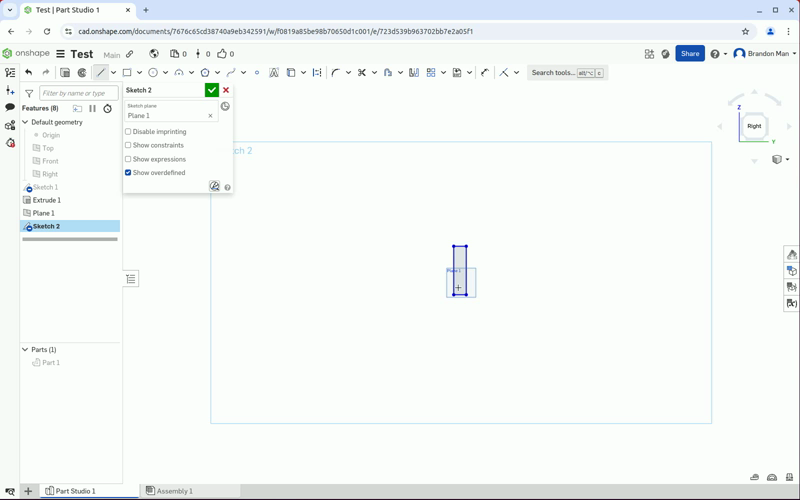
click(458, 287)
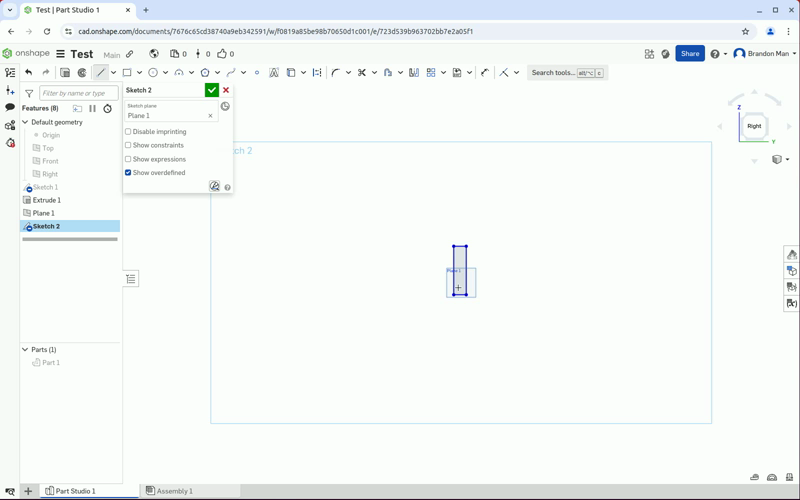
key_up(shift)
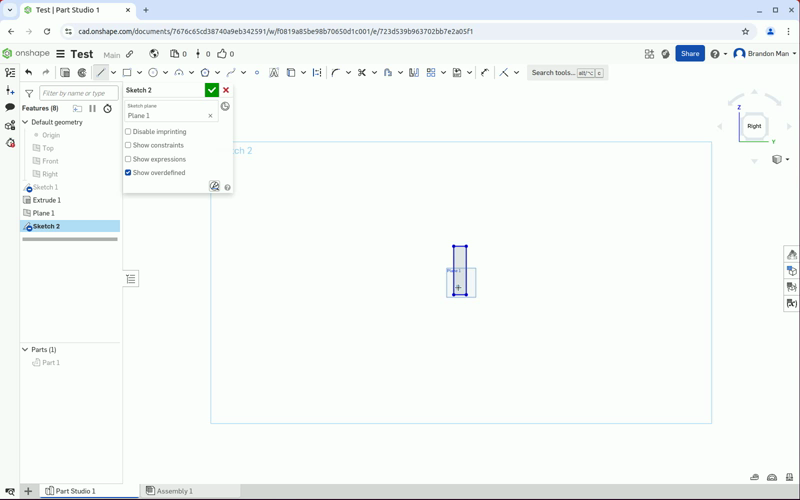
key_down(shift)
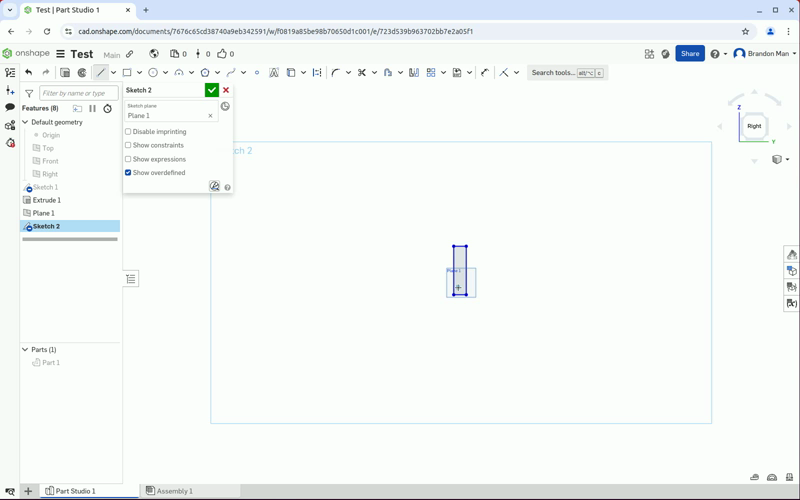
mouse_move(488, 287)
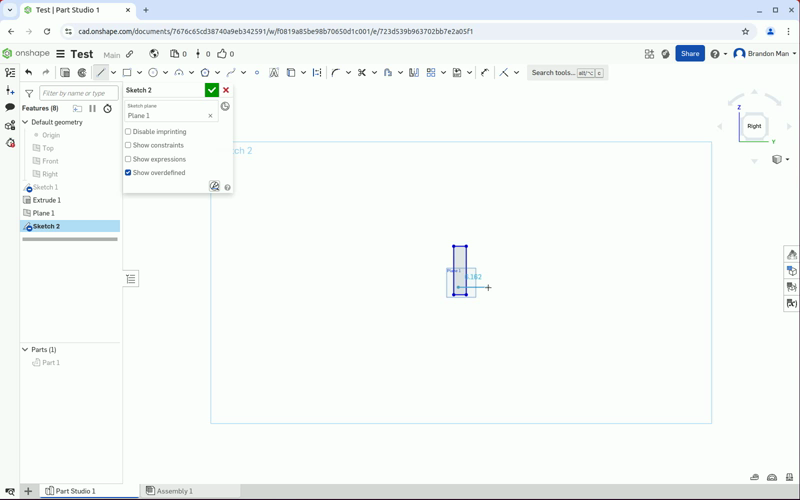
mouse_move(460, 287)
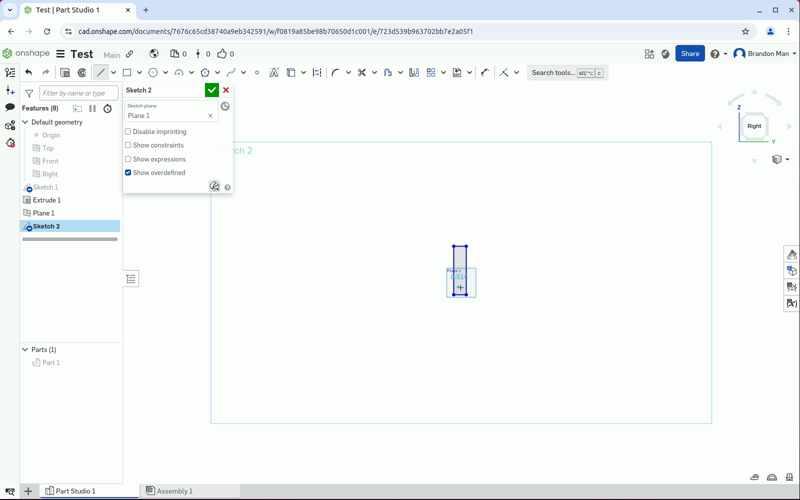
scroll(6)
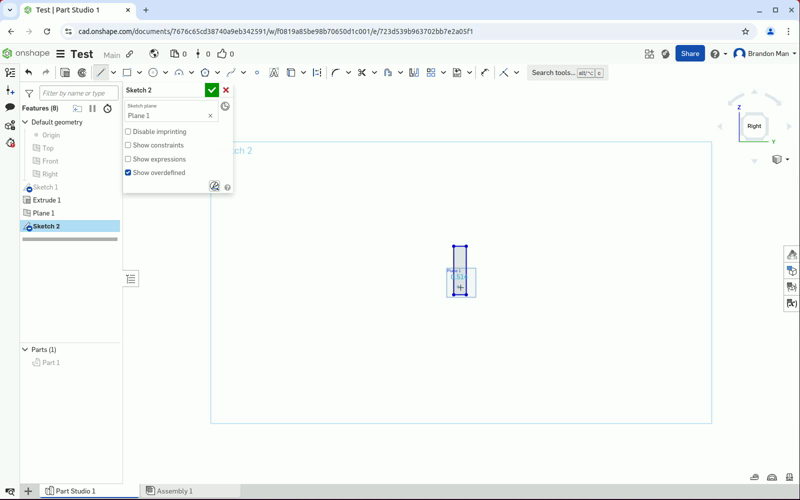
scroll(6)
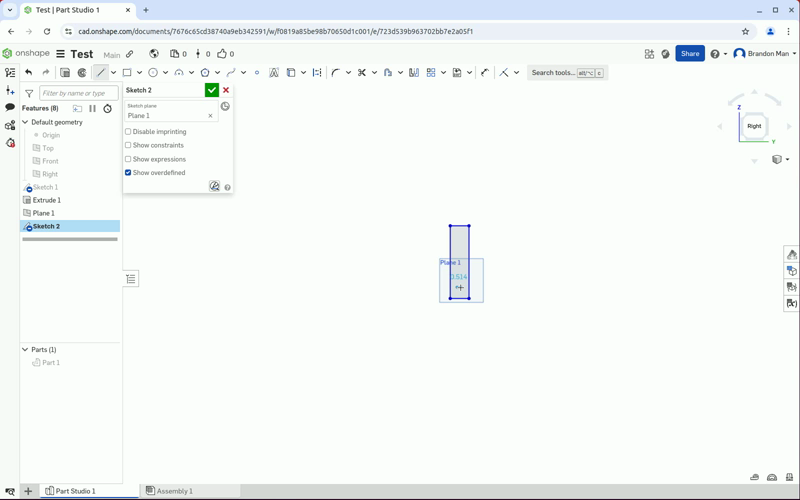
scroll(6)
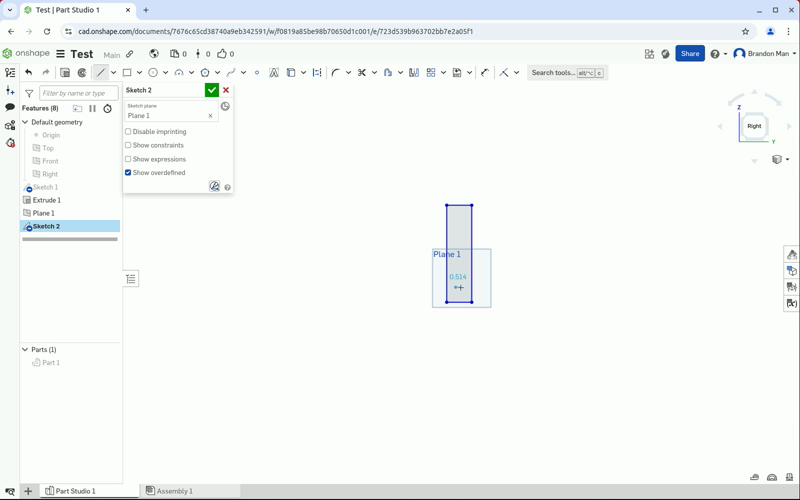
scroll(6)
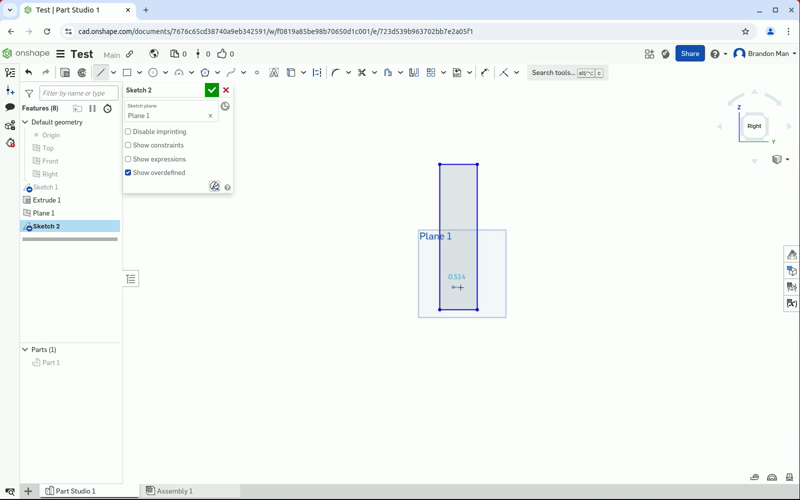
scroll(6)
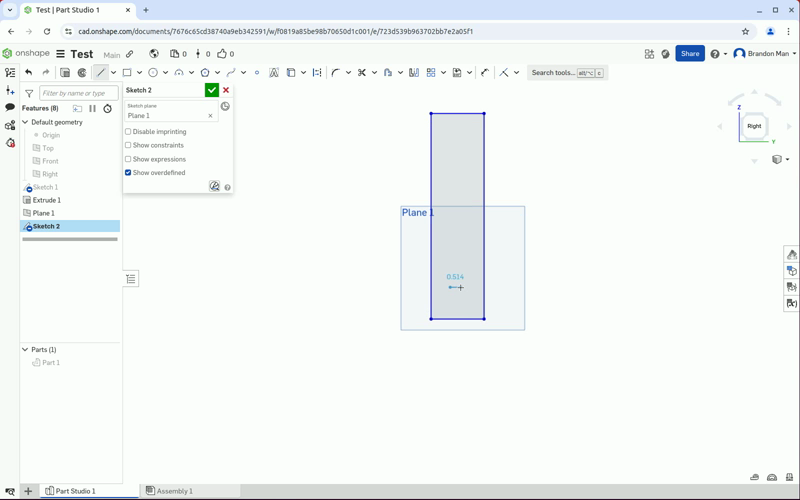
scroll(6)
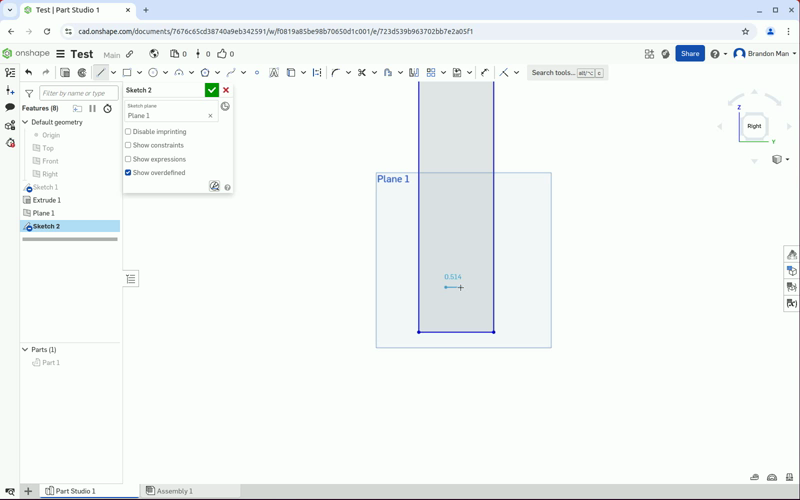
scroll(6)
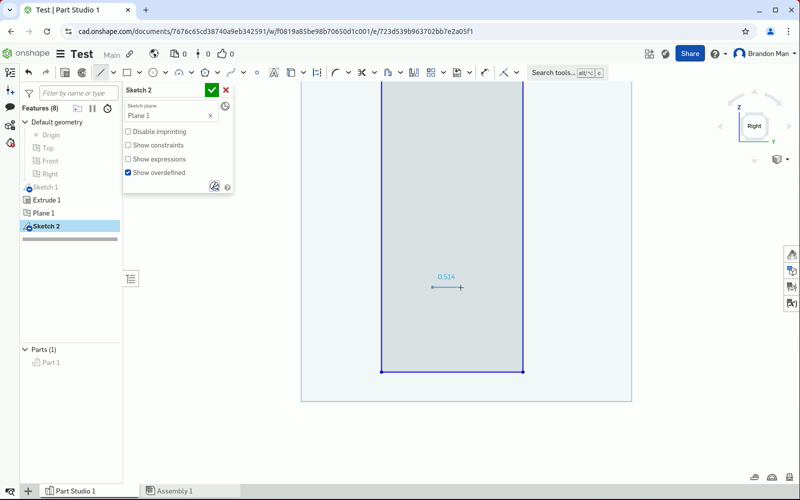
click(460, 287)
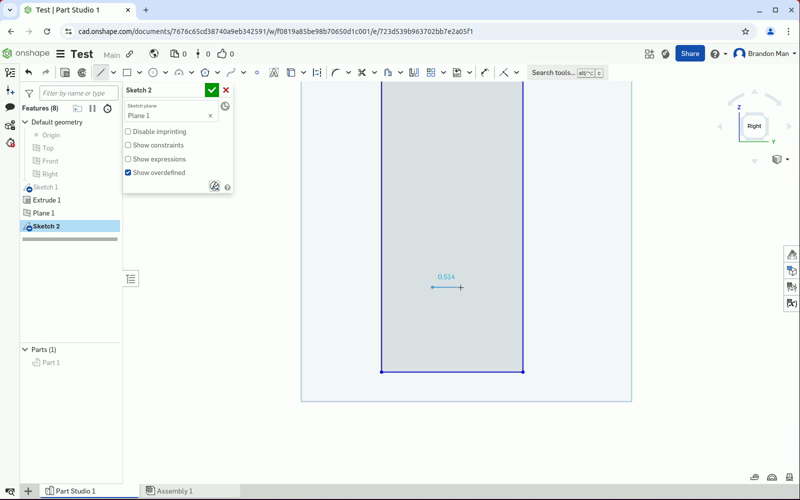
scroll(-6)
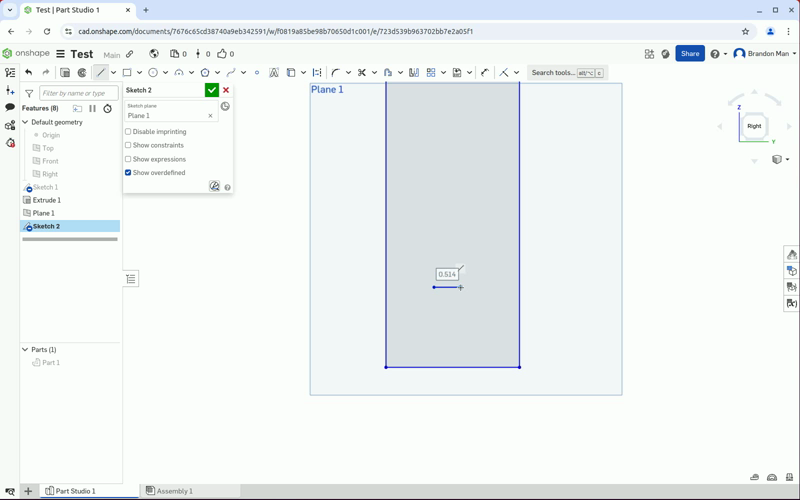
scroll(-6)
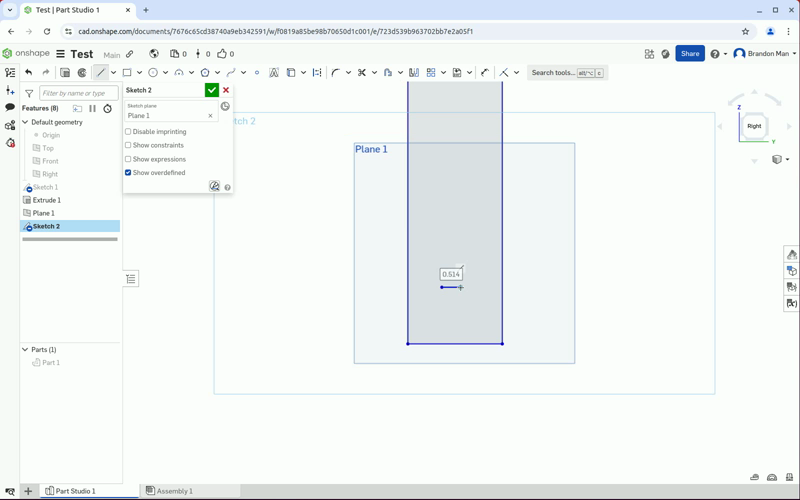
scroll(-6)
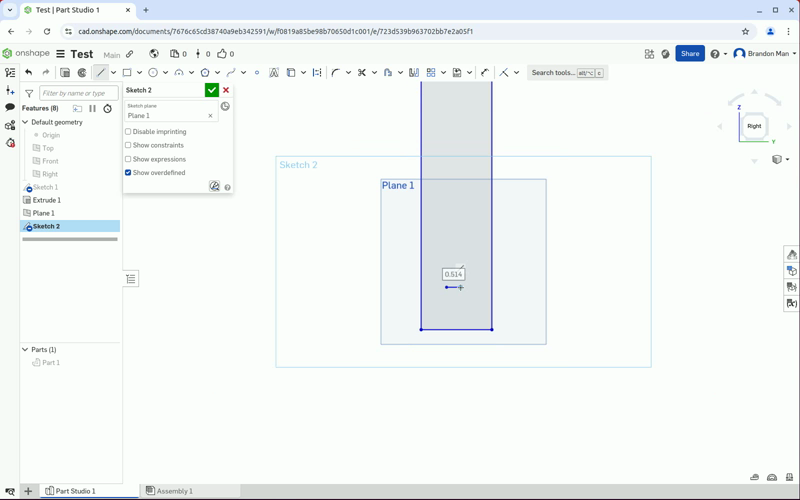
scroll(-6)
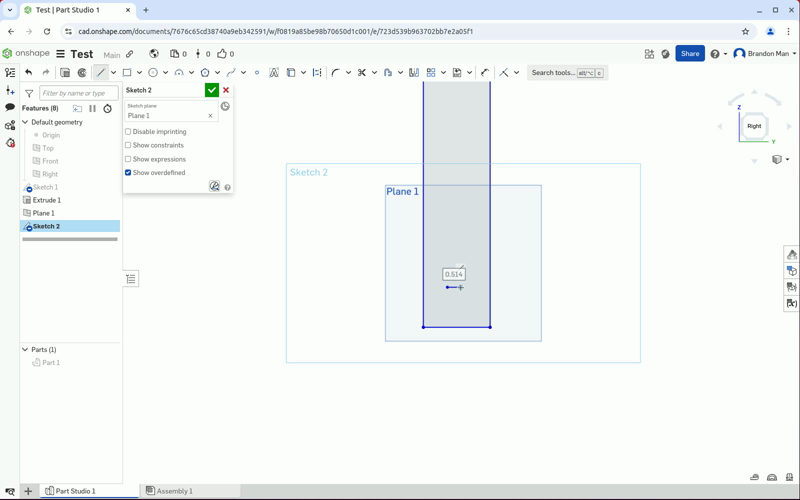
scroll(-6)
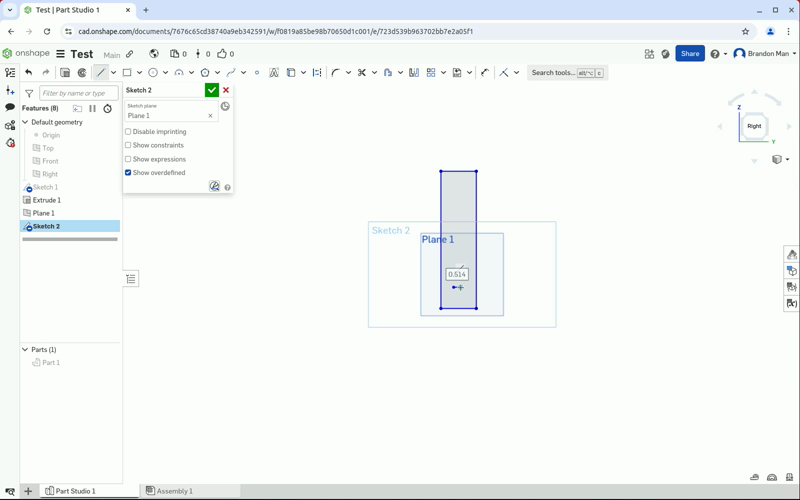
scroll(-6)
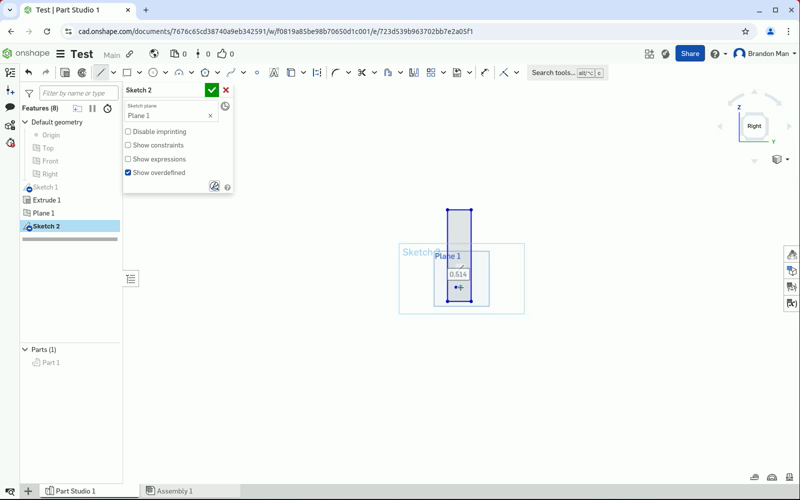
scroll(-6)
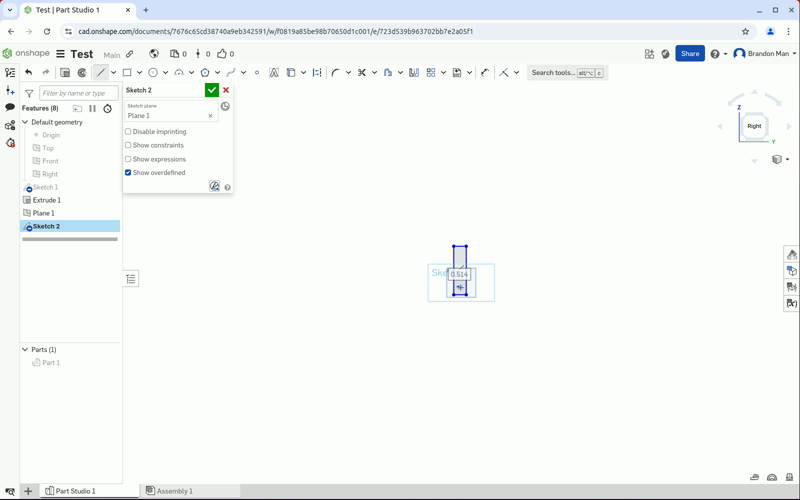
key_up(shift)
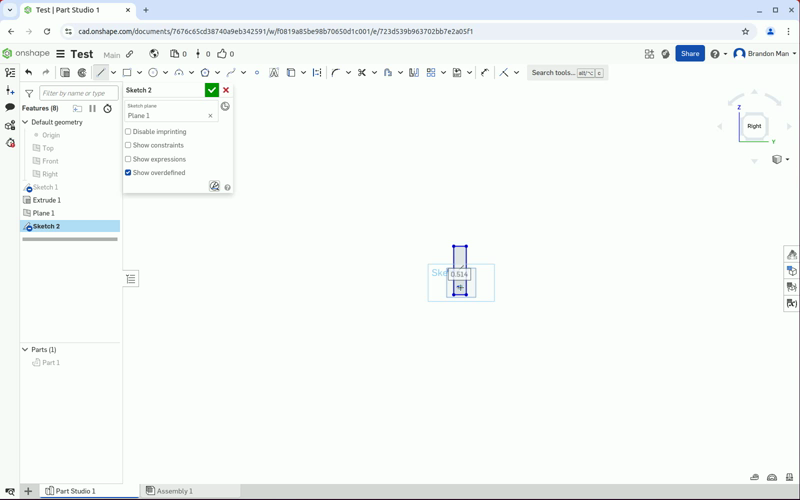
key_down(shift)
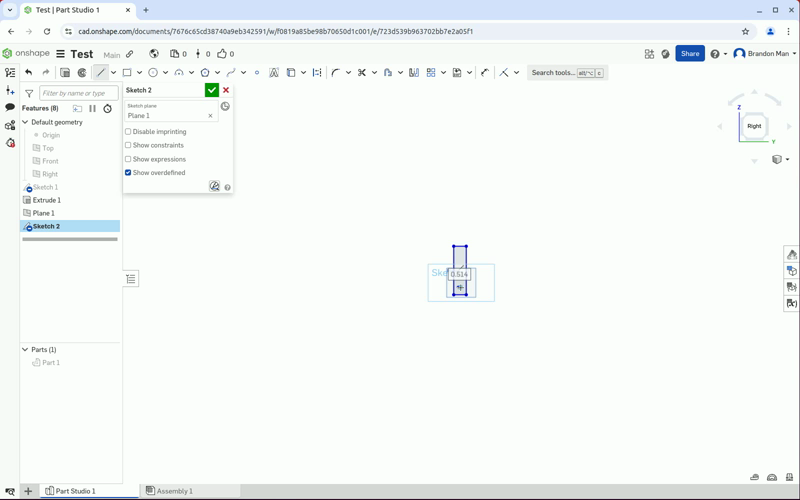
mouse_move(490, 287)
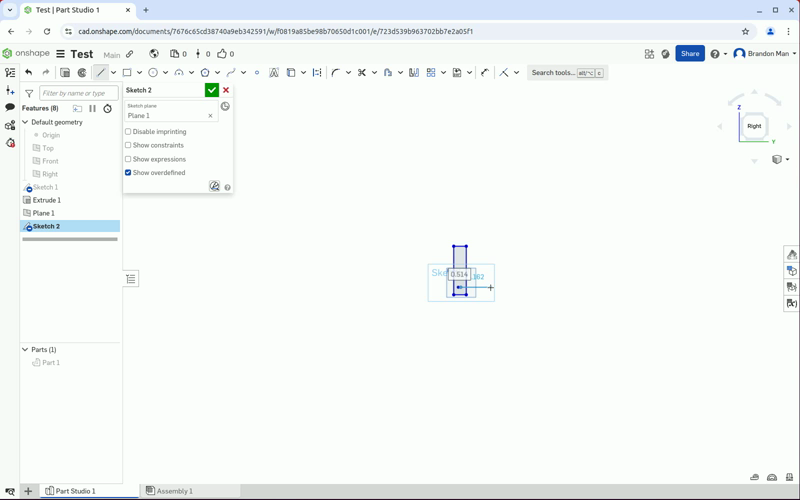
mouse_move(460, 248)
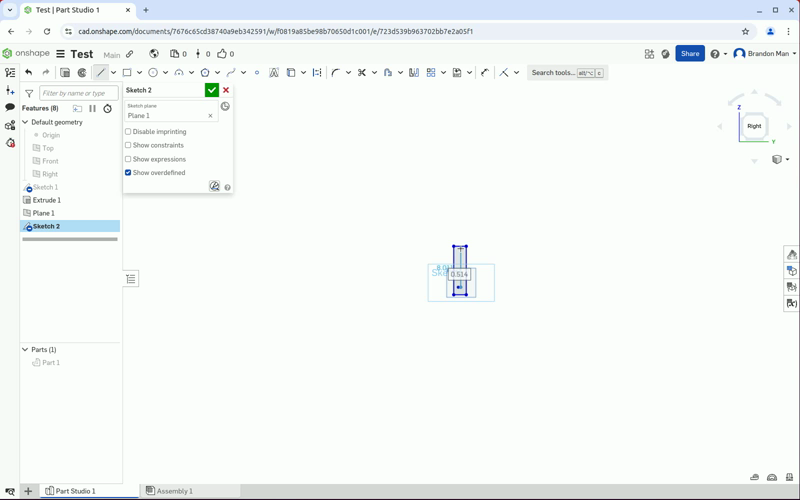
click(460, 248)
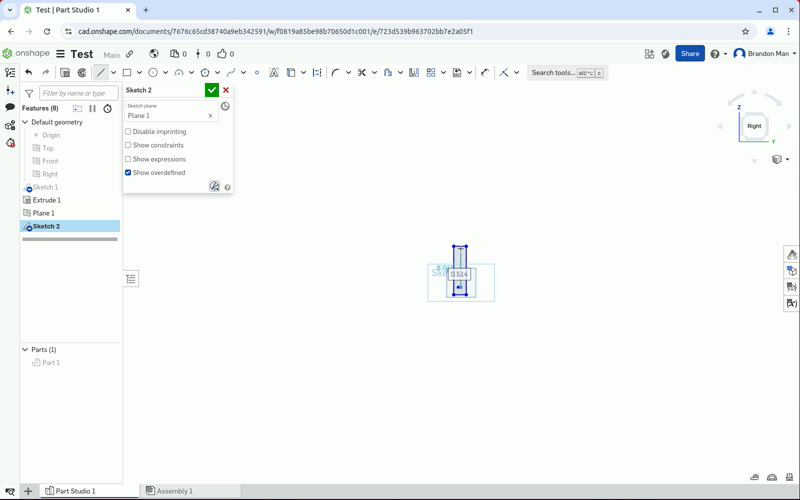
key_up(shift)
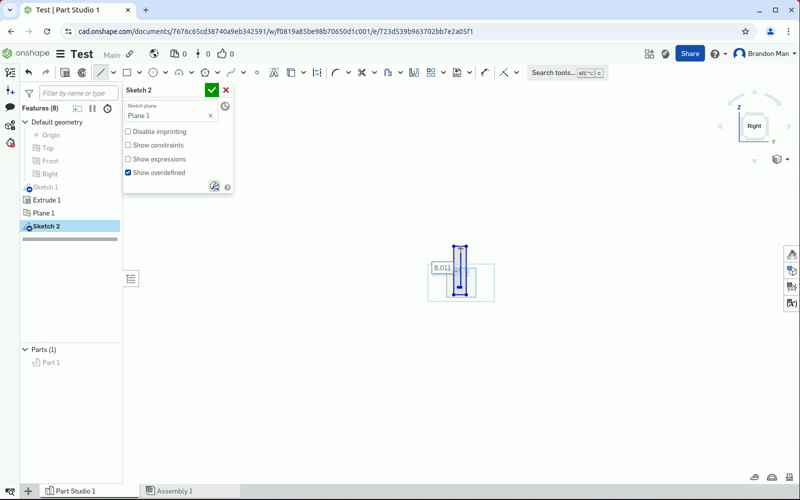
key_down(shift)
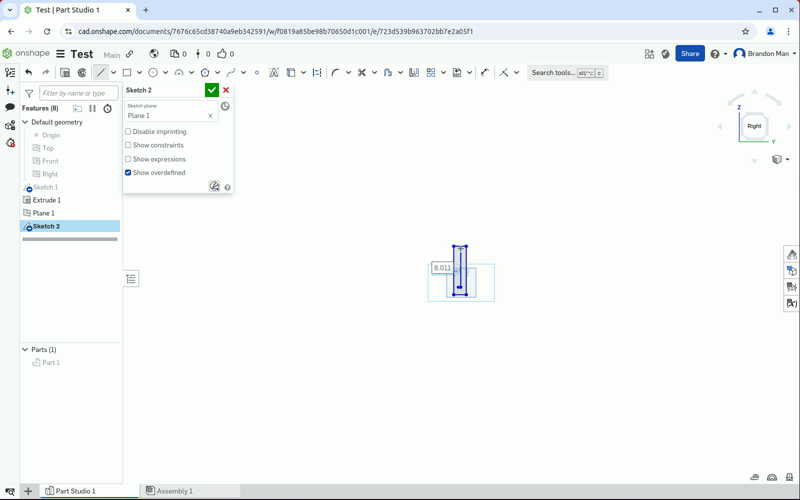
mouse_move(490, 248)
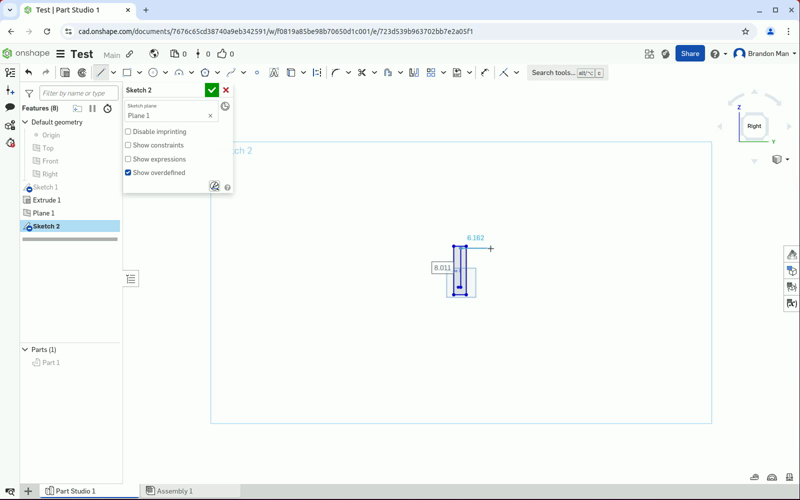
mouse_move(458, 248)
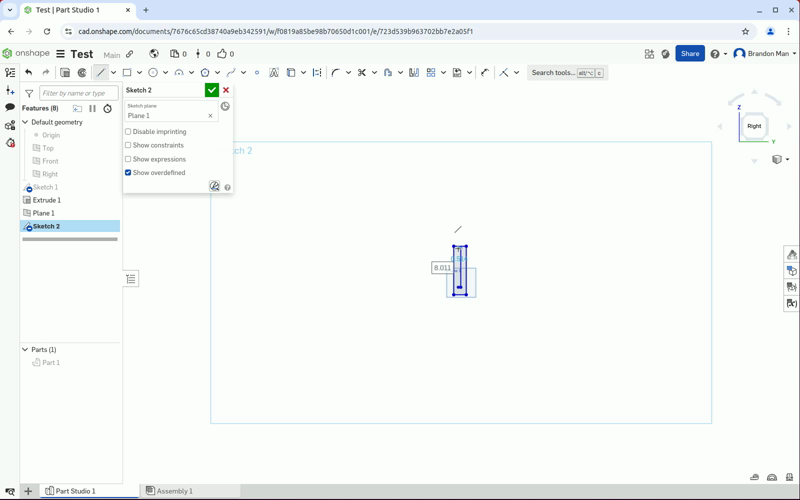
scroll(6)
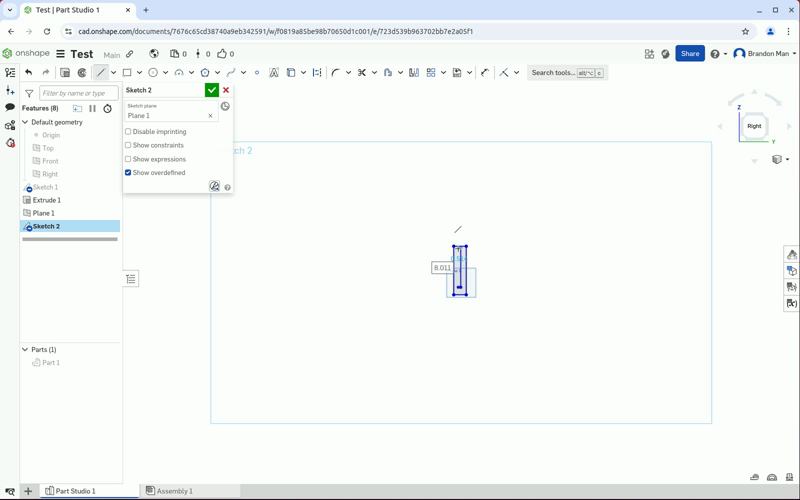
scroll(6)
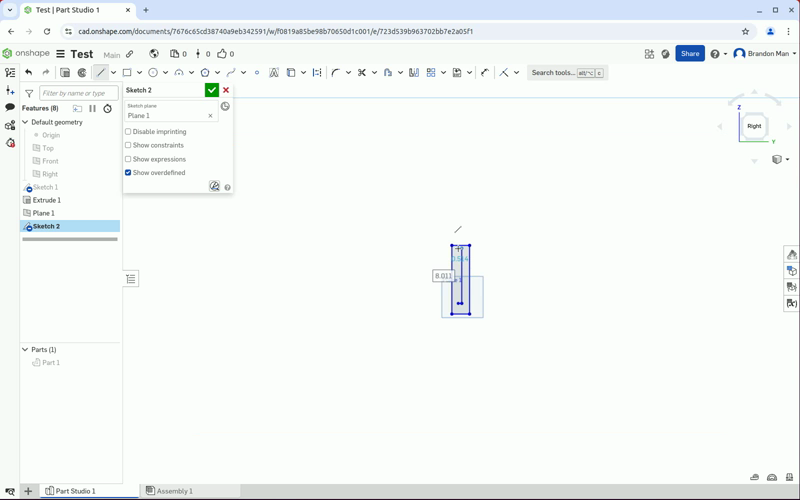
scroll(6)
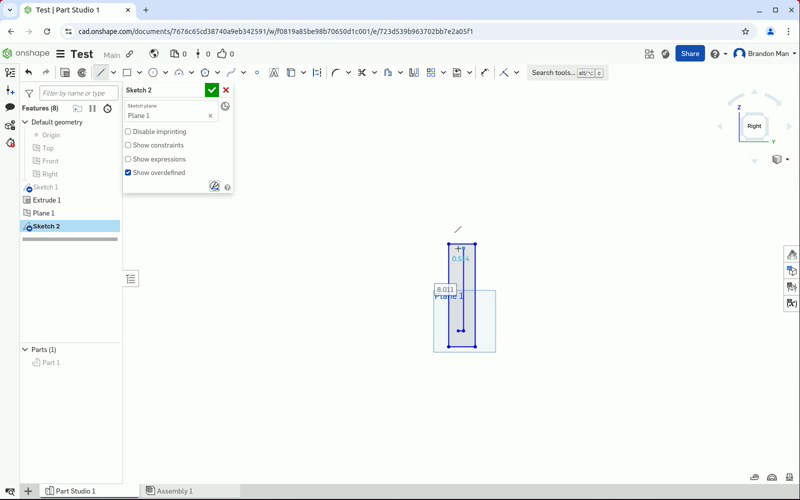
scroll(6)
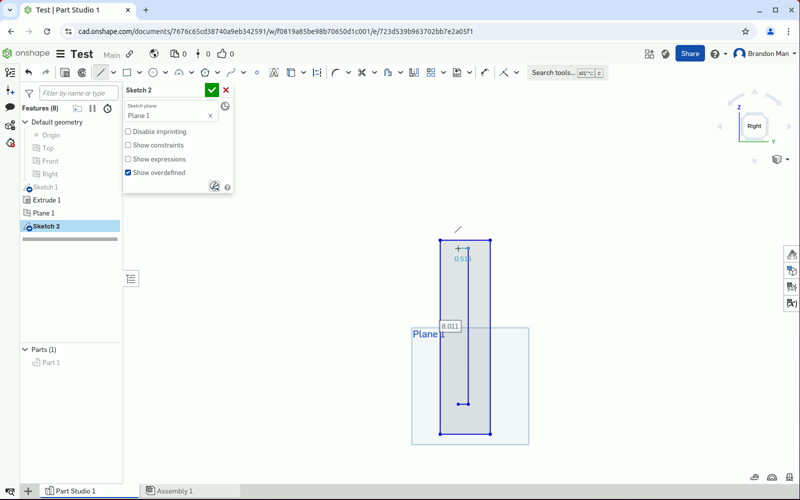
scroll(6)
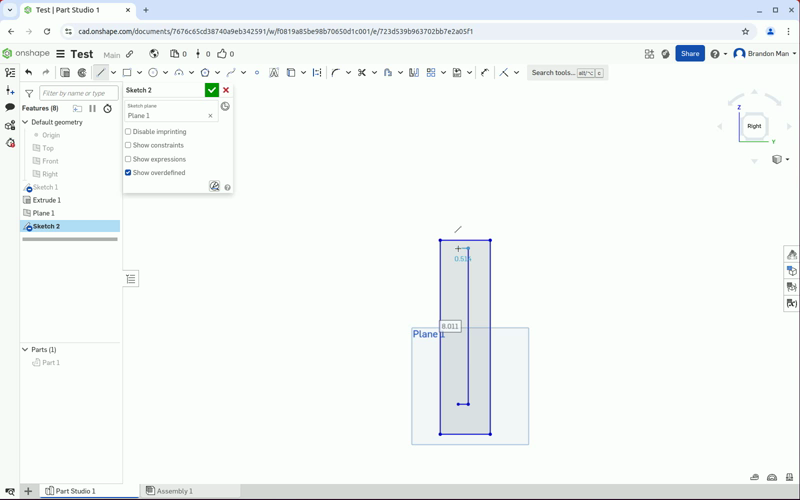
scroll(6)
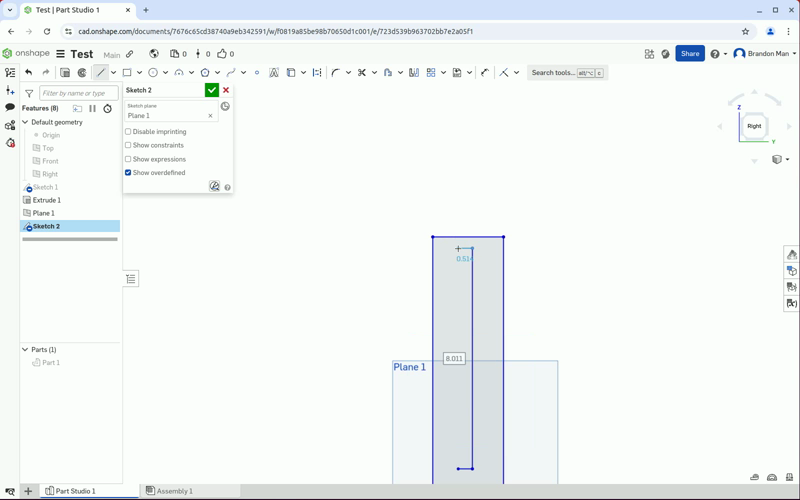
scroll(6)
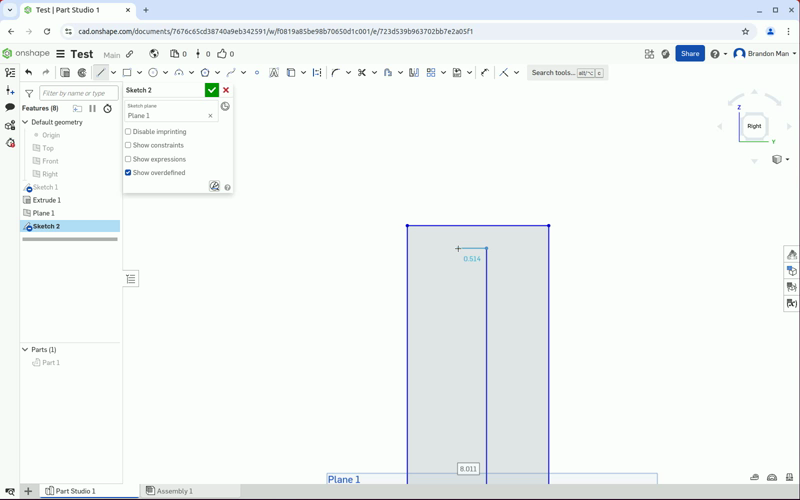
click(458, 248)
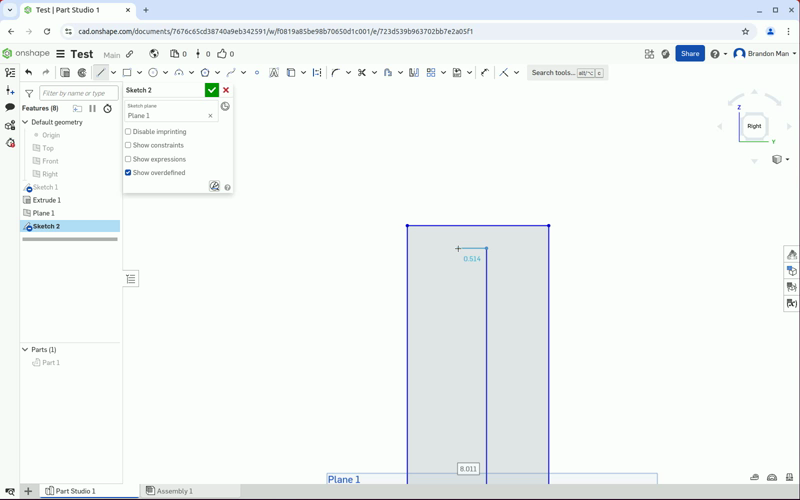
scroll(-6)
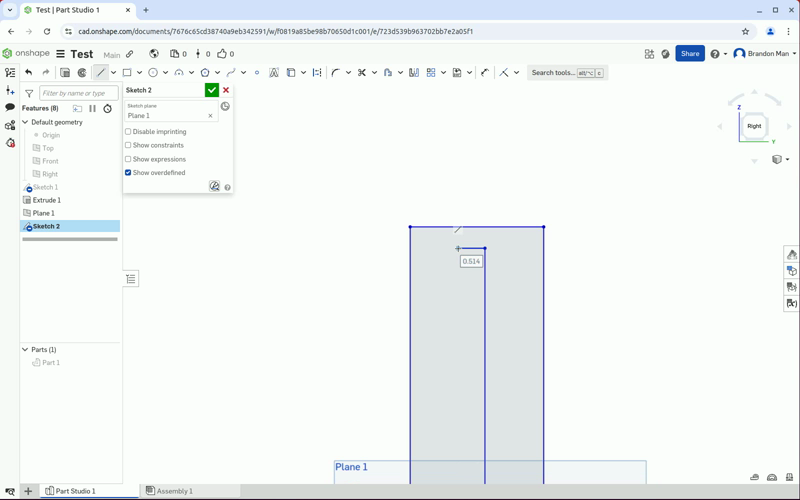
scroll(-6)
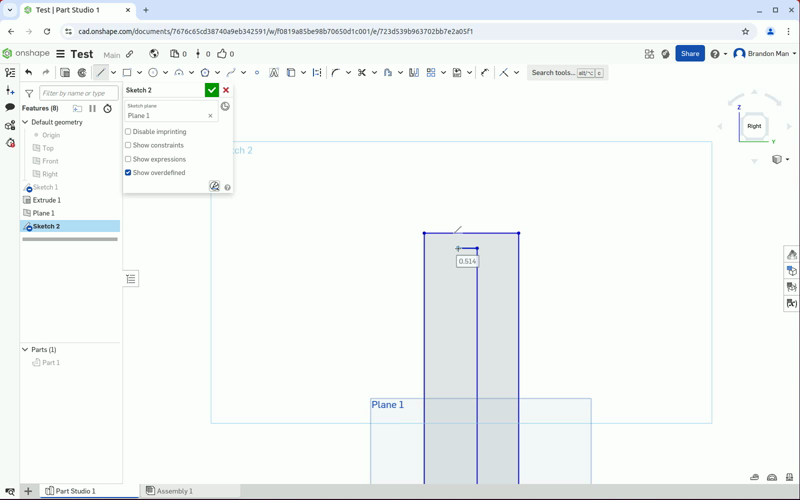
scroll(-6)
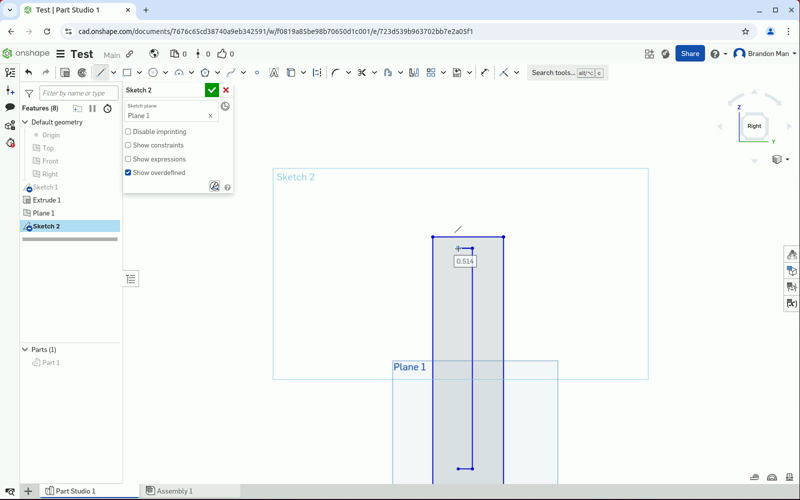
scroll(-6)
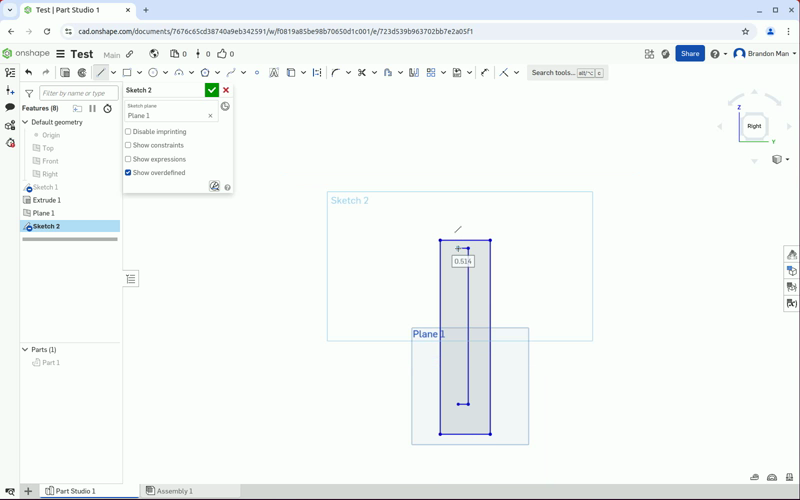
scroll(-6)
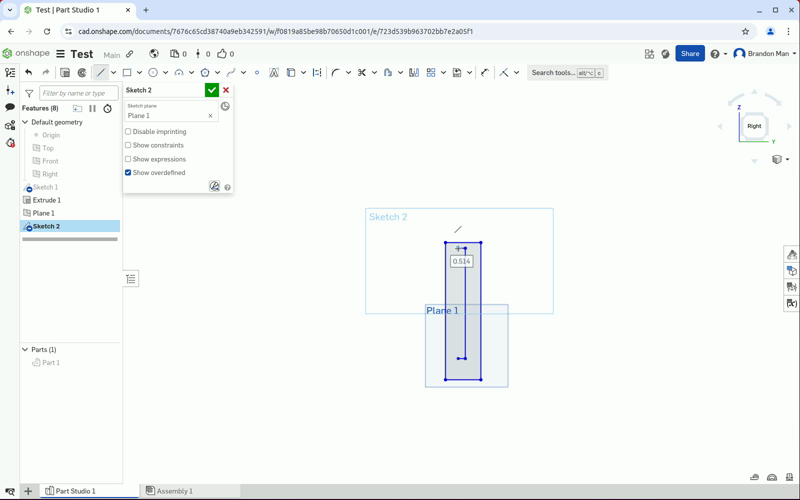
scroll(-6)
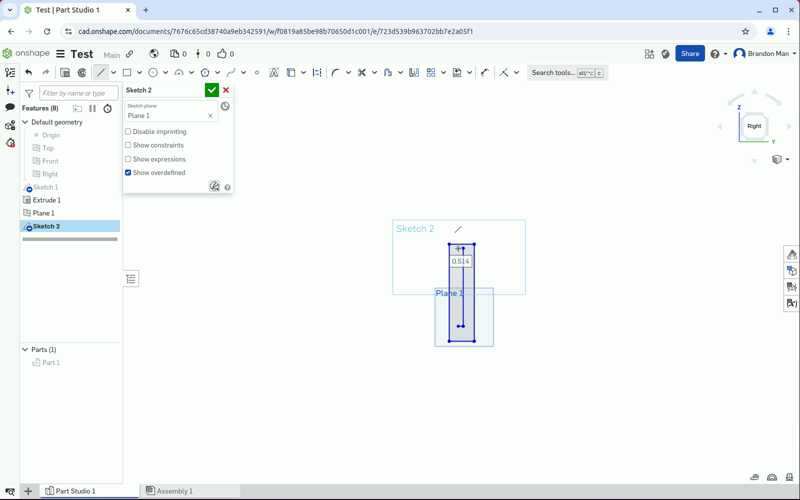
scroll(-6)
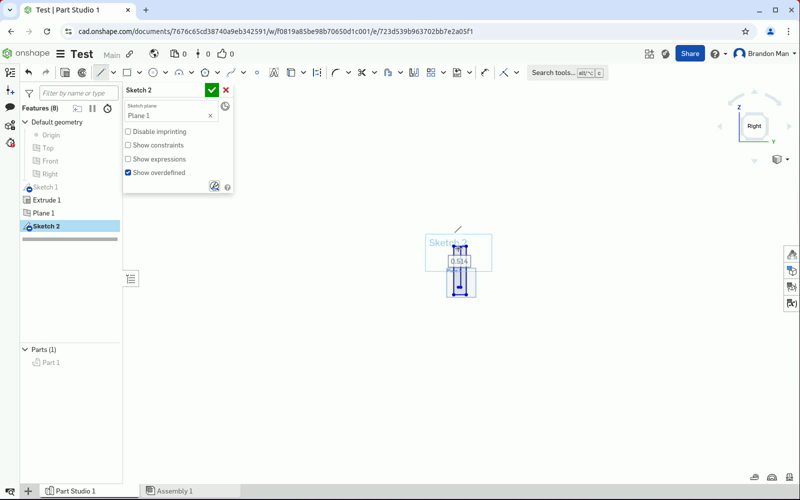
key_up(shift)
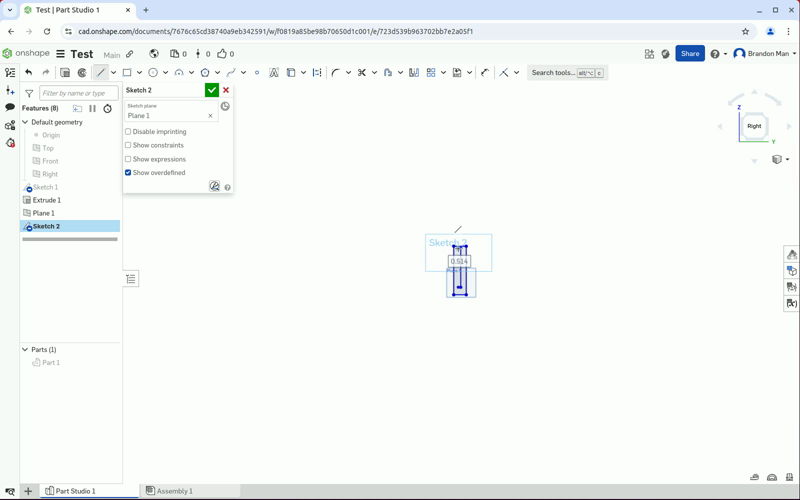
mouse_move(488, 248)
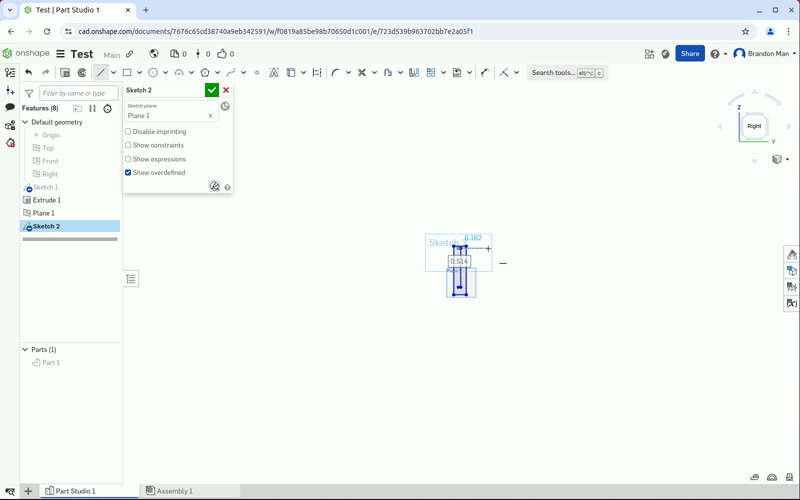
key_down(shift)
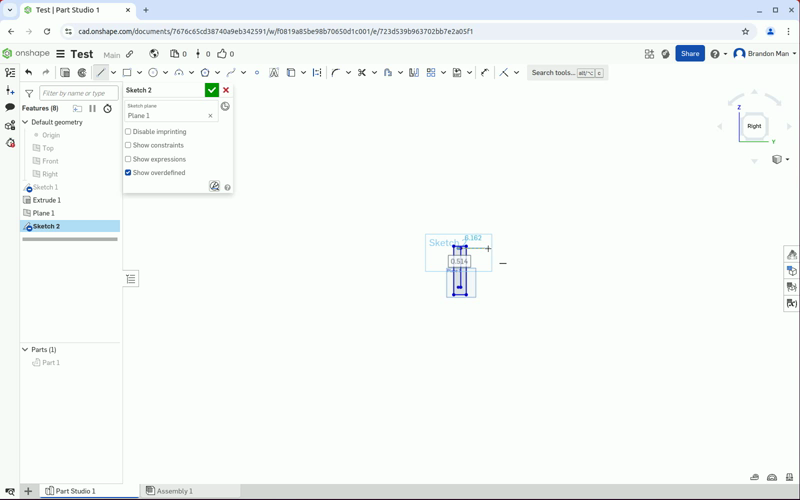
mouse_move(458, 287)
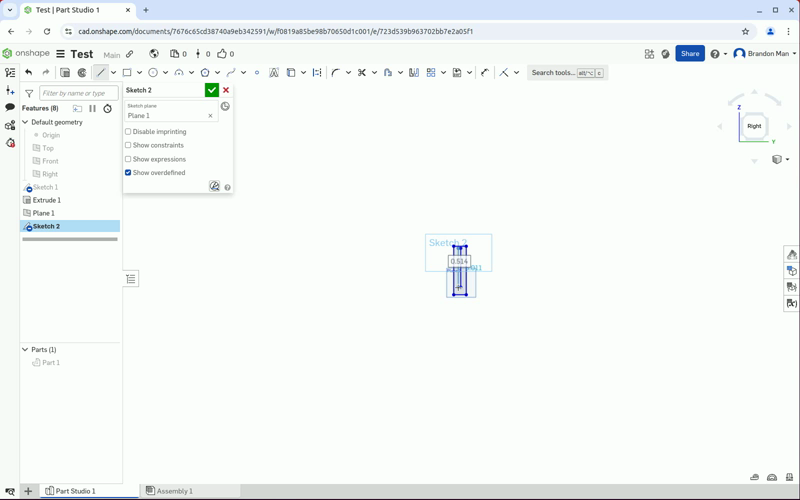
scroll(6)
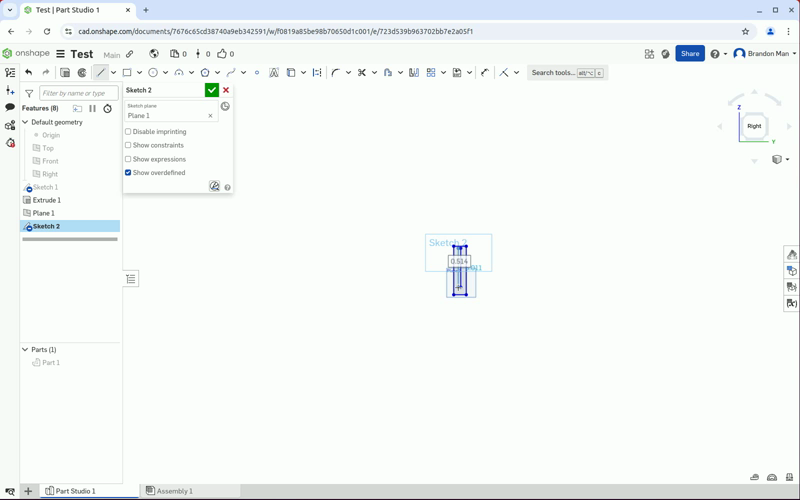
scroll(6)
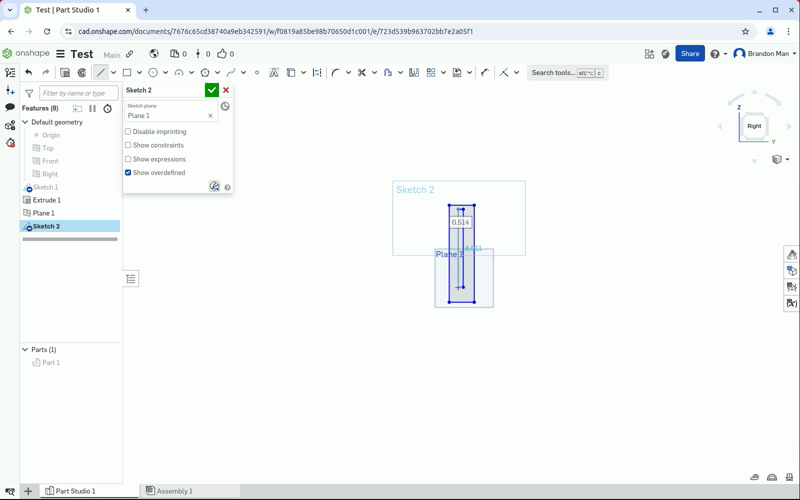
scroll(6)
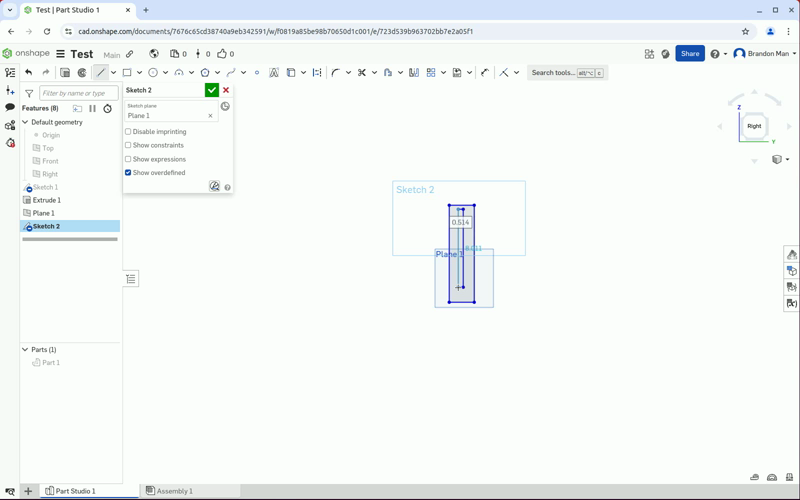
scroll(6)
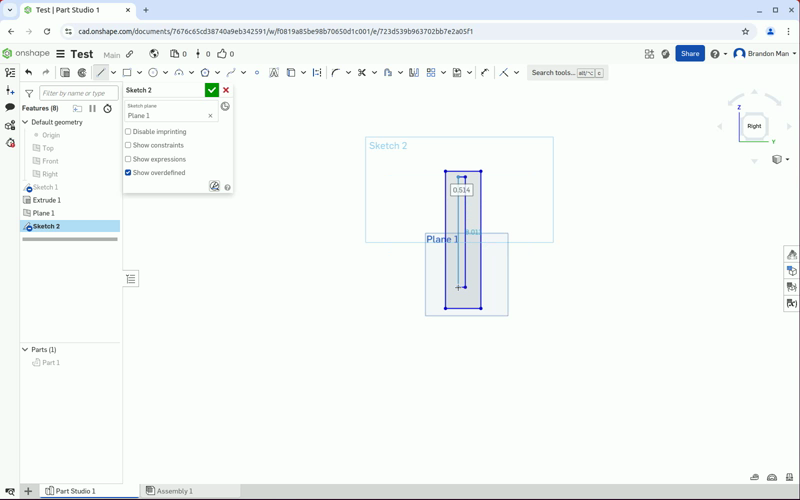
scroll(6)
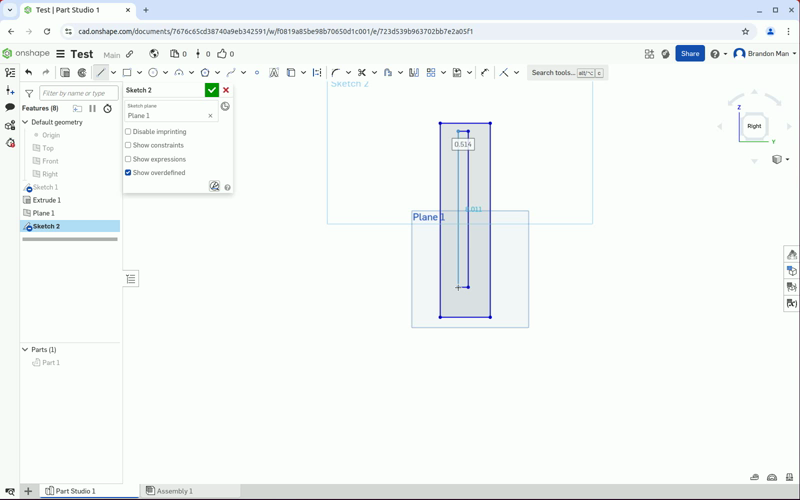
scroll(6)
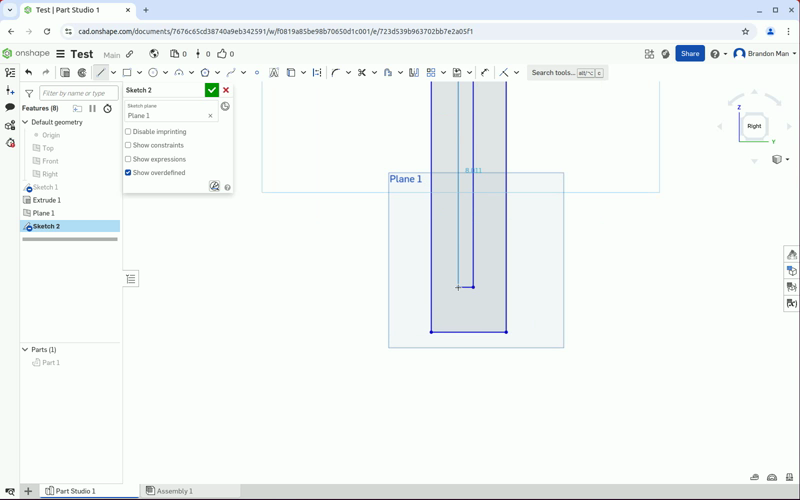
scroll(6)
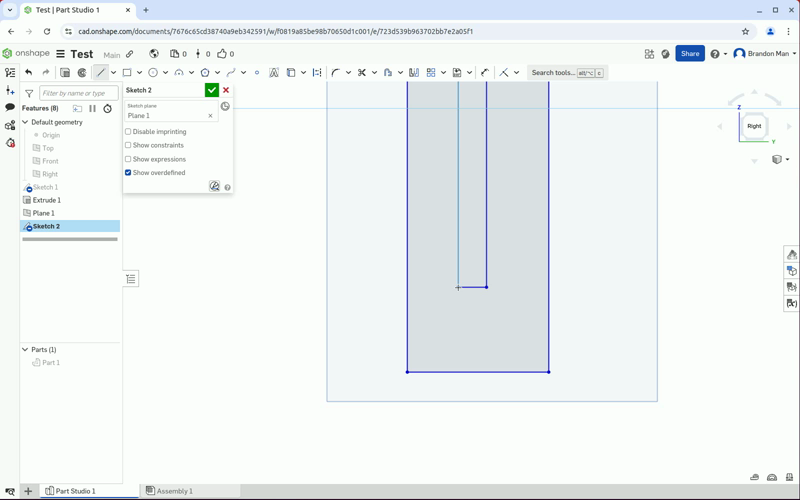
key_up(shift)
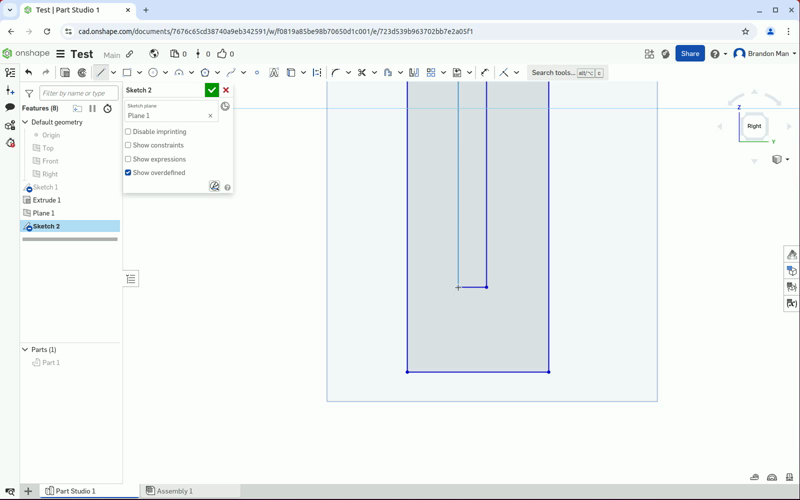
click(458, 287)
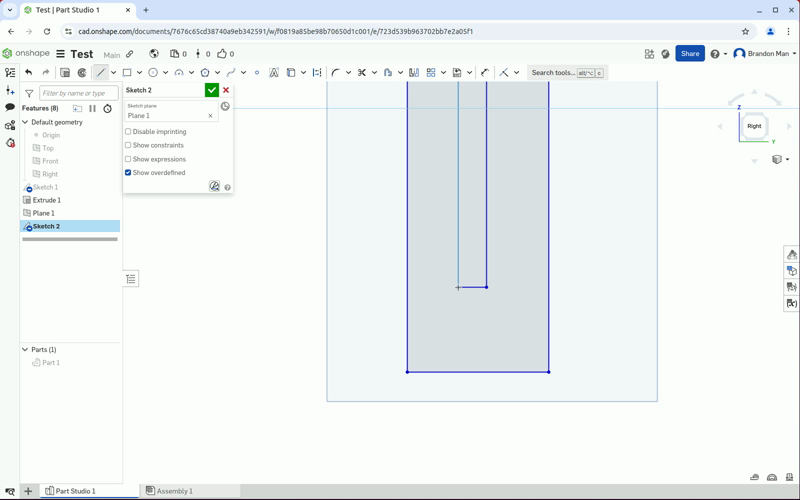
scroll(-6)
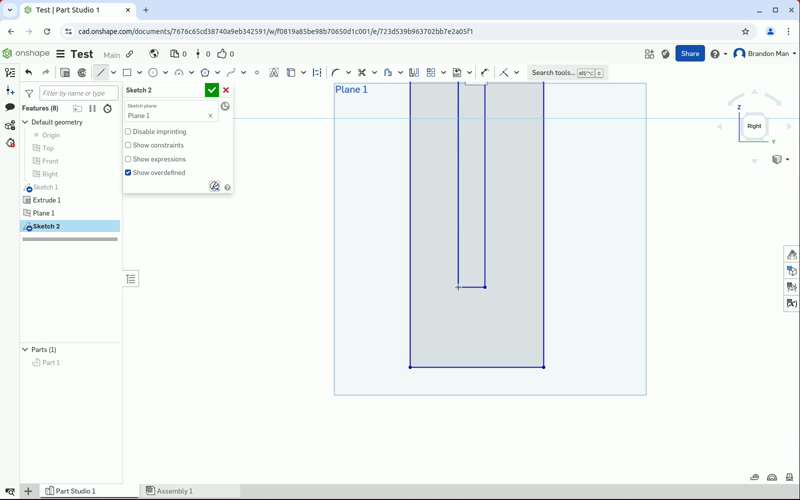
scroll(-6)
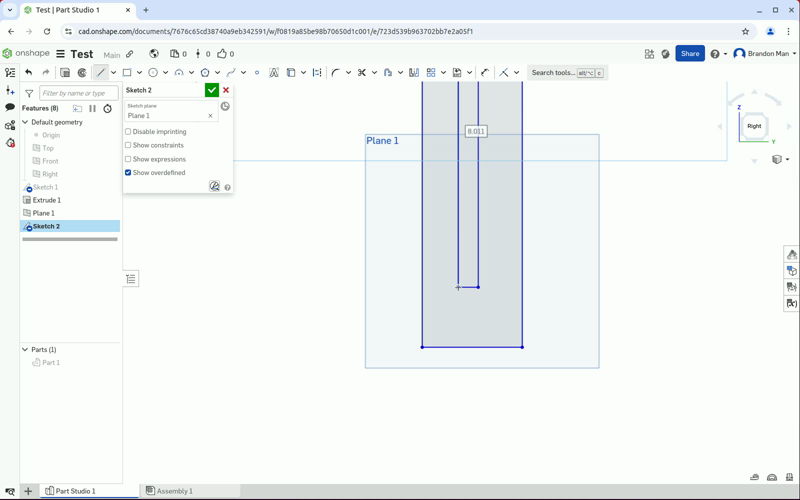
scroll(-6)
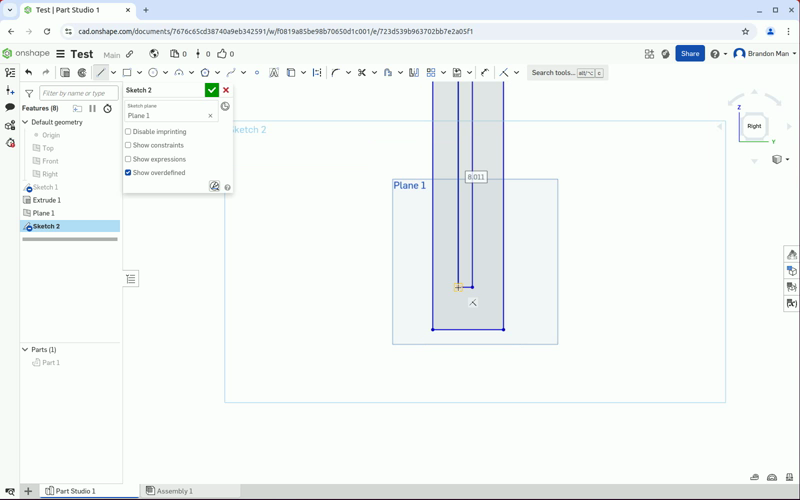
scroll(-6)
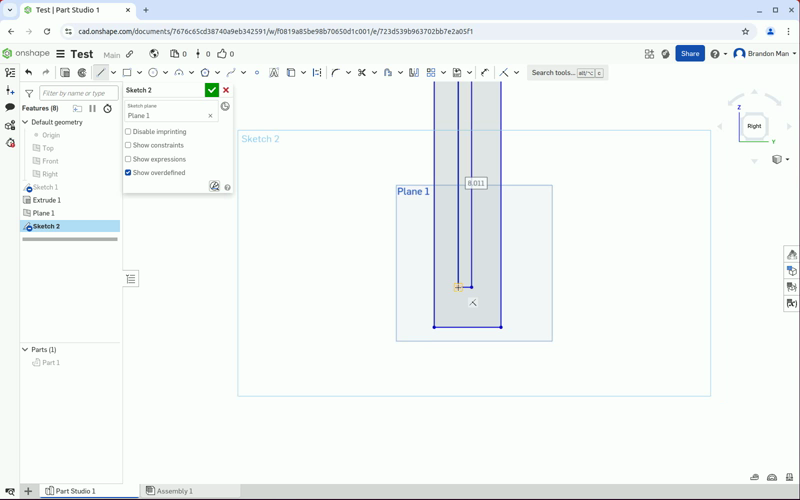
scroll(-6)
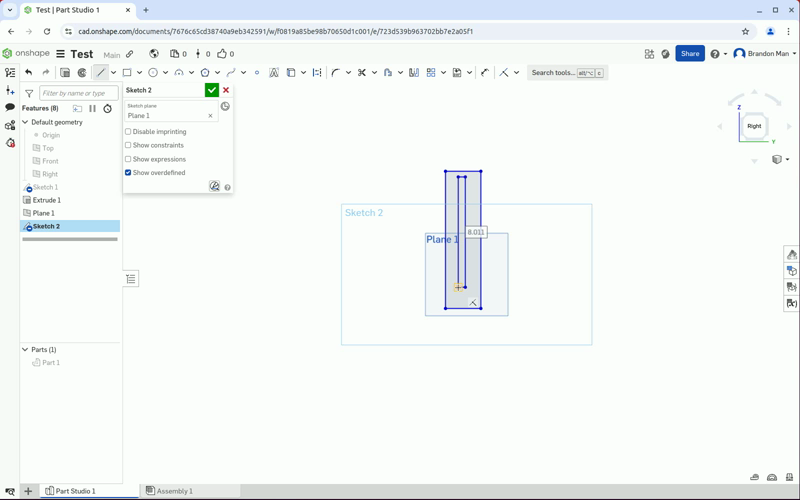
scroll(-6)
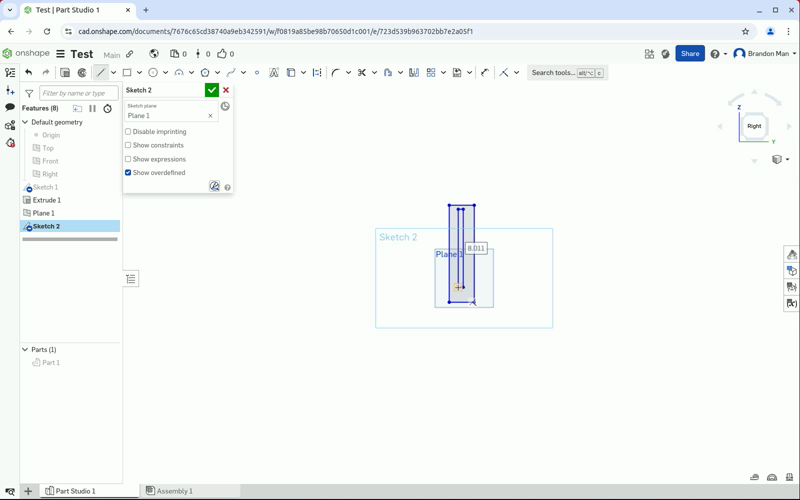
scroll(-6)
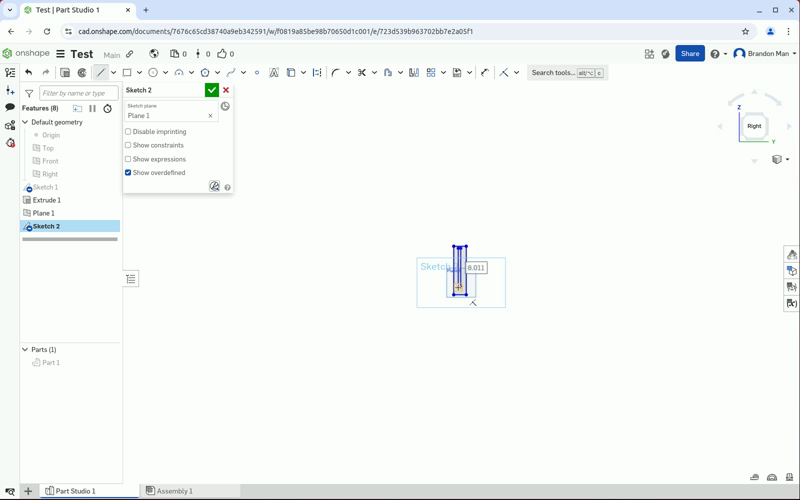
key(esc)
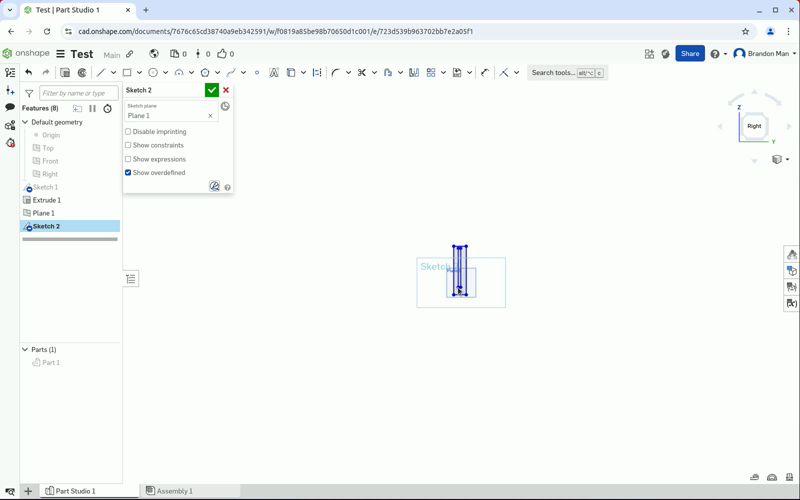
mouse_move(463, 272)
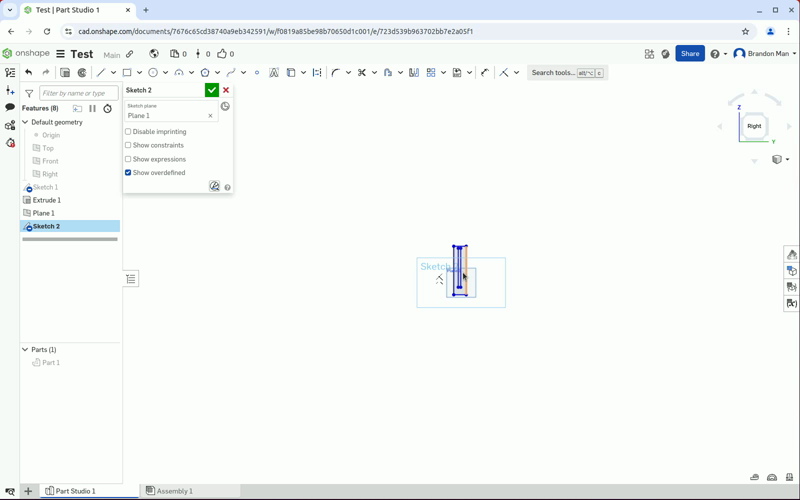
scroll(6)
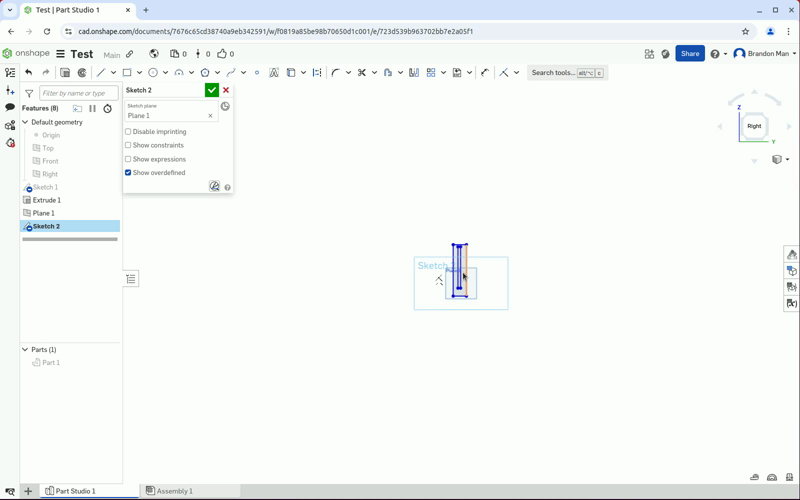
scroll(6)
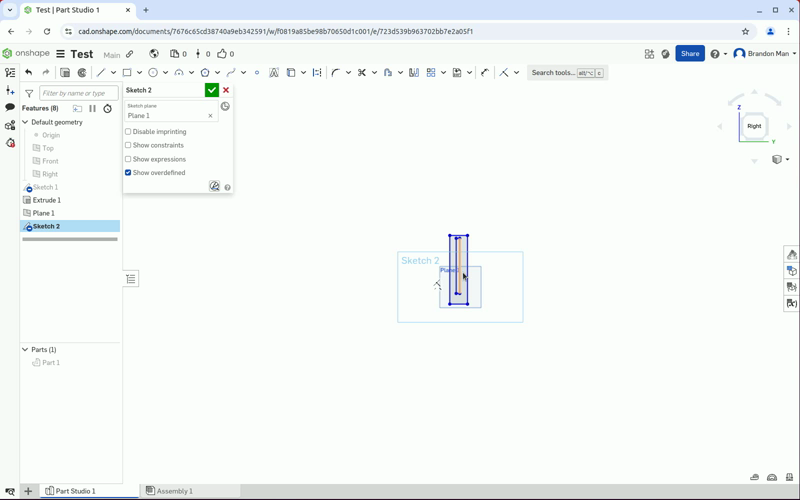
scroll(6)
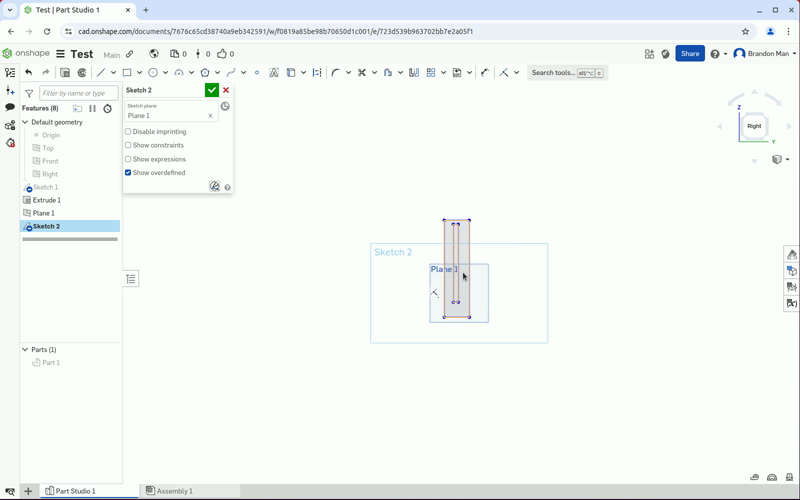
scroll(6)
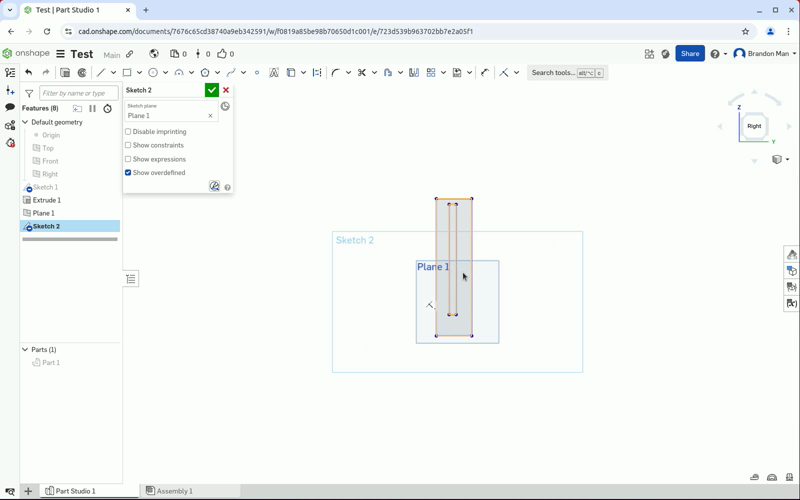
scroll(6)
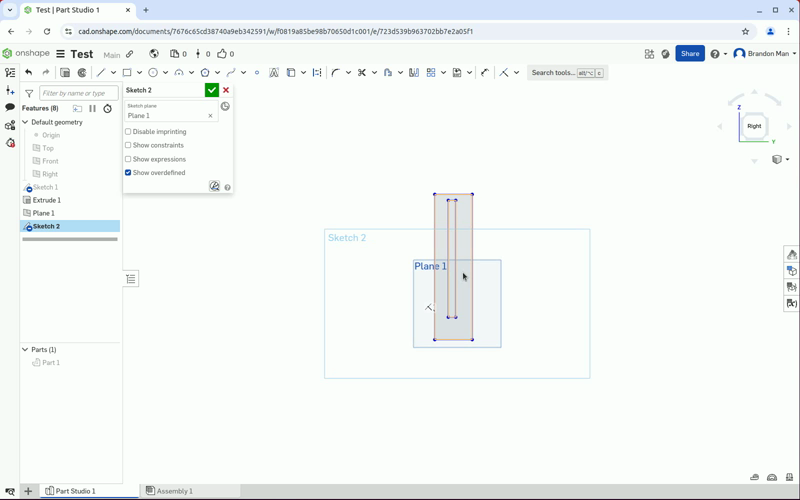
scroll(6)
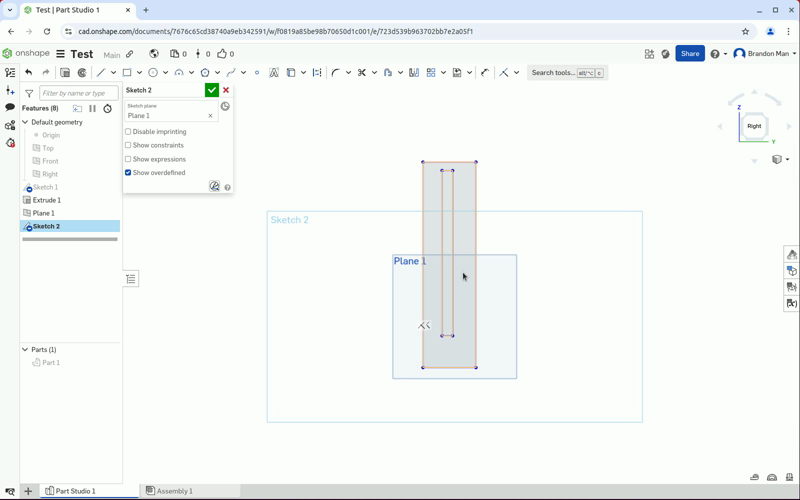
scroll(6)
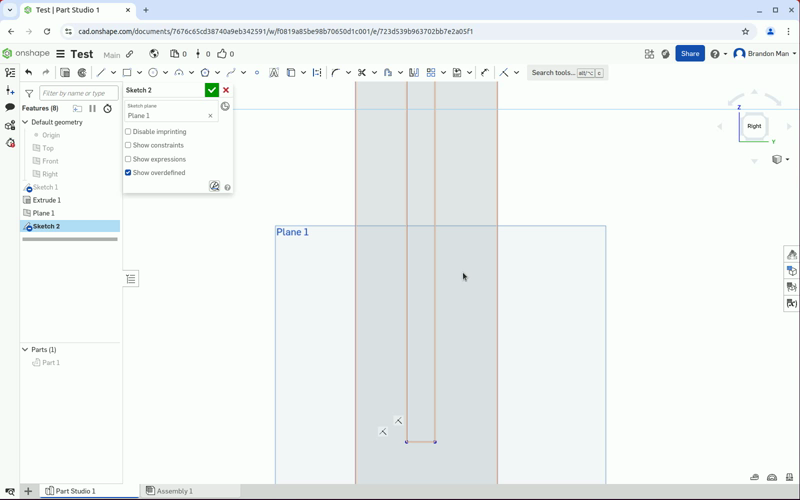
click(463, 272)
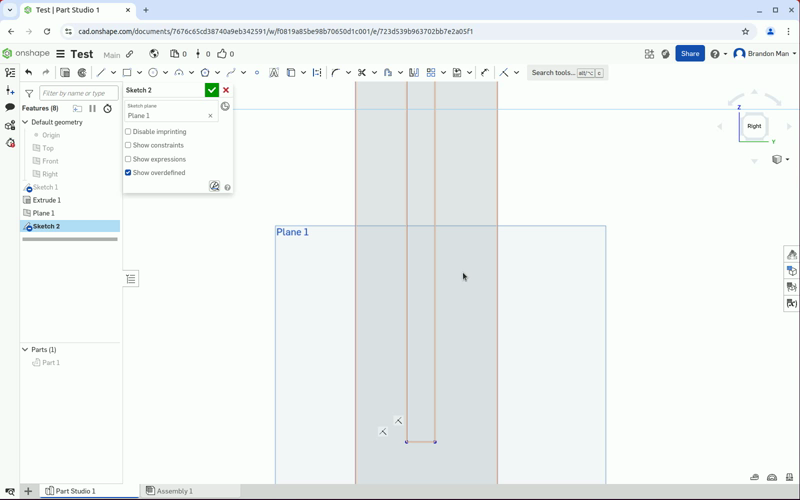
scroll(-6)
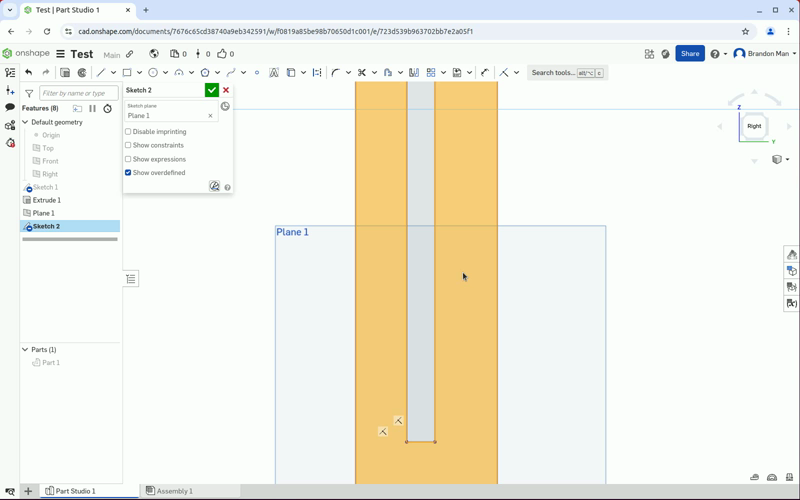
scroll(-6)
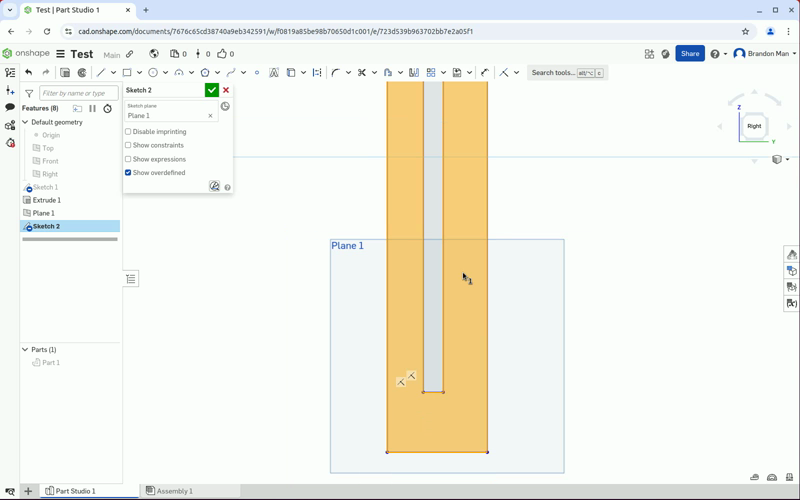
scroll(-6)
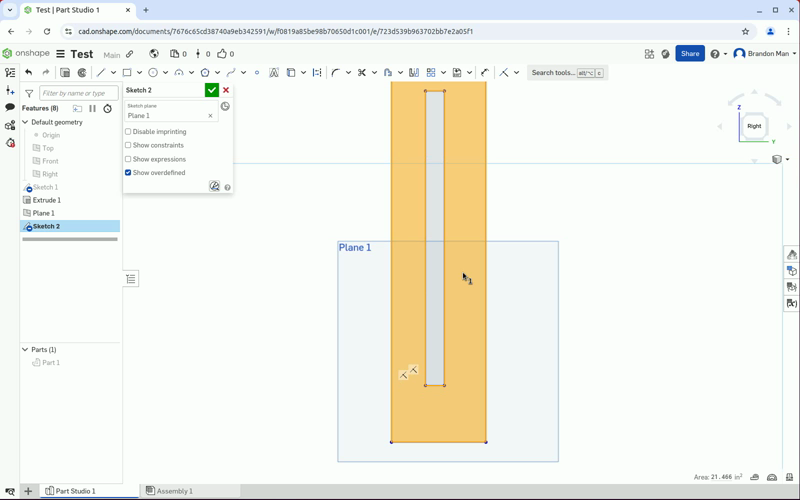
scroll(-6)
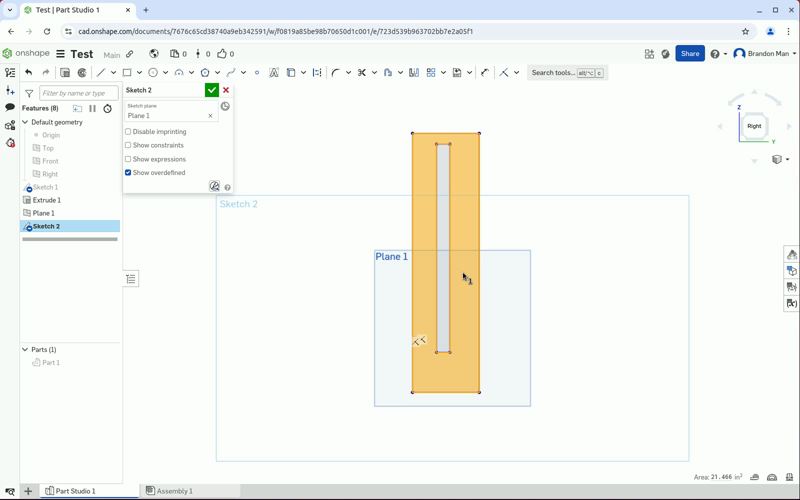
scroll(-6)
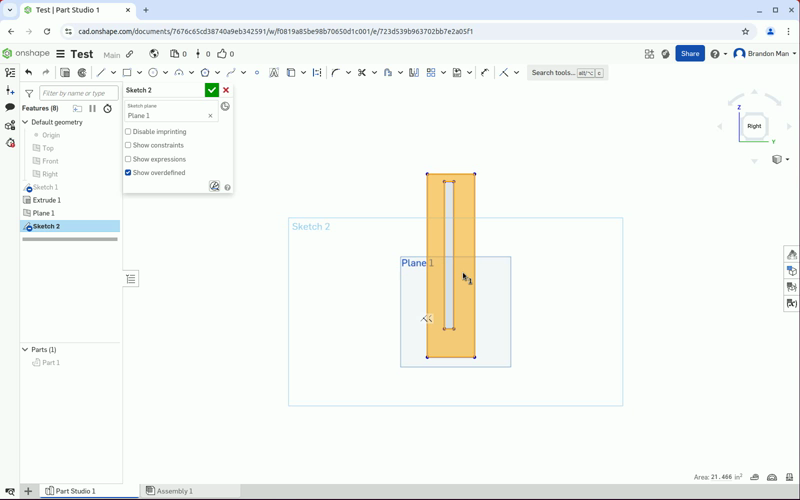
scroll(-6)
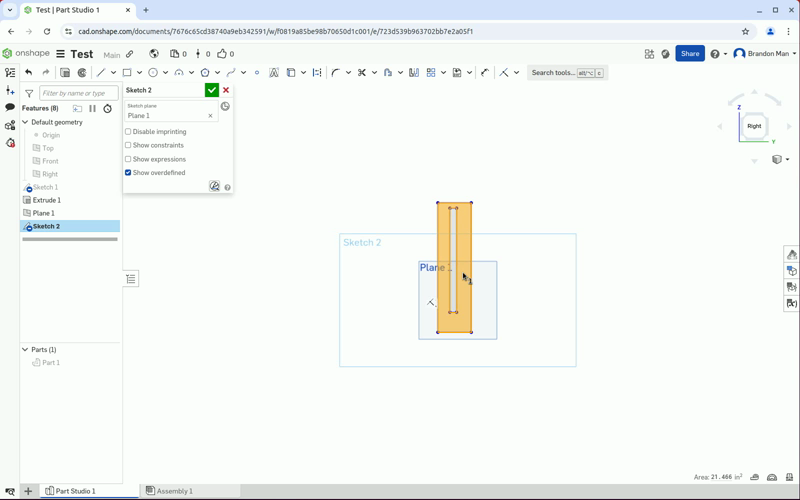
scroll(-6)
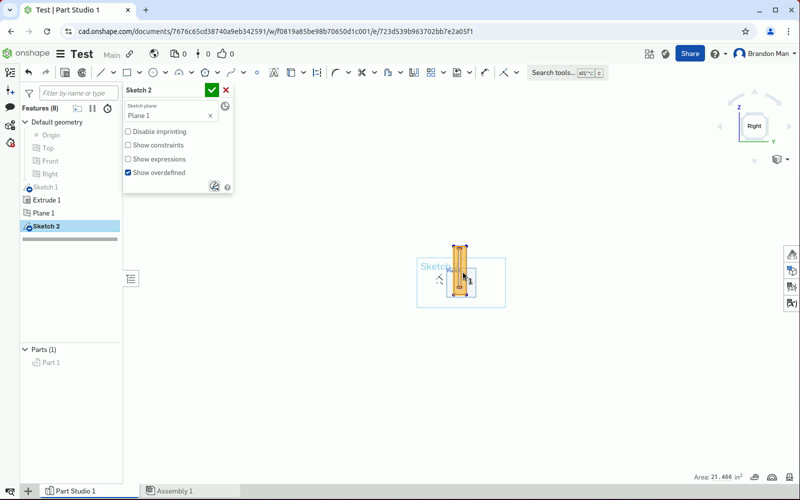
mouse_move(73, 352)
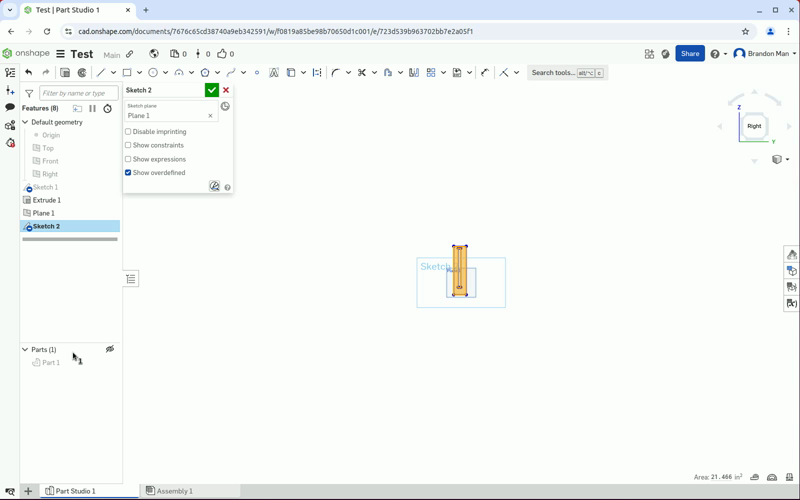
key(shift+y)
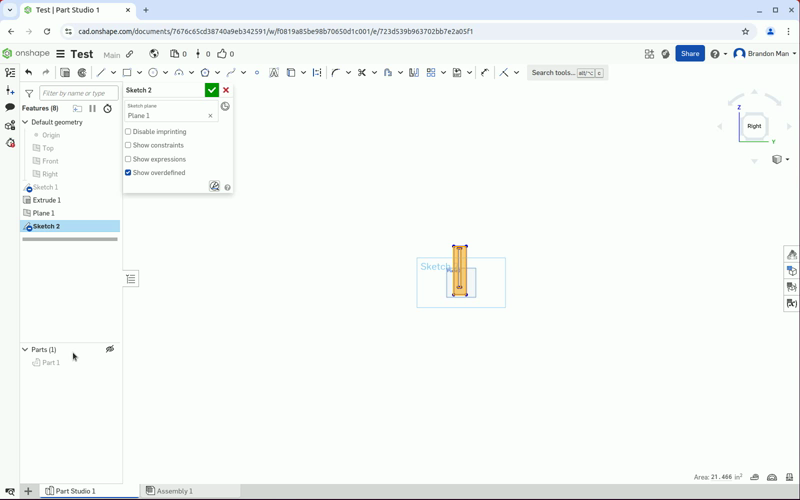
key(shift+e)
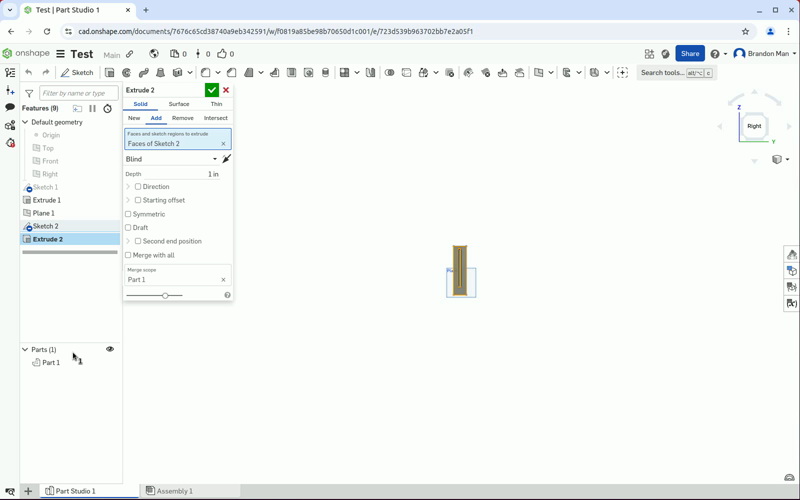
mouse_move(143, 106)
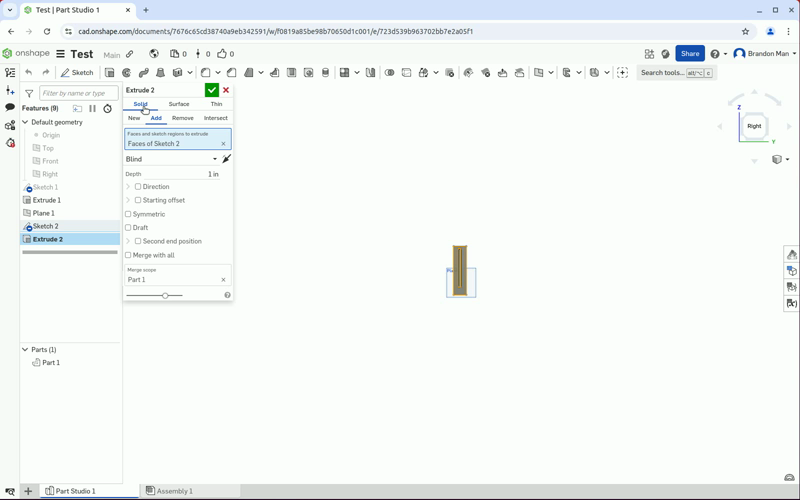
click(143, 106)
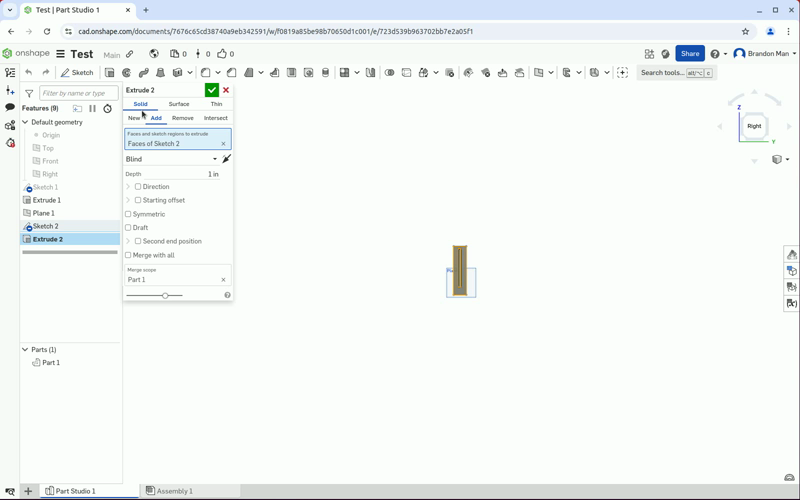
mouse_move(137, 120)
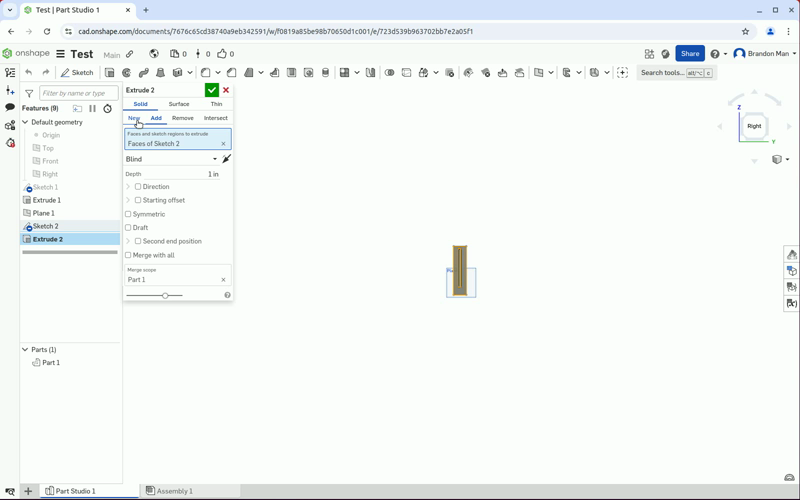
click(137, 120)
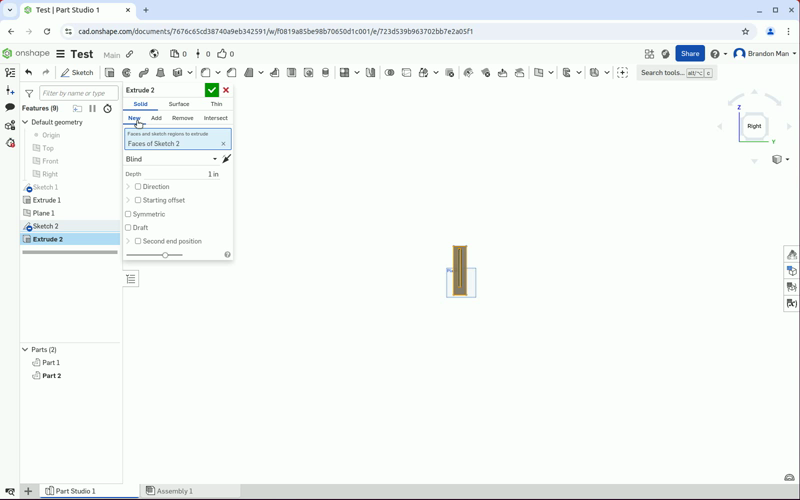
key(tab, 4)
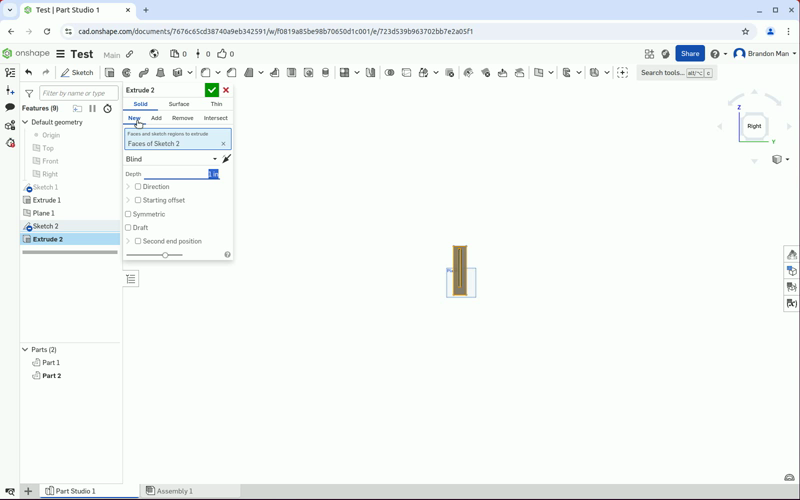
text(2.407)
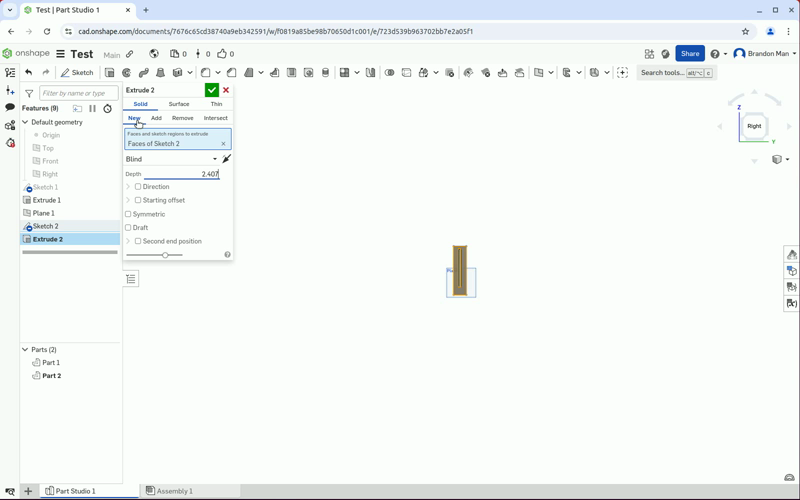
key(enter)
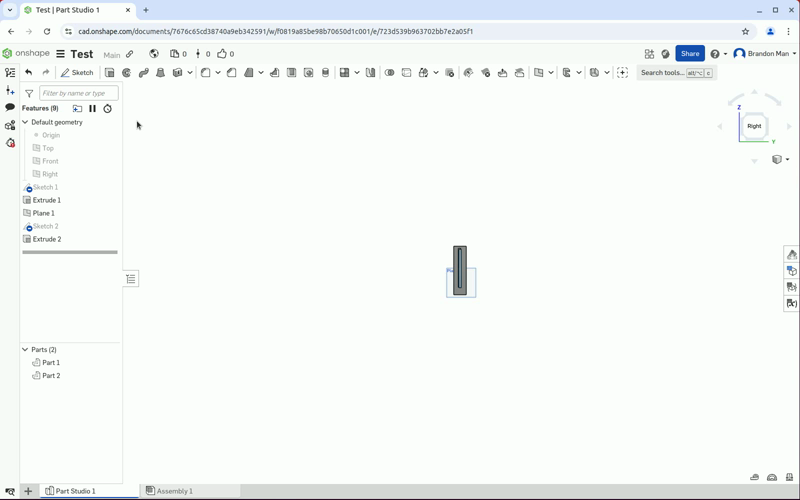
key(shift+h)
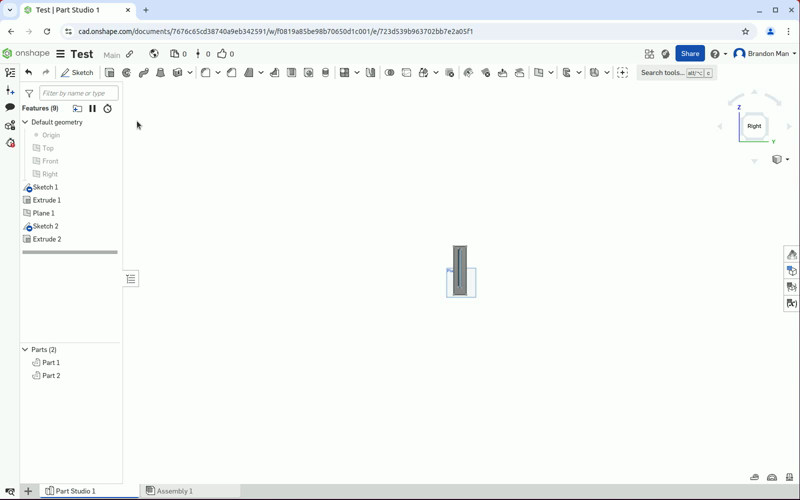
key(shift+h)
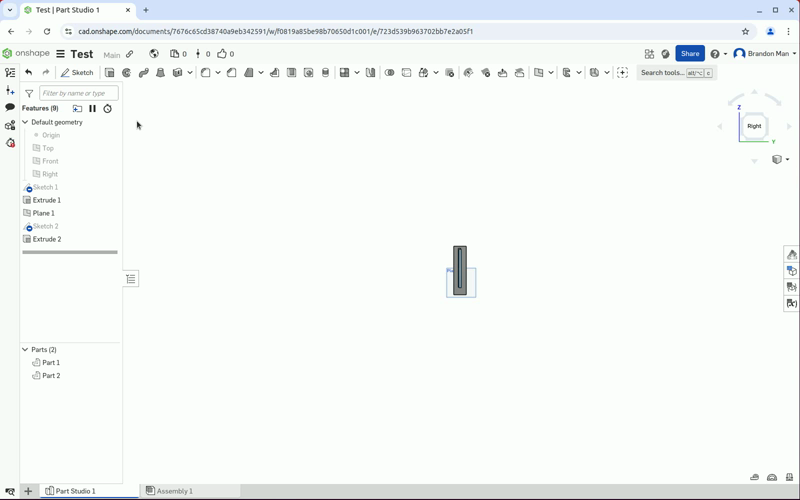
mouse_move(73, 189)
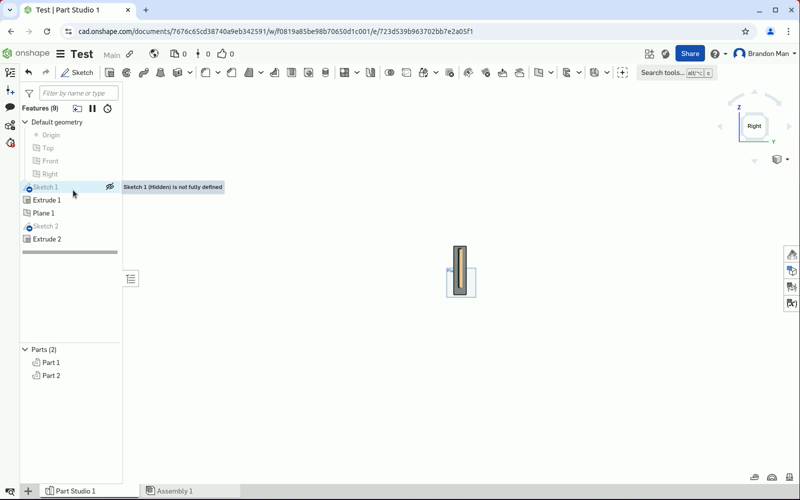
click(73, 189)
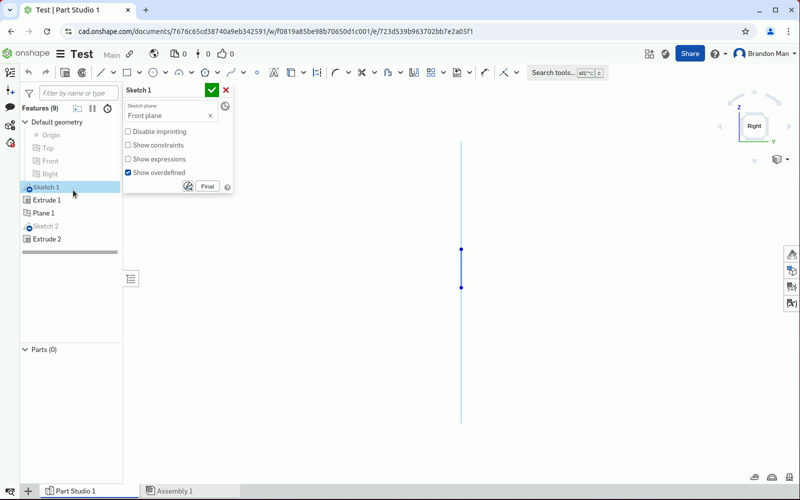
mouse_move(229, 92)
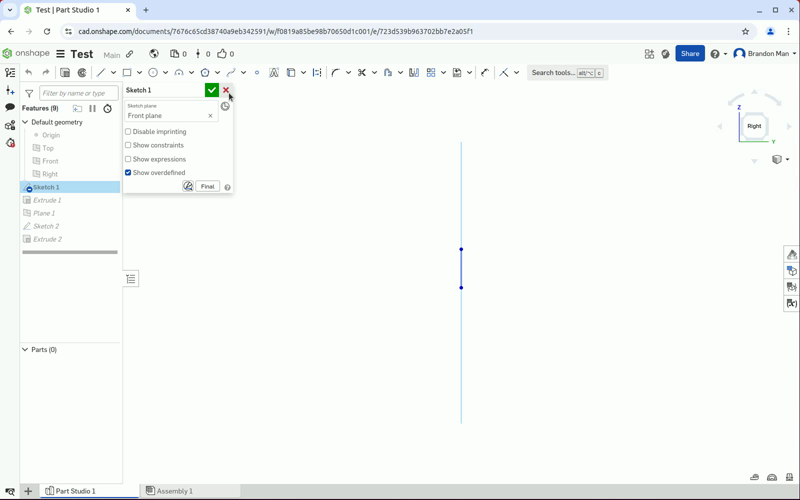
click(229, 92)
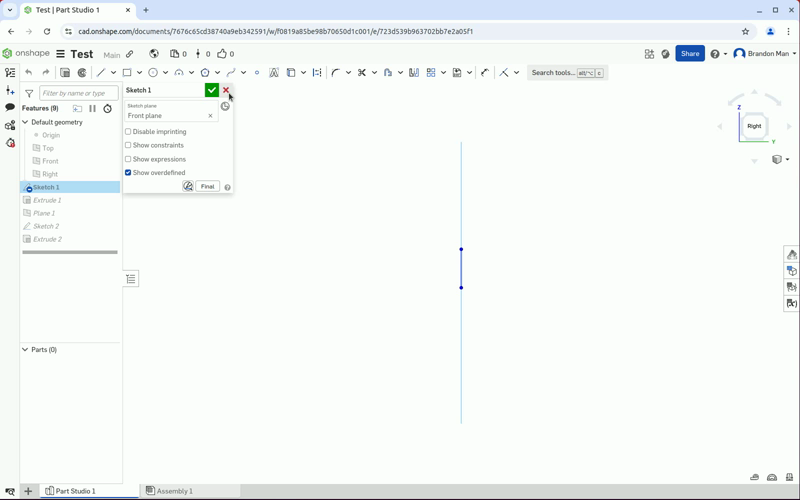
key(shift+s)
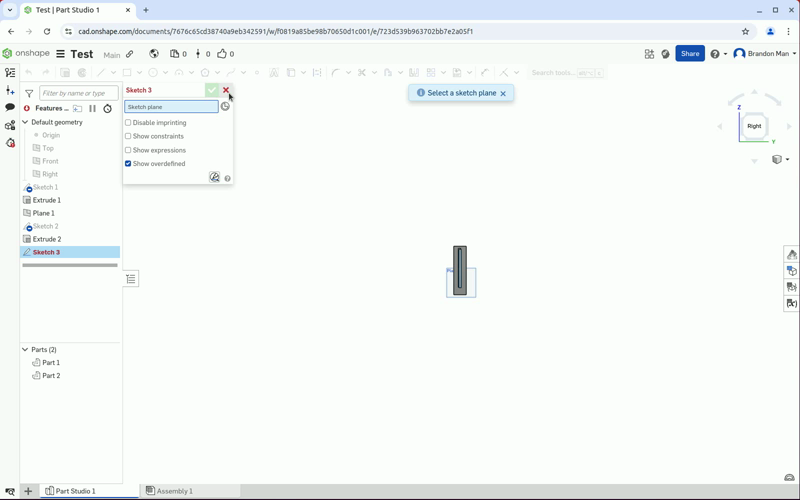
mouse_move(73, 215)
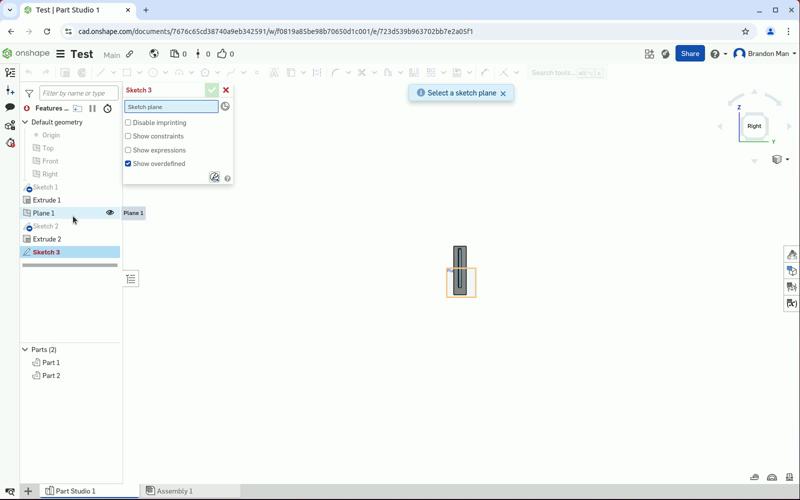
click(73, 215)
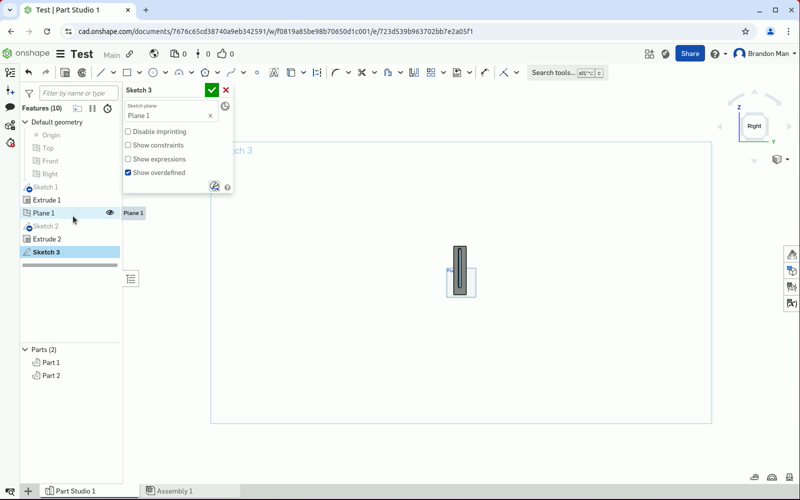
mouse_move(73, 352)
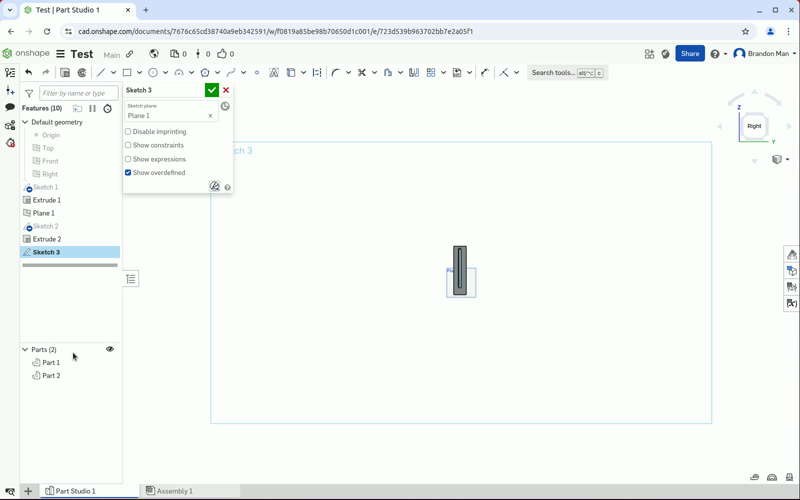
key(y)
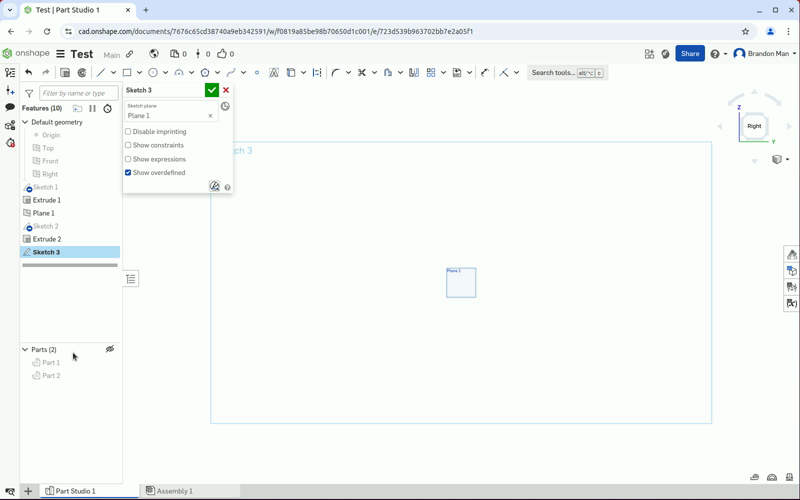
key(l)
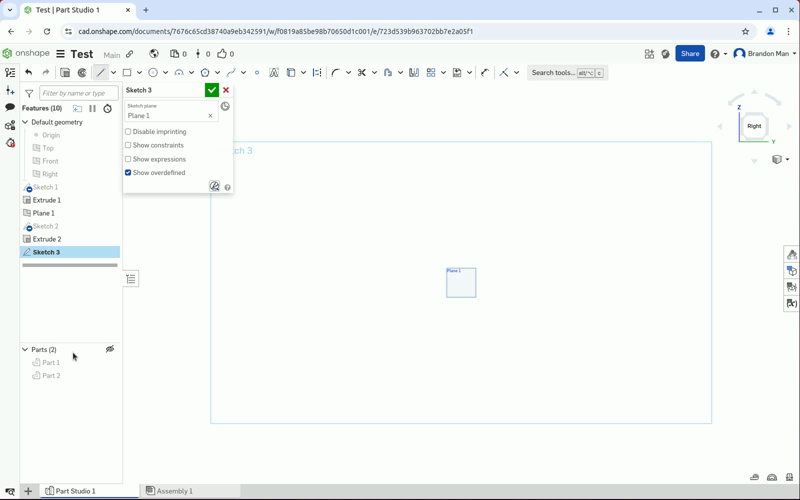
key_down(shift)
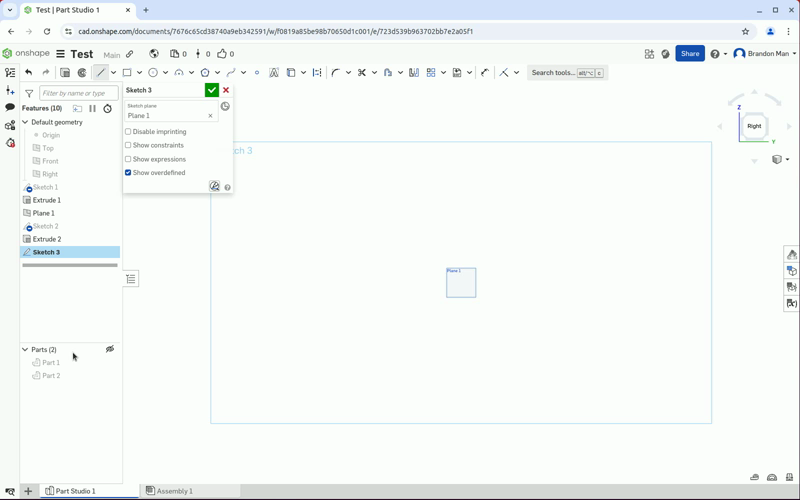
mouse_move(458, 287)
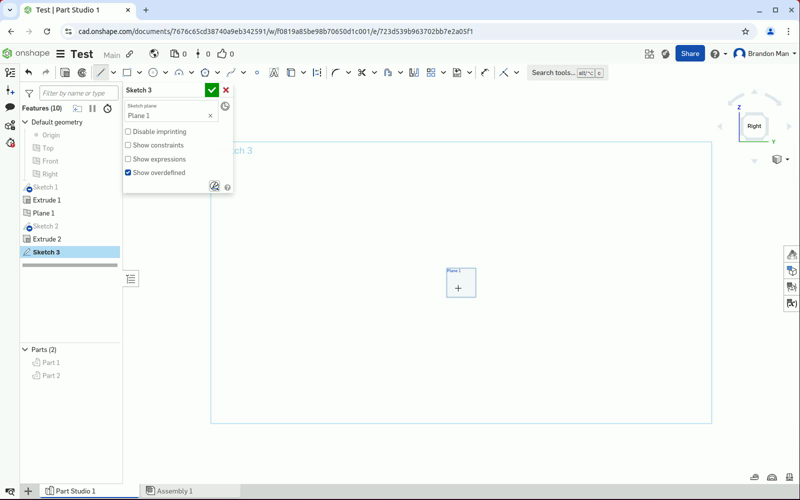
click(458, 287)
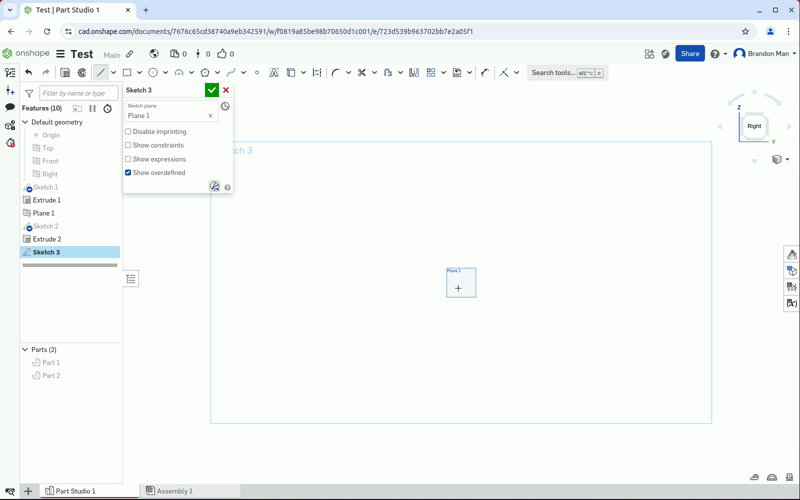
key_up(shift)
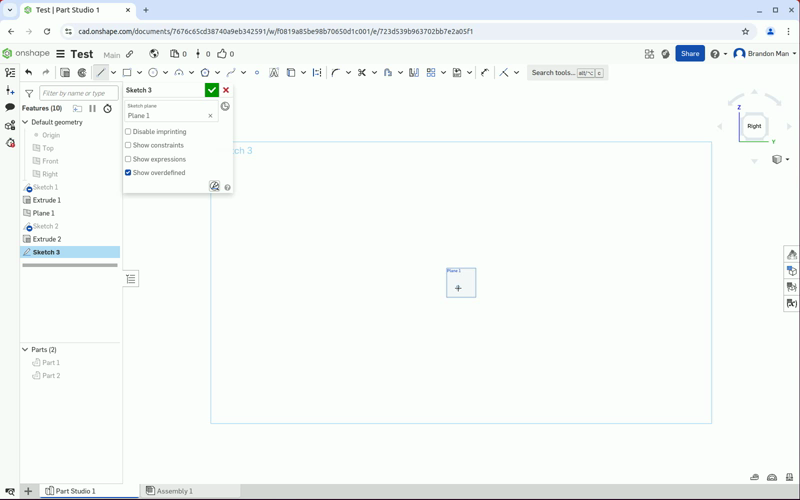
key_down(shift)
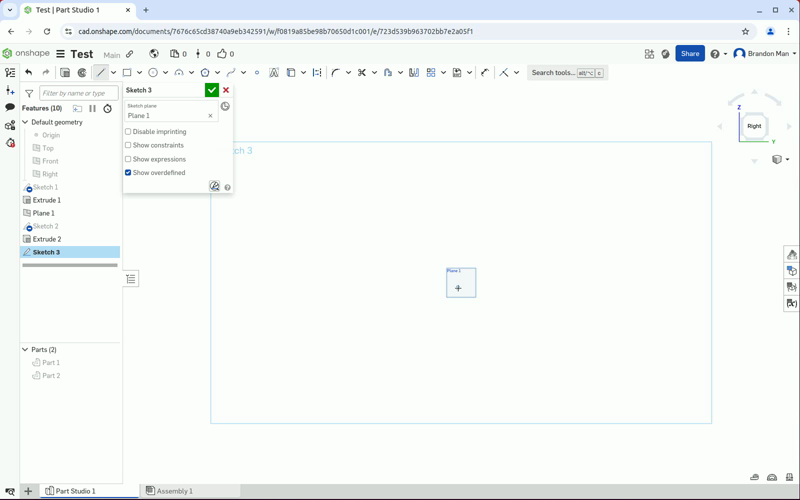
mouse_move(488, 287)
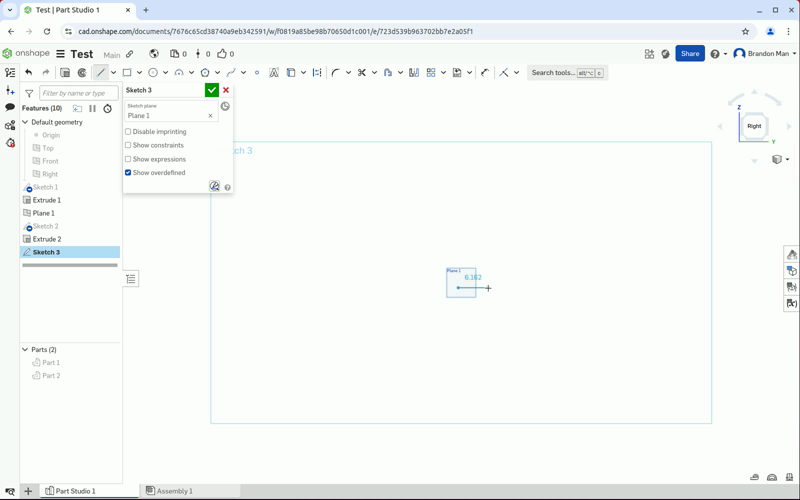
mouse_move(460, 287)
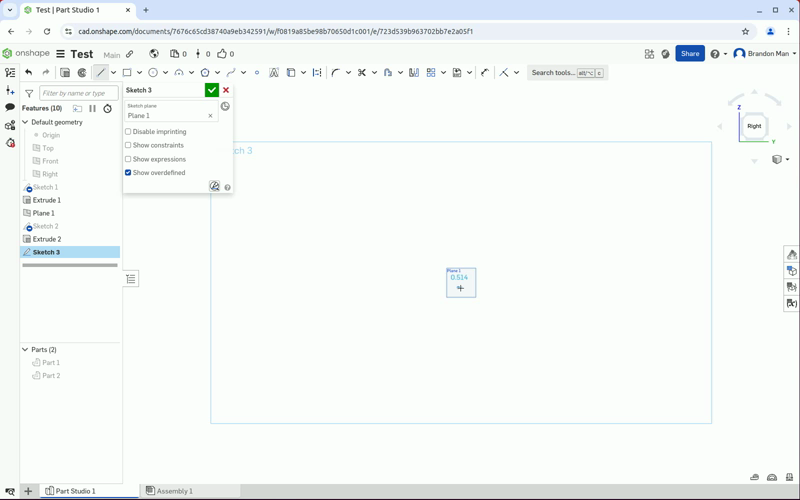
scroll(6)
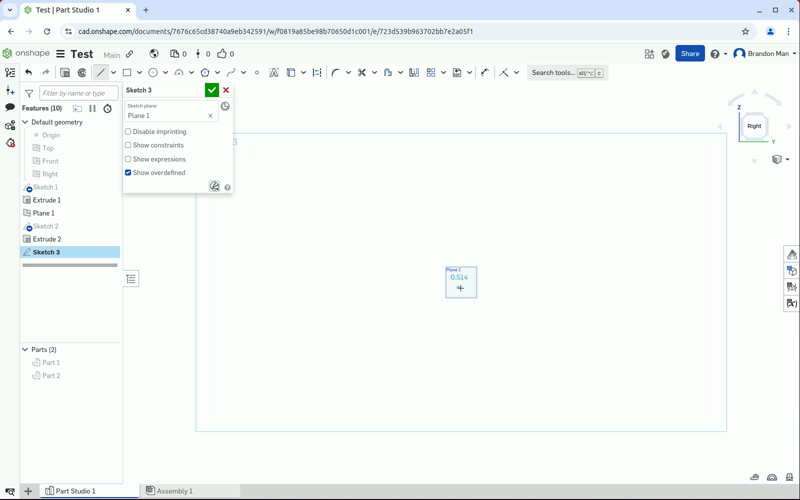
scroll(6)
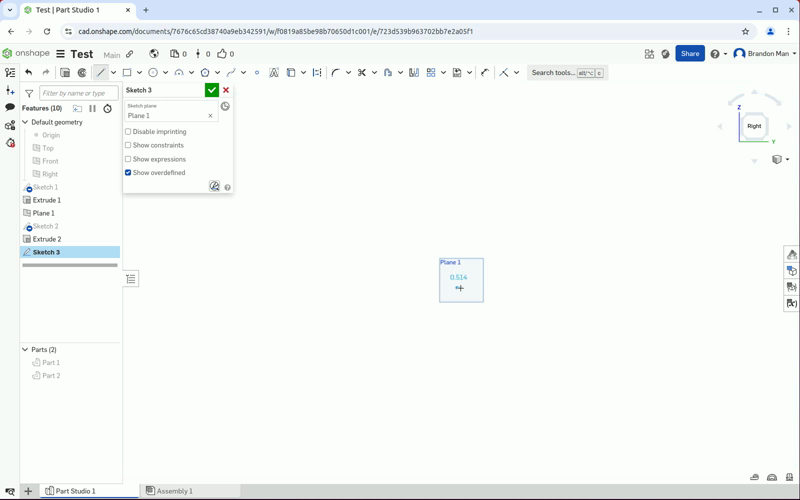
scroll(6)
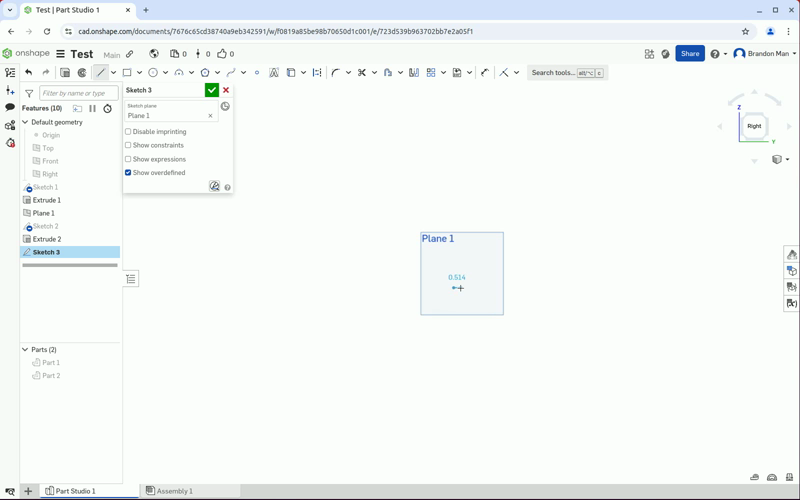
scroll(6)
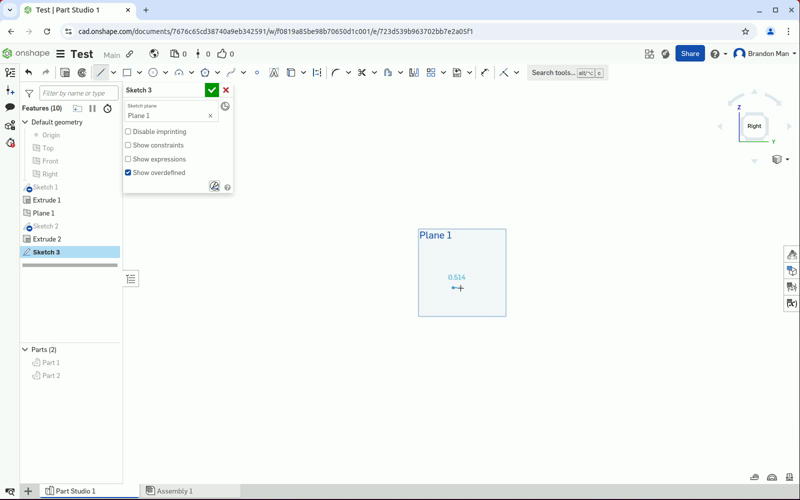
scroll(6)
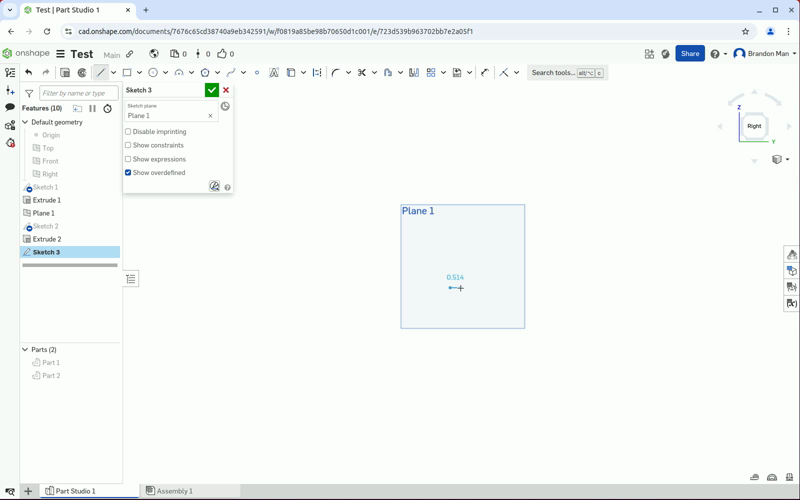
scroll(6)
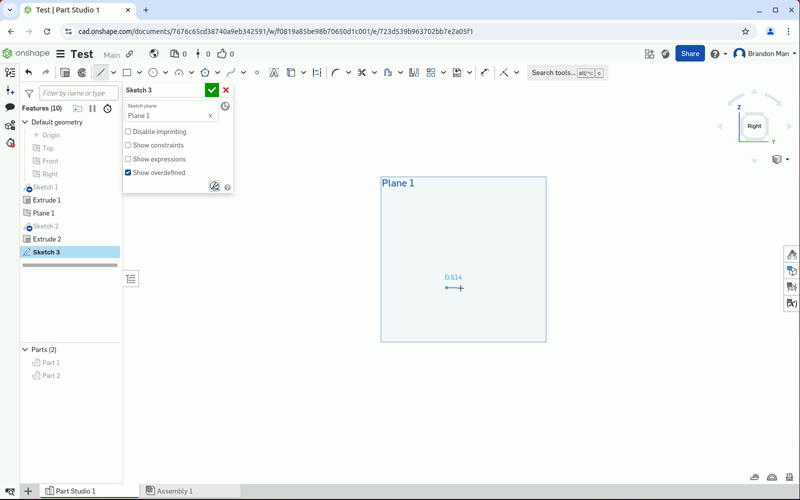
scroll(6)
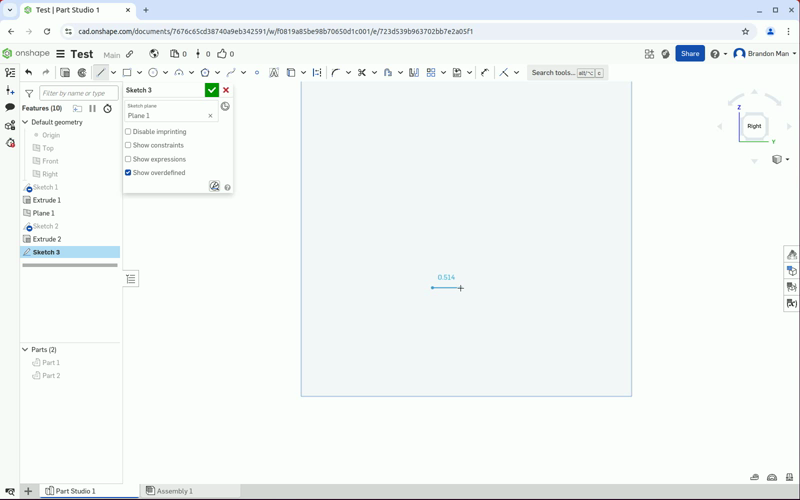
click(460, 287)
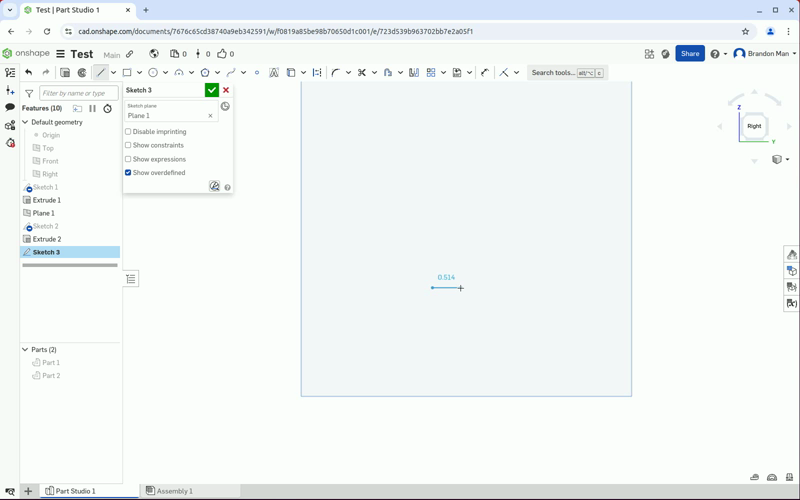
scroll(-6)
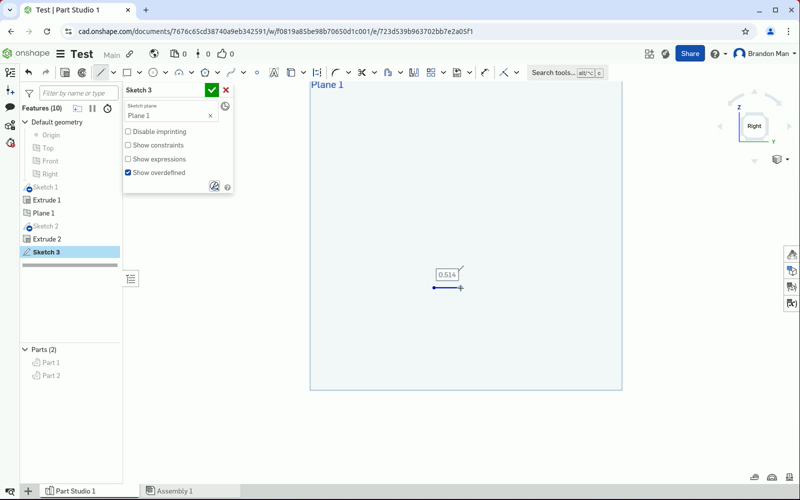
scroll(-6)
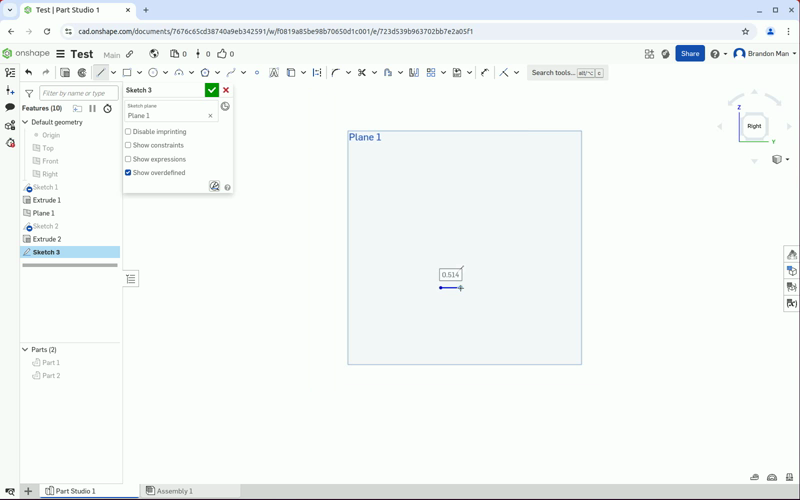
scroll(-6)
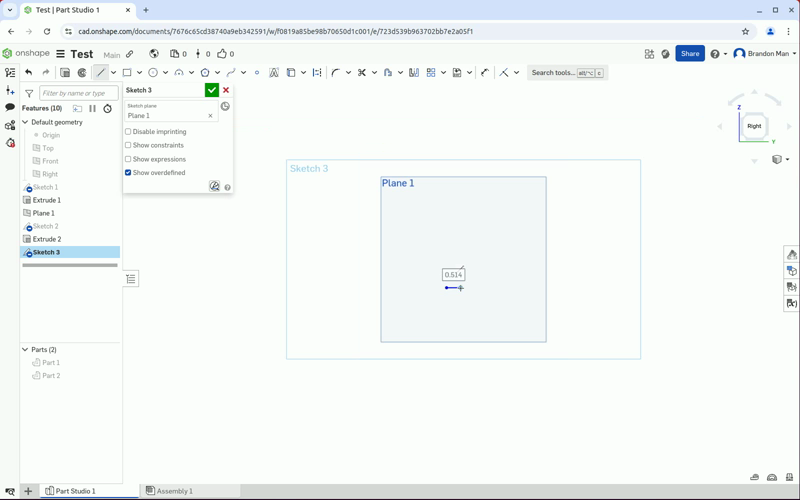
scroll(-6)
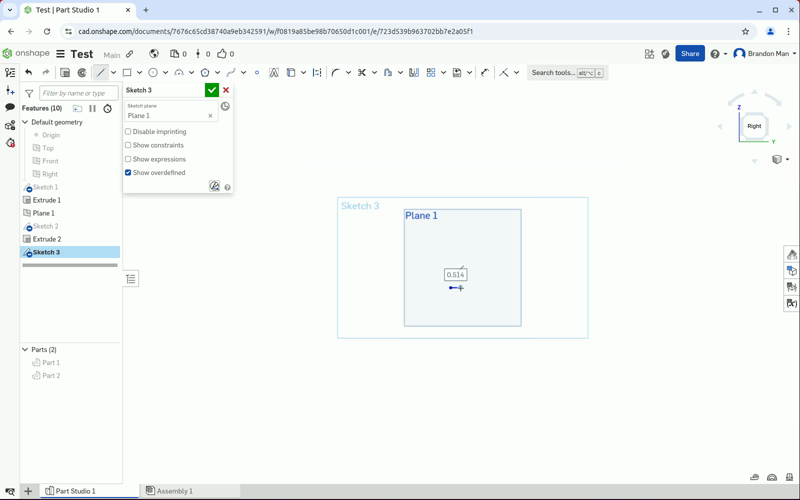
scroll(-6)
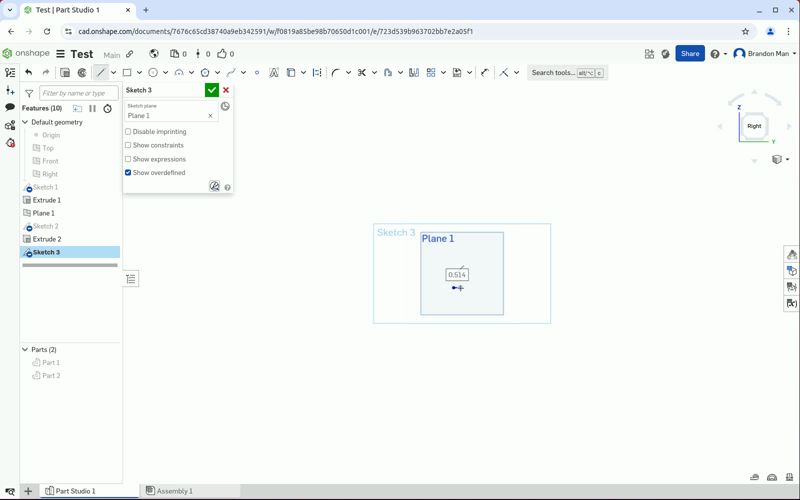
scroll(-6)
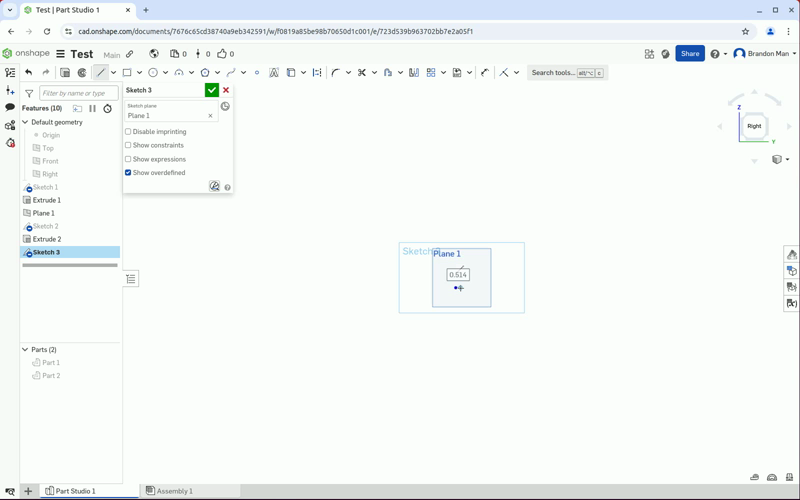
scroll(-6)
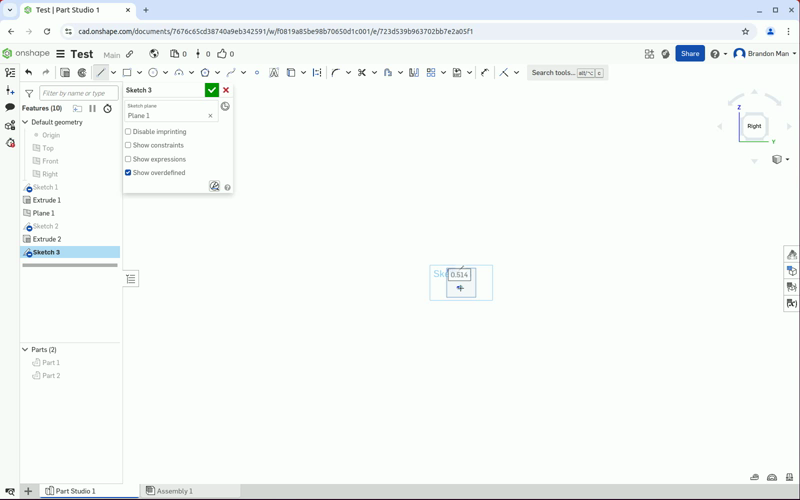
key_up(shift)
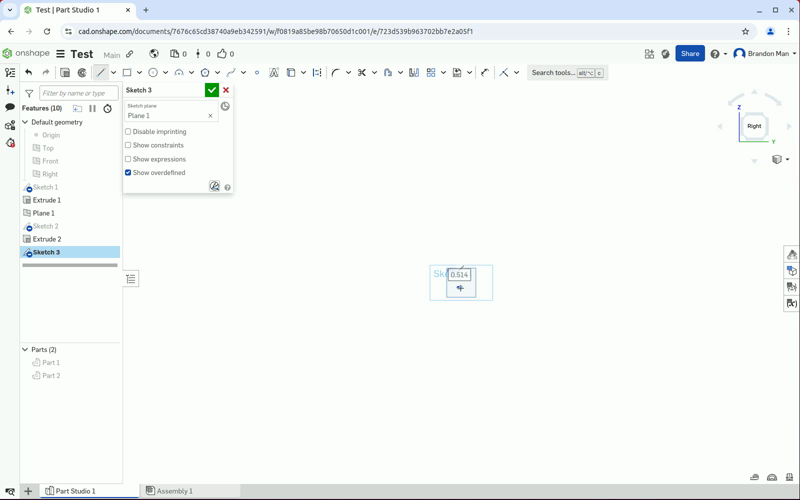
key_down(shift)
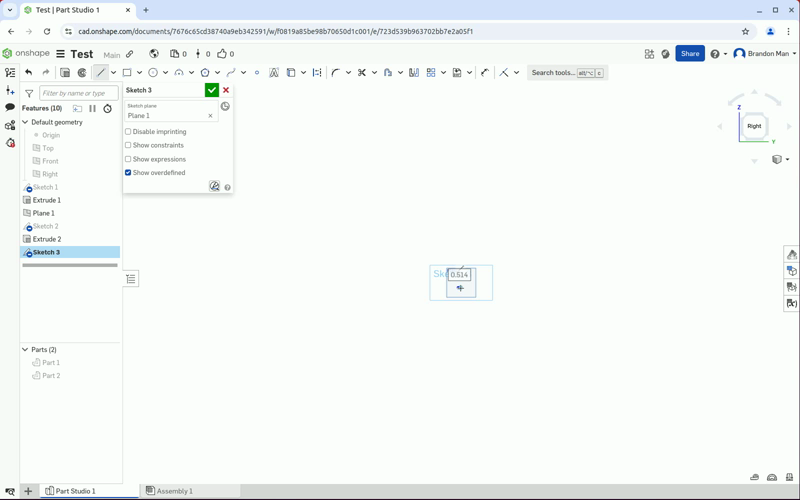
mouse_move(490, 287)
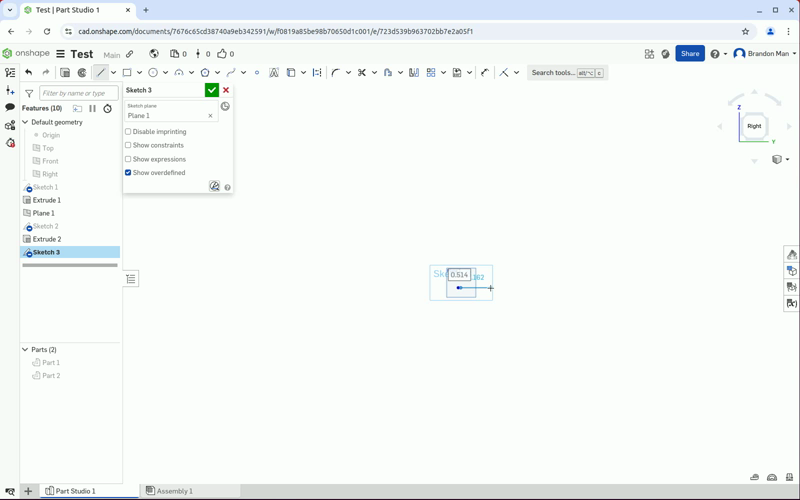
mouse_move(460, 248)
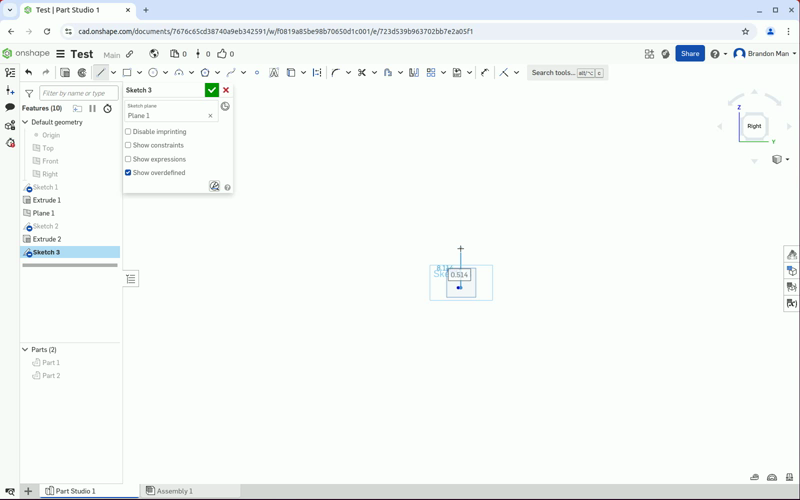
click(460, 248)
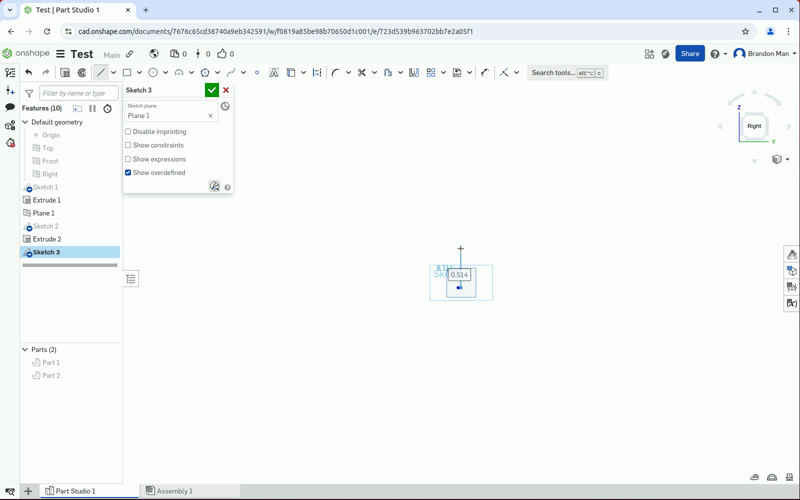
key_up(shift)
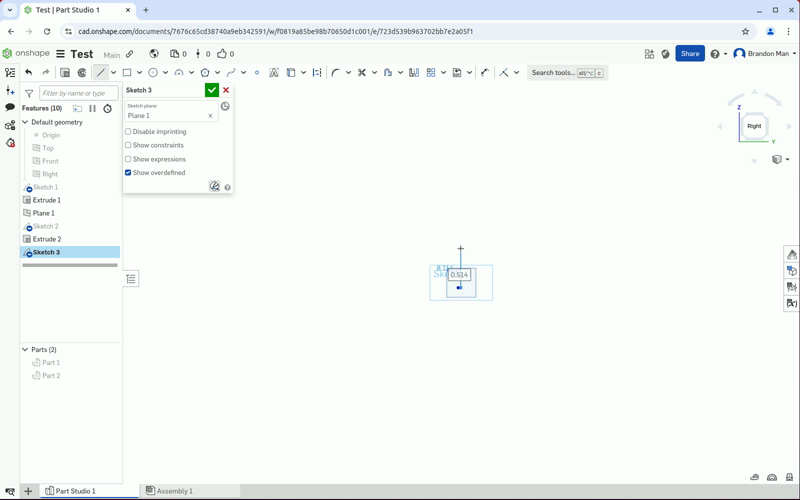
key_down(shift)
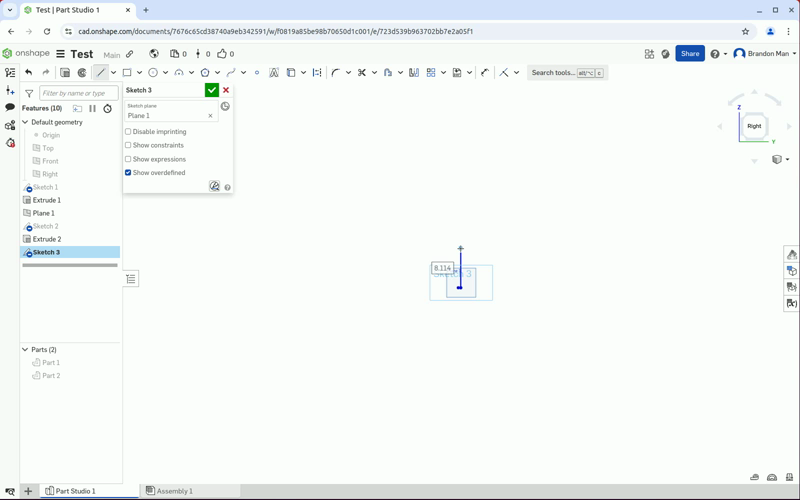
mouse_move(490, 248)
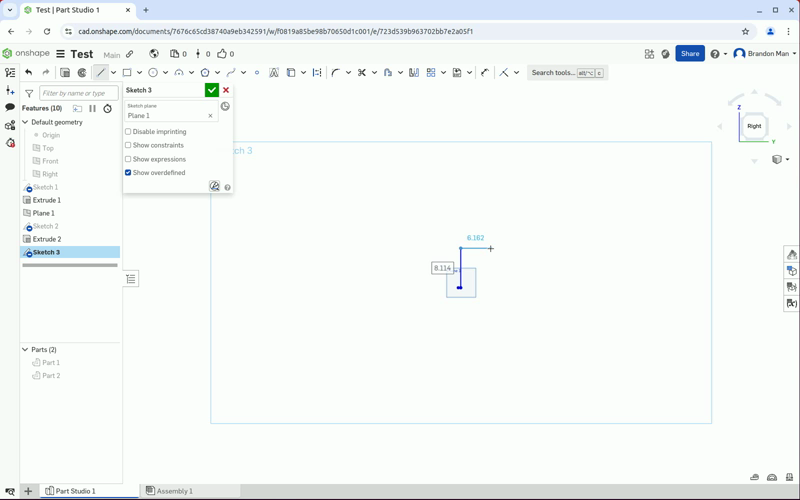
mouse_move(458, 248)
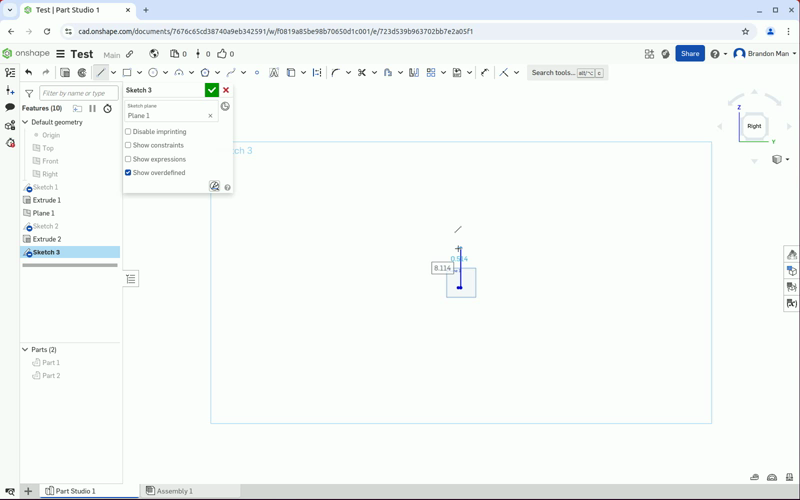
scroll(6)
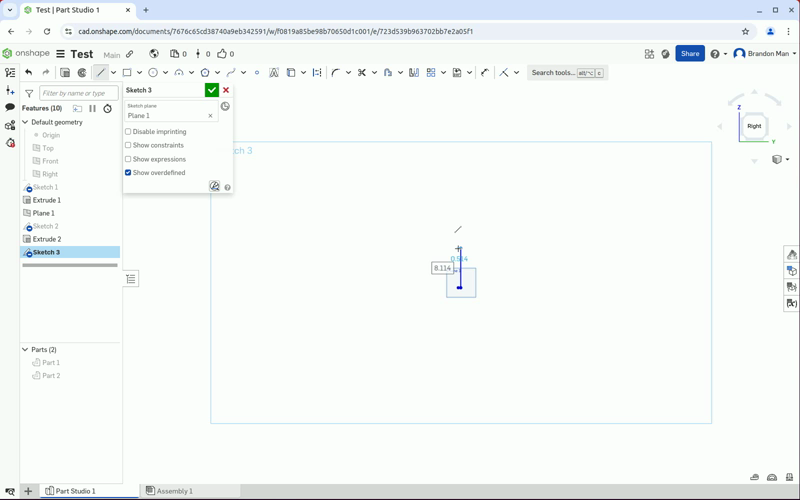
scroll(6)
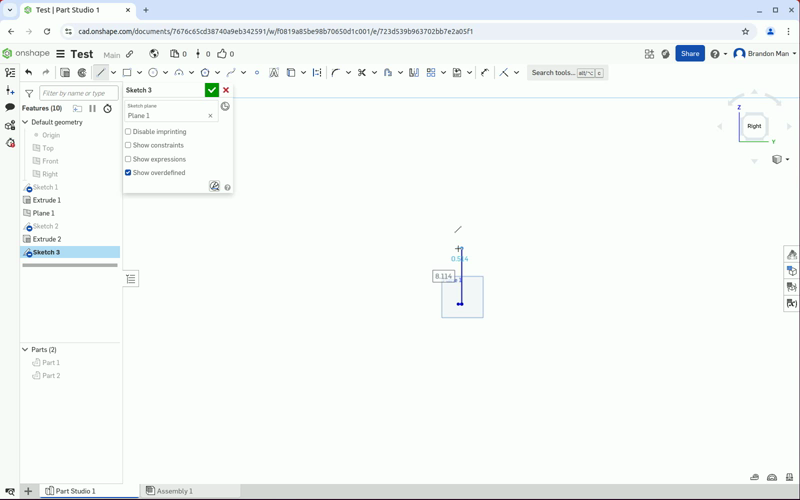
scroll(6)
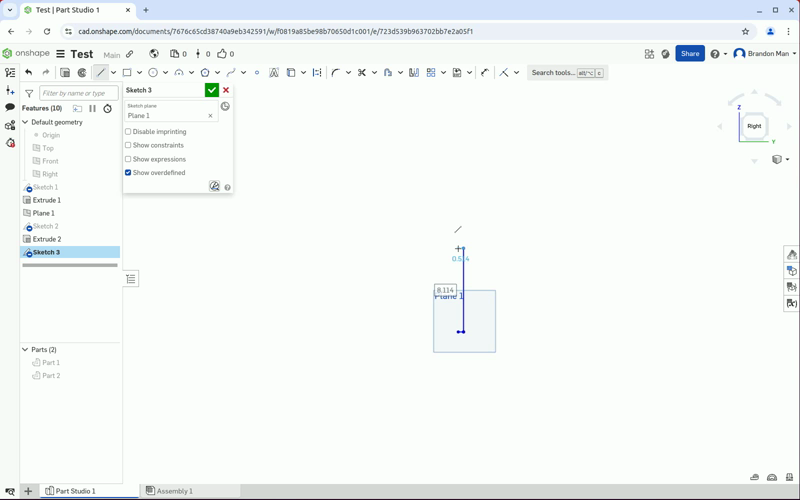
scroll(6)
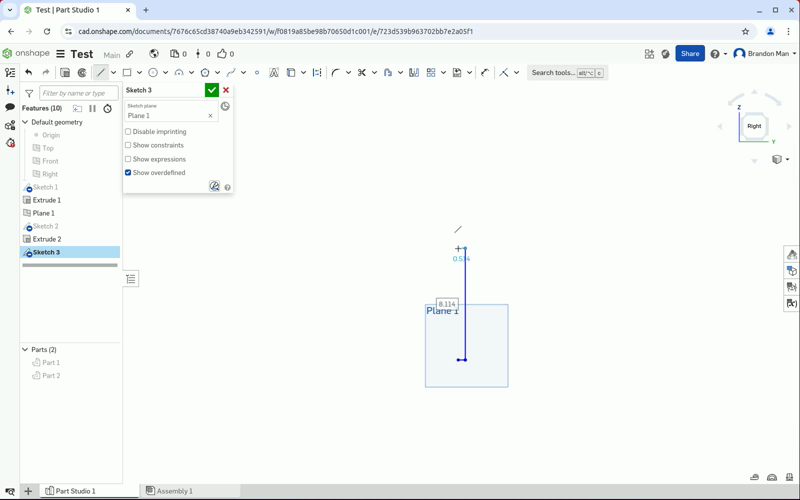
scroll(6)
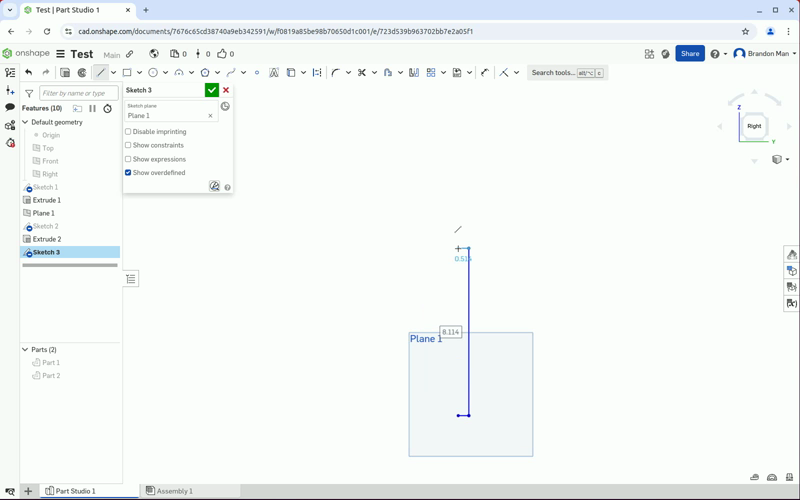
scroll(6)
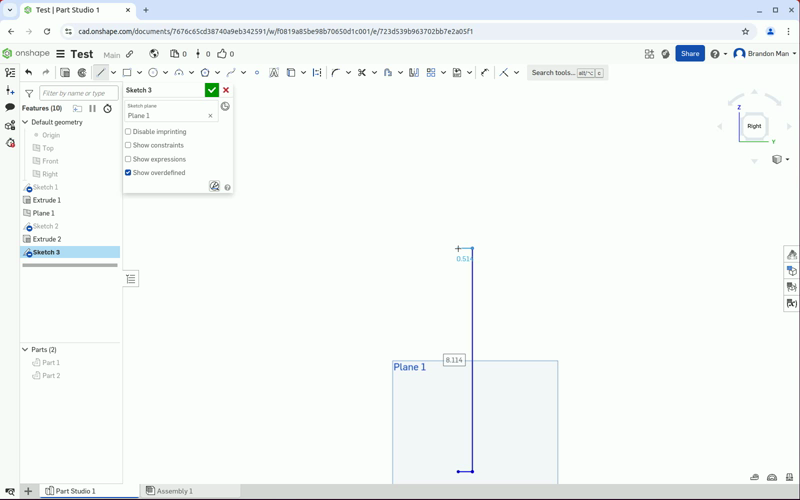
scroll(6)
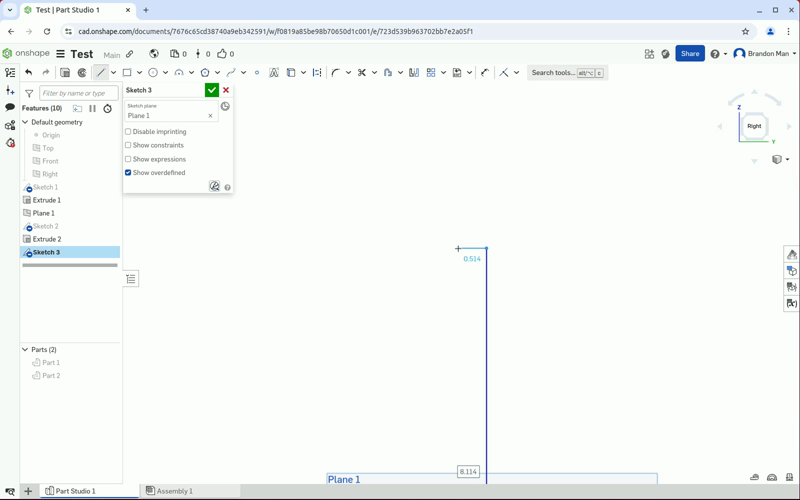
click(458, 248)
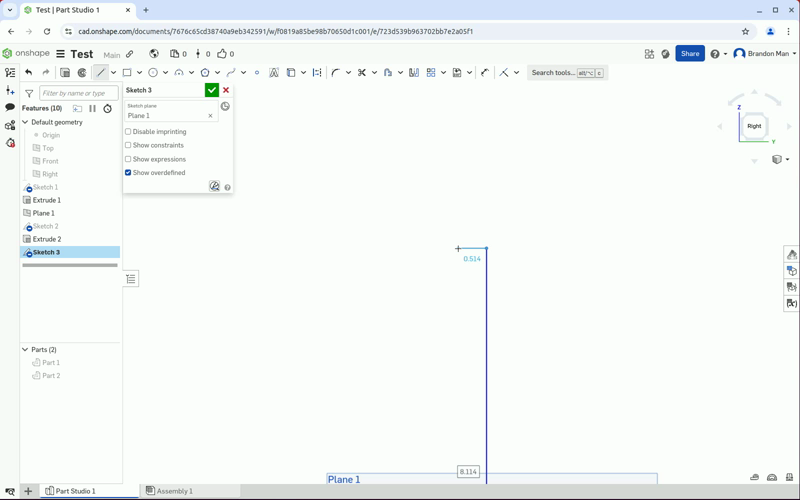
scroll(-6)
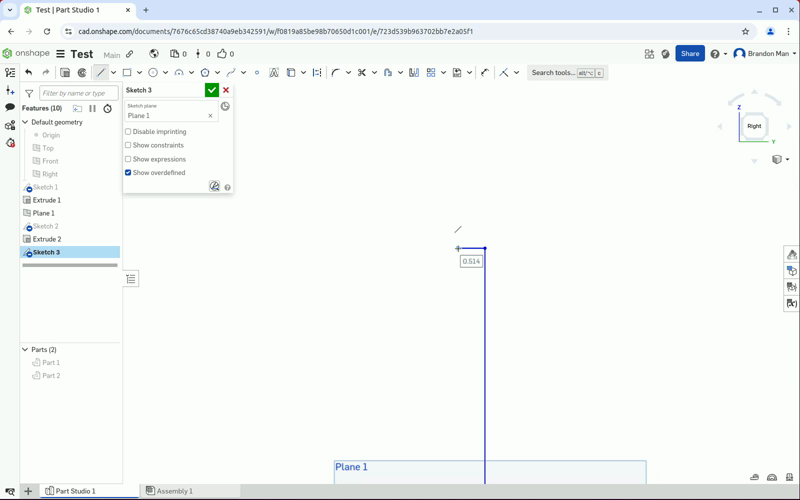
scroll(-6)
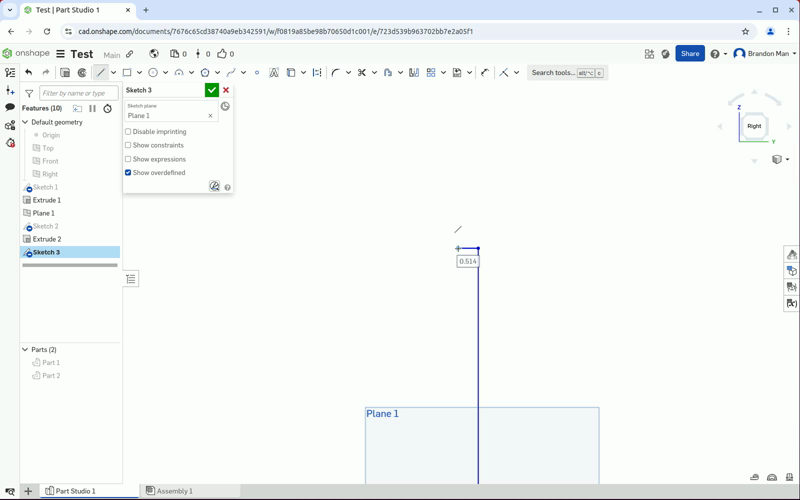
scroll(-6)
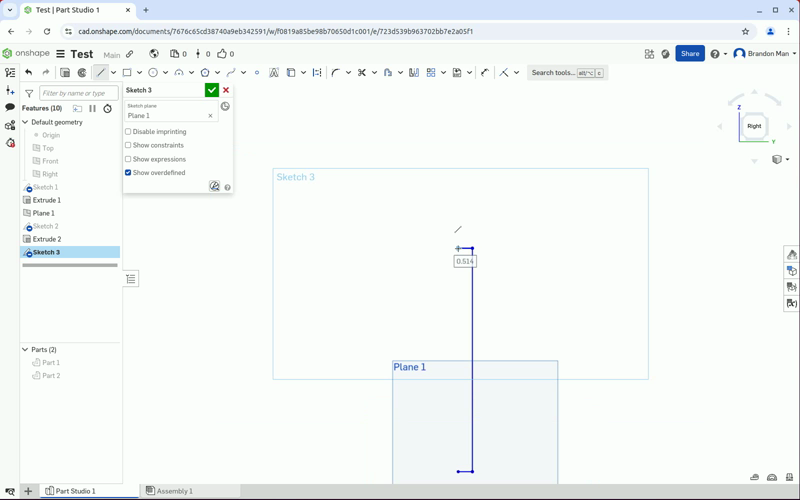
scroll(-6)
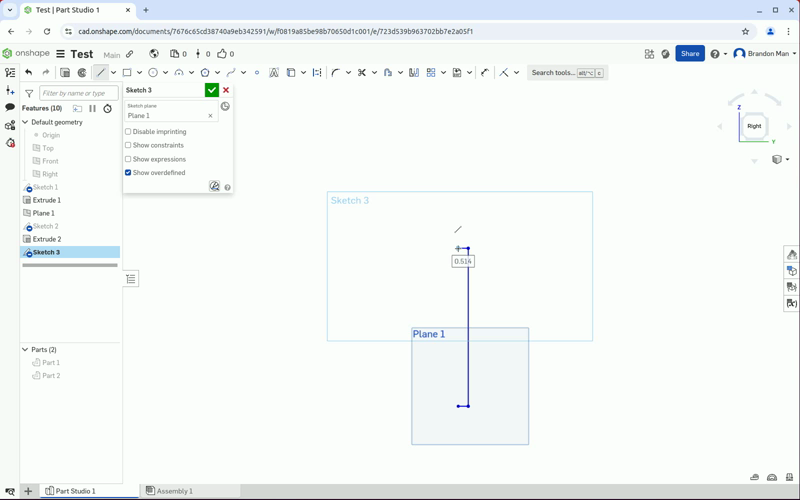
scroll(-6)
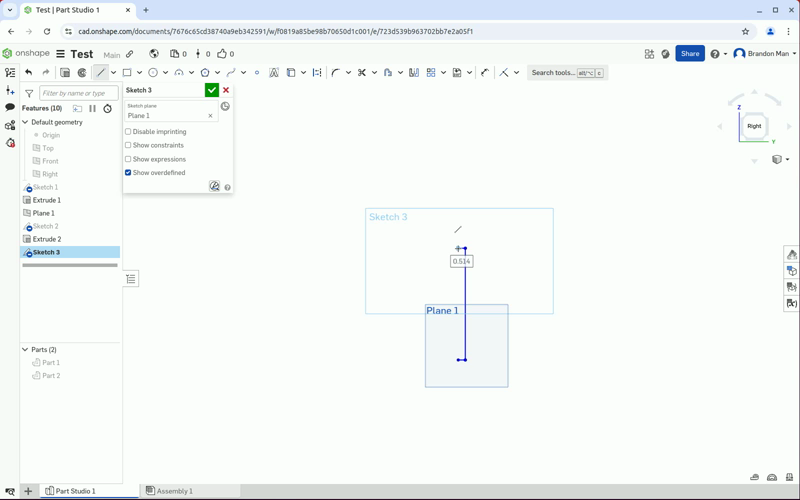
scroll(-6)
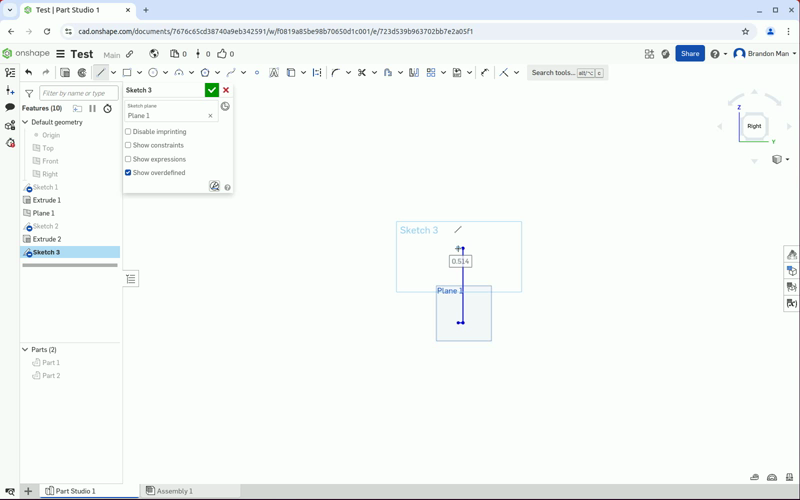
scroll(-6)
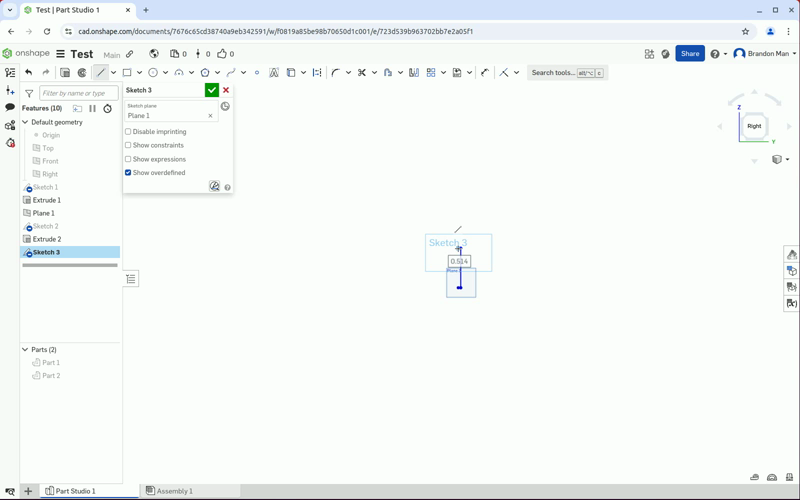
key_up(shift)
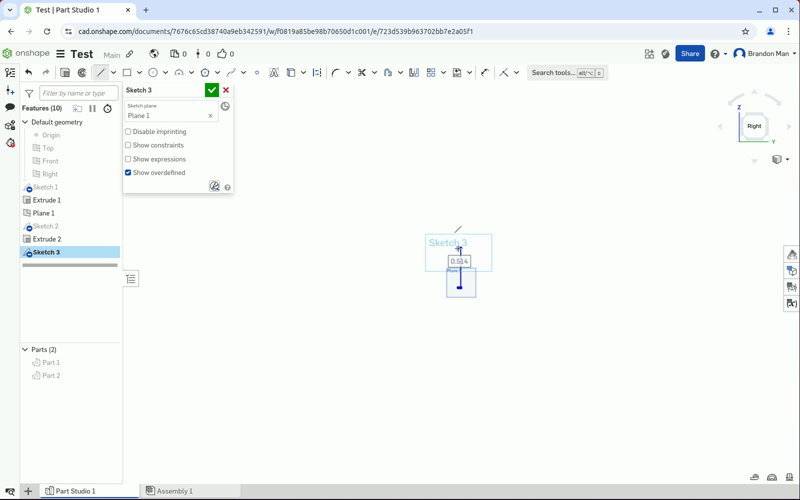
mouse_move(488, 248)
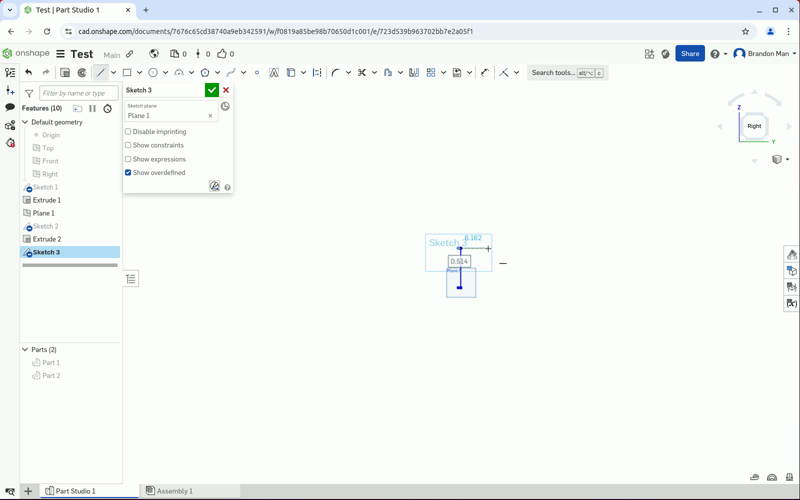
key_down(shift)
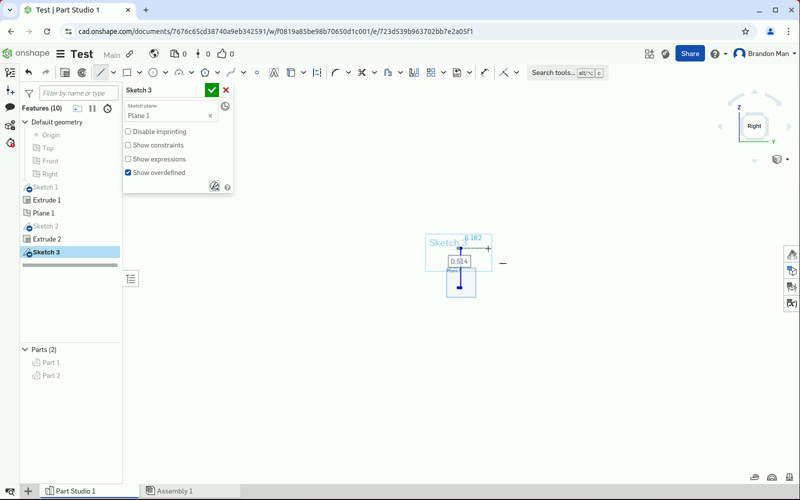
mouse_move(458, 287)
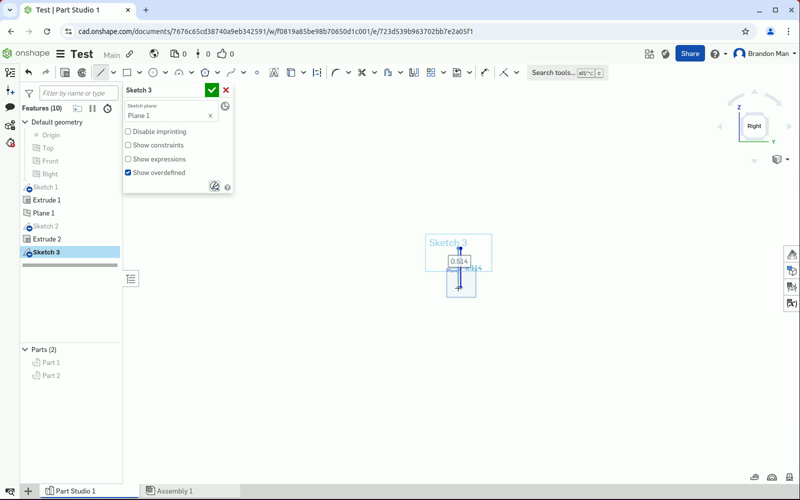
scroll(6)
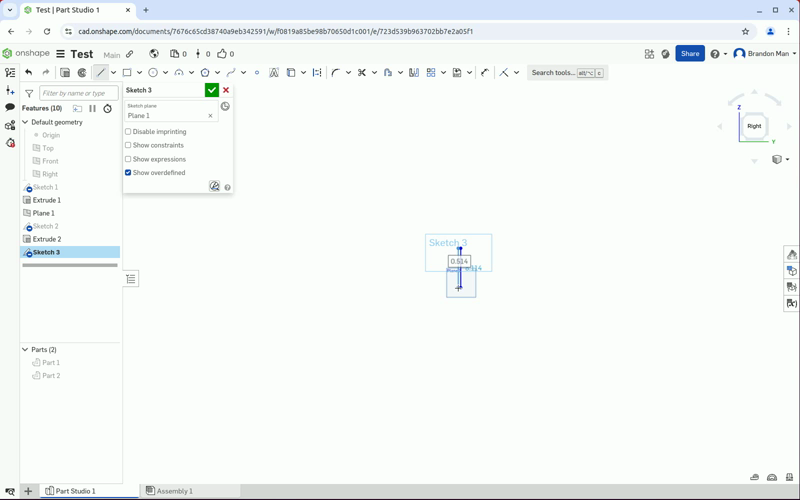
scroll(6)
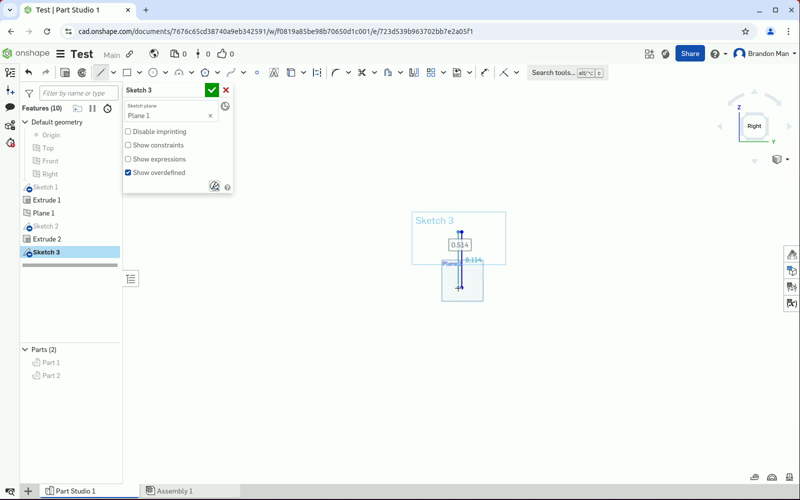
scroll(6)
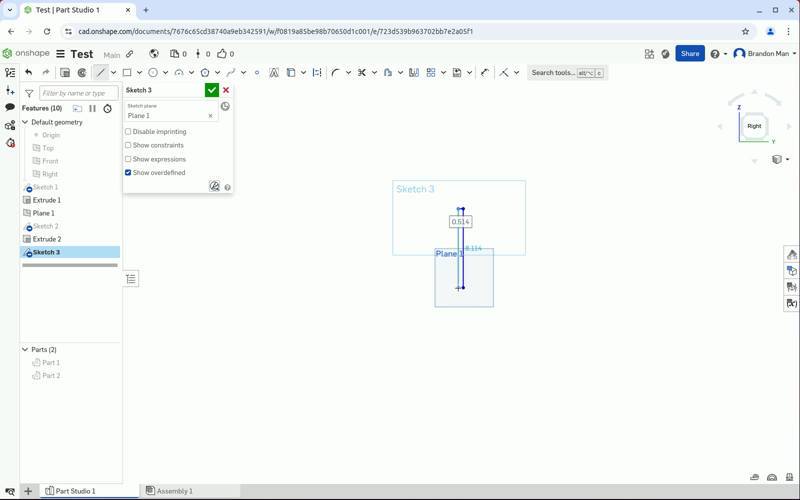
scroll(6)
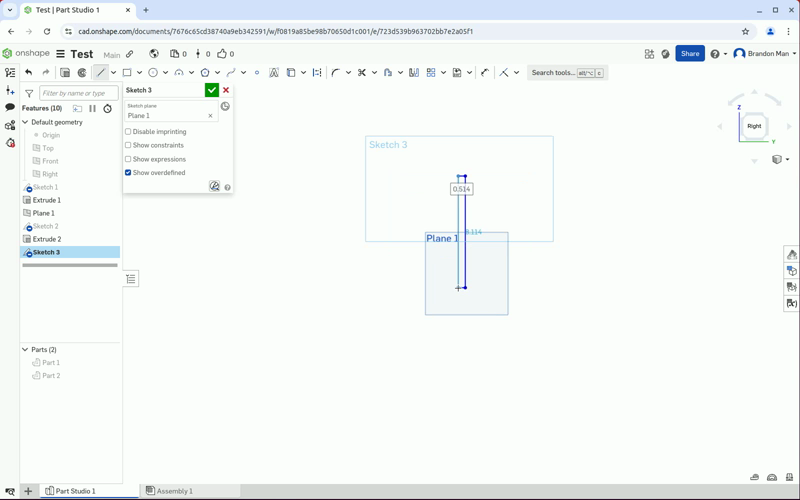
scroll(6)
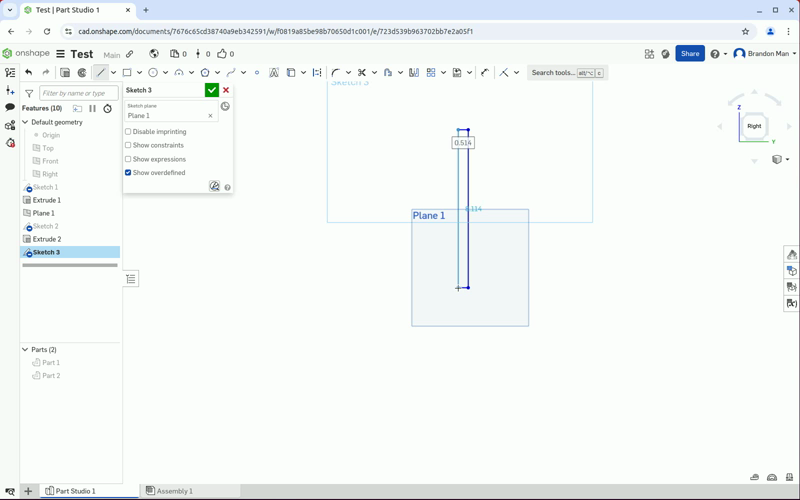
scroll(6)
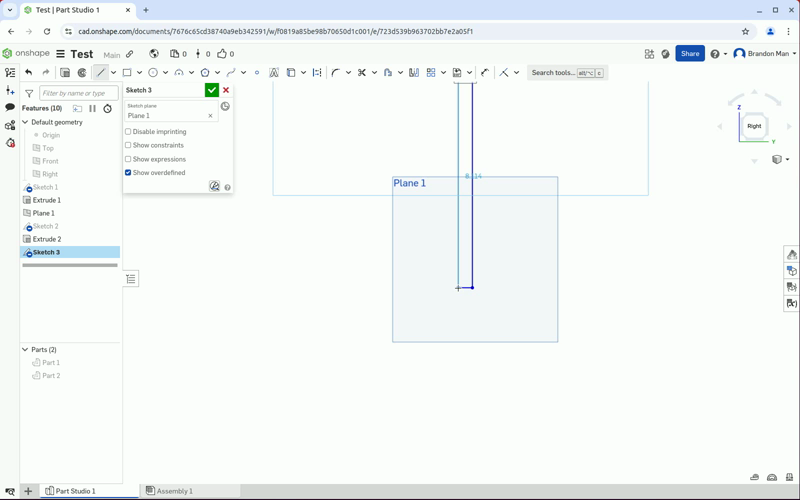
scroll(6)
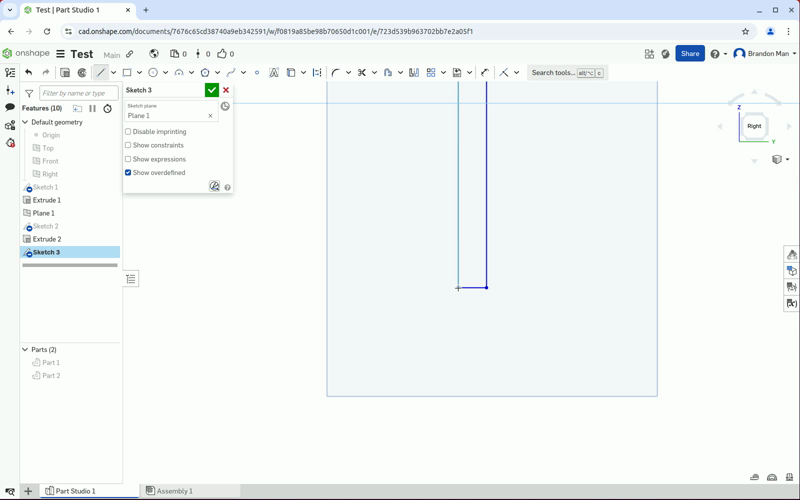
key_up(shift)
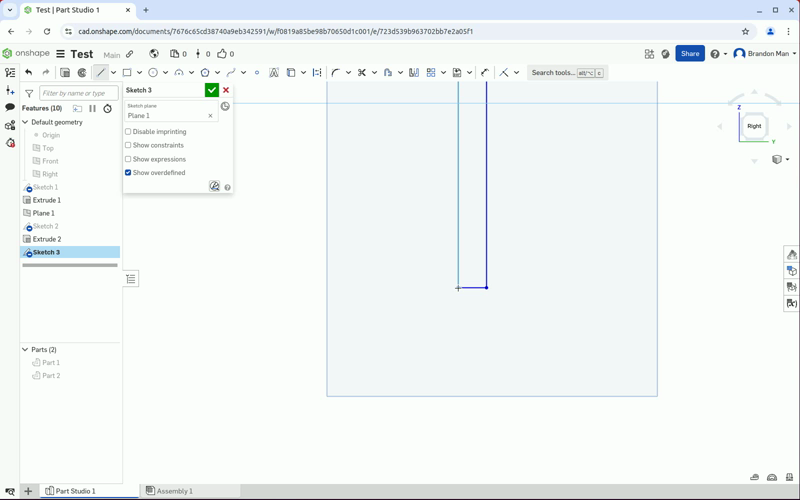
click(458, 287)
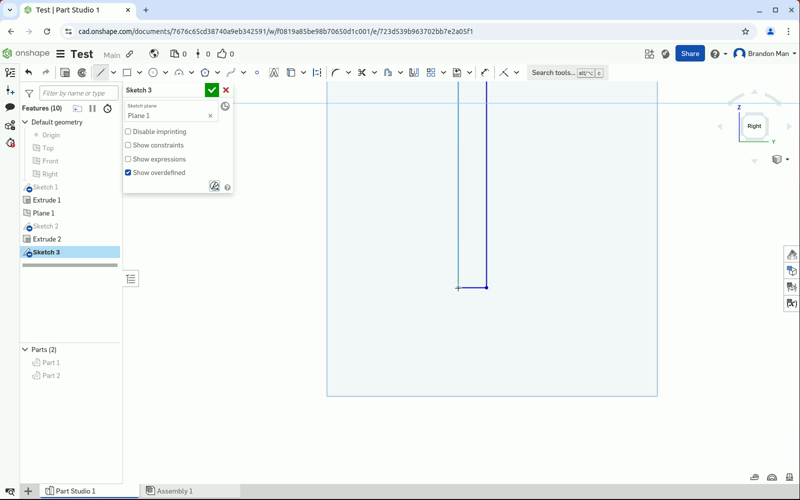
scroll(-6)
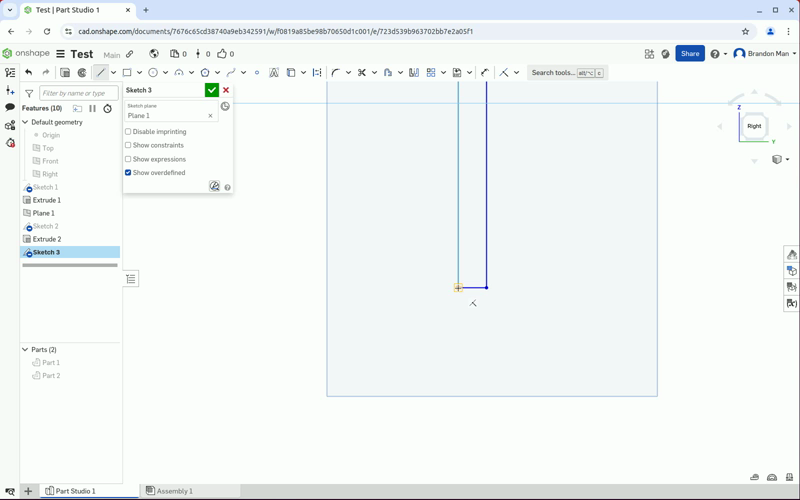
scroll(-6)
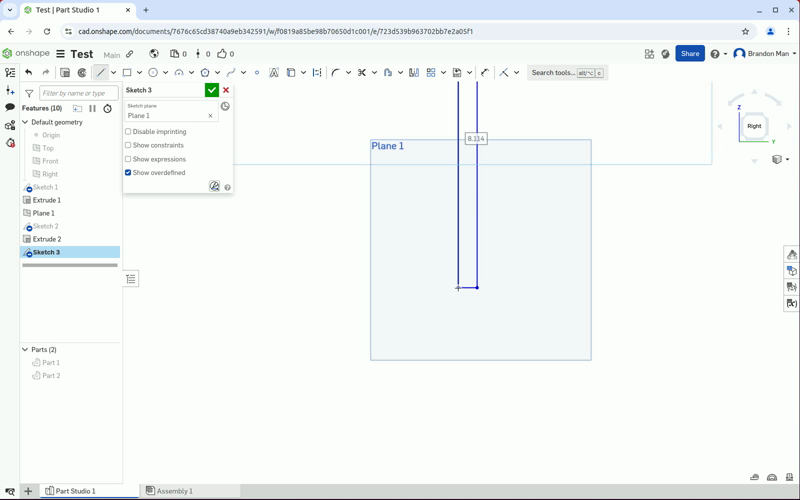
scroll(-6)
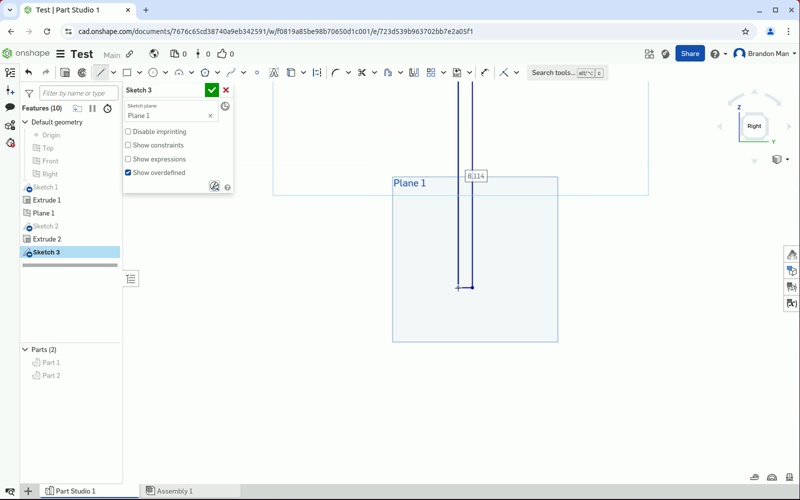
scroll(-6)
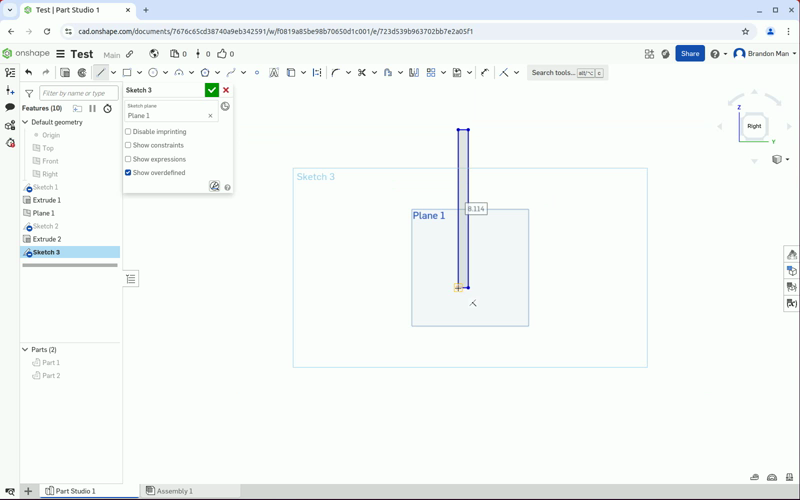
scroll(-6)
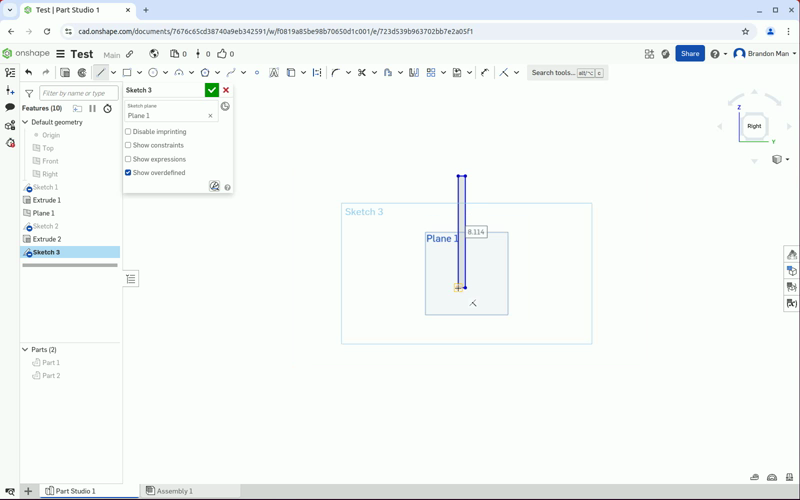
scroll(-6)
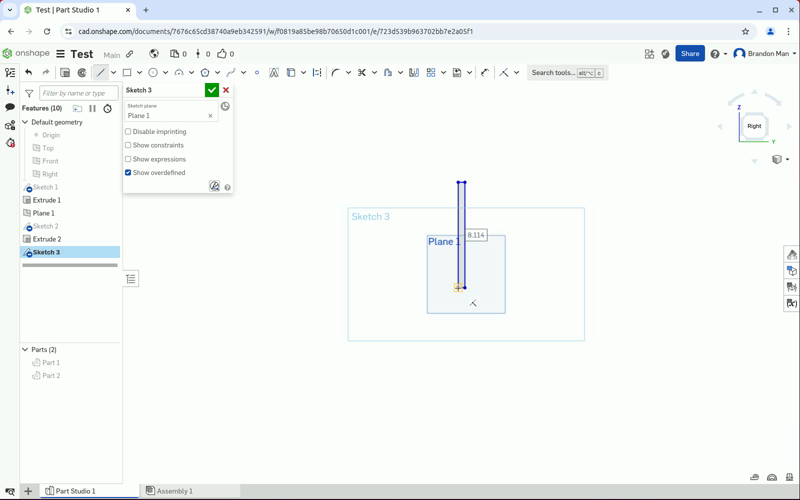
scroll(-6)
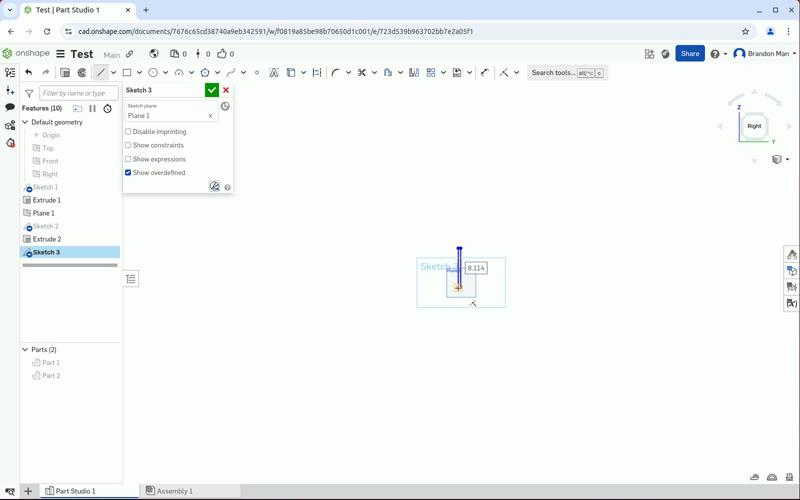
key(esc)
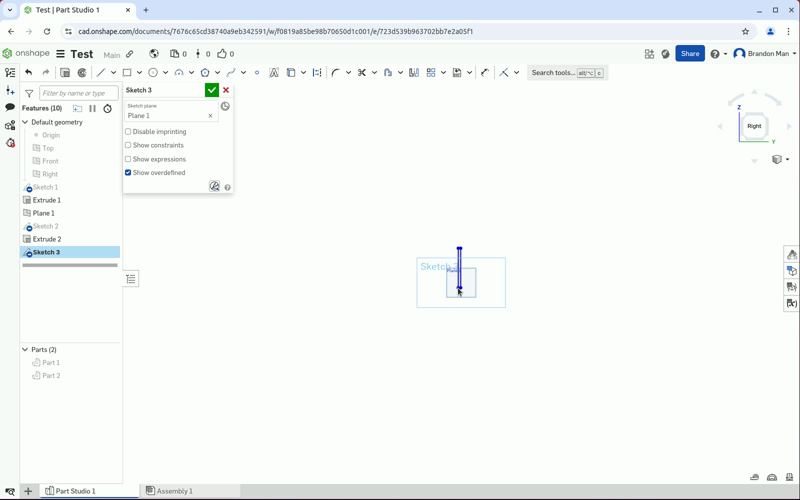
mouse_move(459, 266)
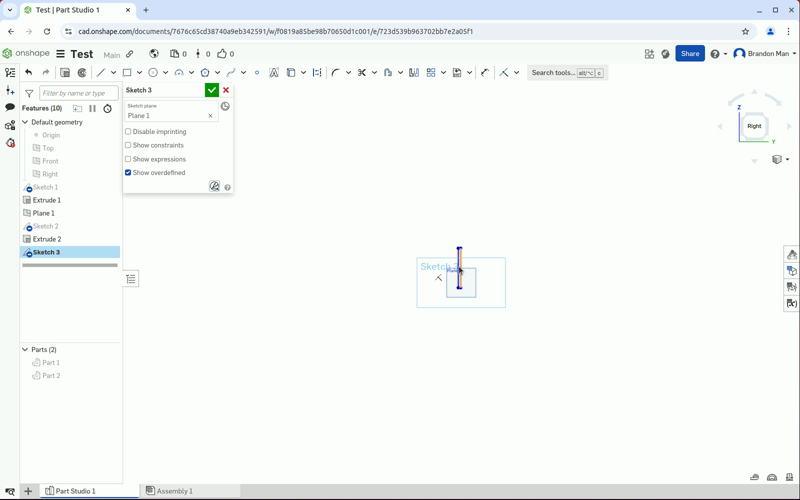
scroll(6)
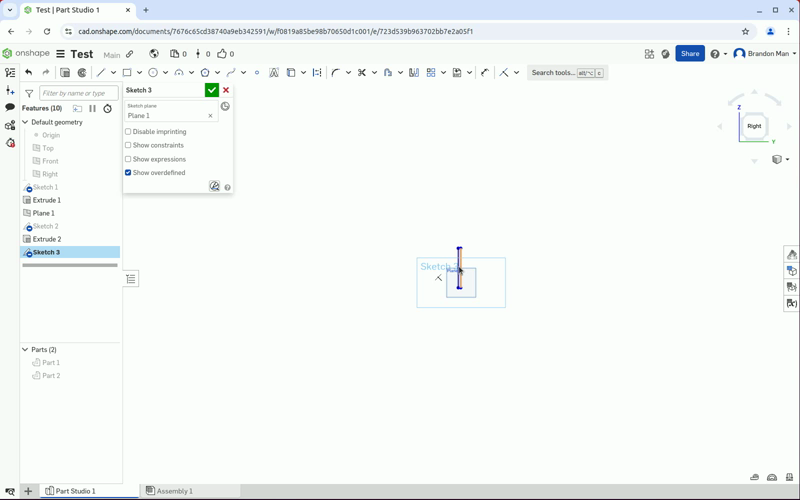
scroll(6)
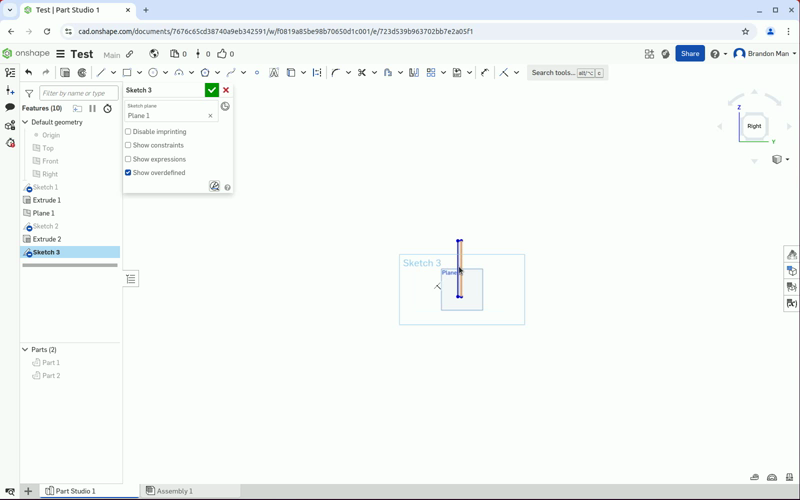
scroll(6)
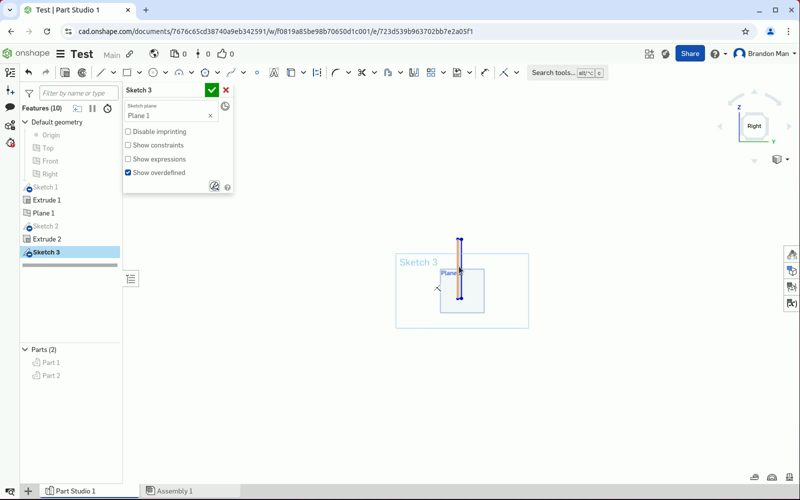
scroll(6)
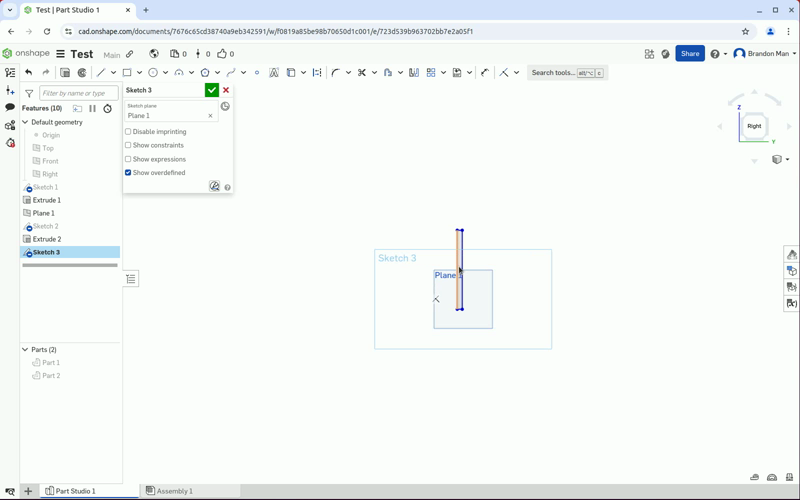
scroll(6)
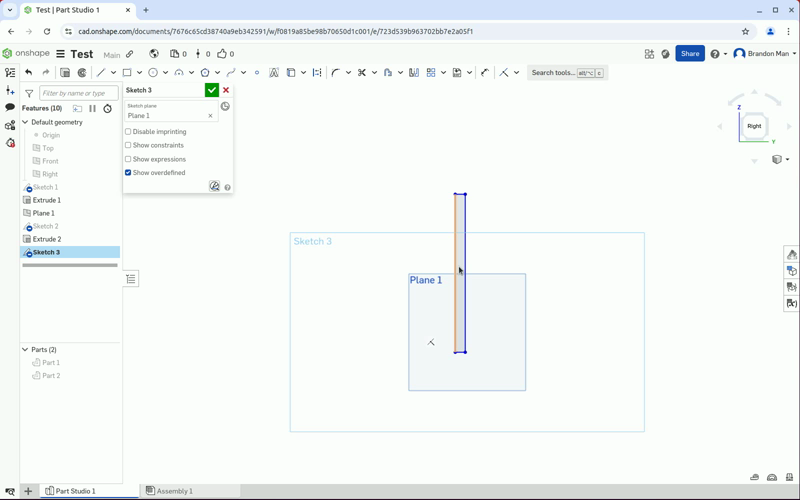
scroll(6)
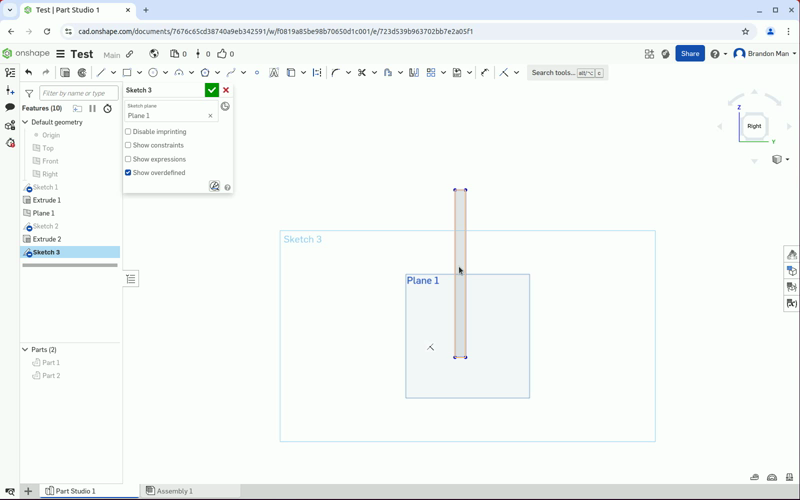
scroll(6)
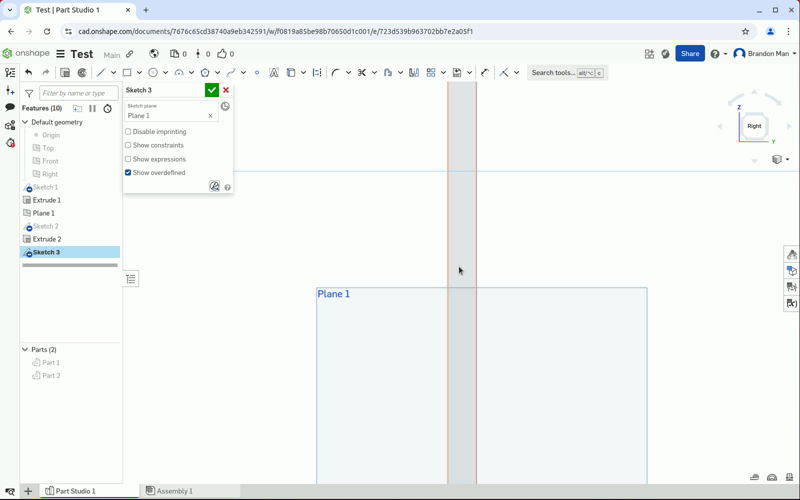
click(459, 266)
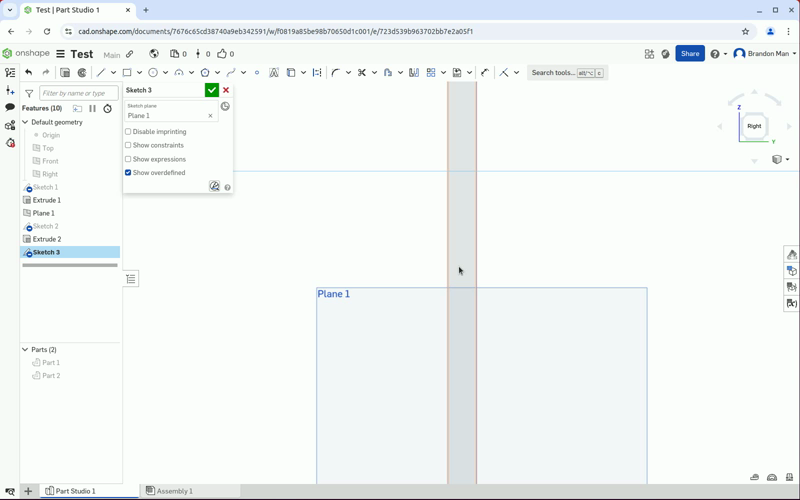
scroll(-6)
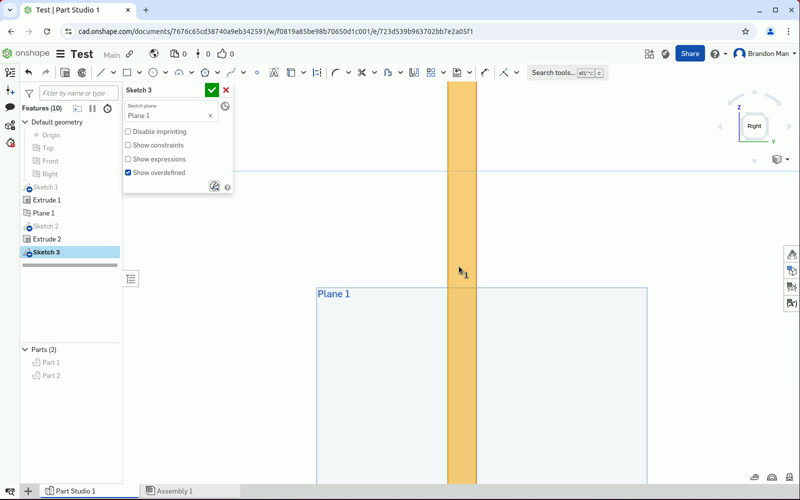
scroll(-6)
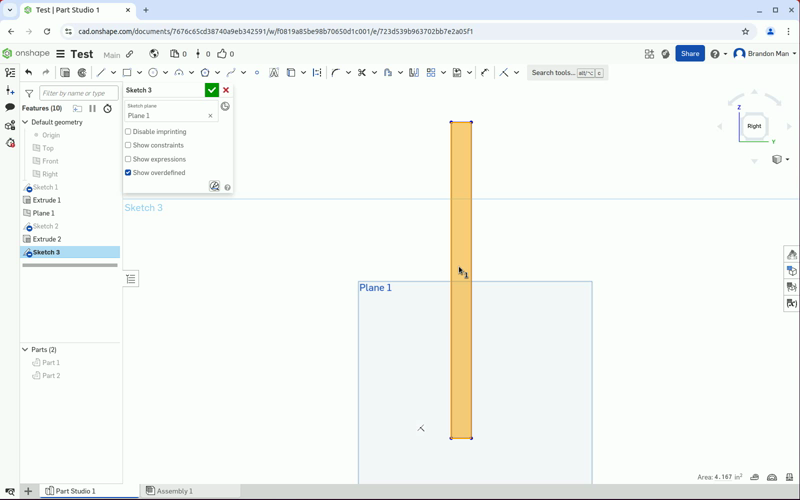
scroll(-6)
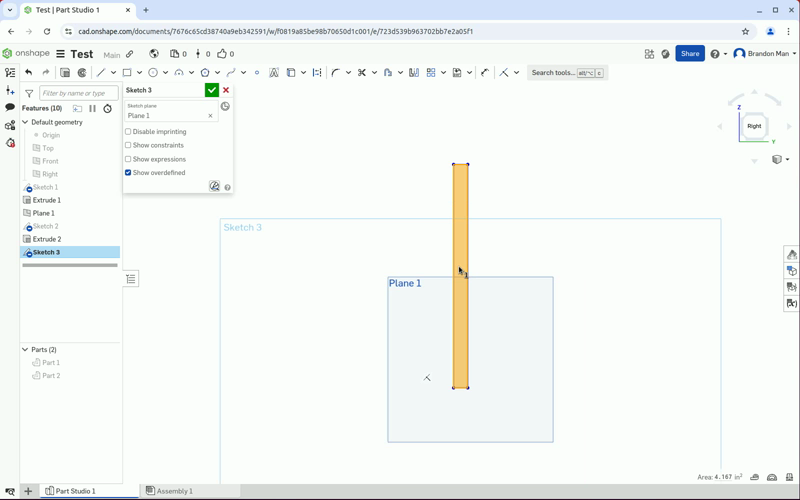
scroll(-6)
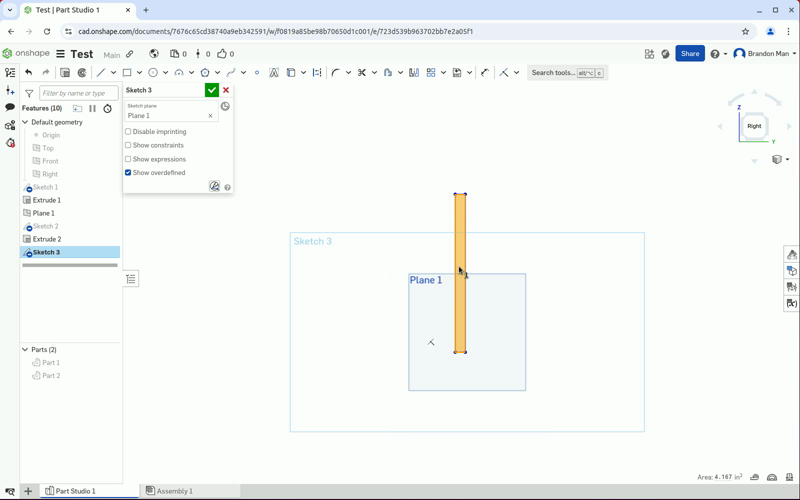
scroll(-6)
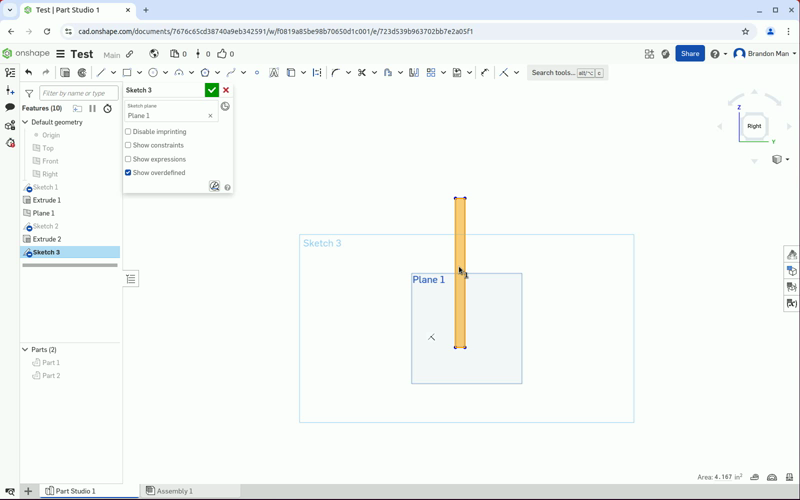
scroll(-6)
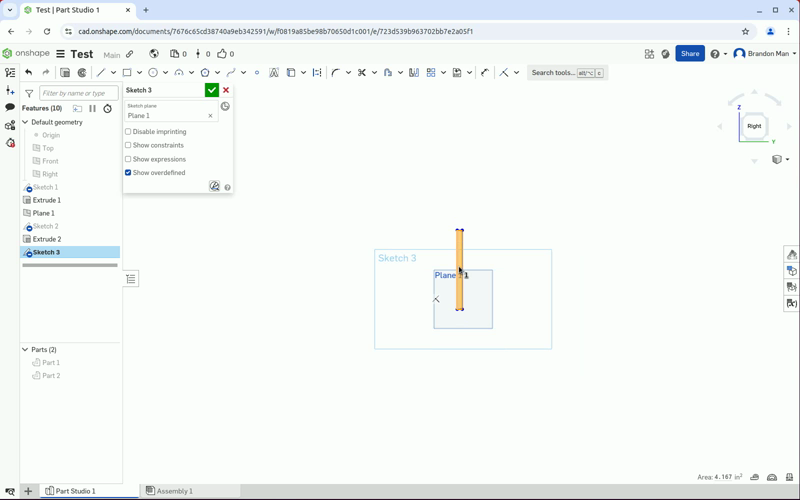
scroll(-6)
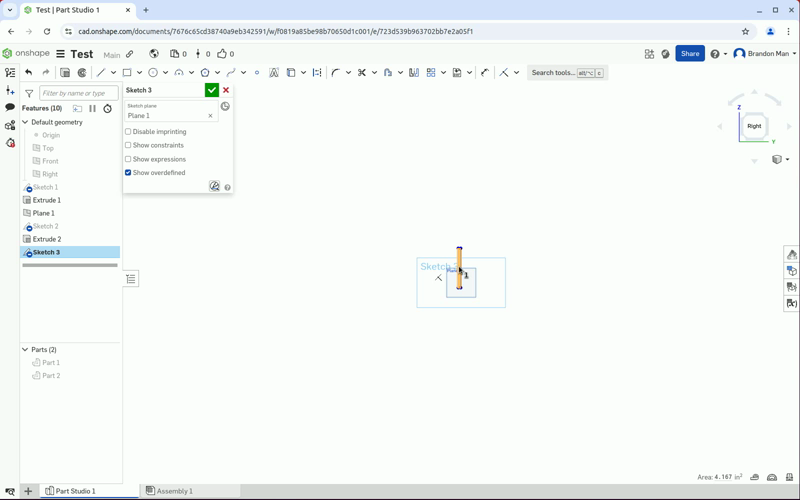
mouse_move(73, 352)
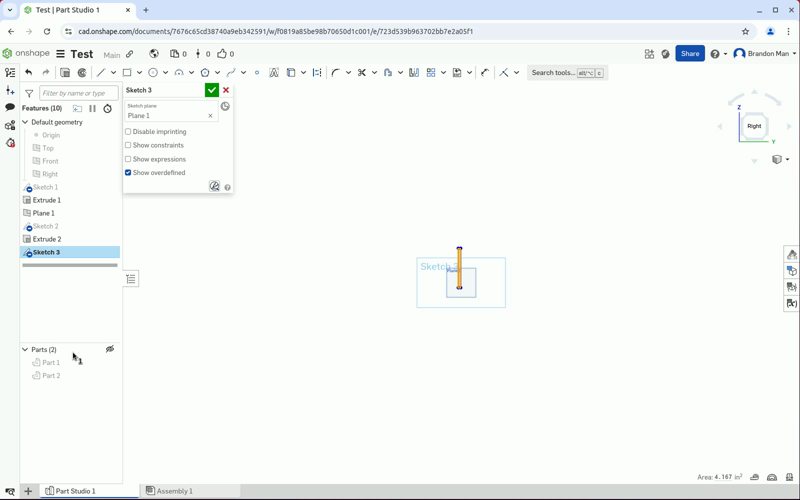
key(shift+y)
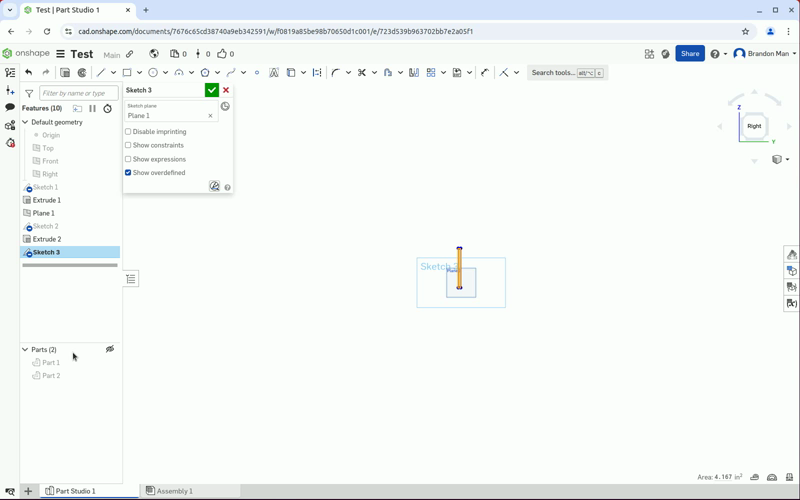
key(shift+e)
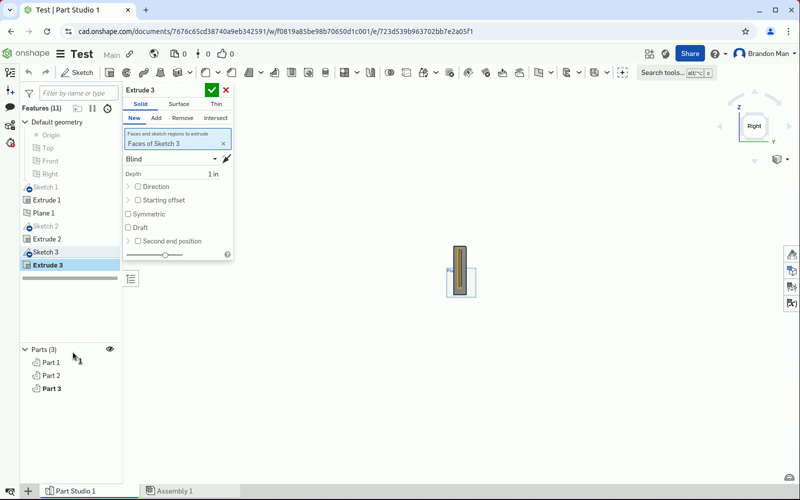
mouse_move(143, 106)
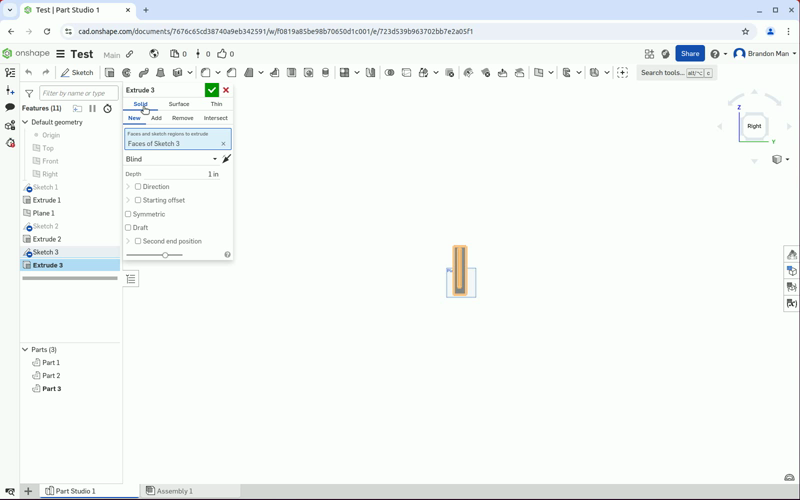
click(143, 106)
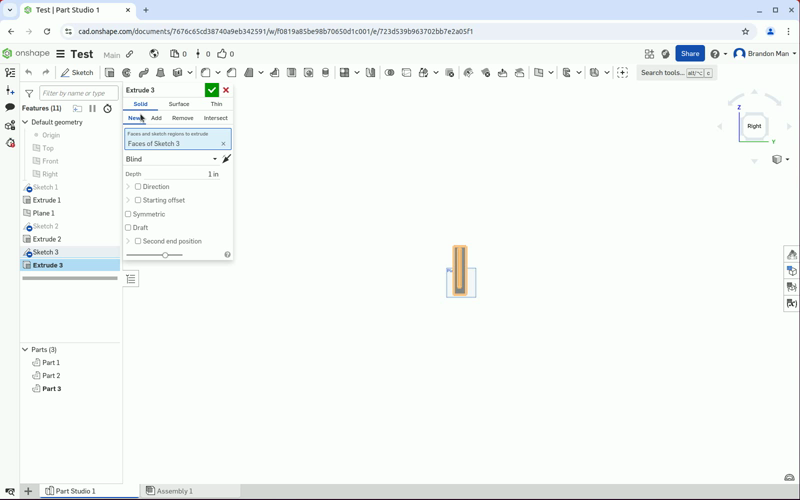
mouse_move(137, 120)
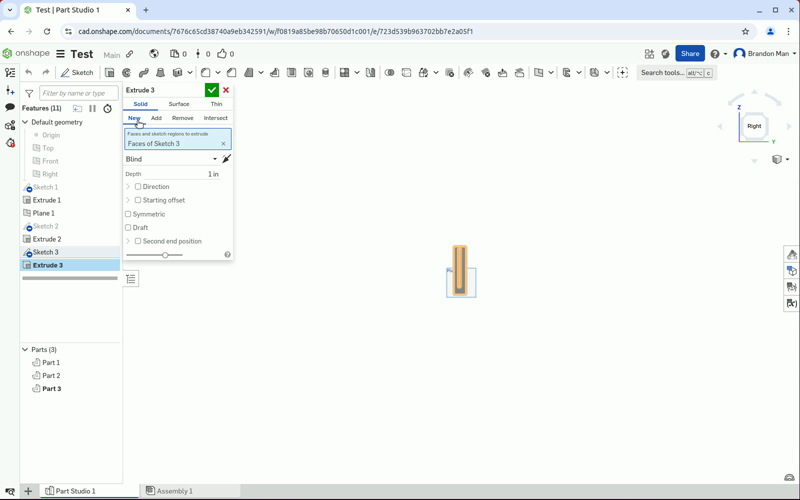
click(137, 120)
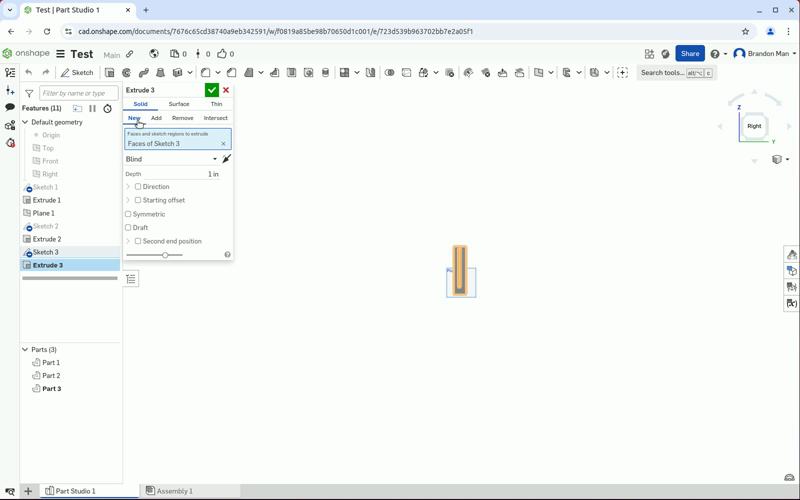
key(tab, 4)
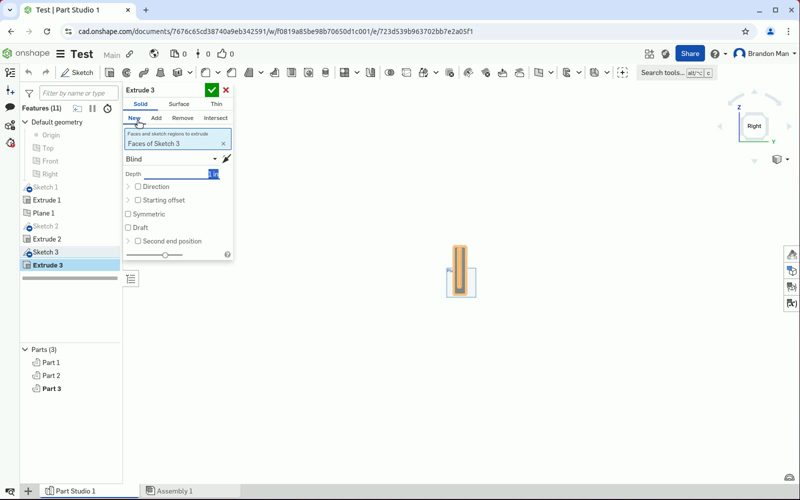
text(2.407)
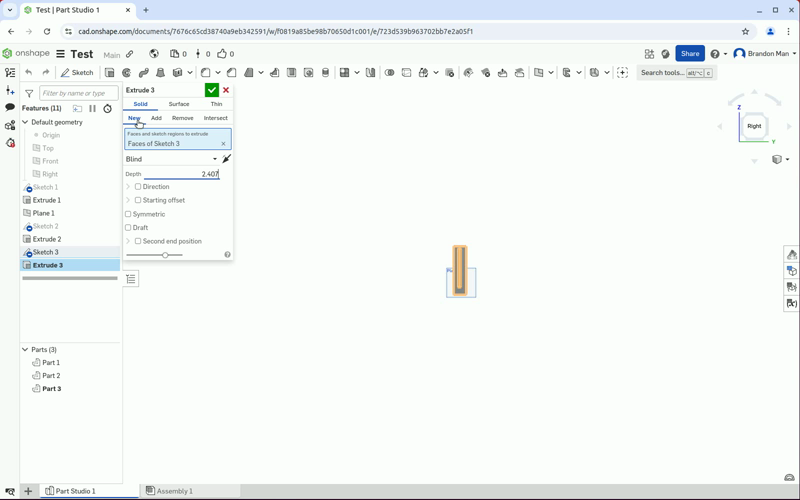
key(enter)
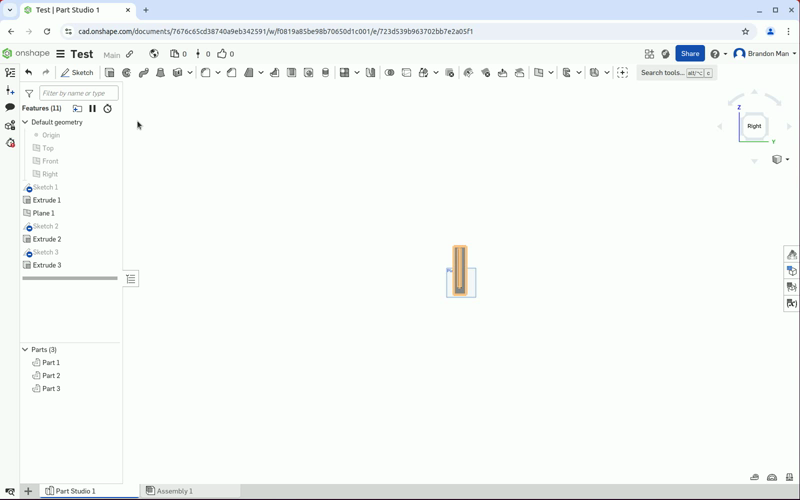
key(shift+h)
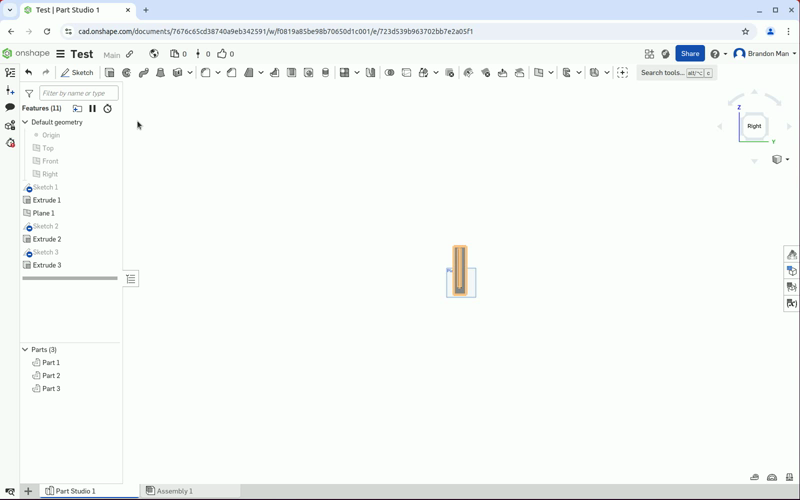
key(shift+h)
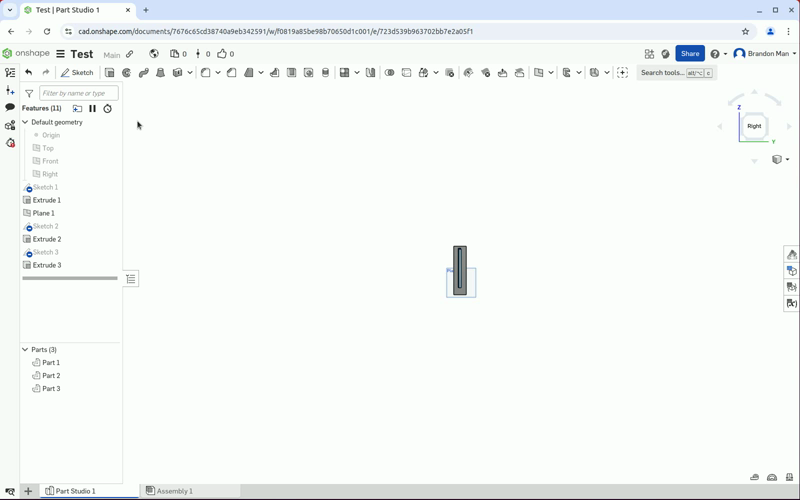
mouse_move(73, 189)
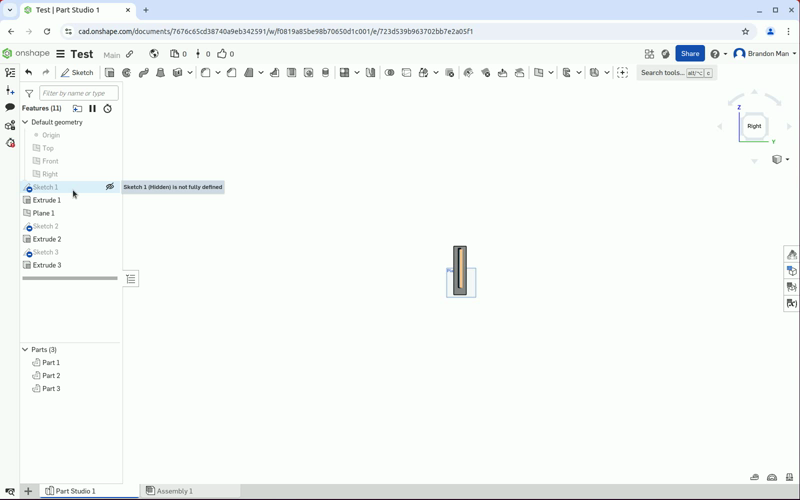
click(73, 189)
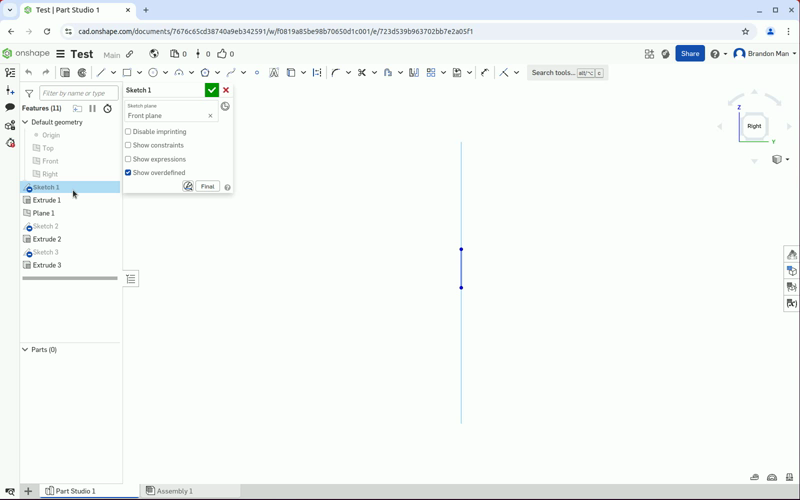
mouse_move(229, 92)
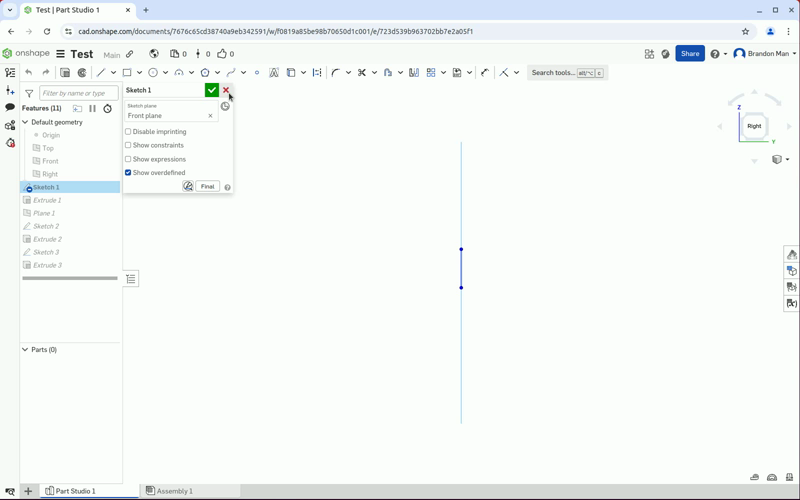
click(229, 92)
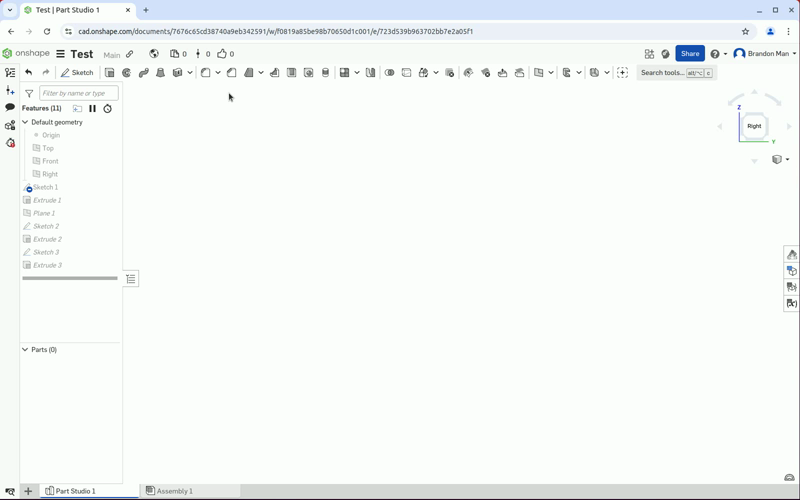
mouse_move(541, 75)
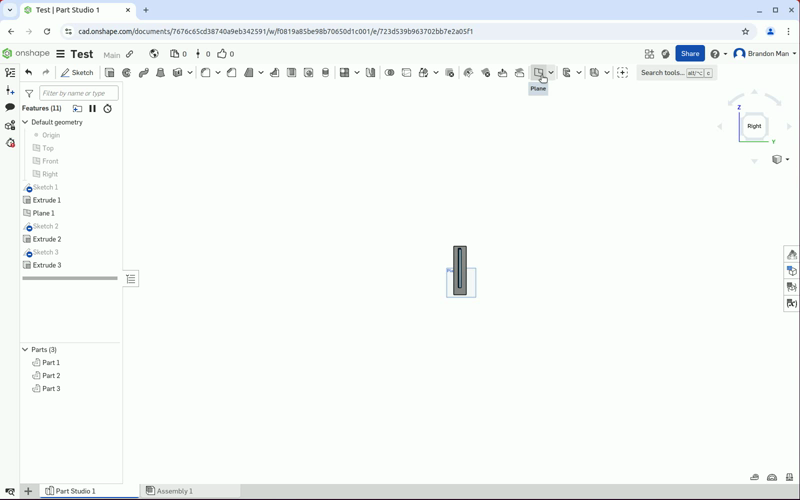
click(541, 75)
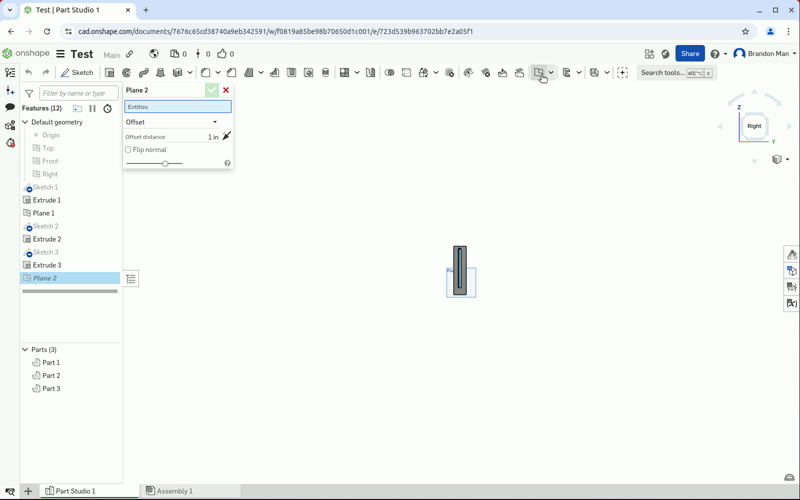
mouse_move(73, 176)
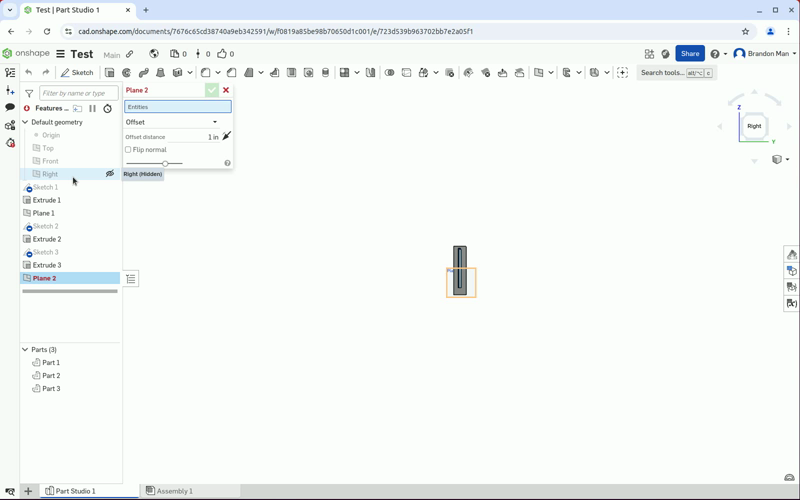
click(73, 176)
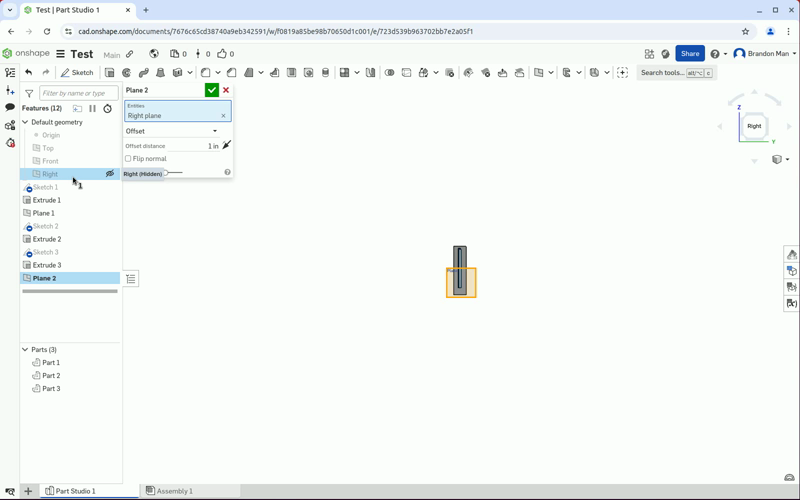
key(tab, 2)
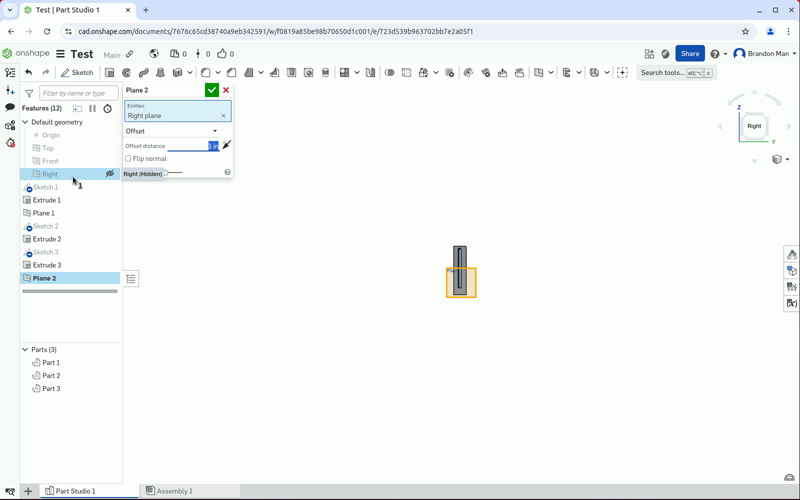
text(16.854)
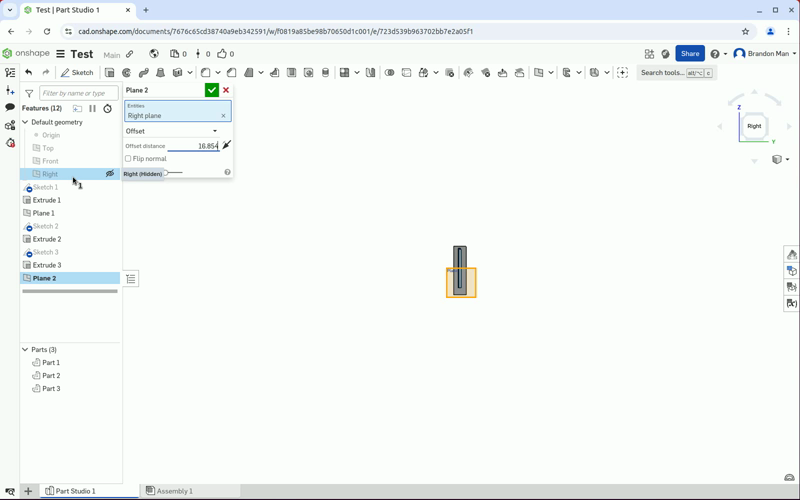
key(enter, 2)
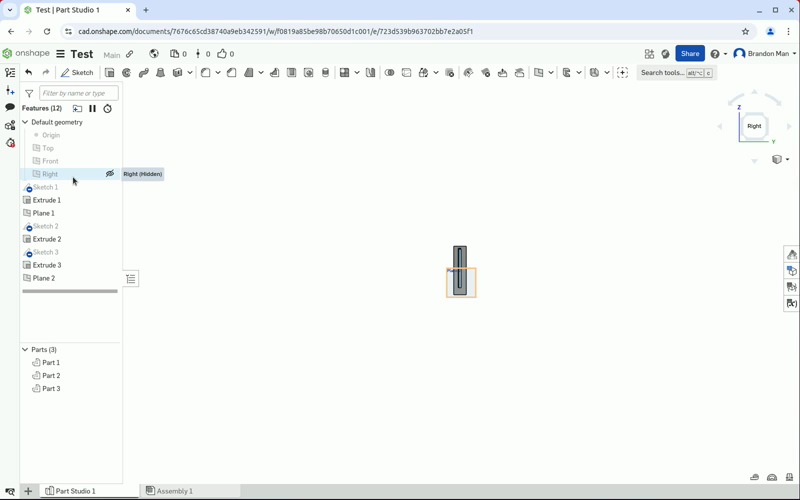
key(shift+s)
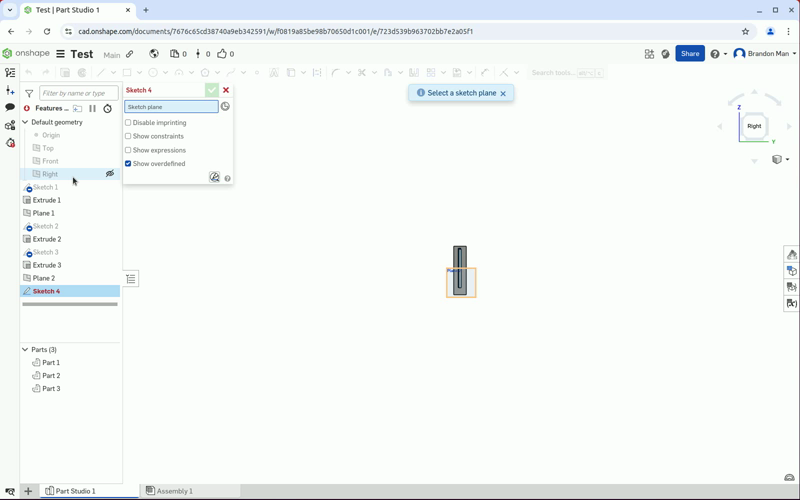
mouse_move(73, 280)
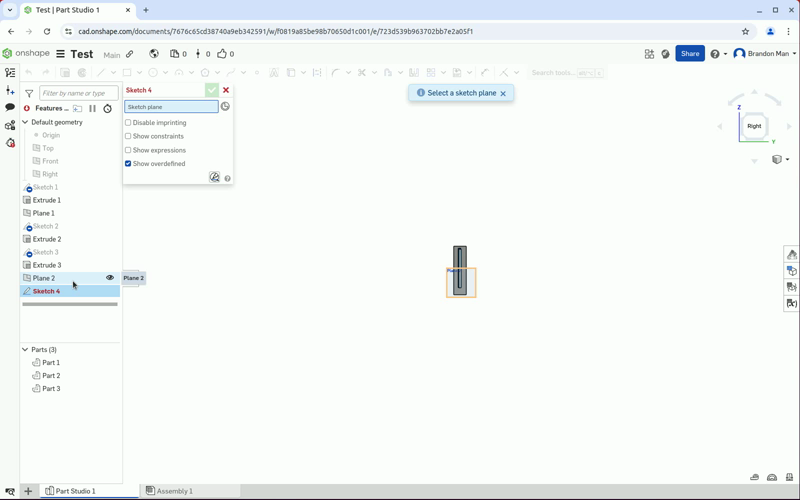
click(73, 280)
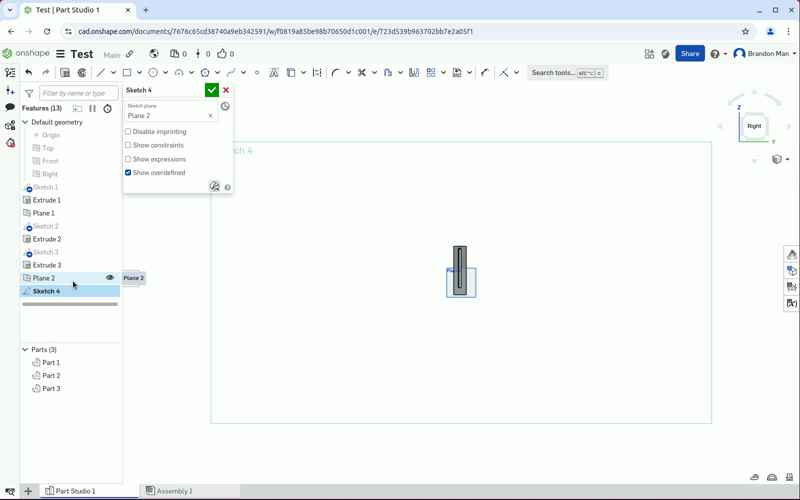
mouse_move(73, 352)
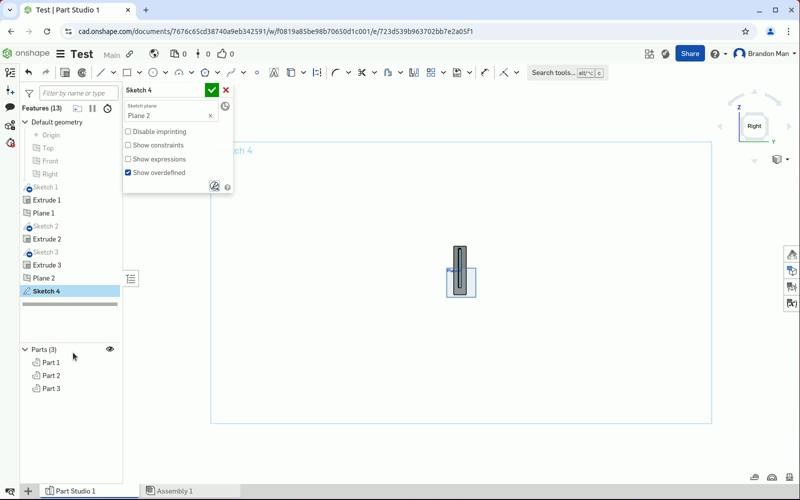
key(y)
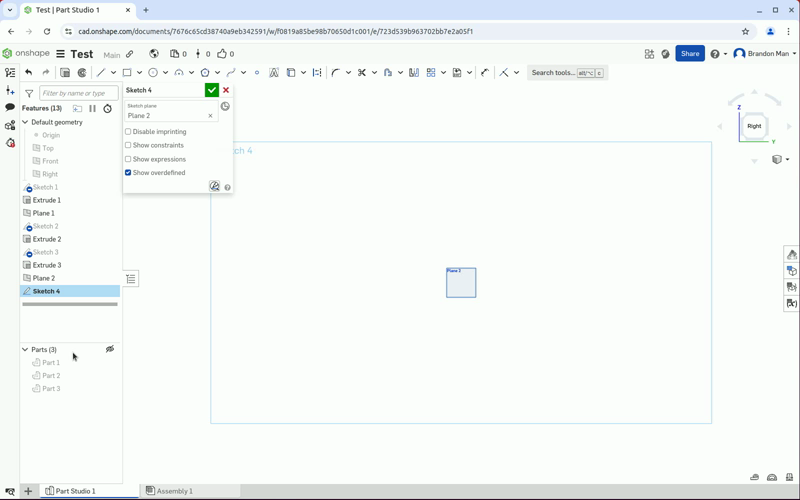
key(l)
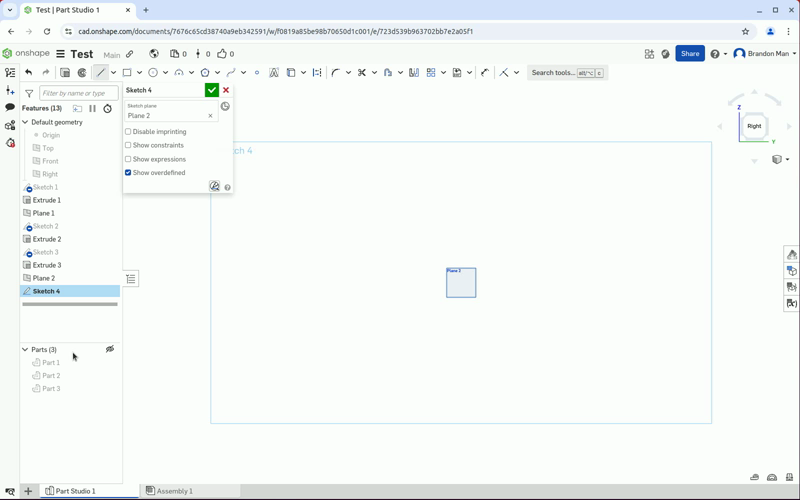
key_down(shift)
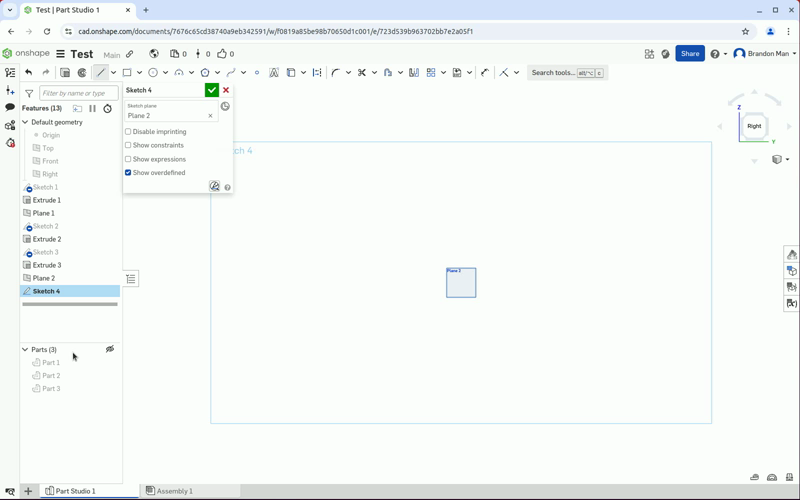
mouse_move(453, 294)
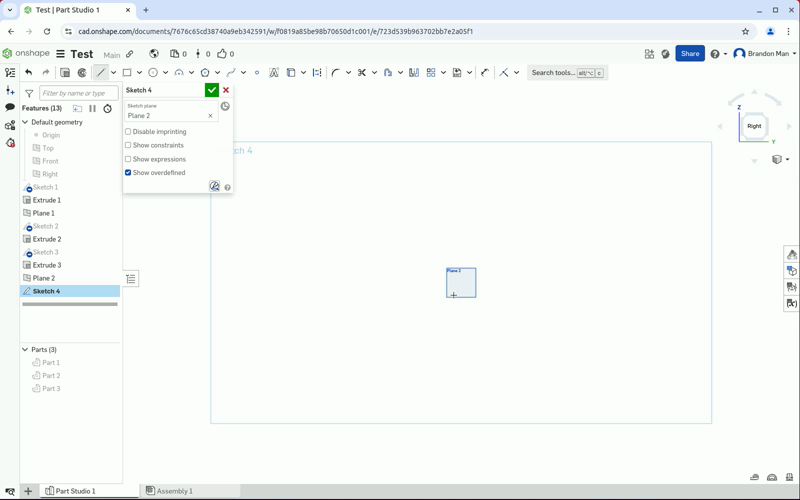
click(453, 294)
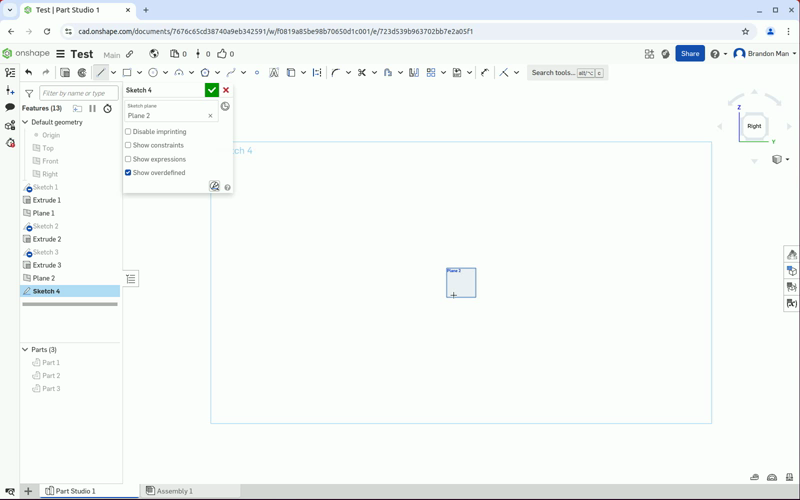
key_up(shift)
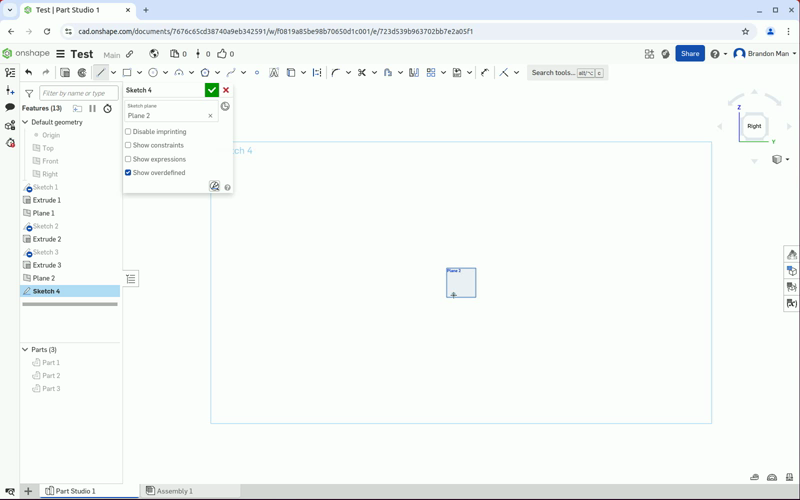
key_down(shift)
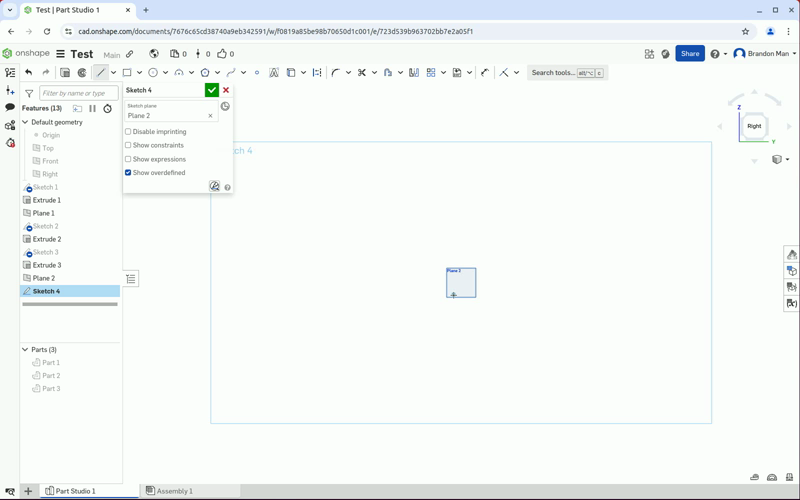
mouse_move(483, 294)
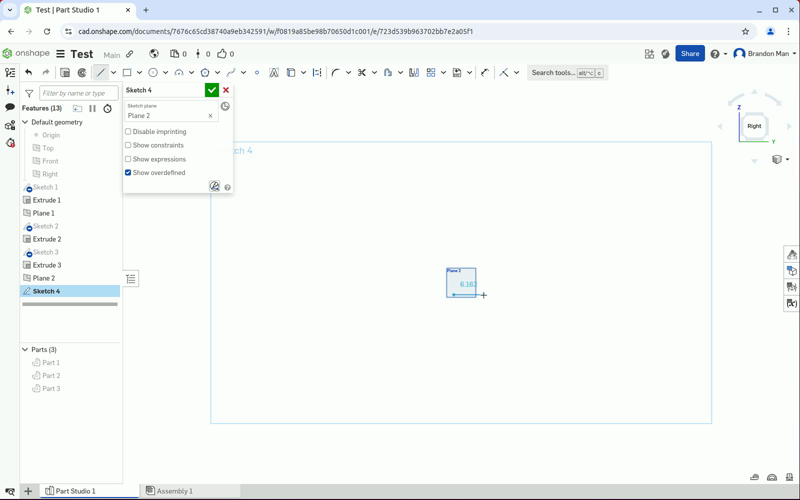
mouse_move(466, 294)
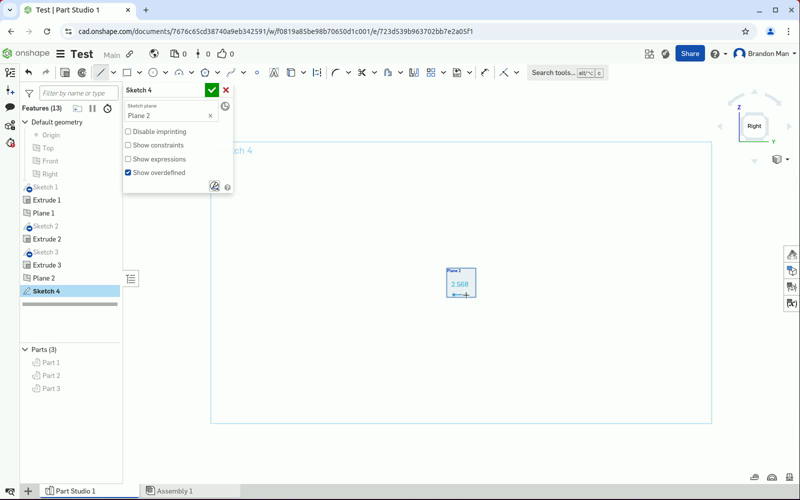
click(466, 294)
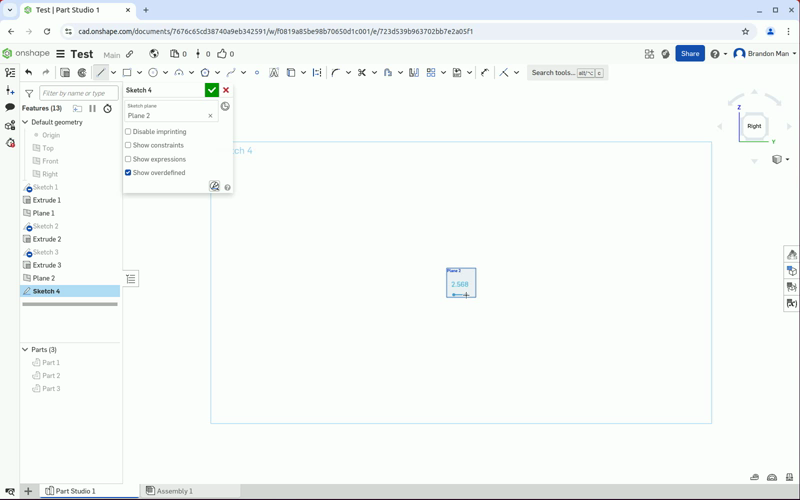
key_up(shift)
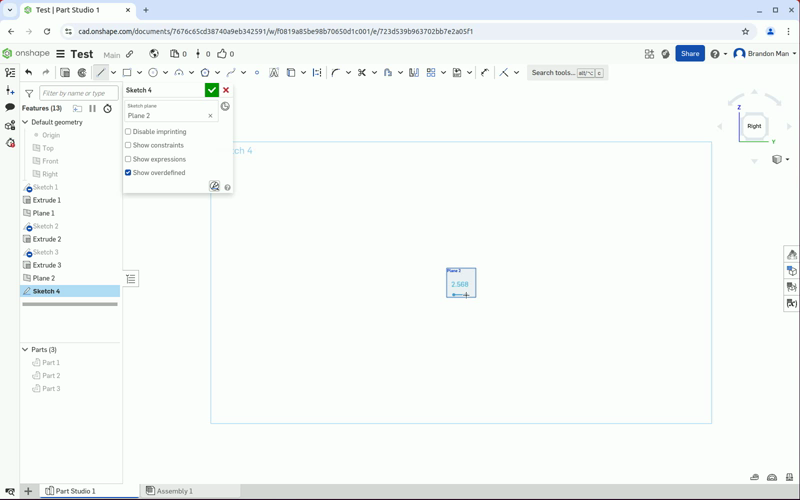
key_down(shift)
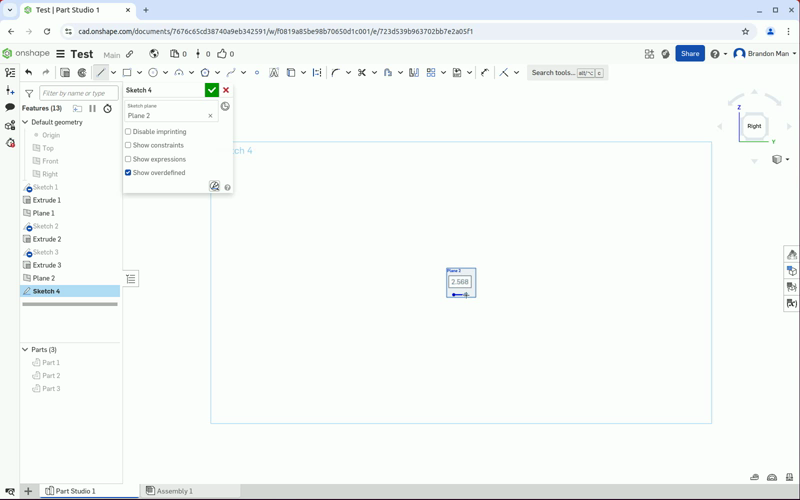
mouse_move(496, 294)
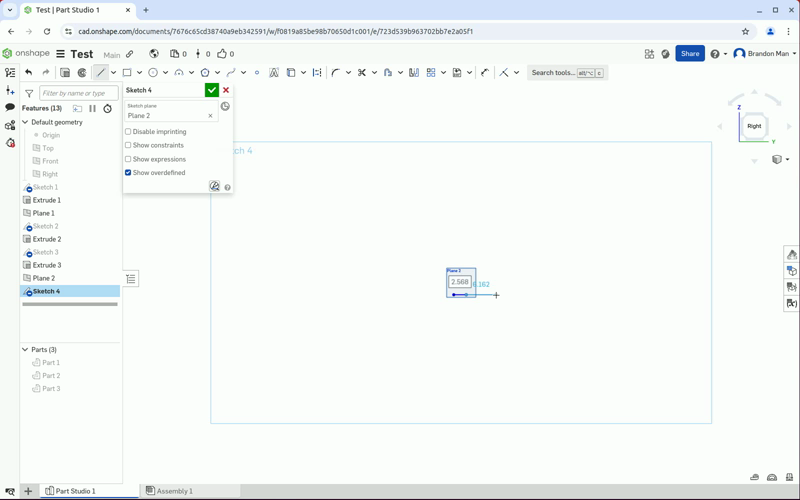
mouse_move(466, 246)
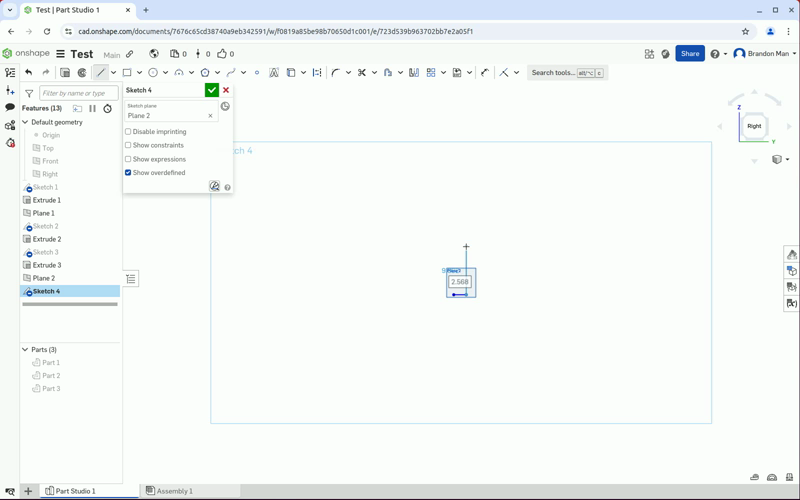
click(466, 246)
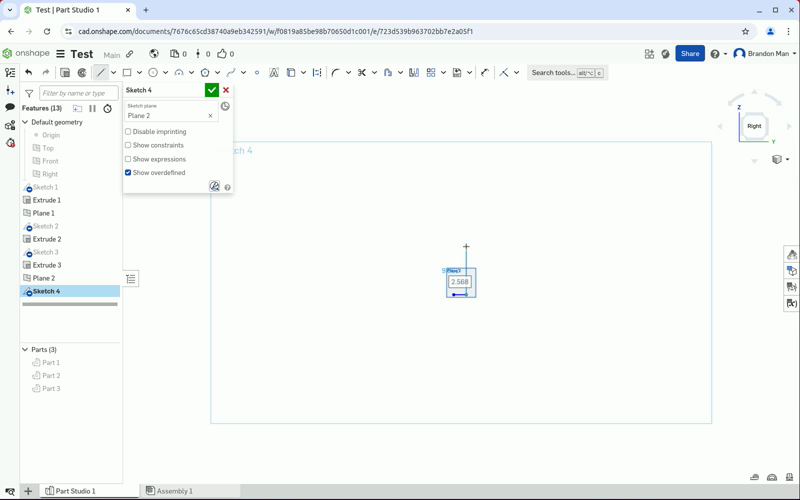
key_up(shift)
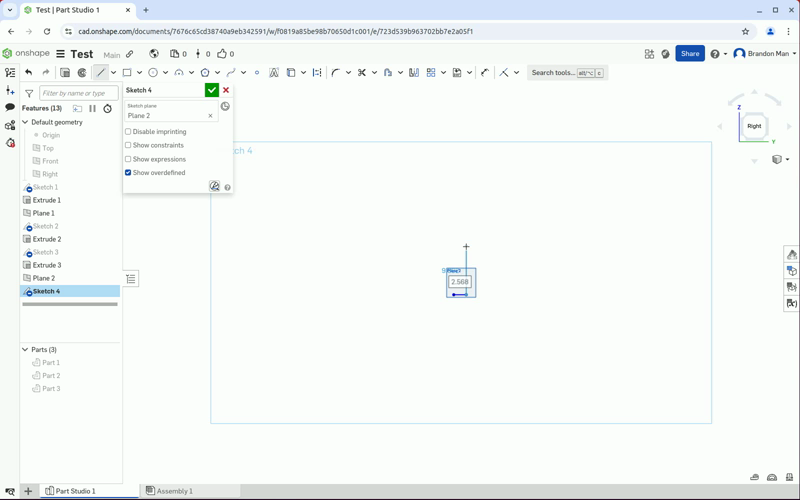
key_down(shift)
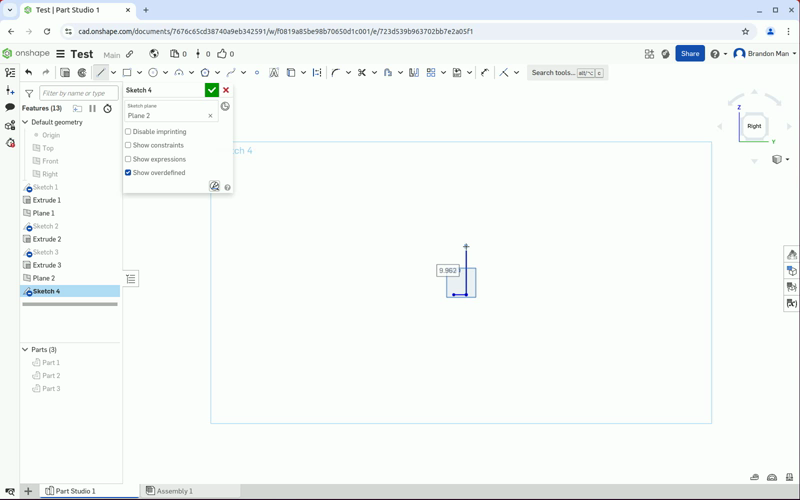
mouse_move(496, 246)
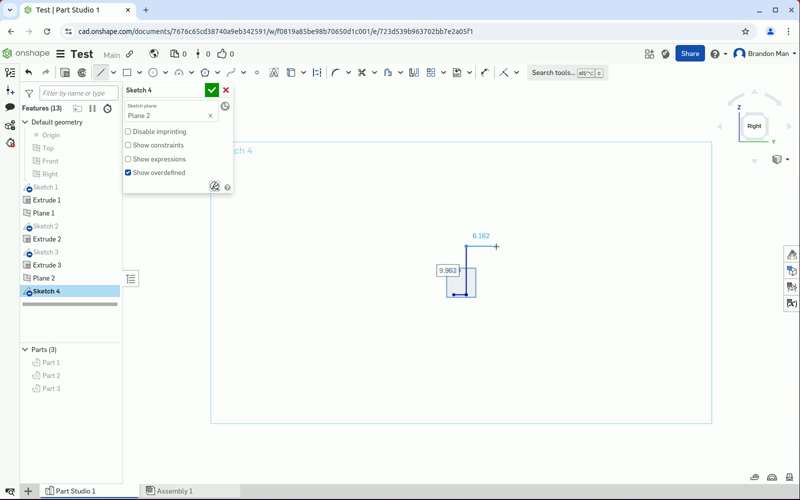
mouse_move(453, 246)
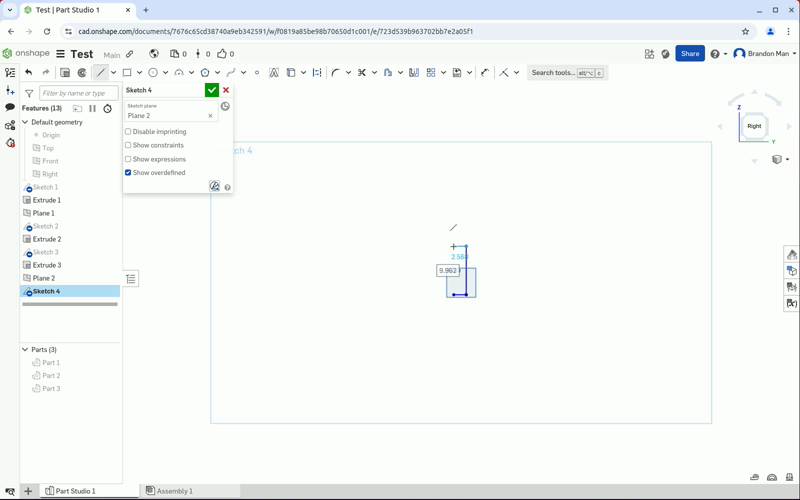
click(453, 246)
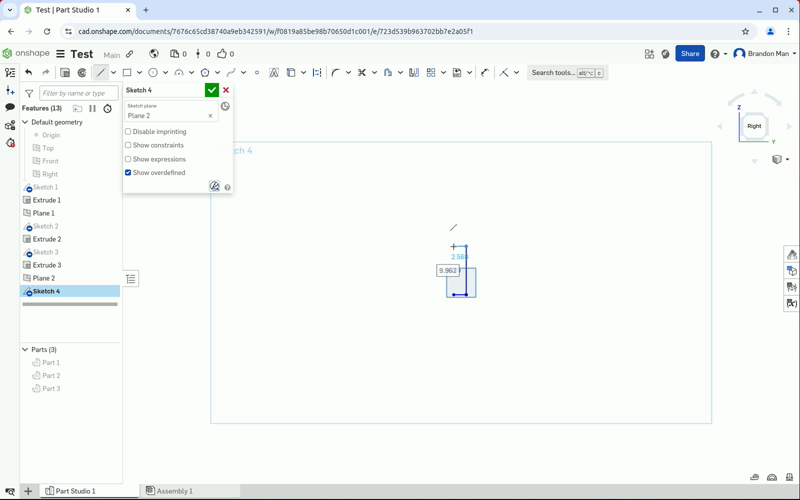
key_up(shift)
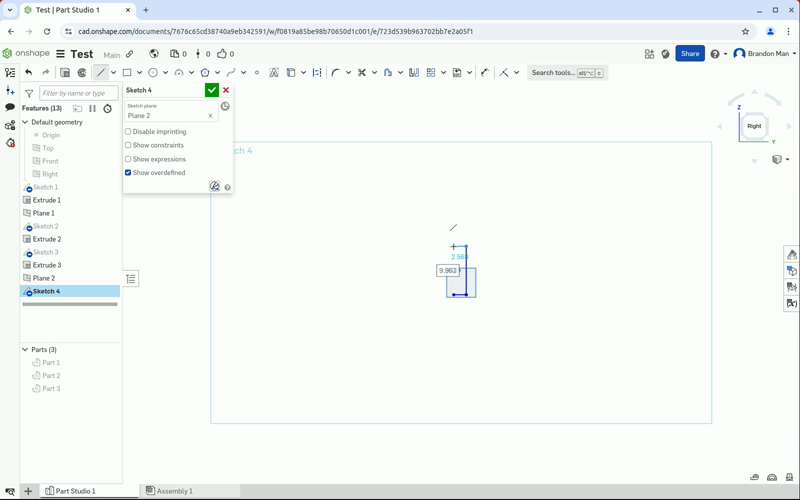
mouse_move(483, 246)
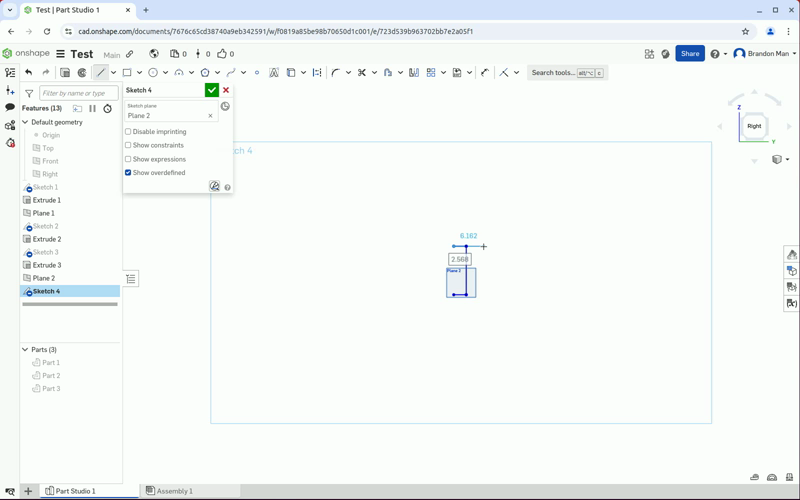
key_down(shift)
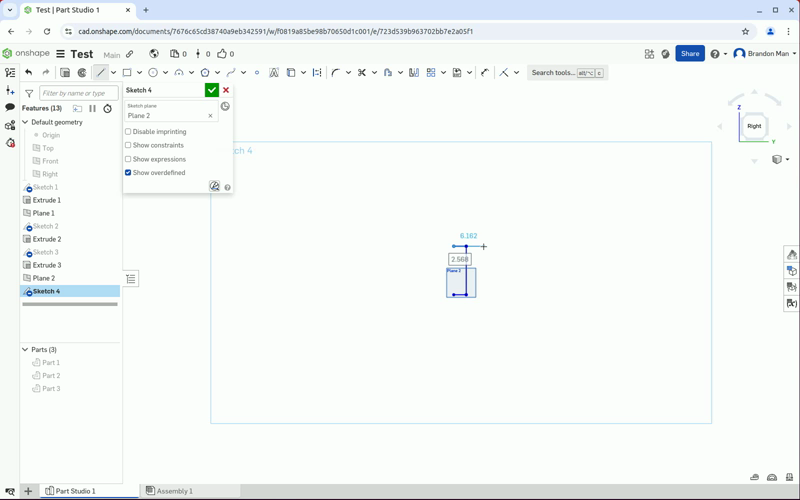
mouse_move(453, 294)
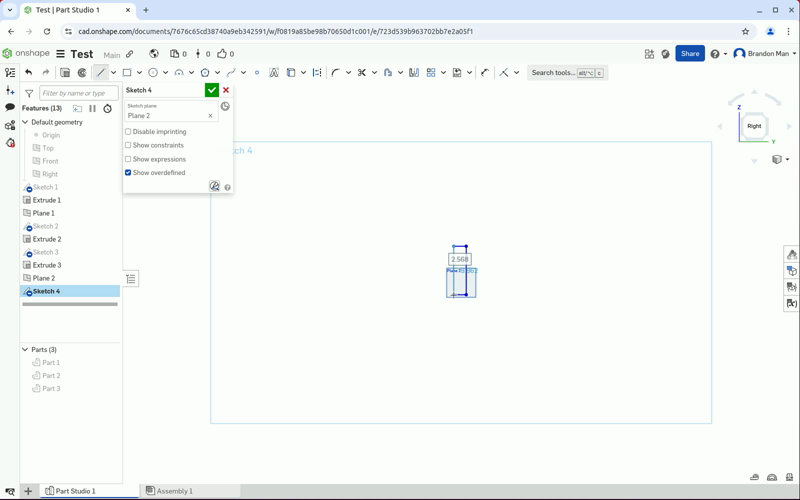
key_up(shift)
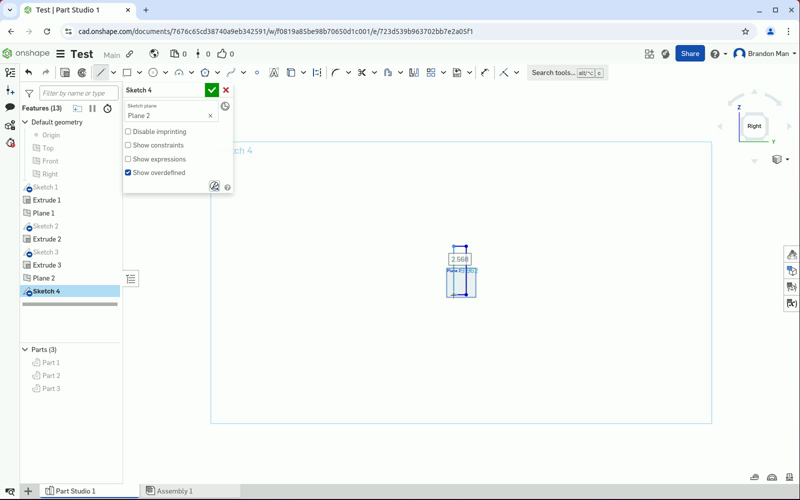
click(453, 294)
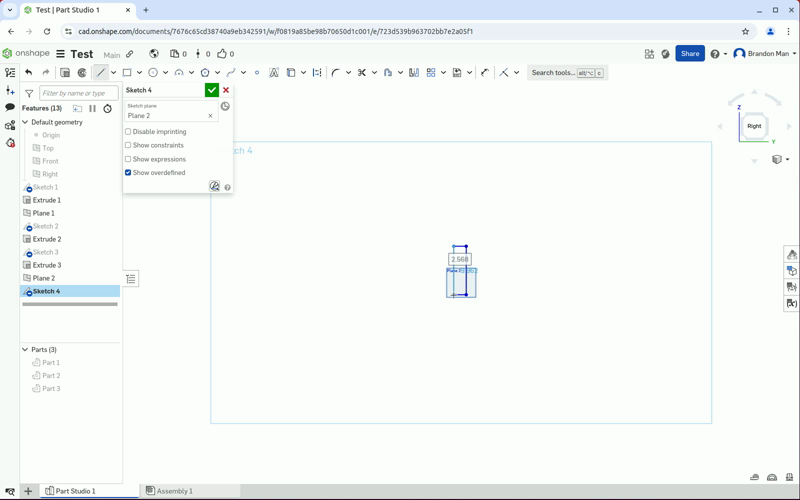
key(esc)
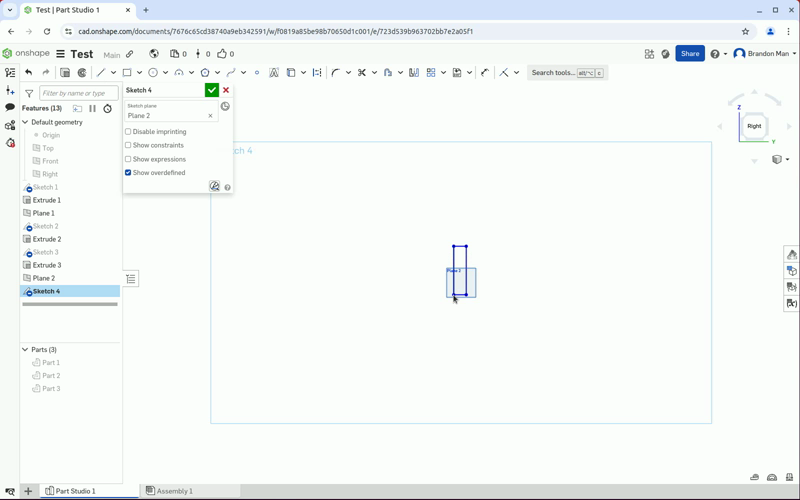
key(l)
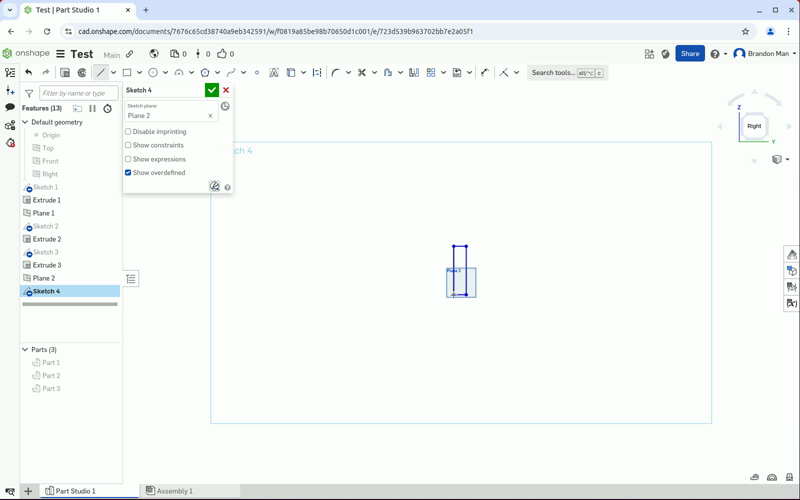
key_down(shift)
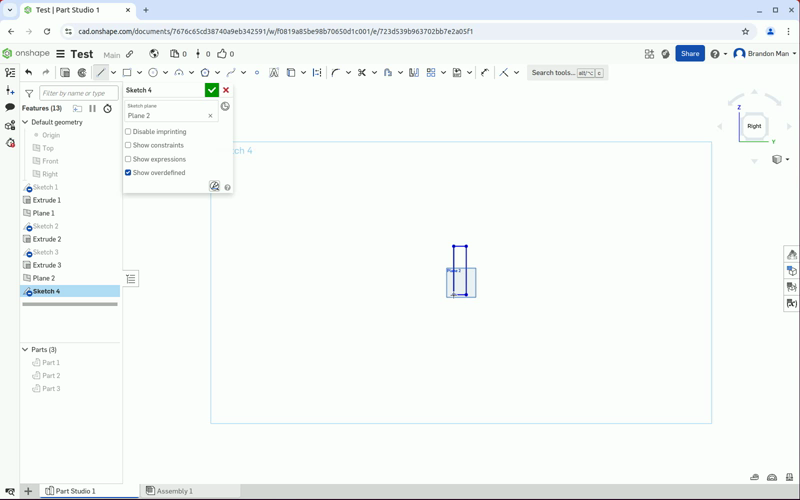
mouse_move(458, 287)
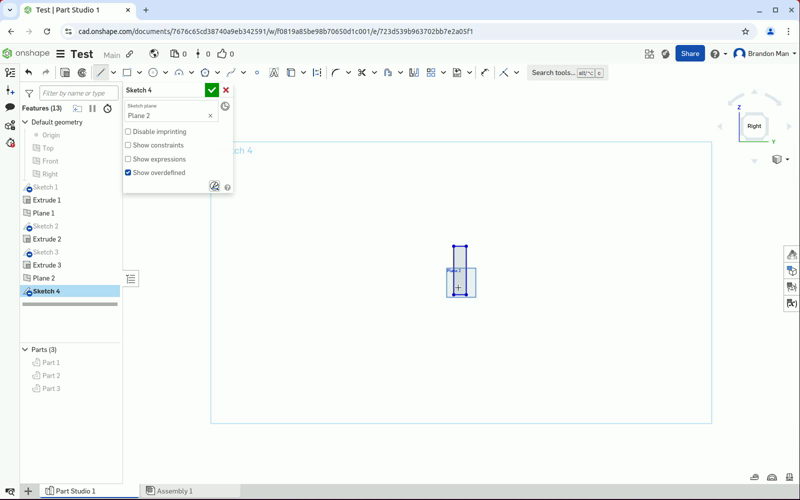
click(458, 287)
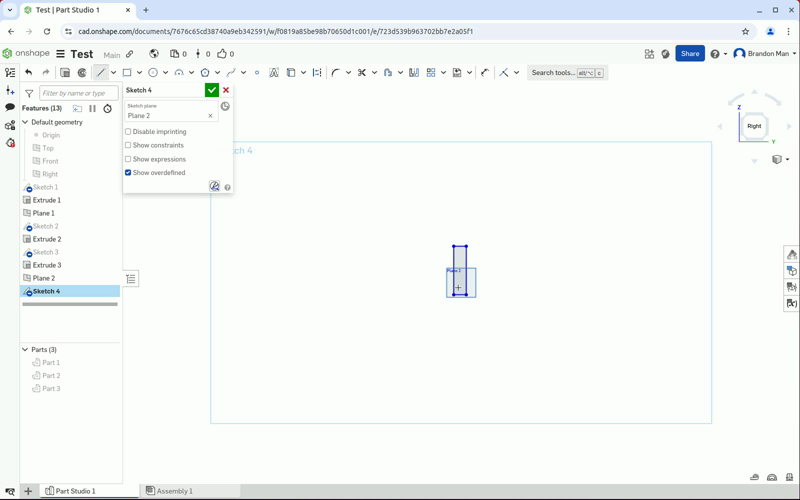
key_up(shift)
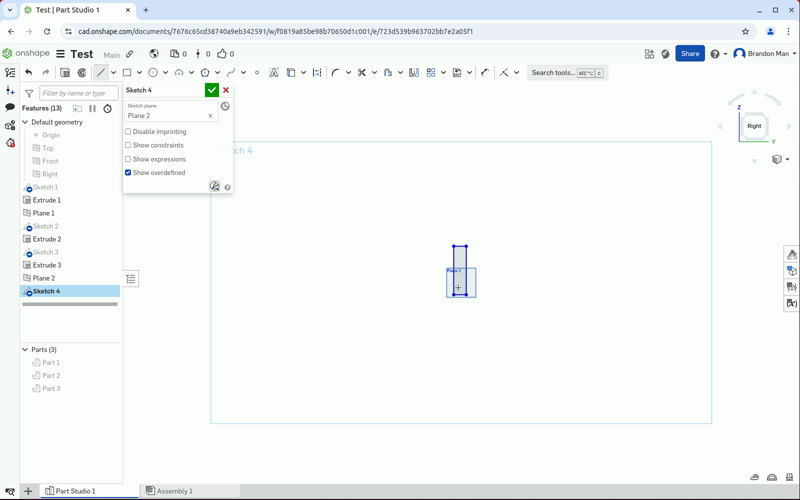
key_down(shift)
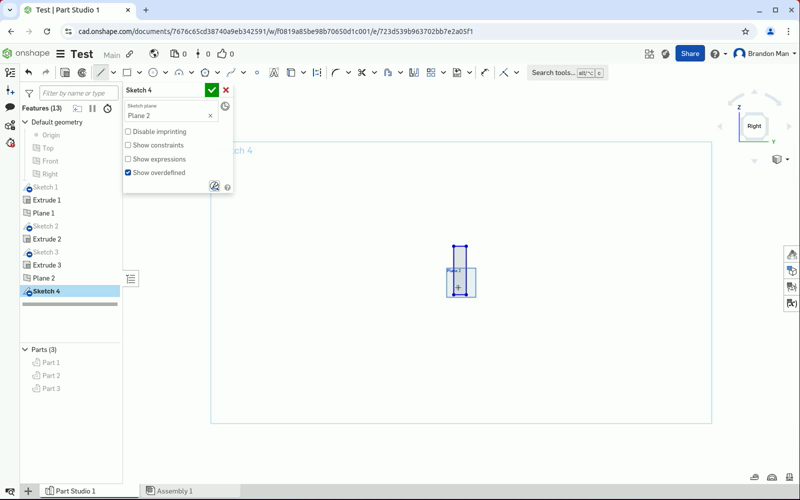
mouse_move(488, 287)
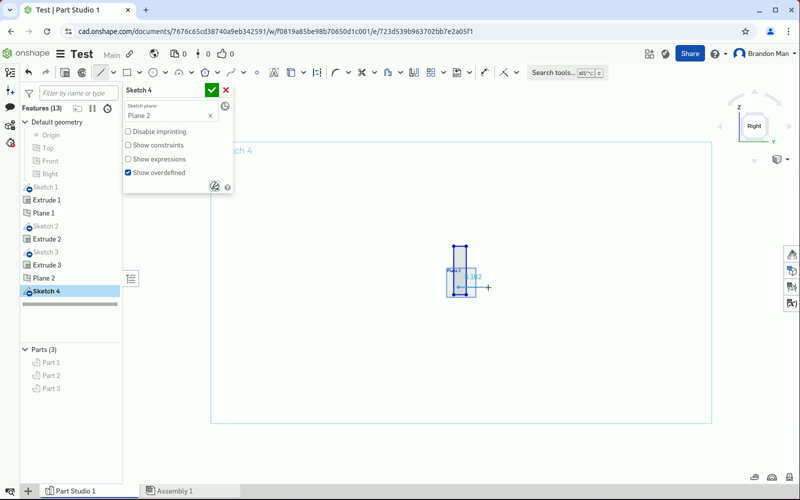
mouse_move(460, 287)
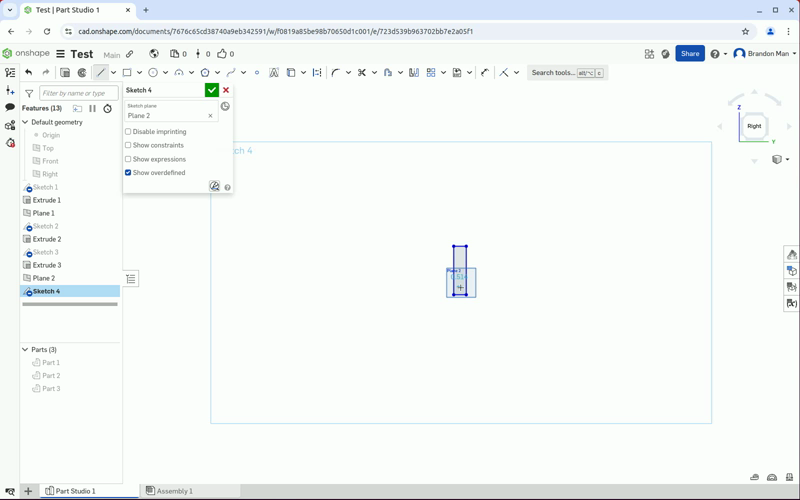
scroll(6)
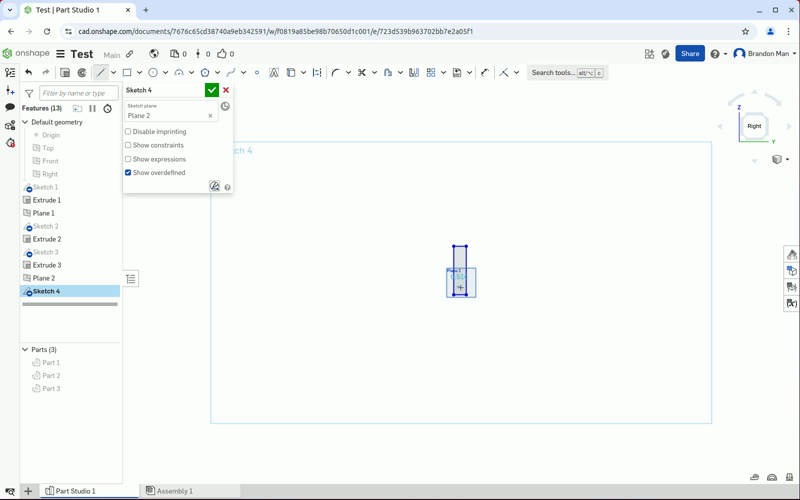
scroll(6)
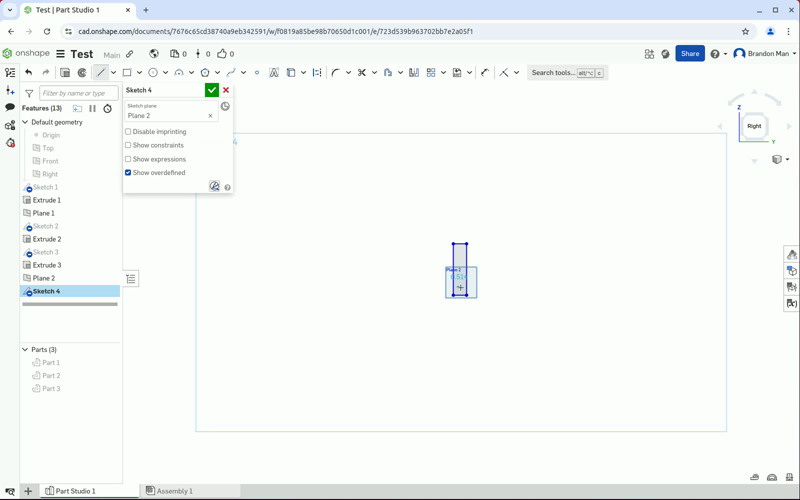
scroll(6)
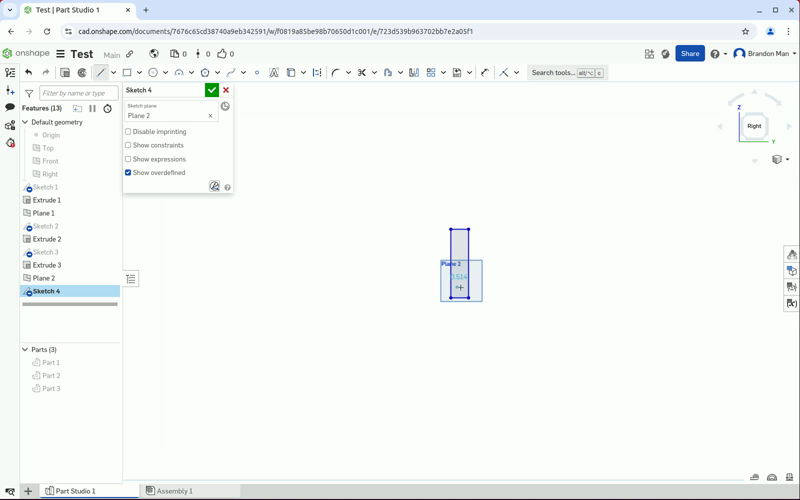
scroll(6)
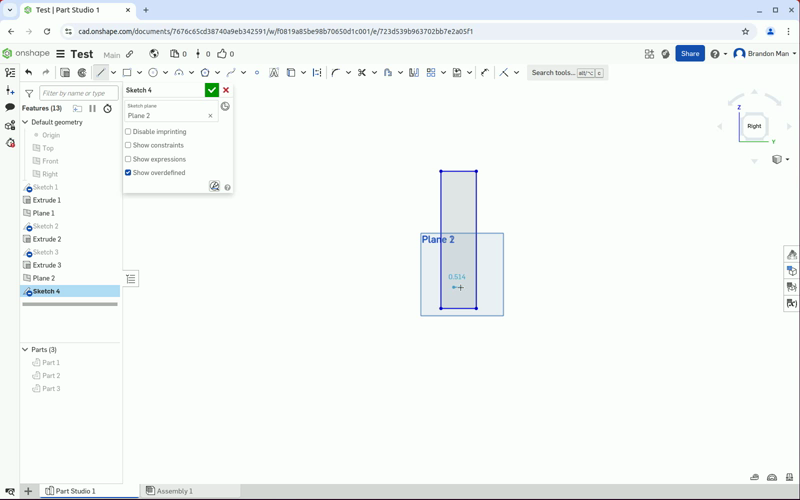
scroll(6)
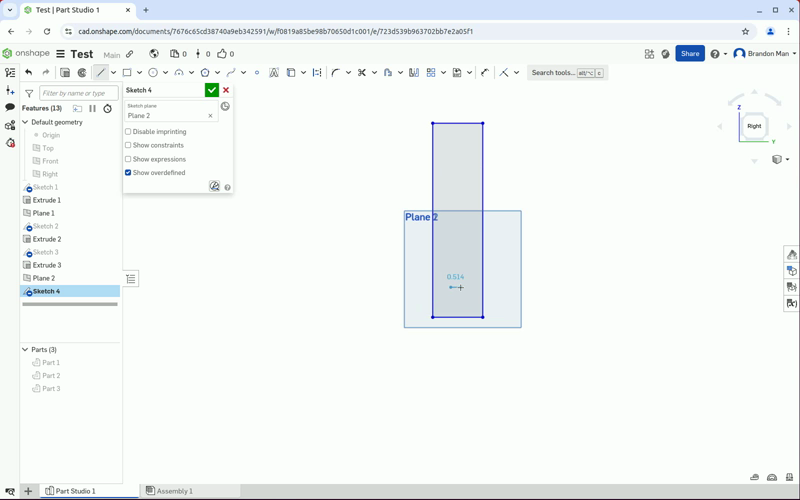
scroll(6)
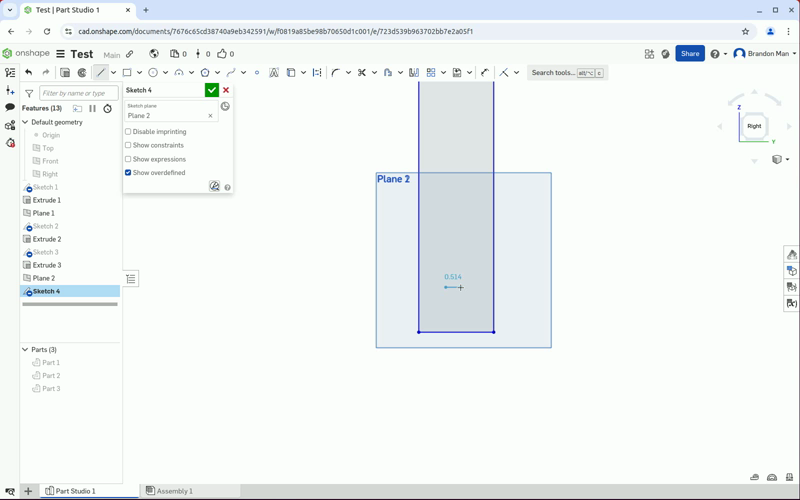
scroll(6)
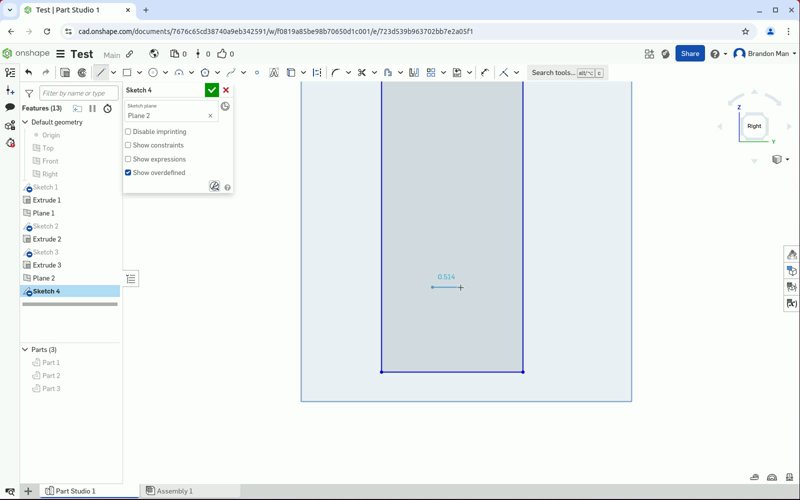
click(460, 287)
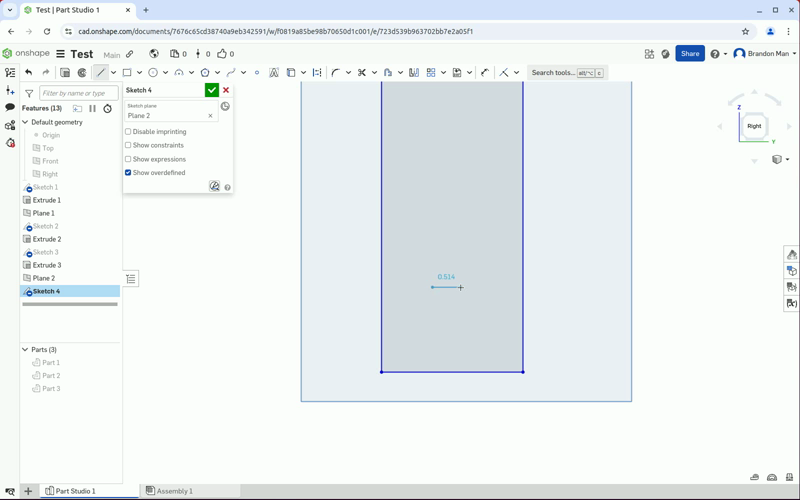
scroll(-6)
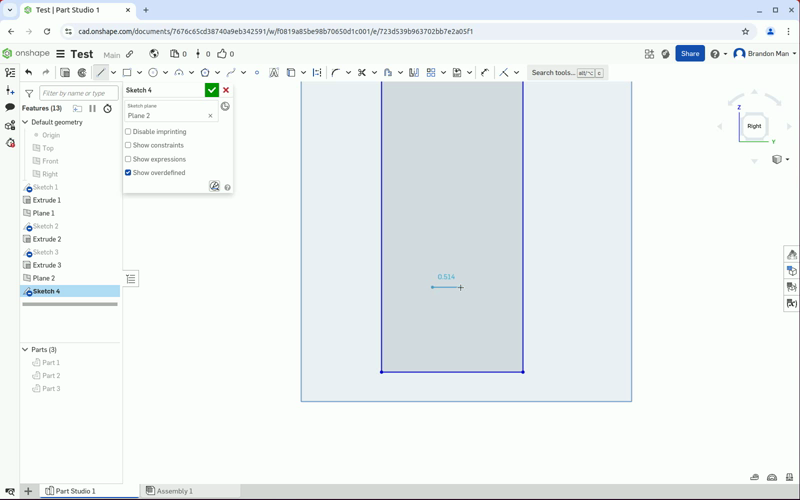
scroll(-6)
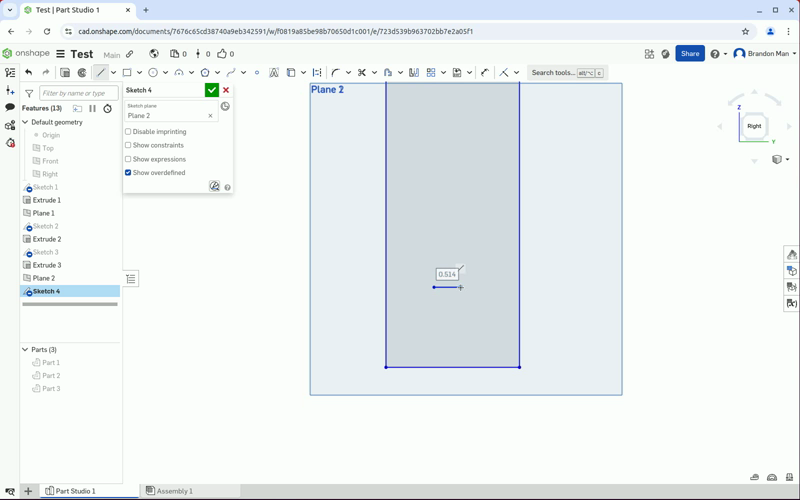
scroll(-6)
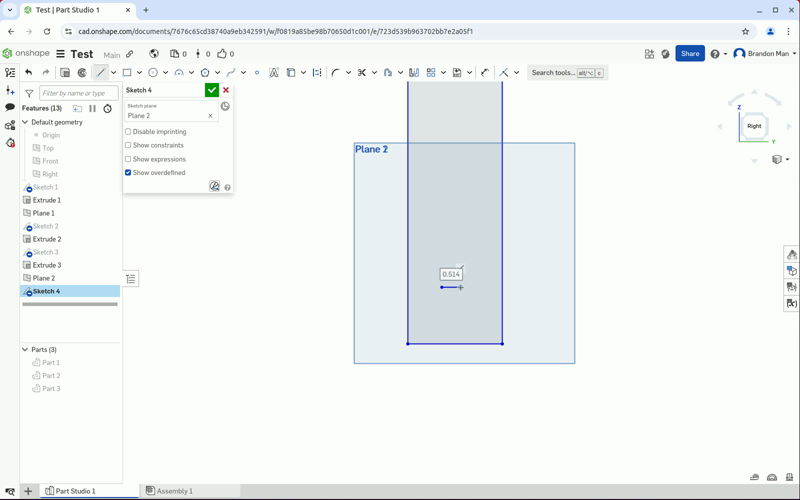
scroll(-6)
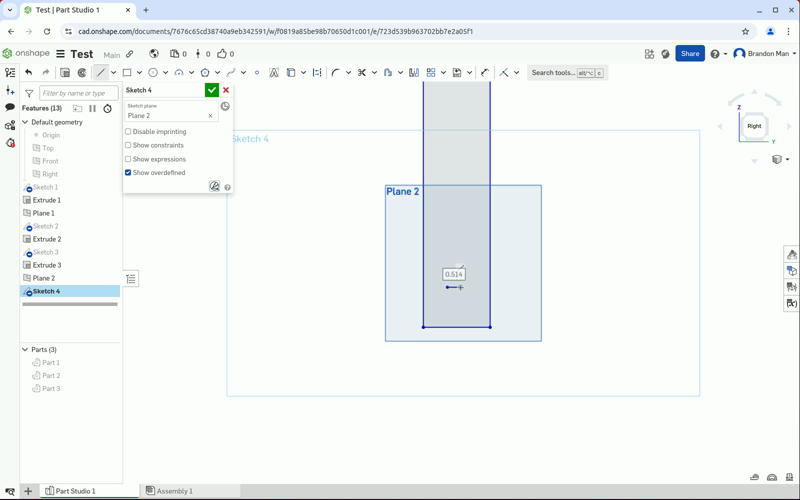
scroll(-6)
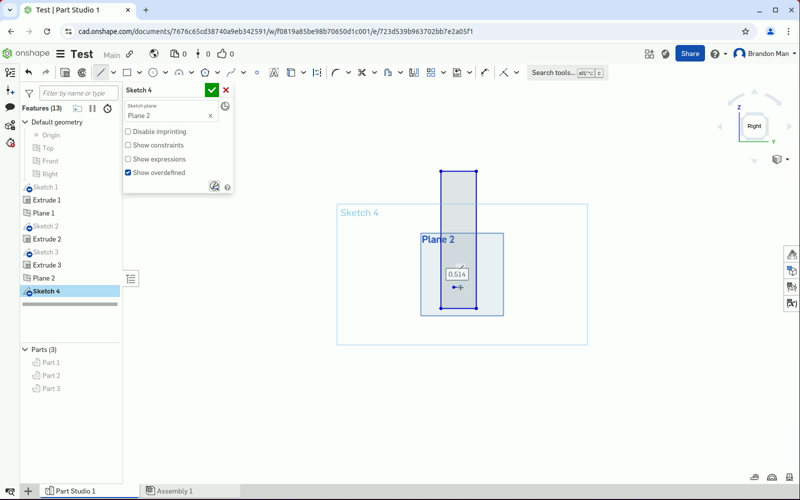
scroll(-6)
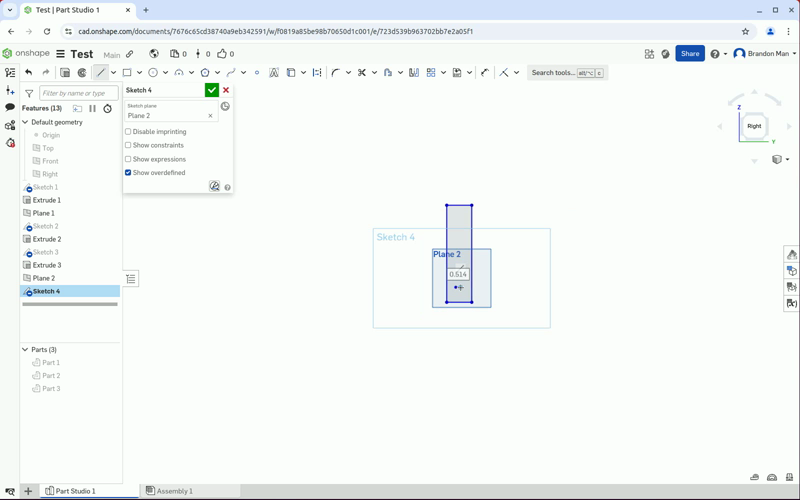
scroll(-6)
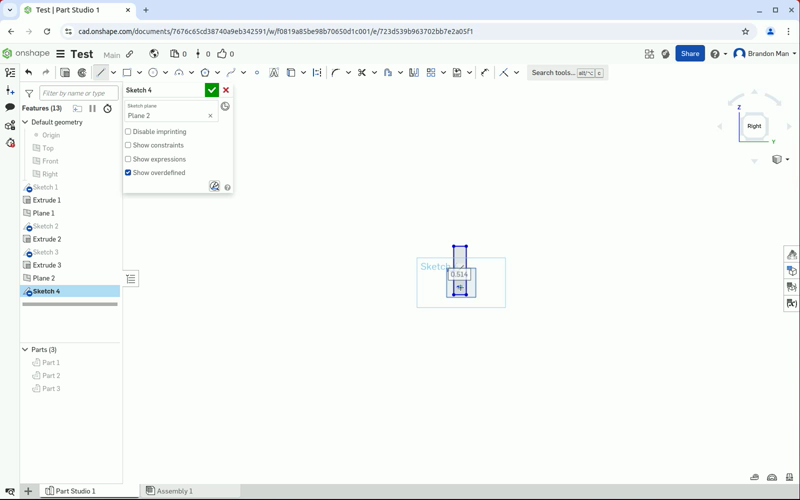
key_up(shift)
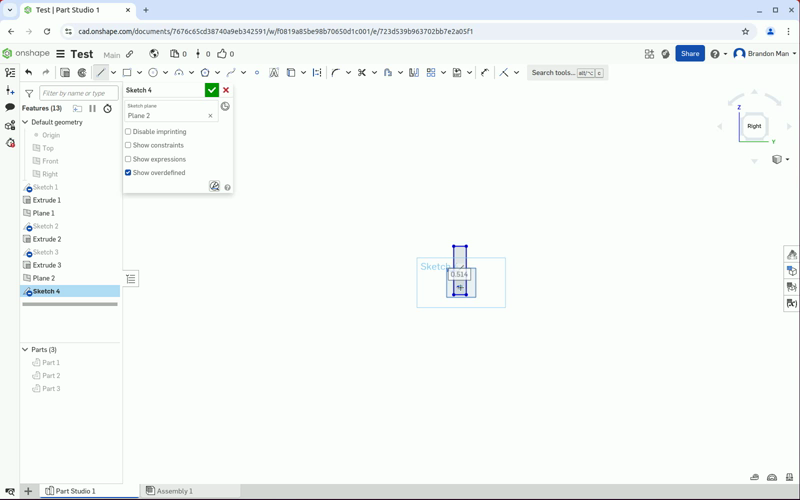
key_down(shift)
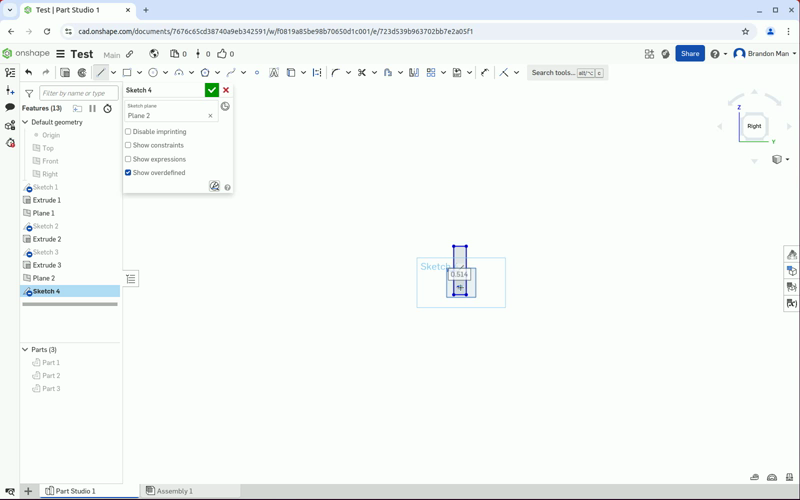
mouse_move(490, 287)
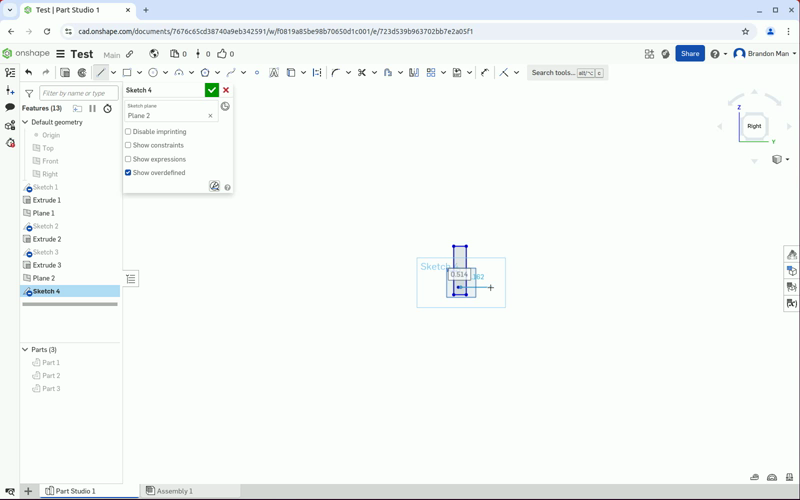
mouse_move(460, 248)
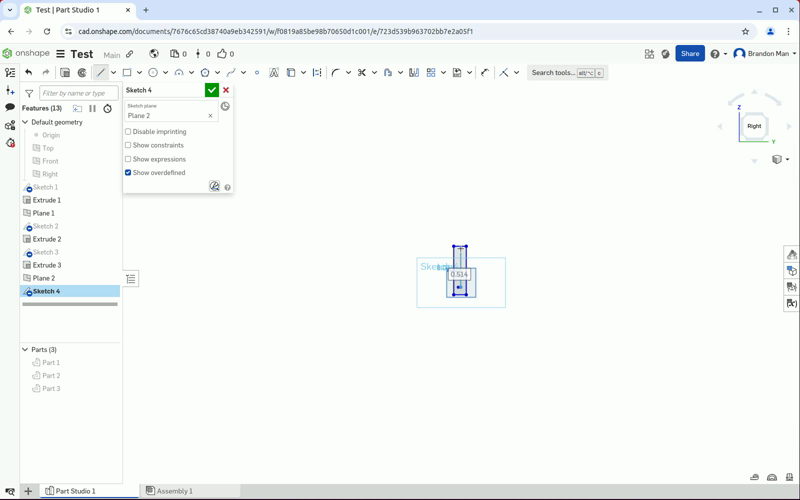
click(460, 248)
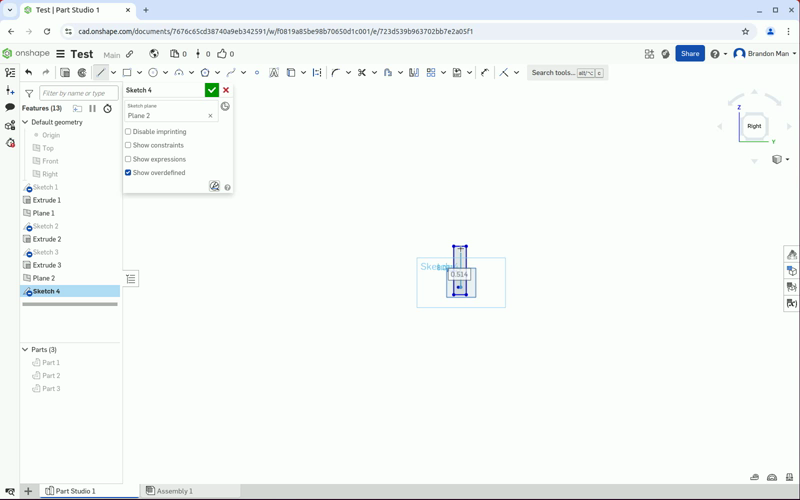
key_up(shift)
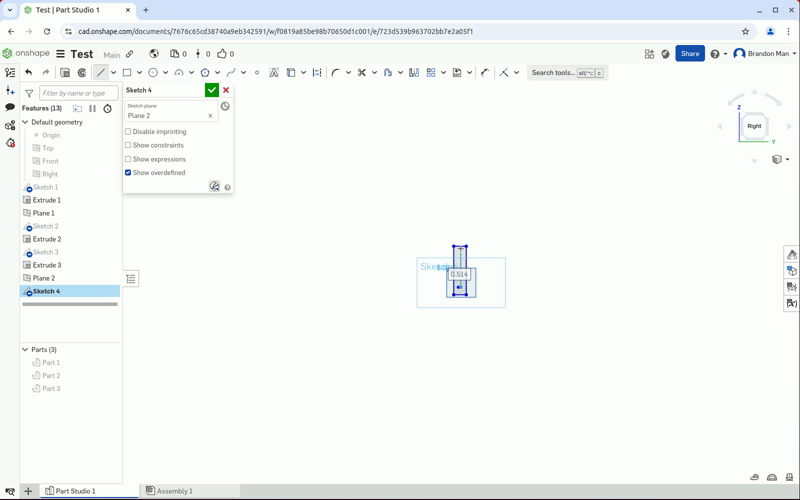
key_down(shift)
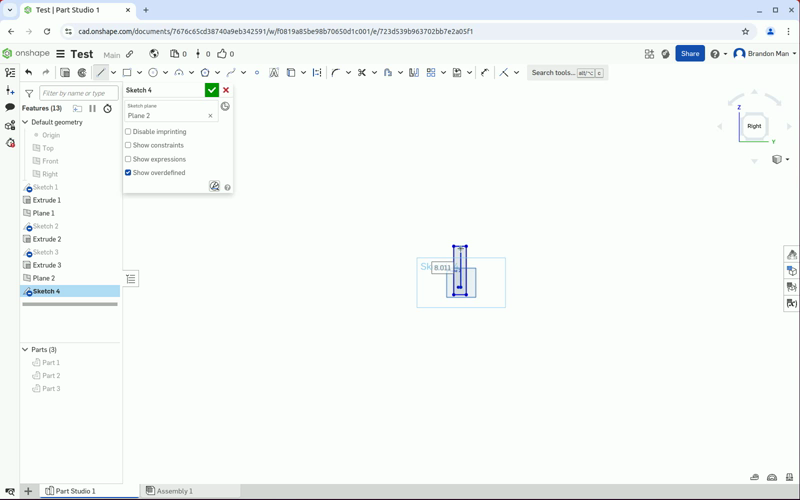
mouse_move(490, 248)
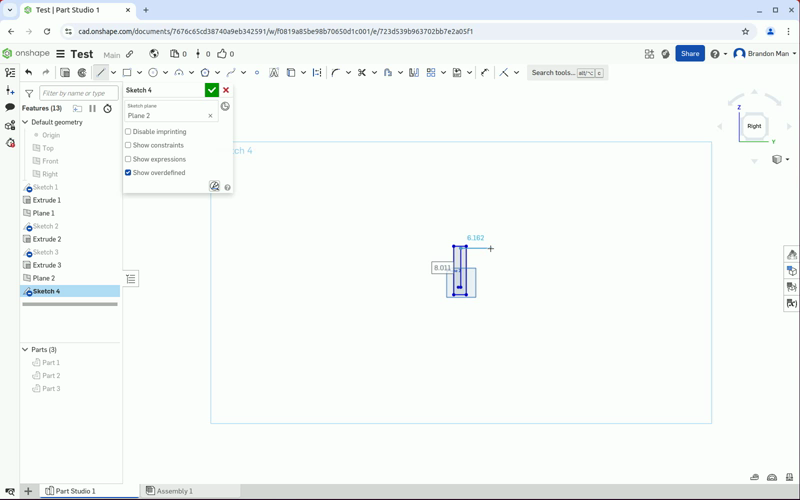
mouse_move(458, 248)
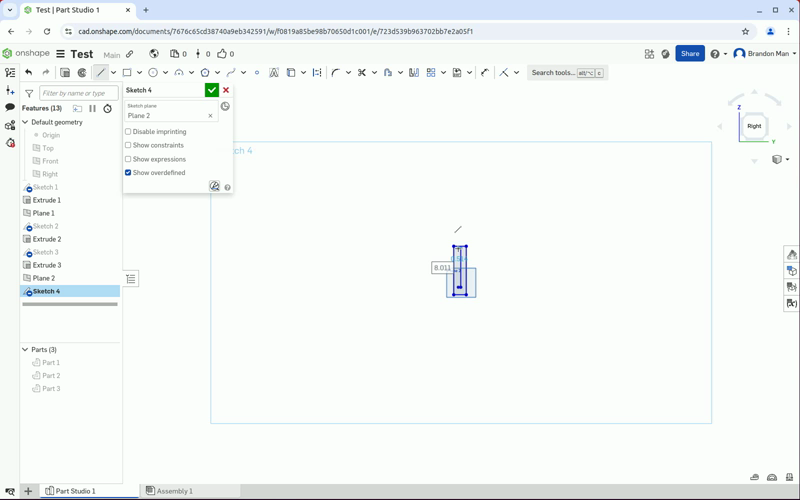
scroll(6)
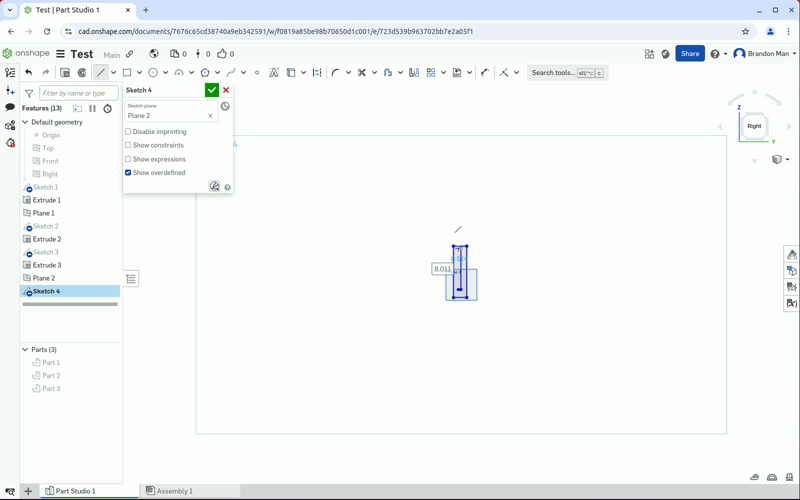
scroll(6)
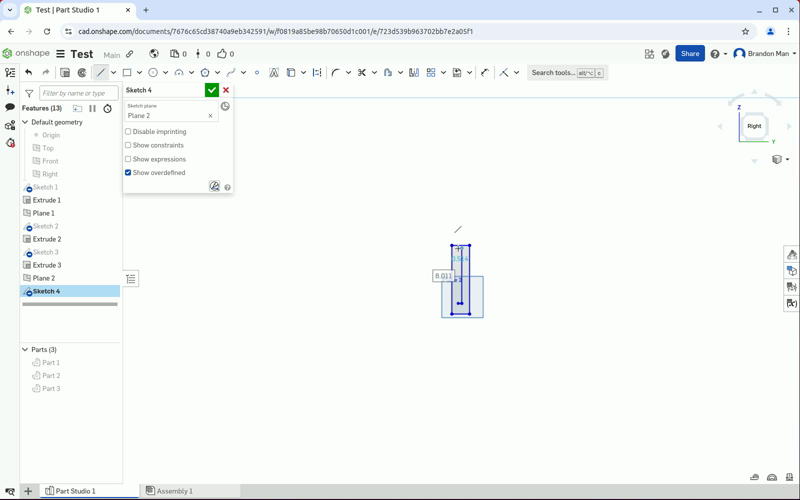
scroll(6)
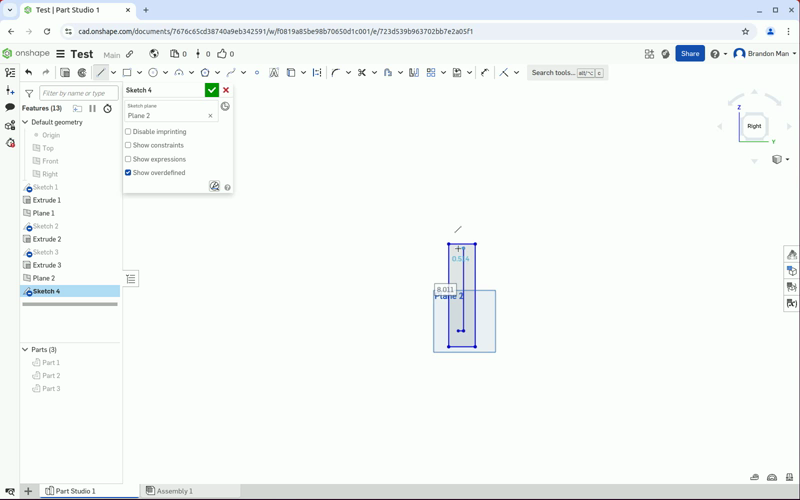
scroll(6)
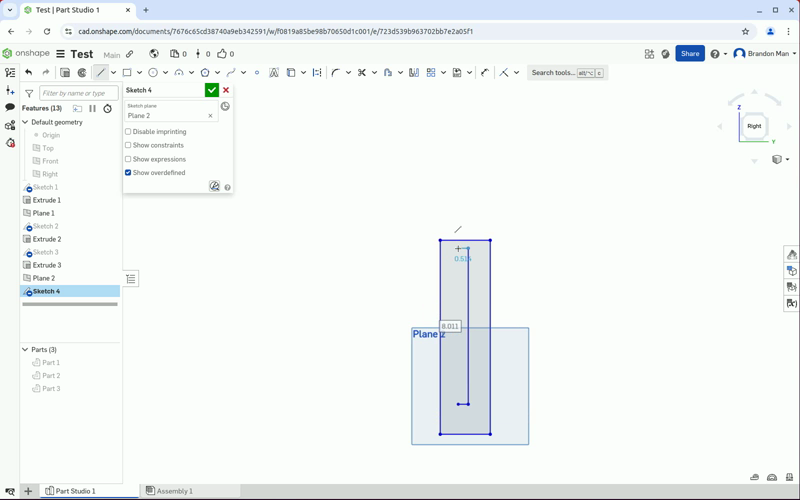
scroll(6)
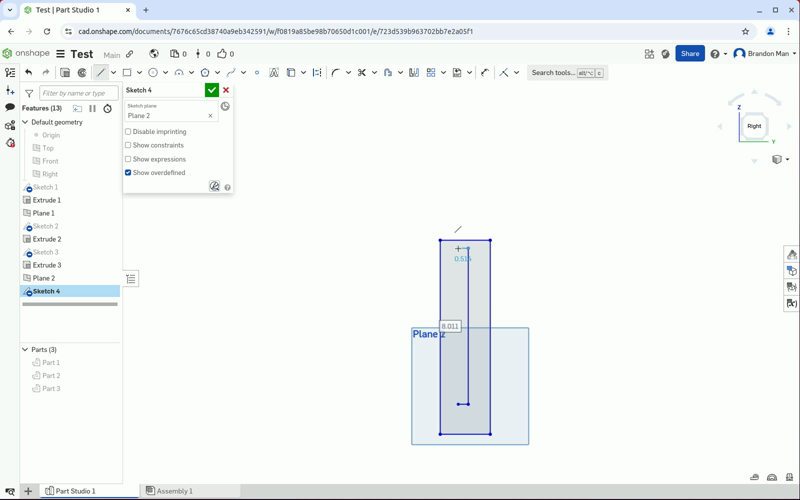
scroll(6)
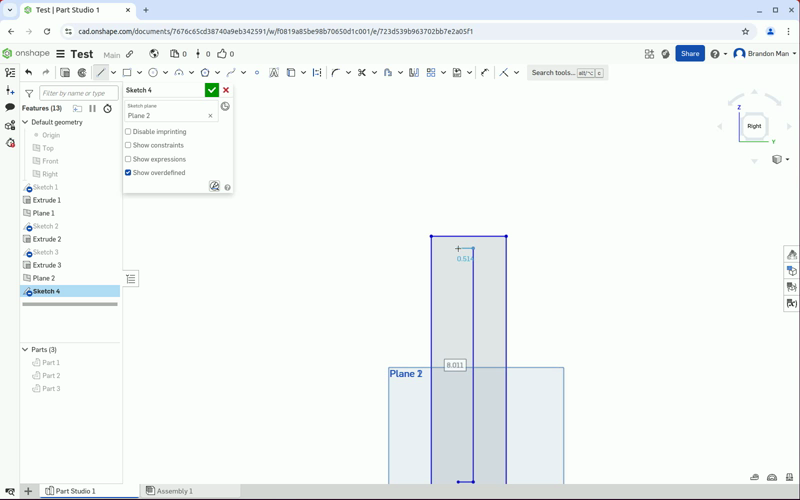
scroll(6)
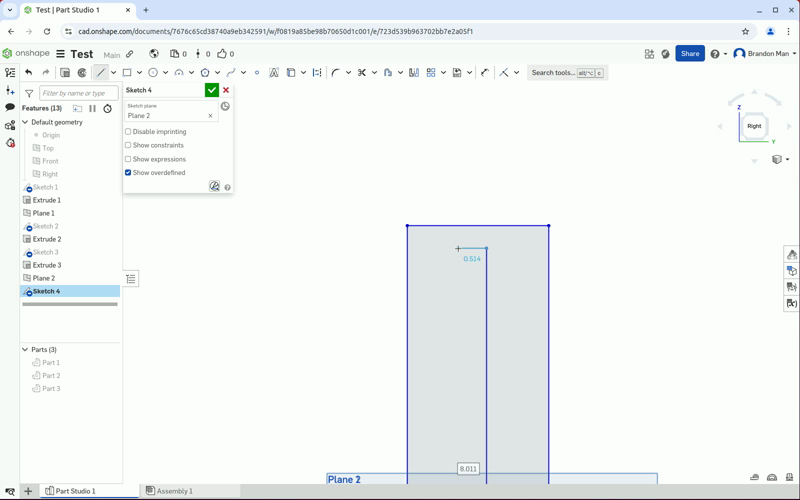
click(458, 248)
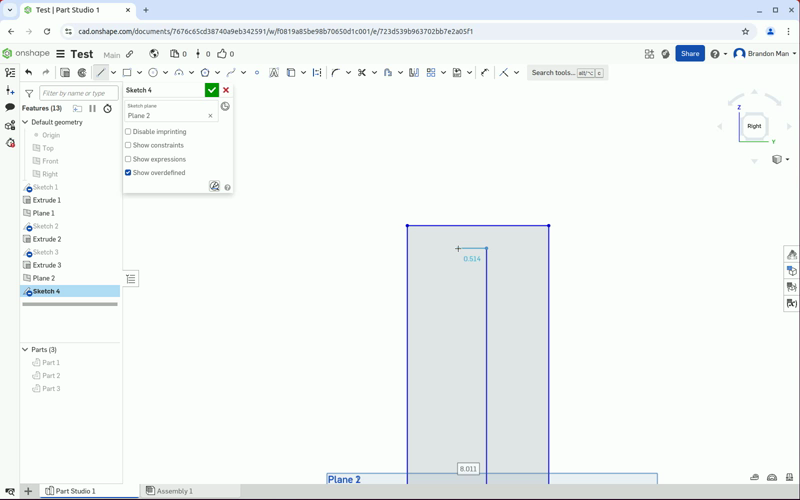
scroll(-6)
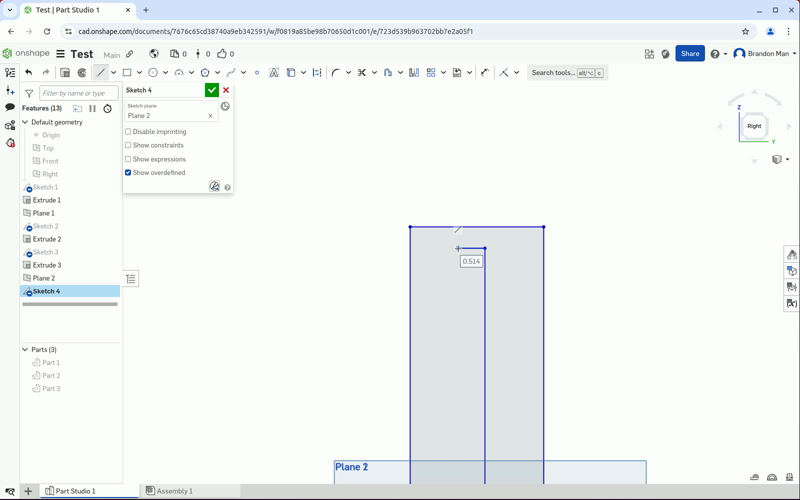
scroll(-6)
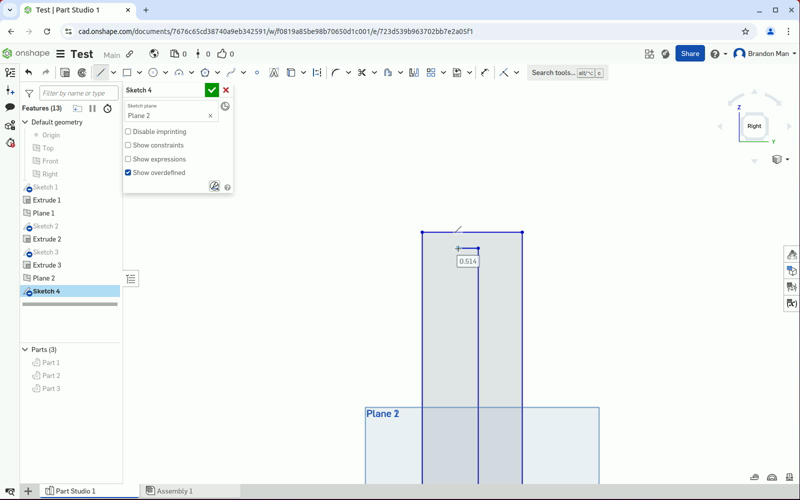
scroll(-6)
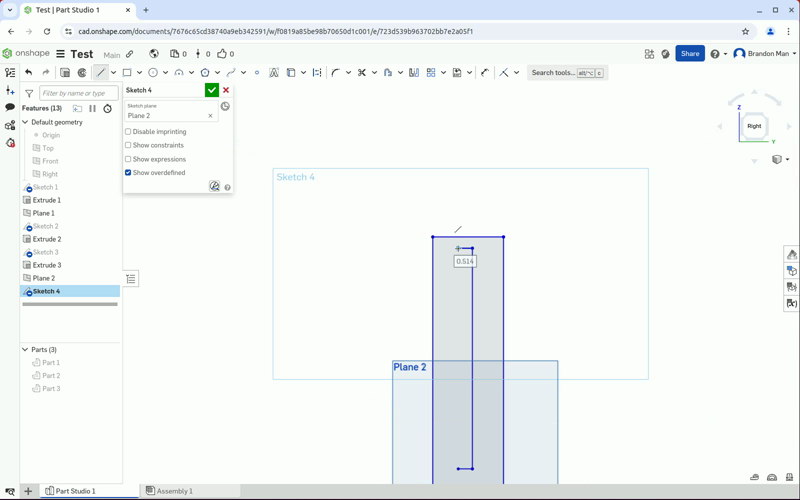
scroll(-6)
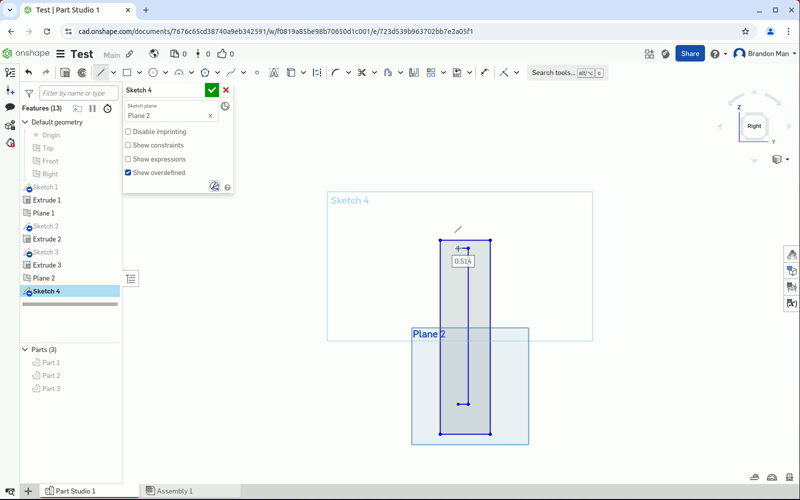
scroll(-6)
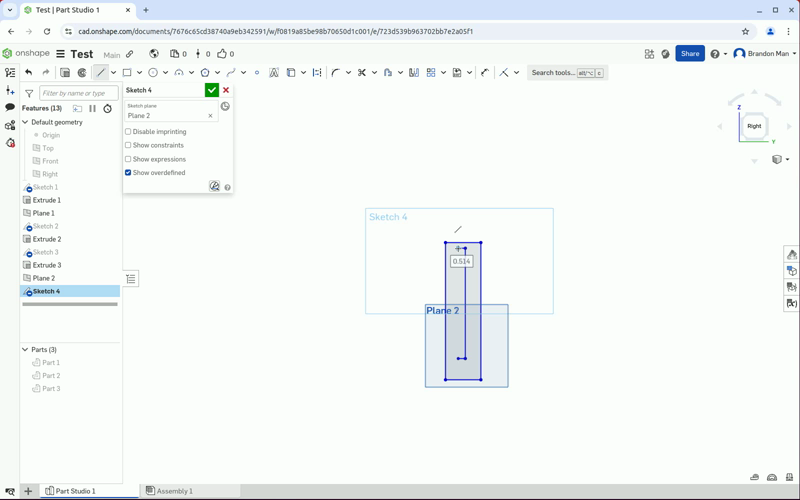
scroll(-6)
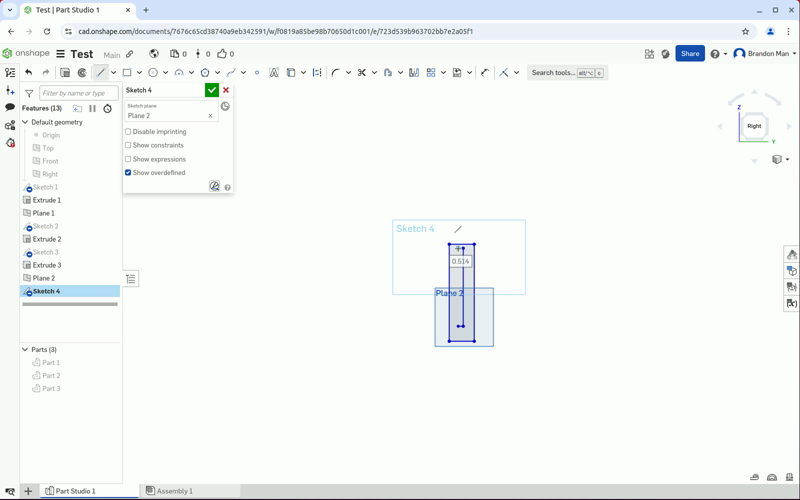
scroll(-6)
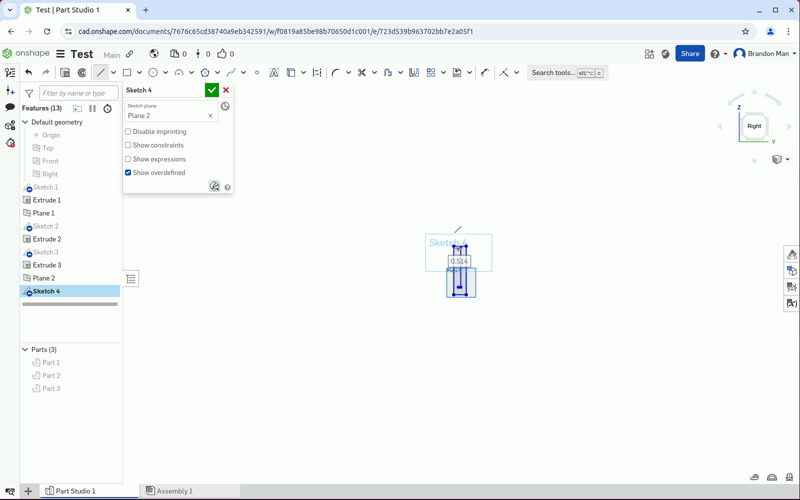
key_up(shift)
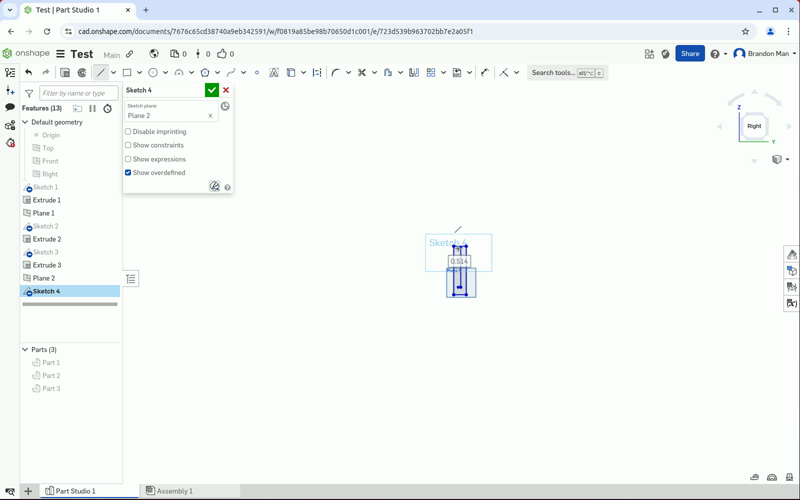
mouse_move(488, 248)
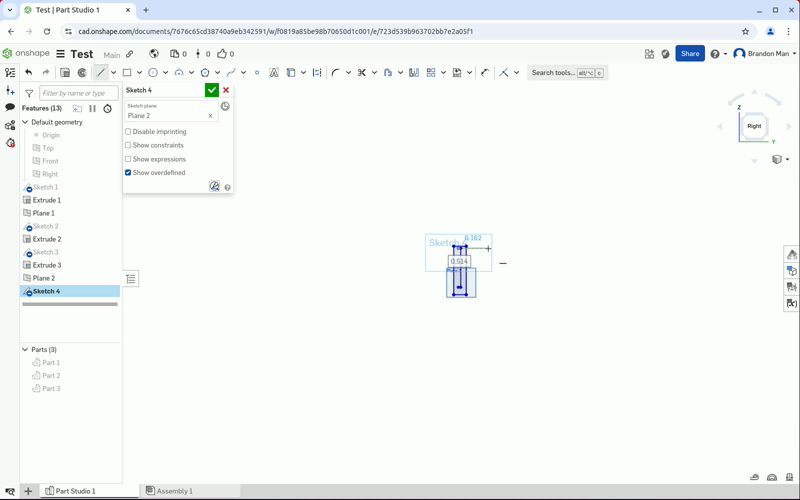
key_down(shift)
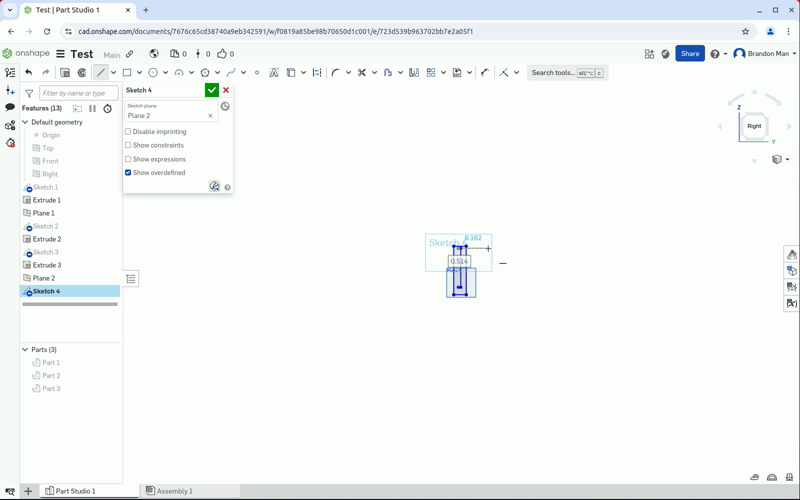
mouse_move(458, 287)
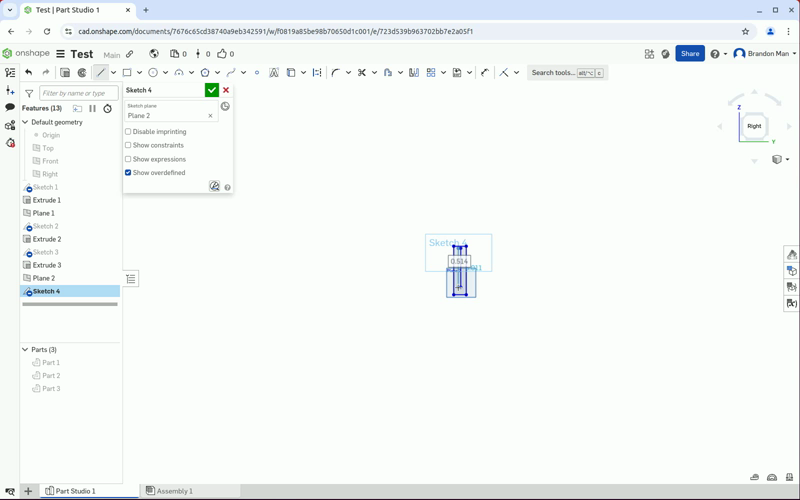
scroll(6)
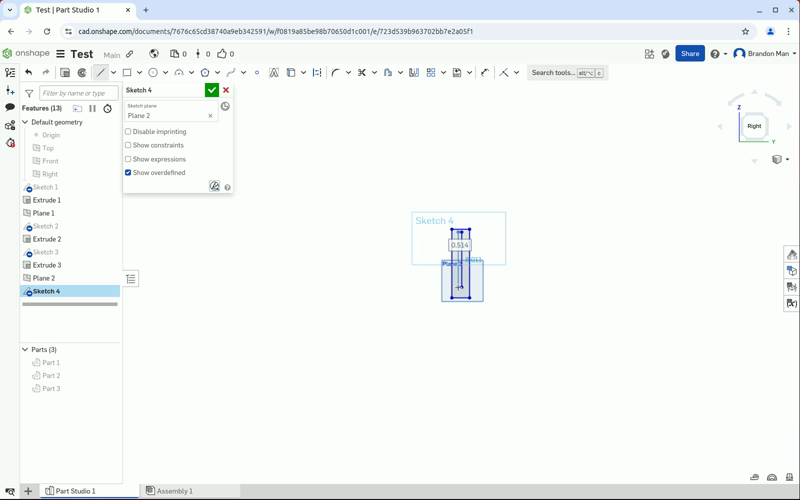
scroll(6)
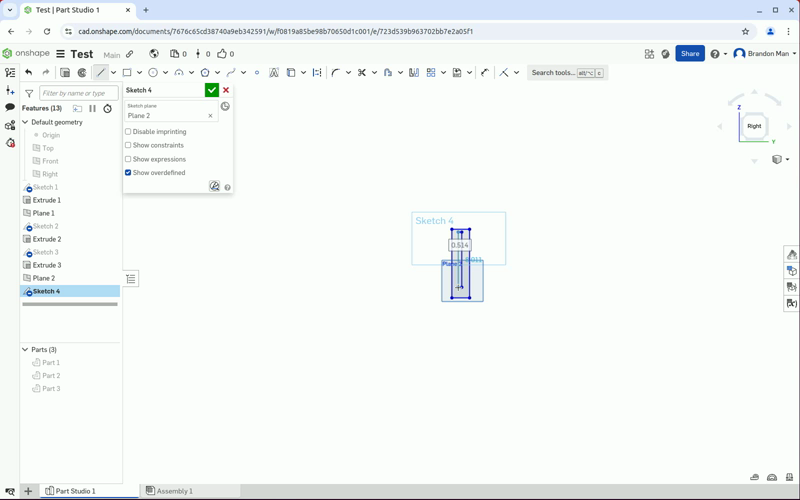
scroll(6)
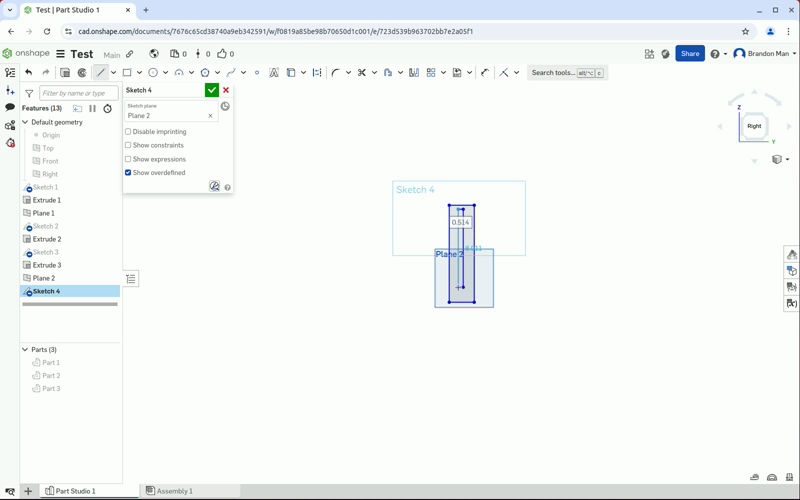
scroll(6)
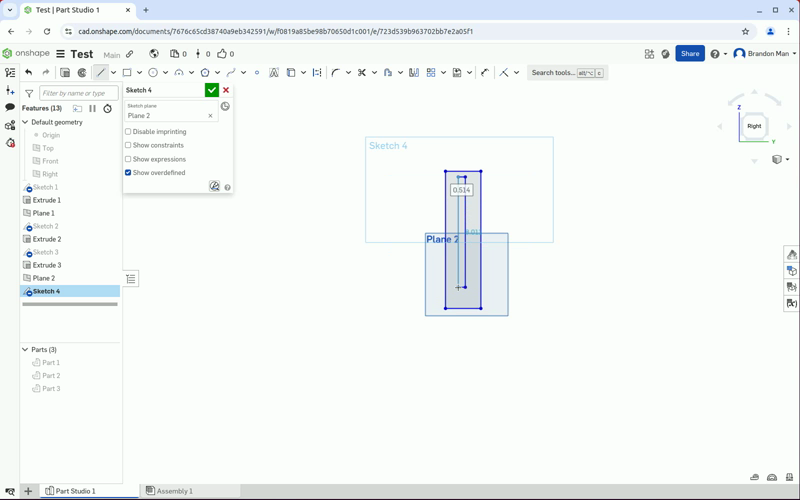
scroll(6)
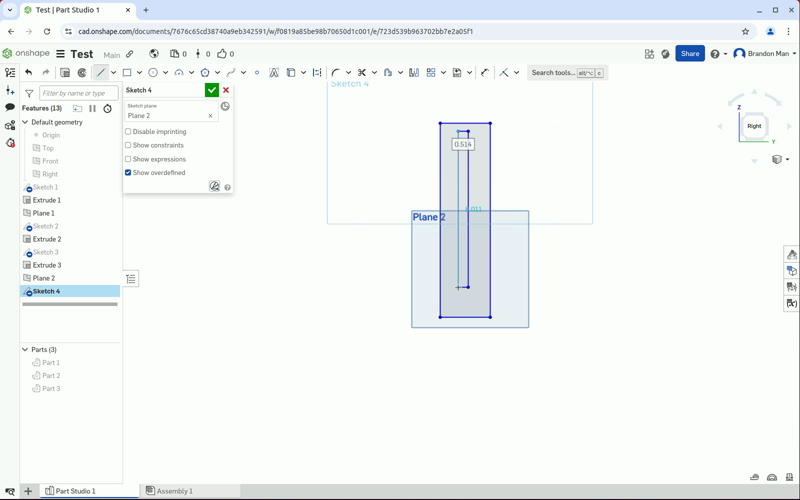
scroll(6)
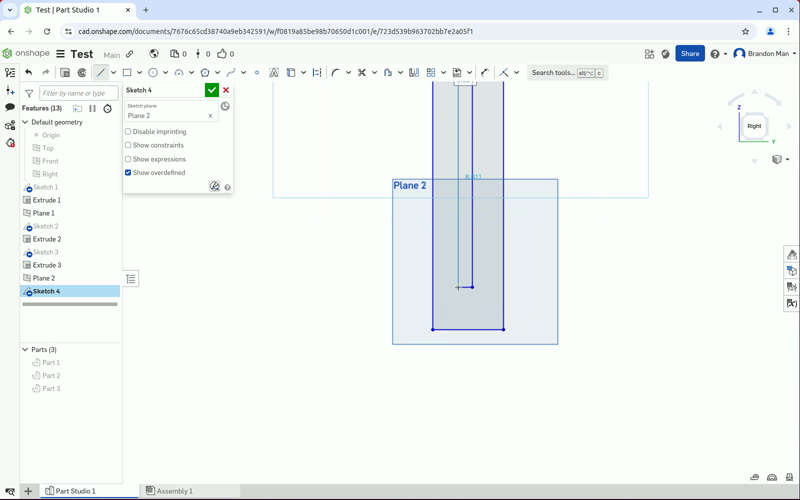
scroll(6)
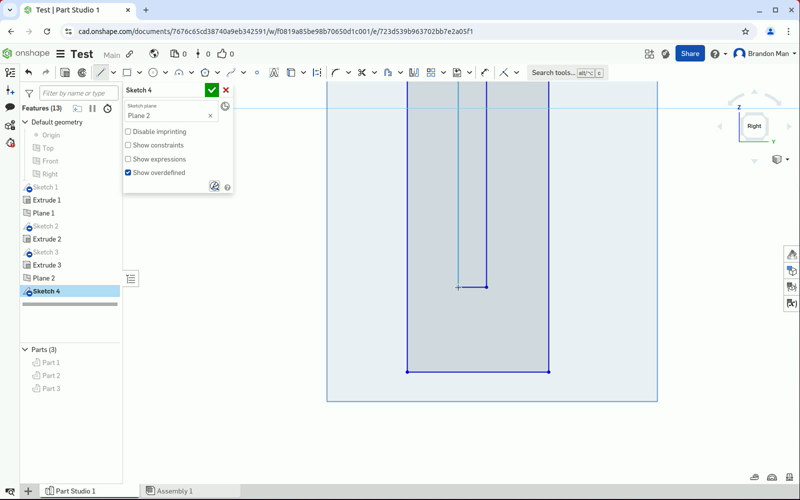
key_up(shift)
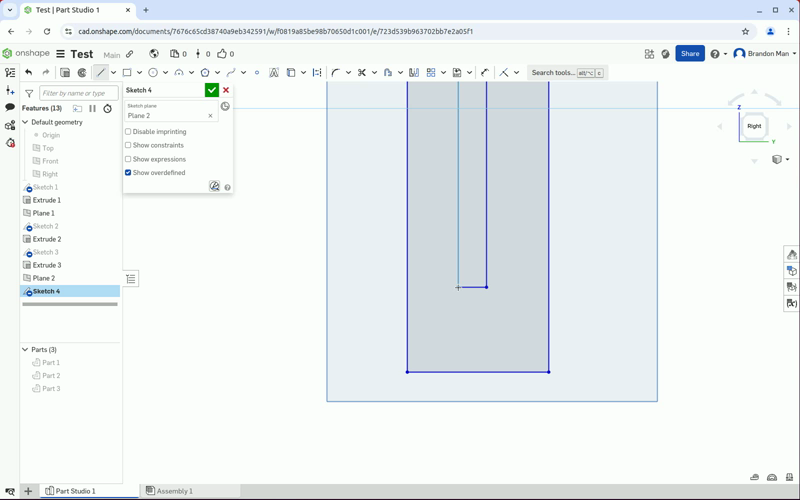
click(458, 287)
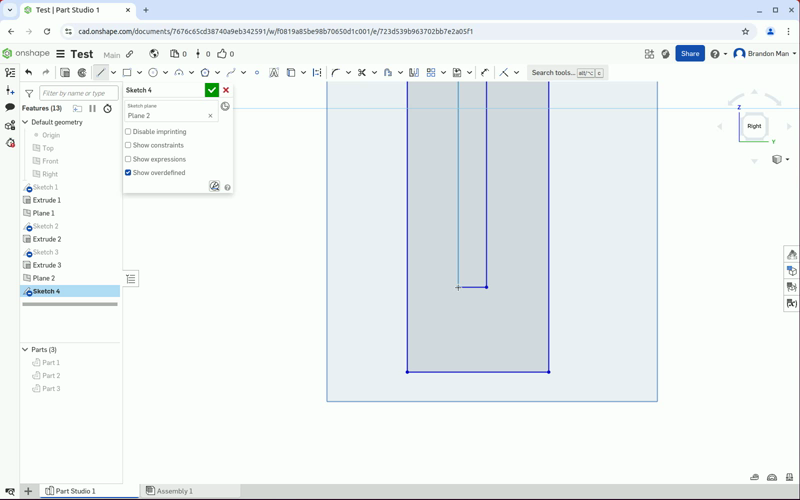
scroll(-6)
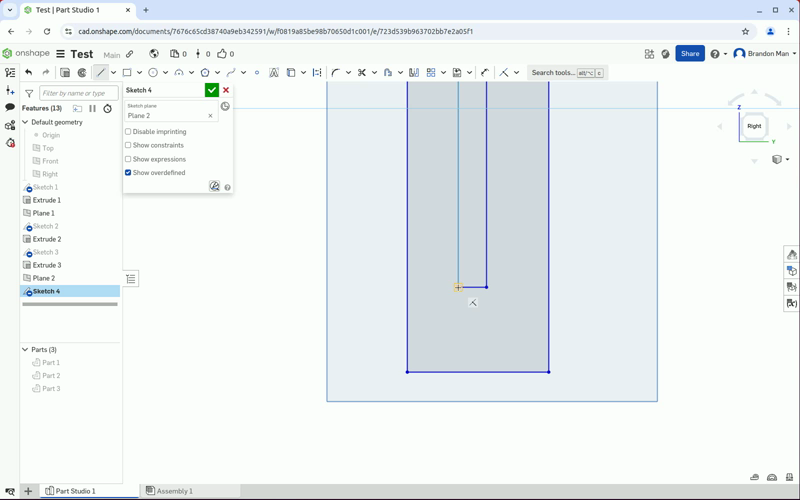
scroll(-6)
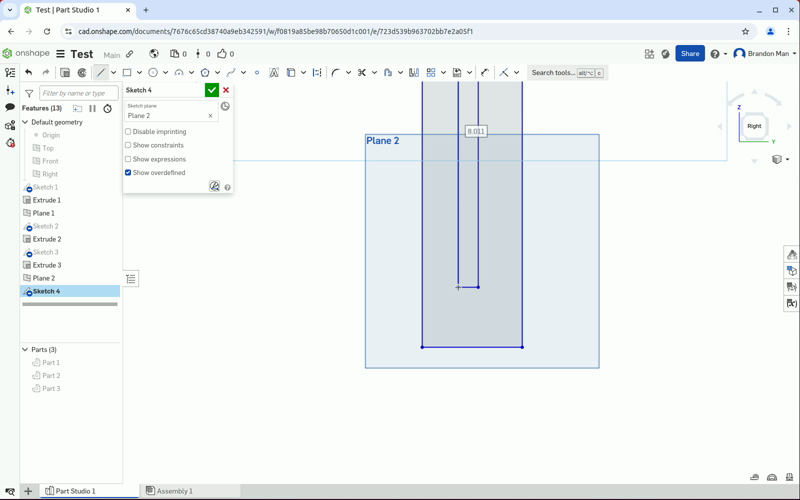
scroll(-6)
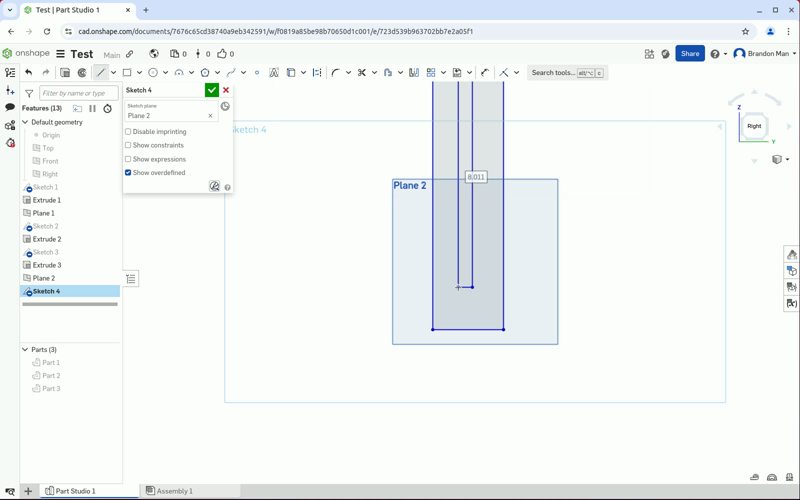
scroll(-6)
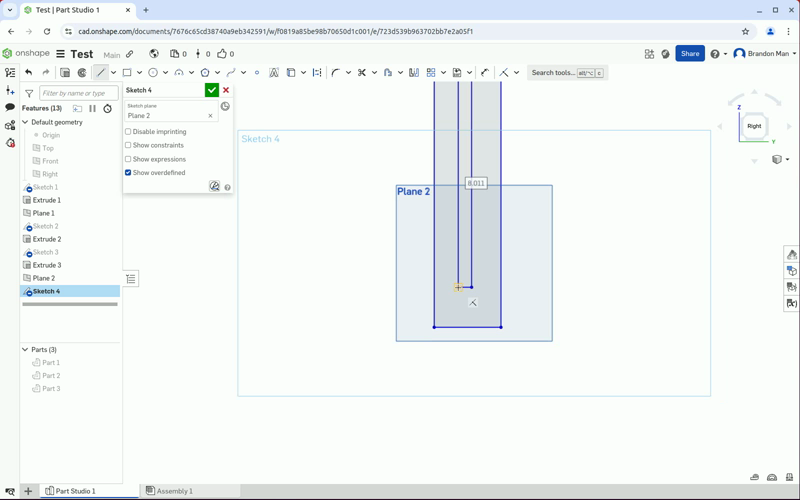
scroll(-6)
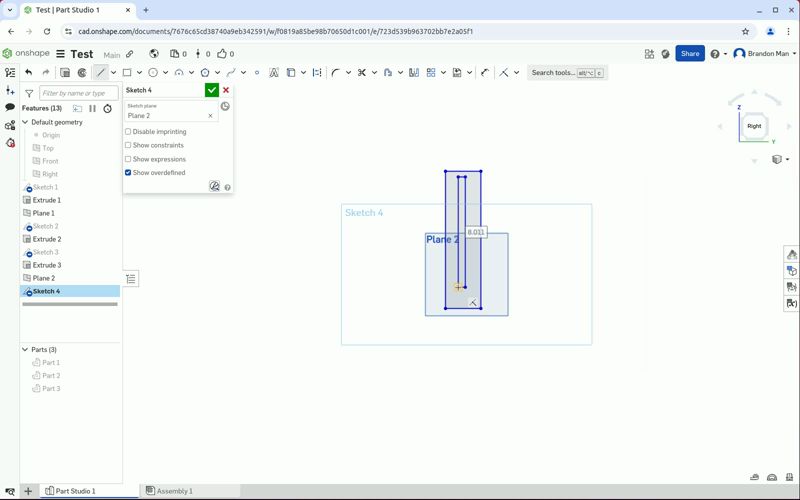
scroll(-6)
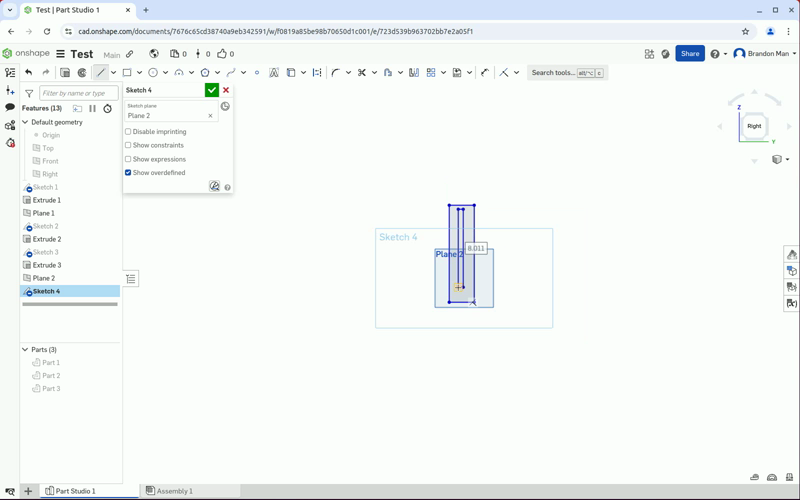
scroll(-6)
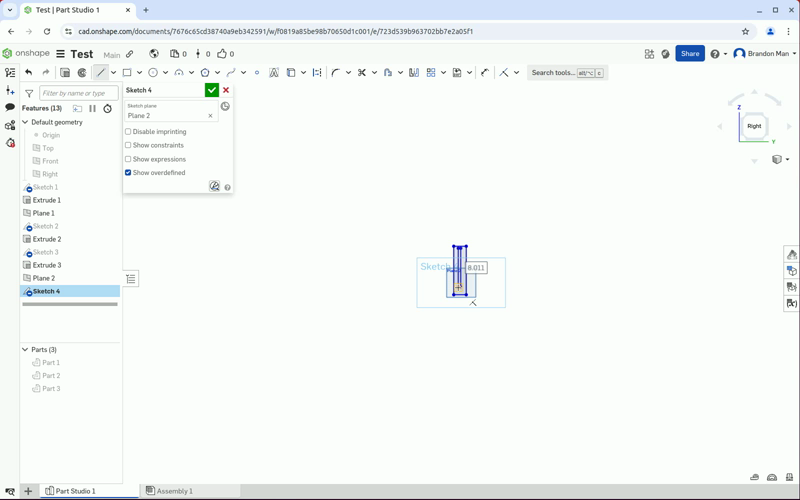
key(esc)
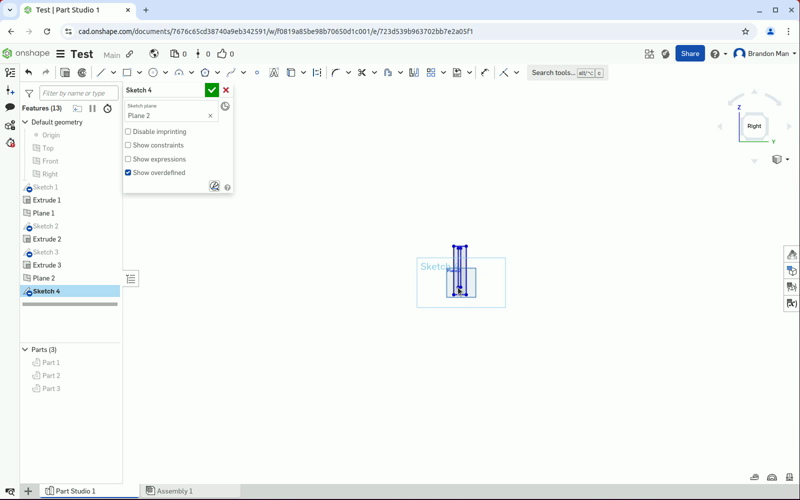
mouse_move(457, 252)
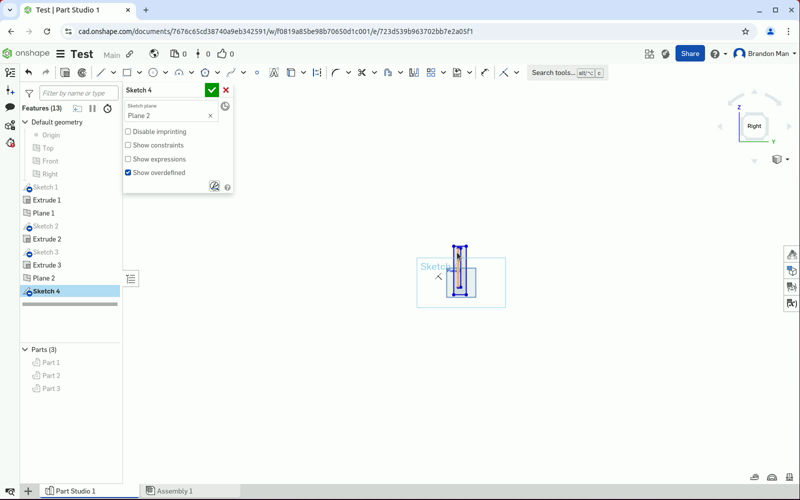
scroll(6)
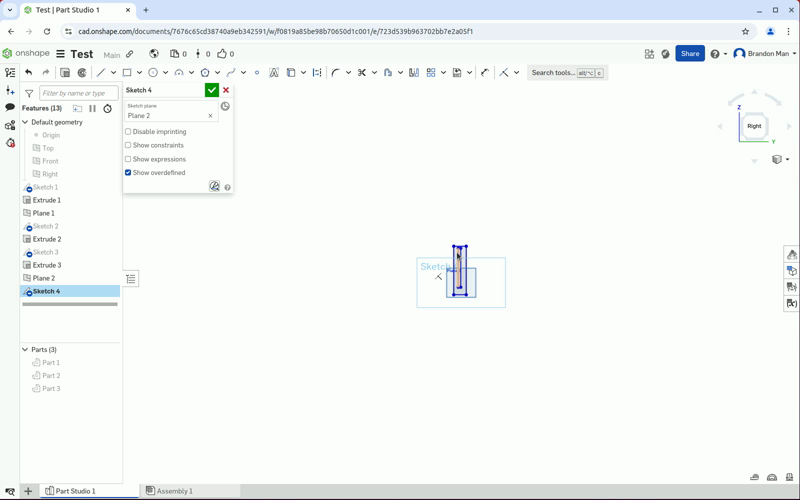
scroll(6)
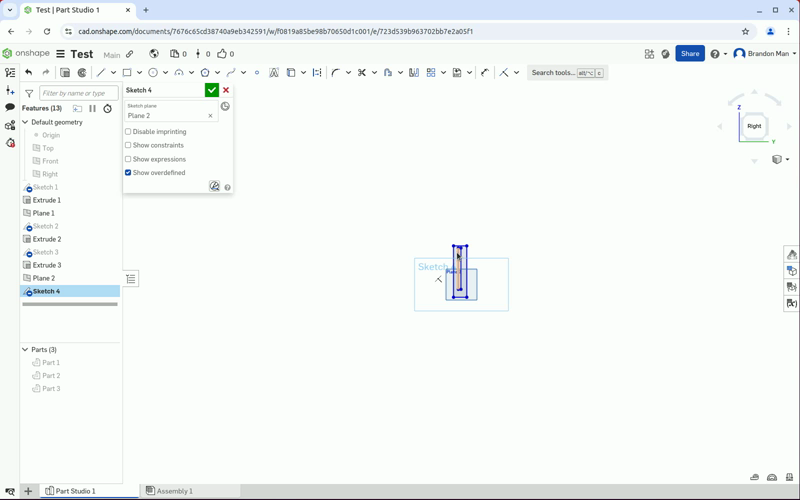
scroll(6)
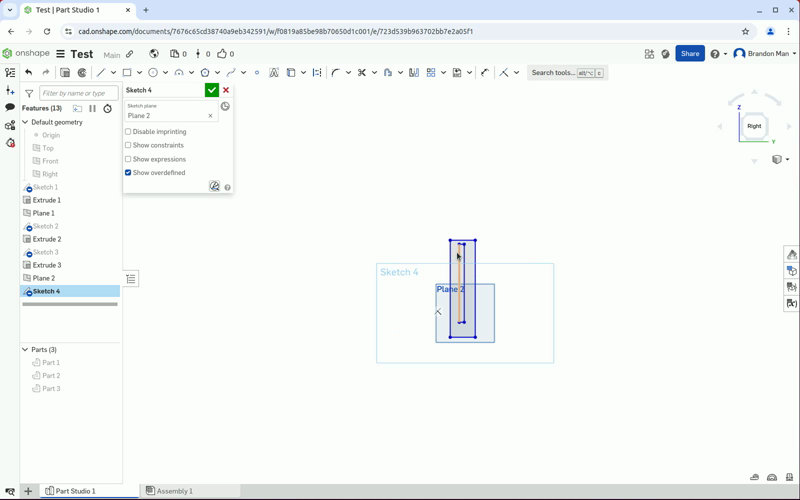
scroll(6)
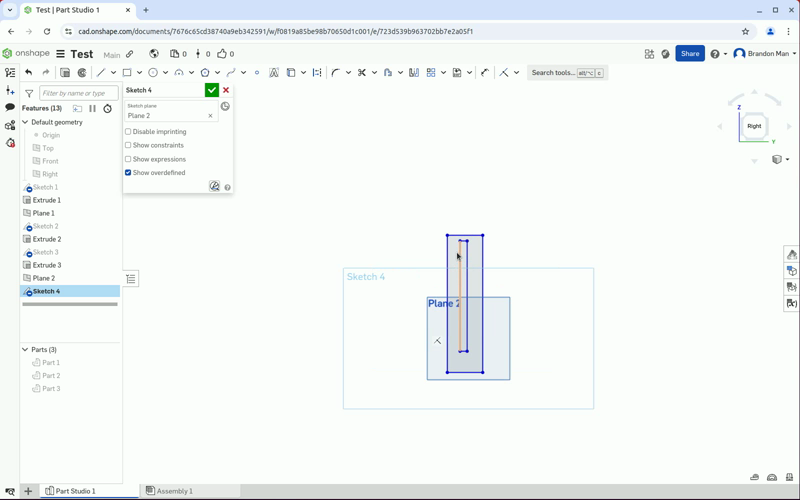
scroll(6)
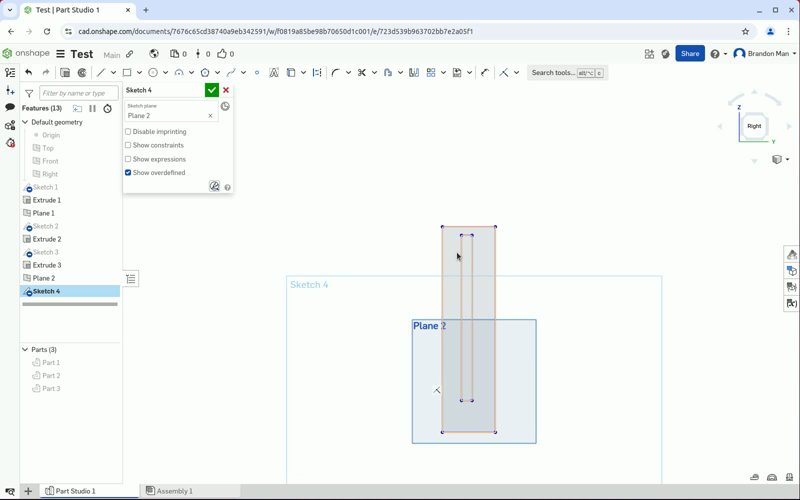
scroll(6)
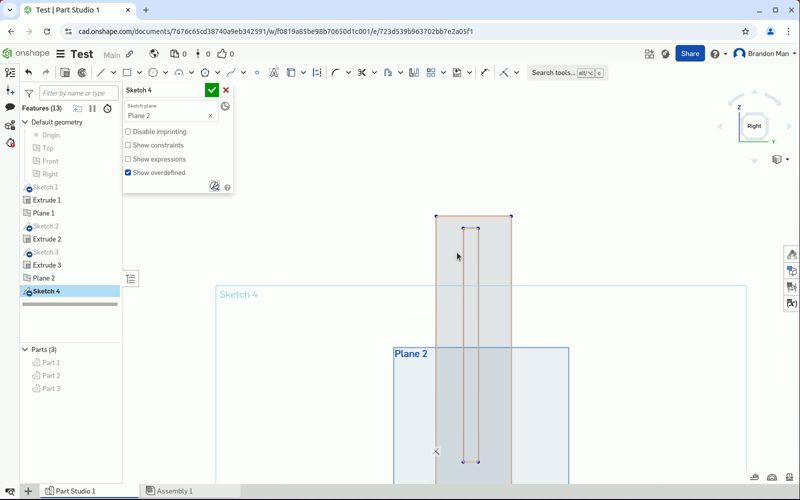
scroll(6)
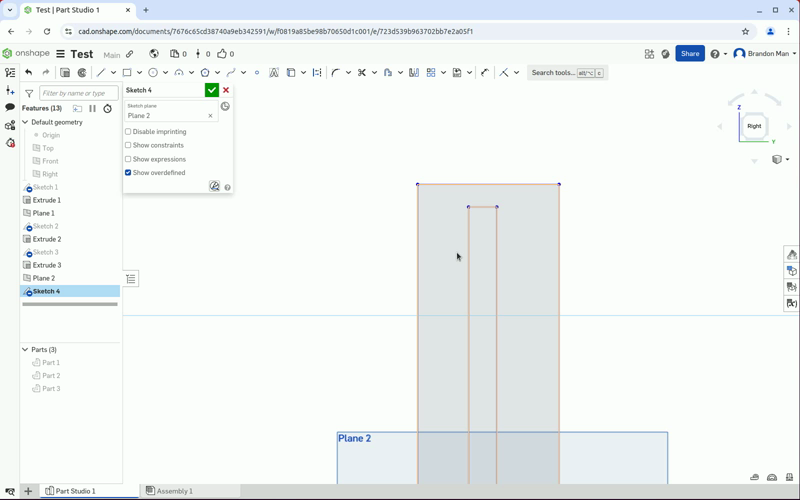
click(457, 252)
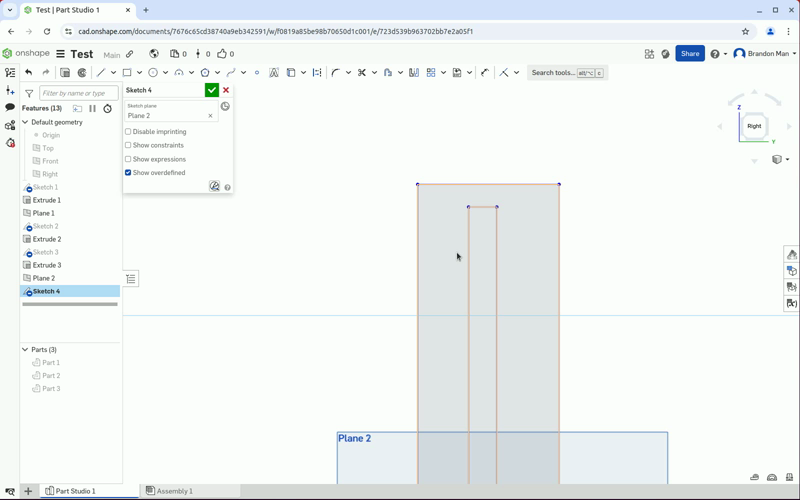
scroll(-6)
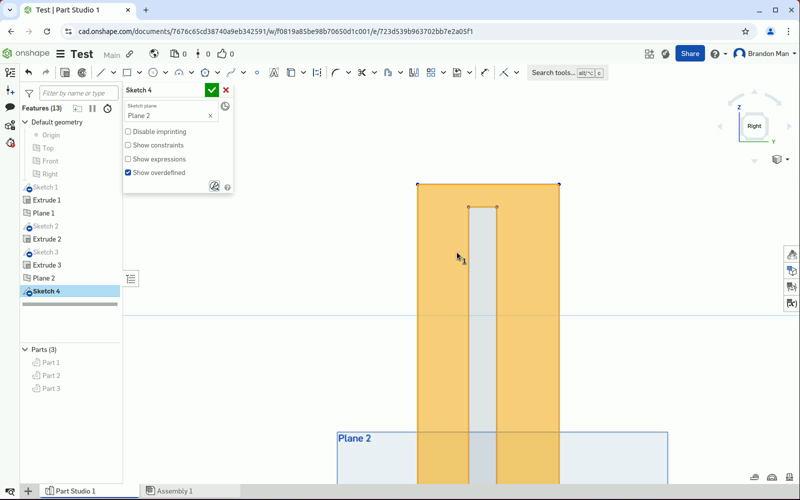
scroll(-6)
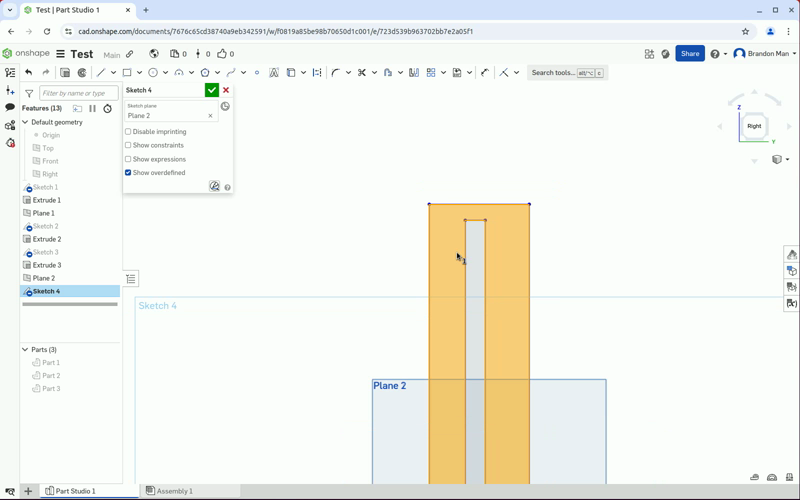
scroll(-6)
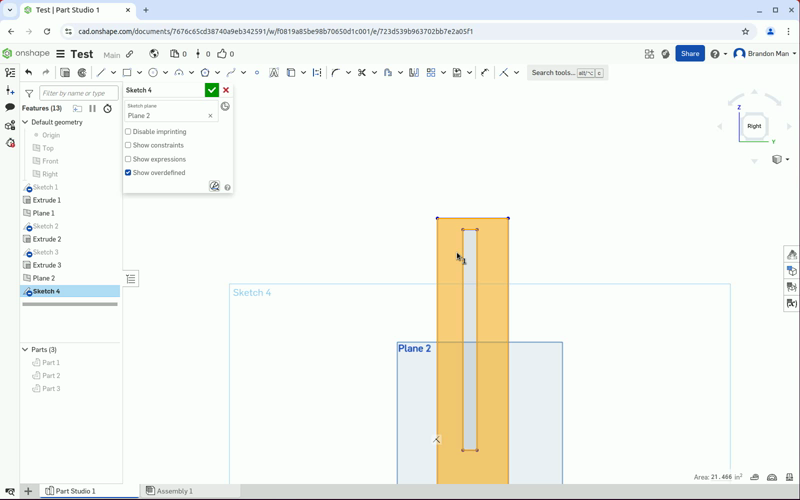
scroll(-6)
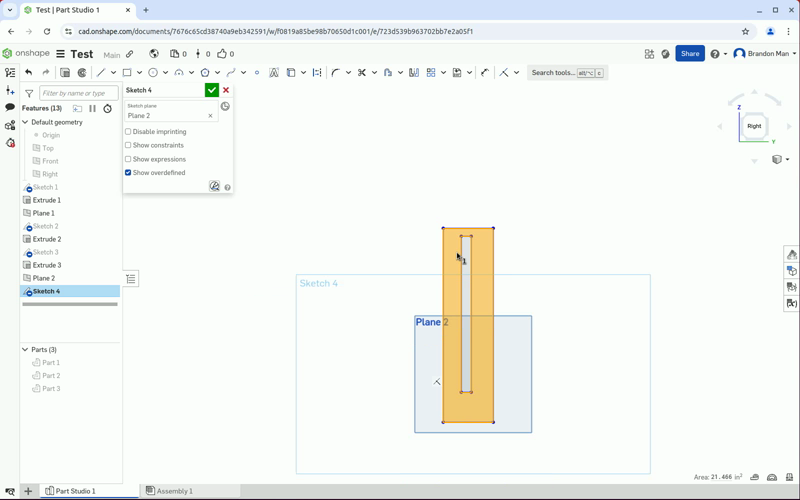
scroll(-6)
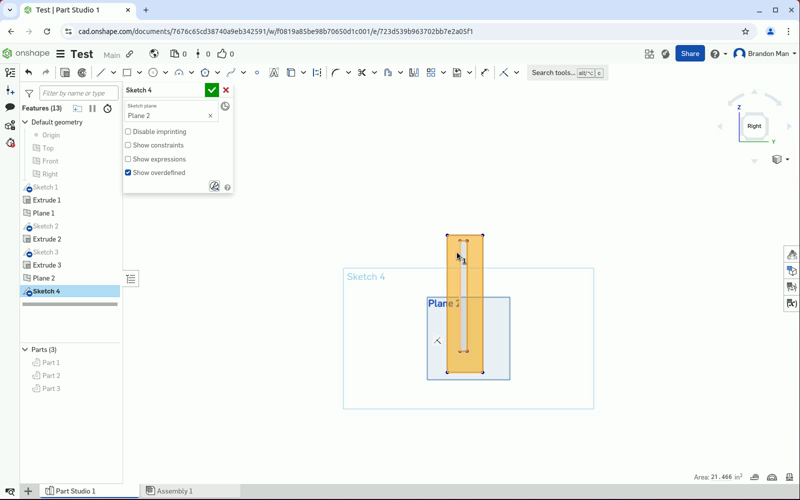
scroll(-6)
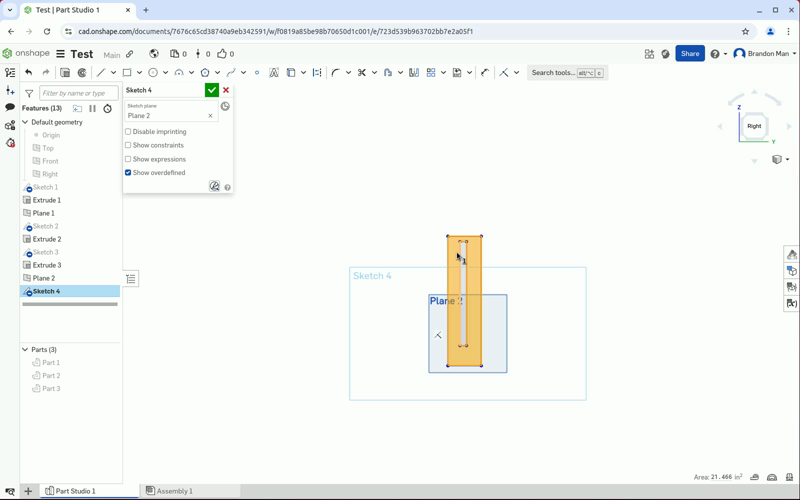
scroll(-6)
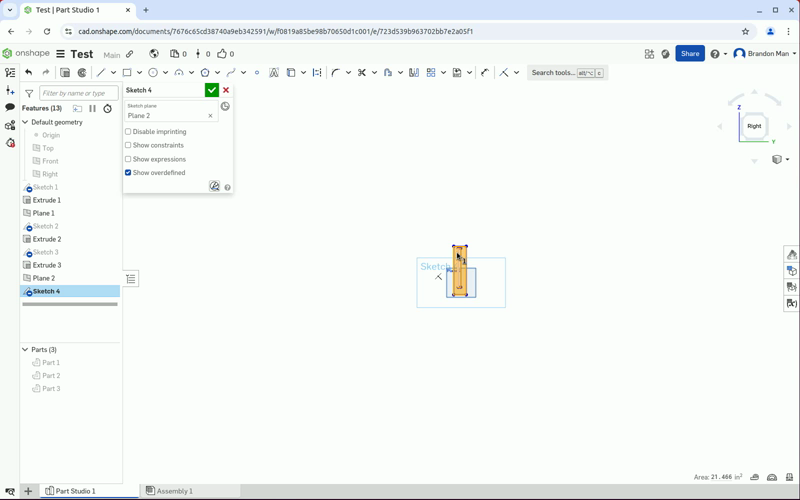
mouse_move(73, 352)
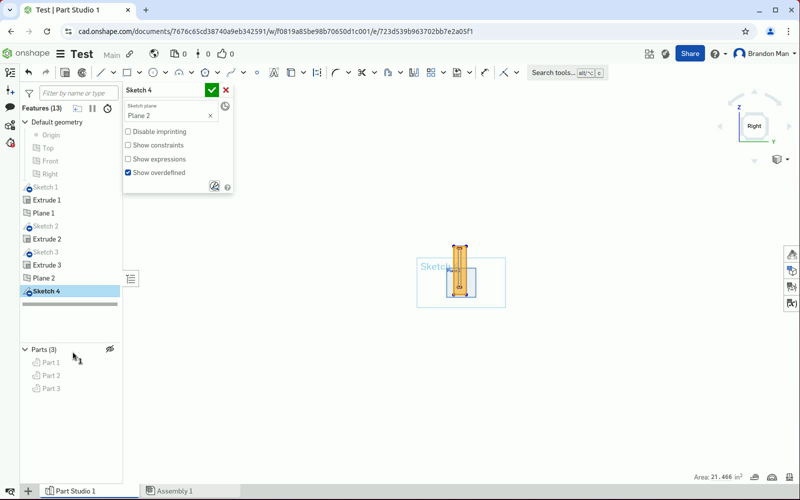
key(shift+y)
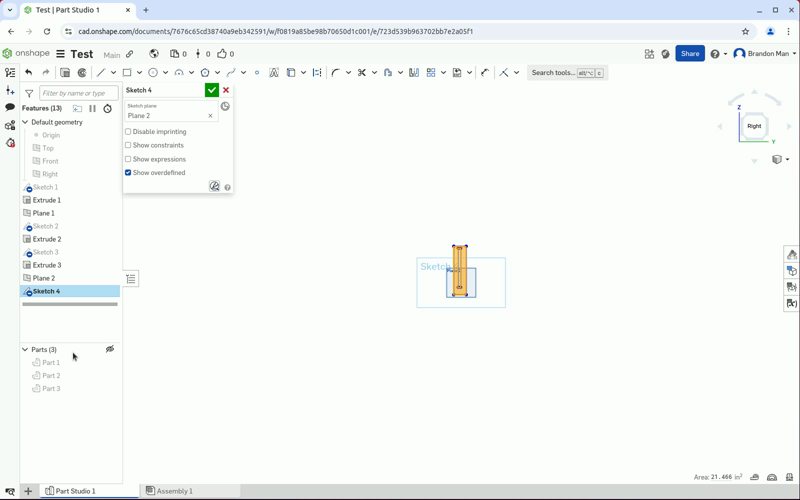
key(shift+e)
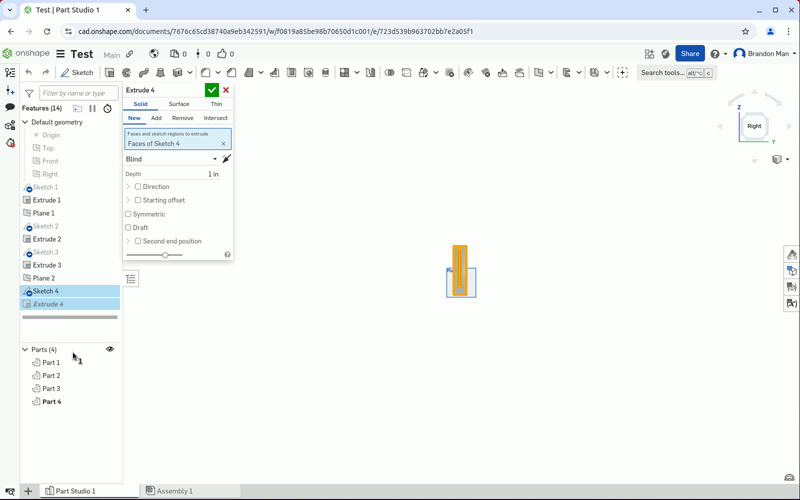
mouse_move(143, 106)
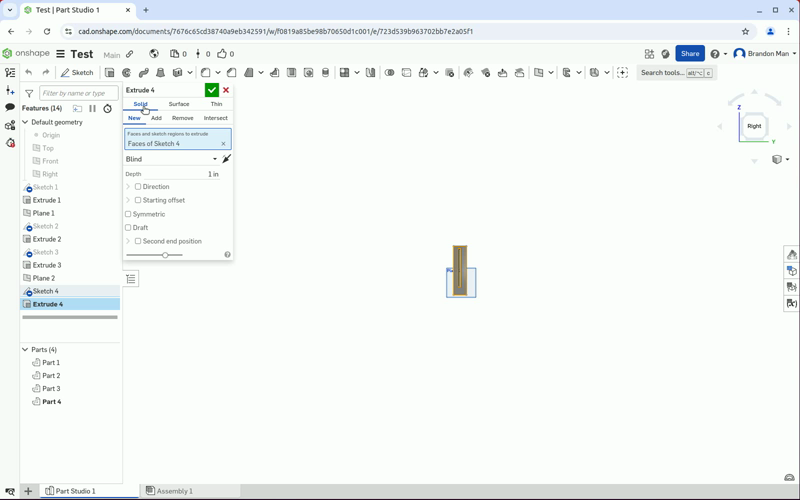
click(143, 106)
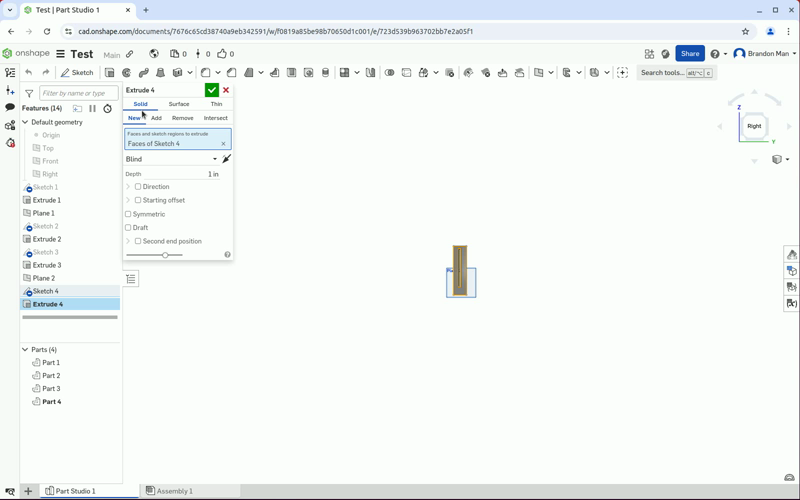
mouse_move(137, 120)
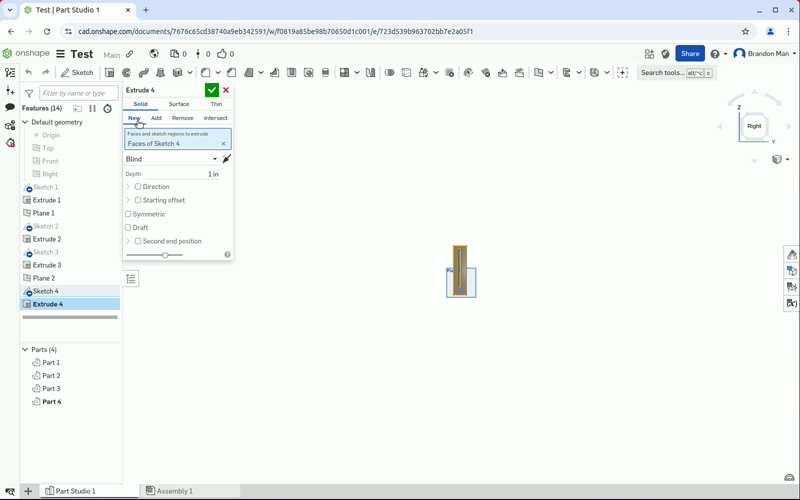
click(137, 120)
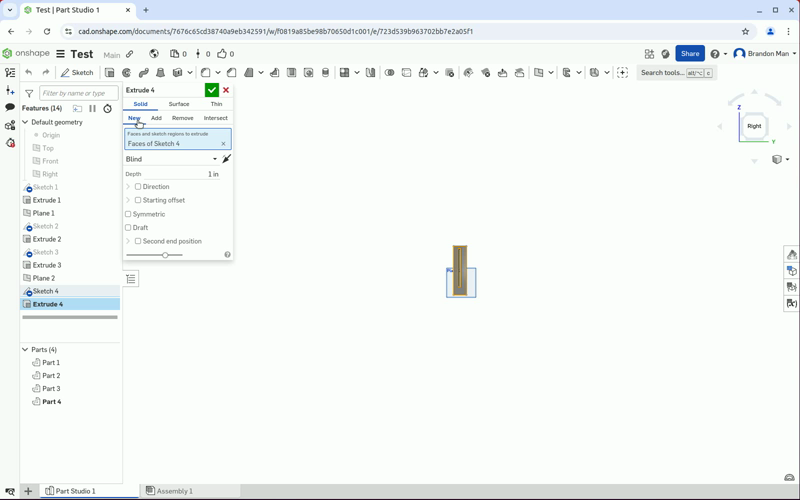
key(tab, 4)
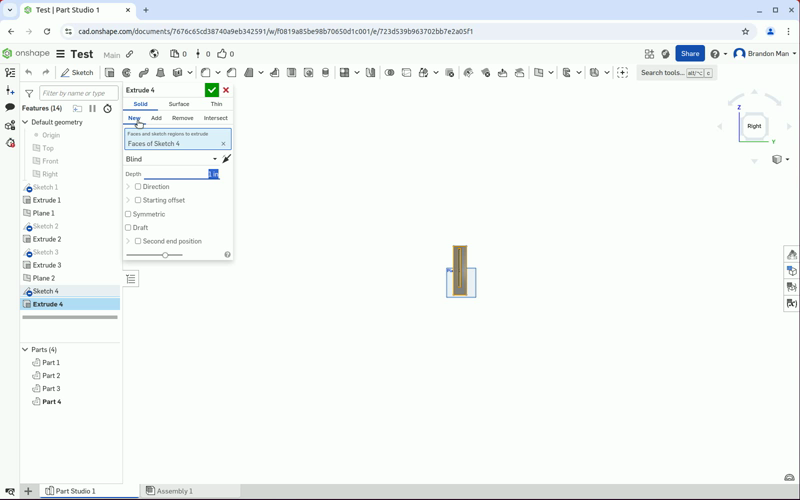
text(2.407)
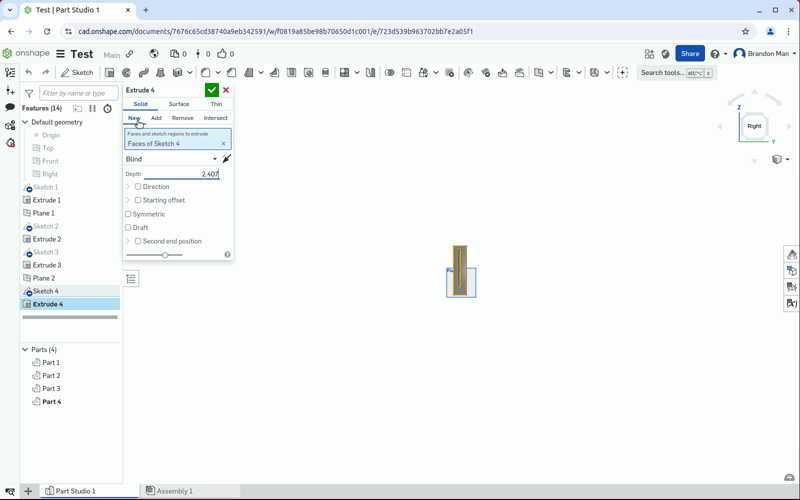
key(enter)
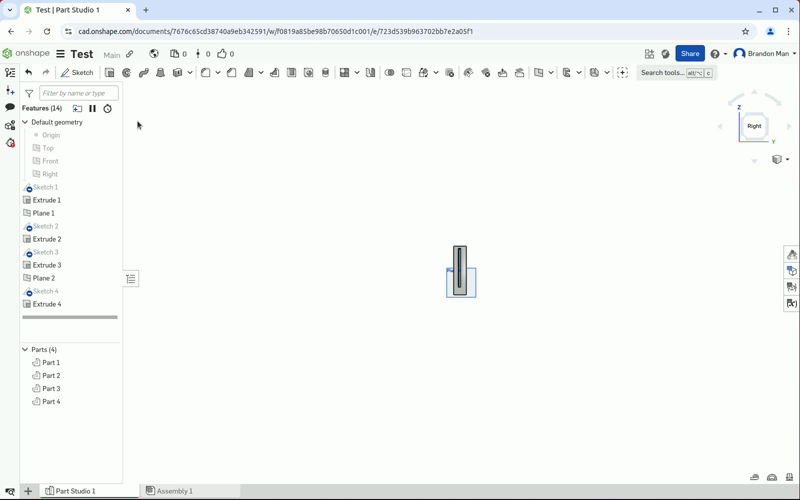
key(shift+h)
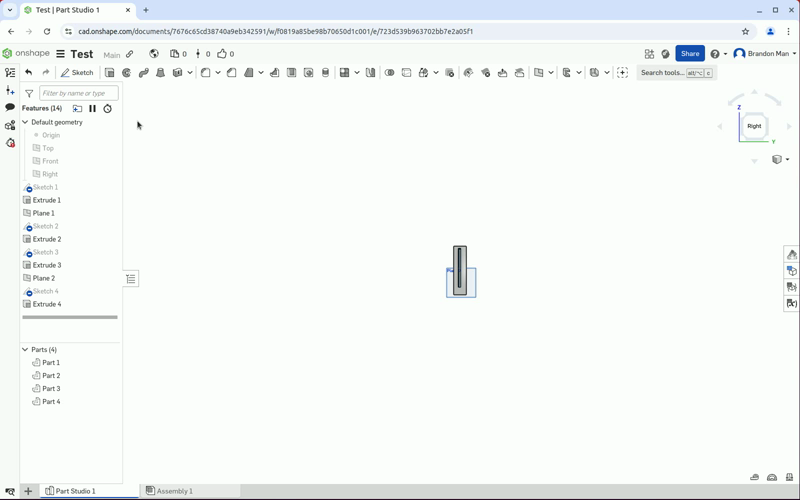
key(shift+h)
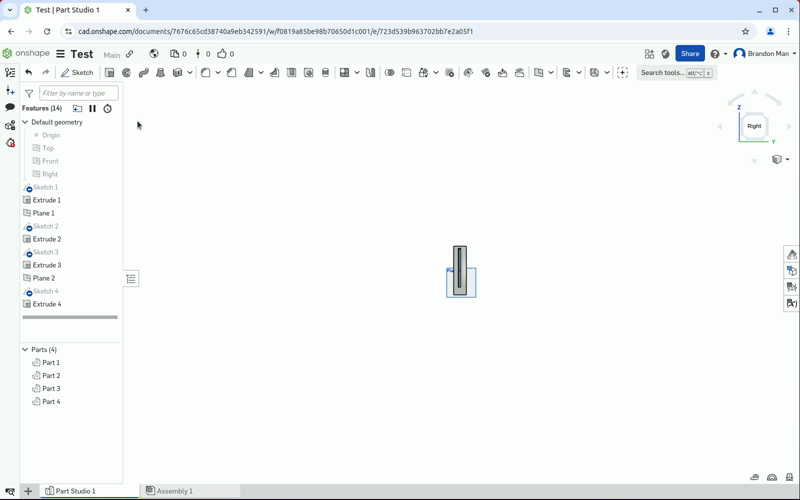
mouse_move(73, 189)
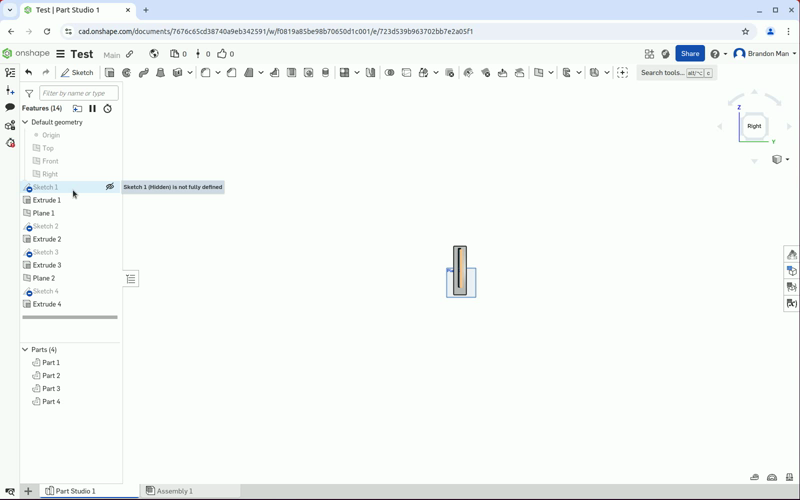
click(73, 189)
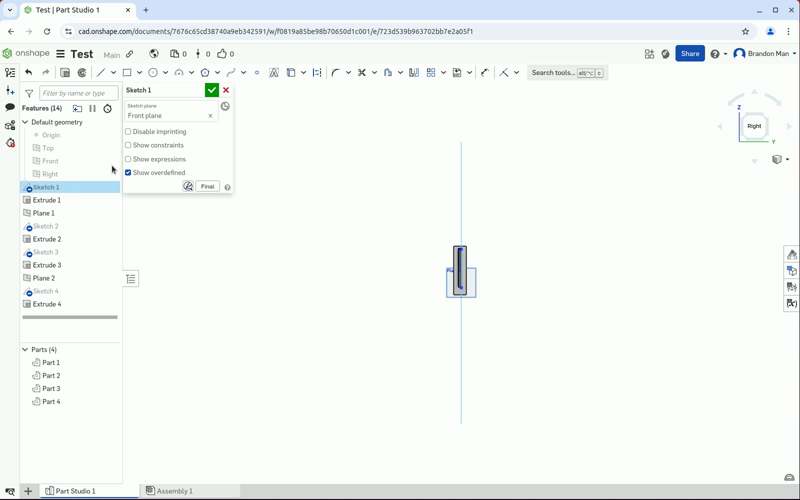
mouse_move(229, 92)
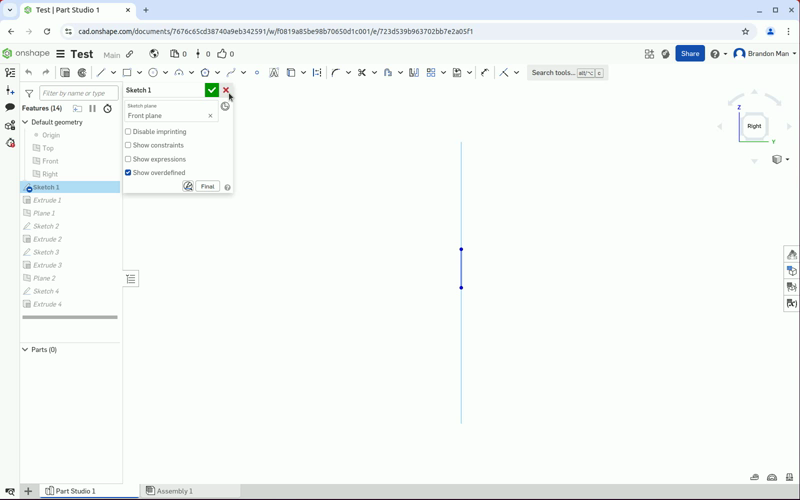
click(229, 92)
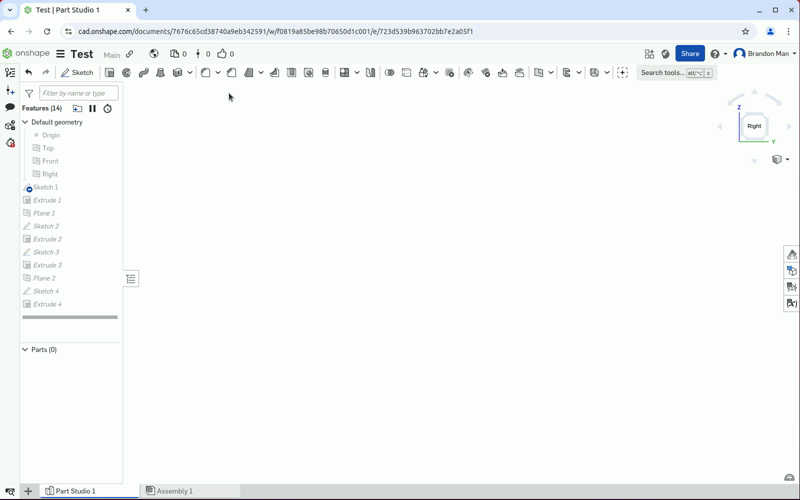
key(shift+s)
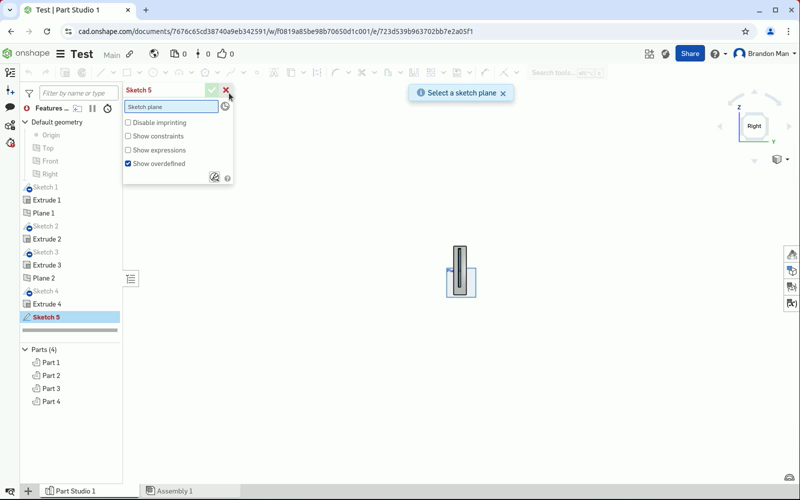
mouse_move(73, 280)
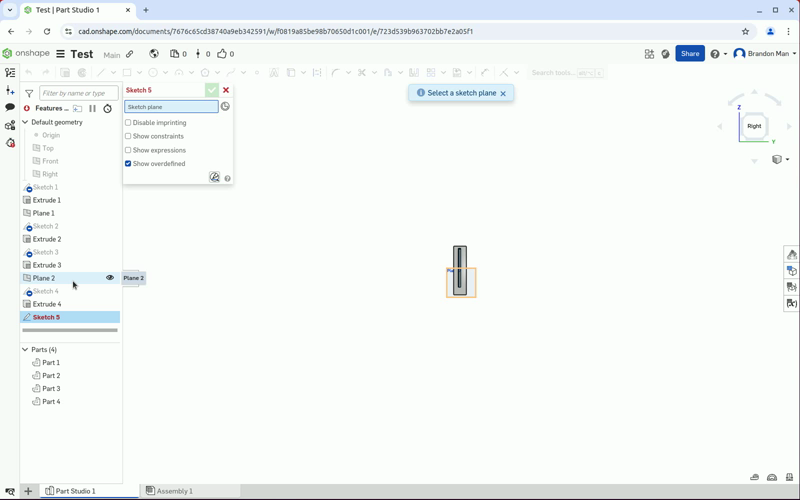
click(73, 280)
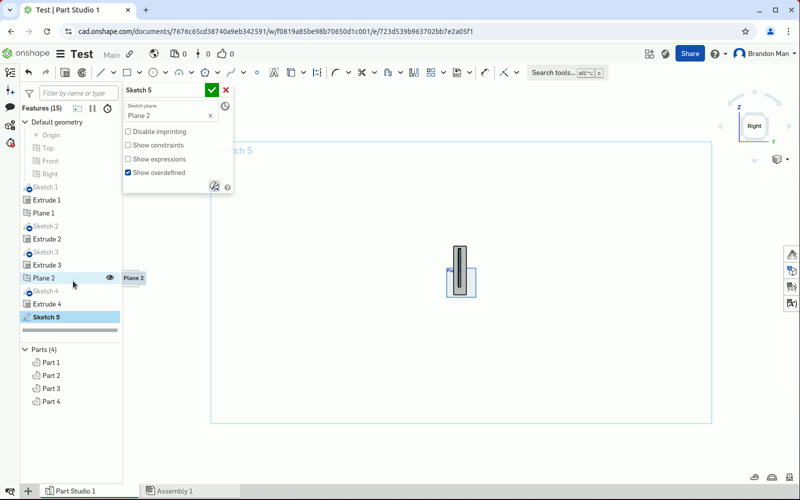
mouse_move(73, 352)
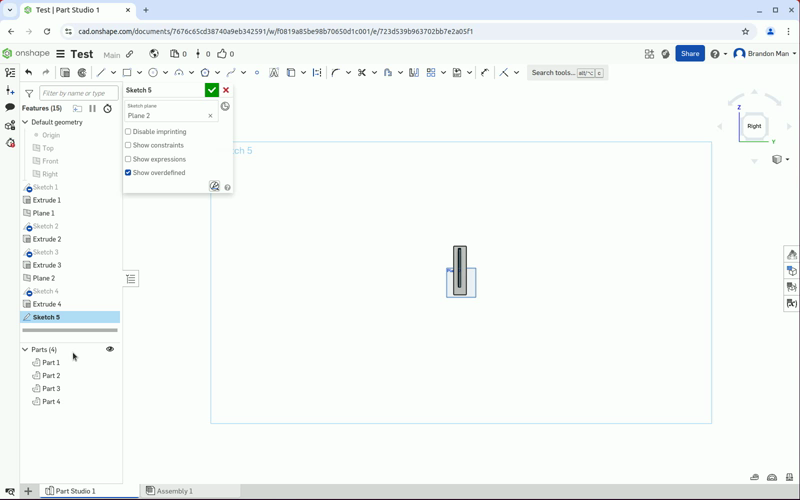
key(y)
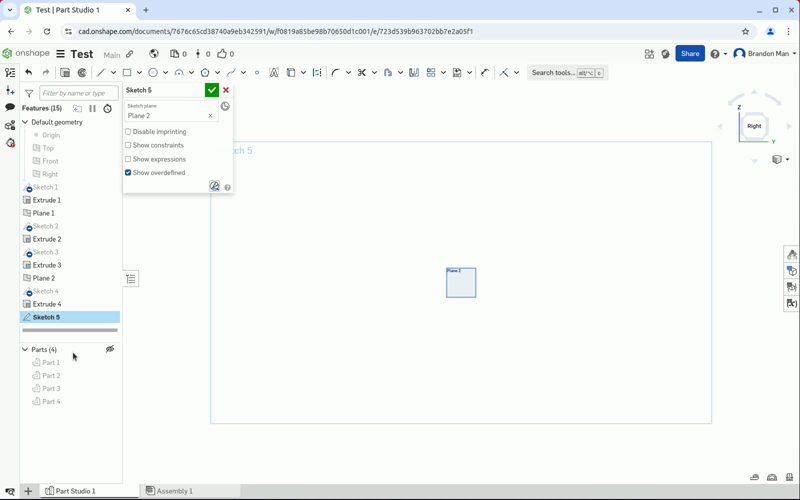
key(l)
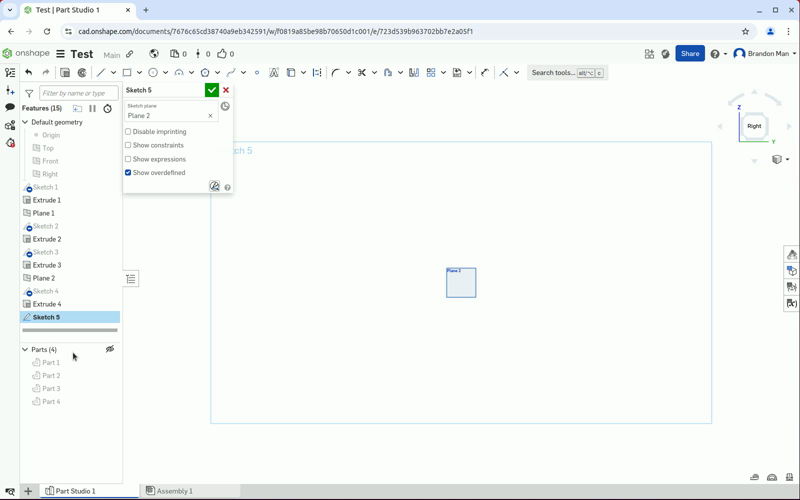
key_down(shift)
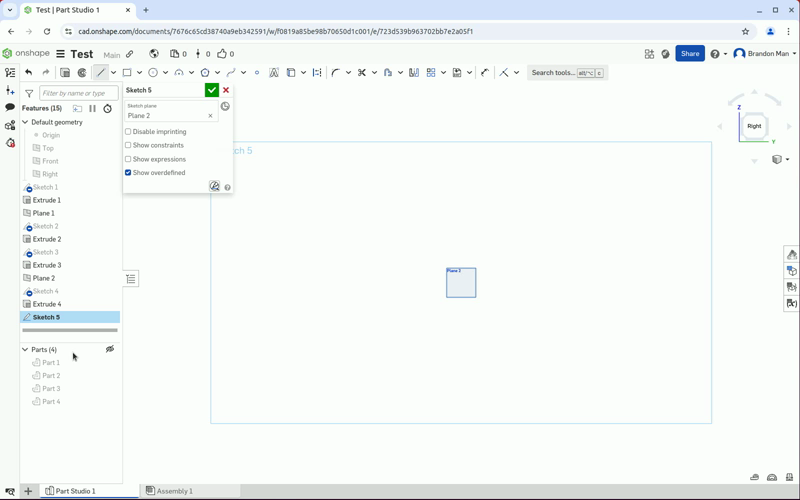
mouse_move(458, 287)
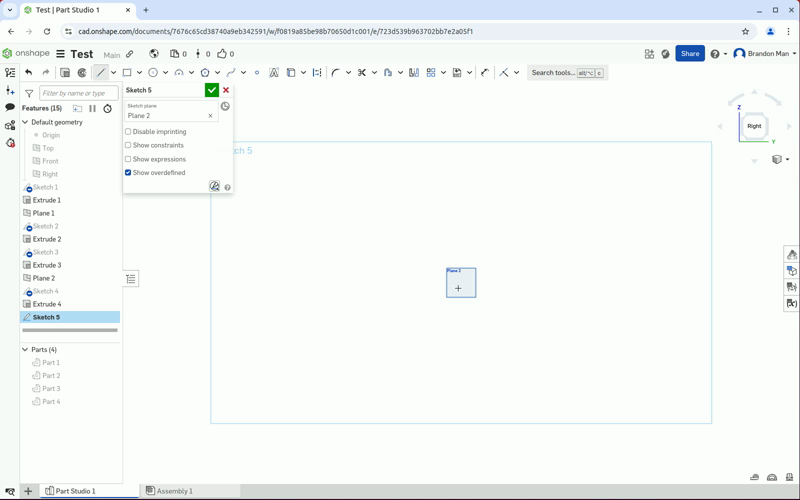
click(458, 287)
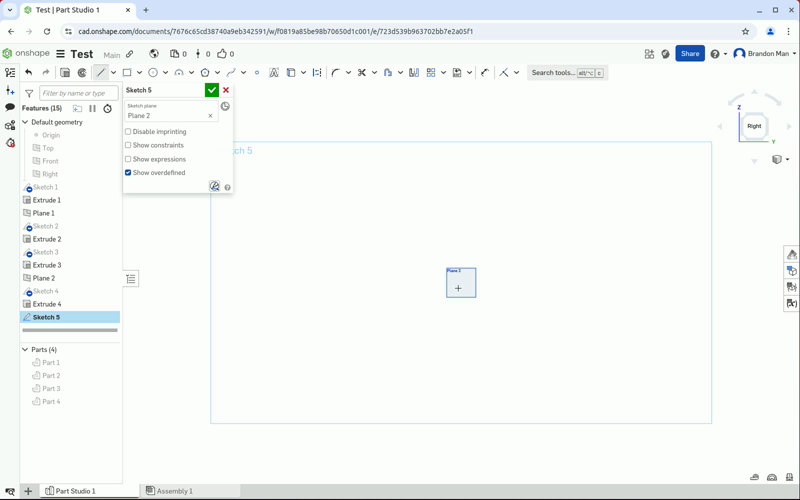
key_up(shift)
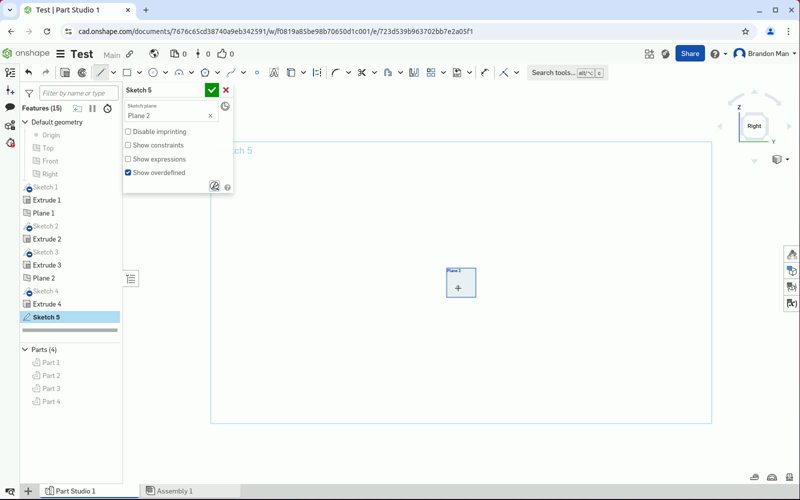
key_down(shift)
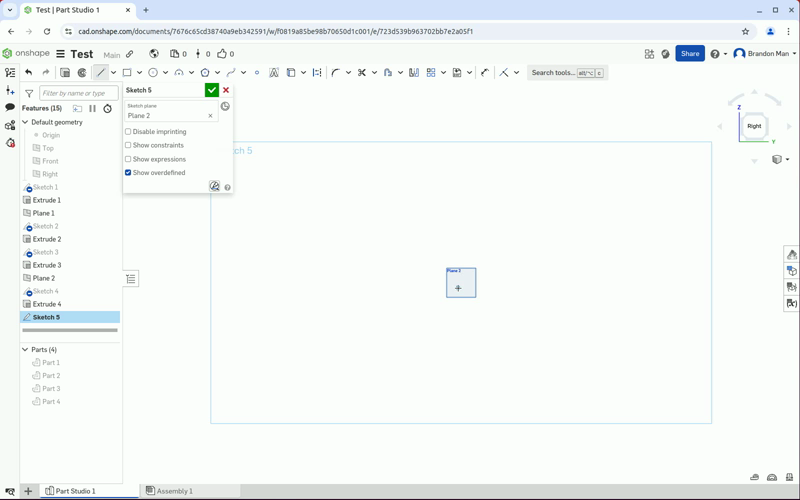
mouse_move(488, 287)
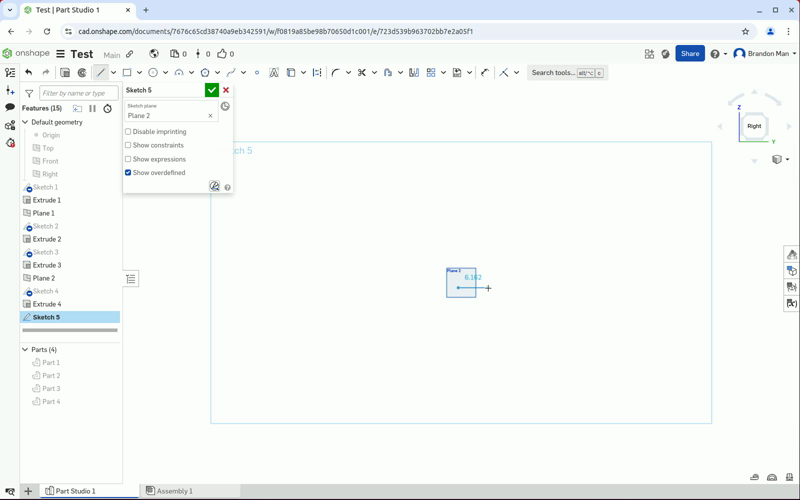
mouse_move(460, 287)
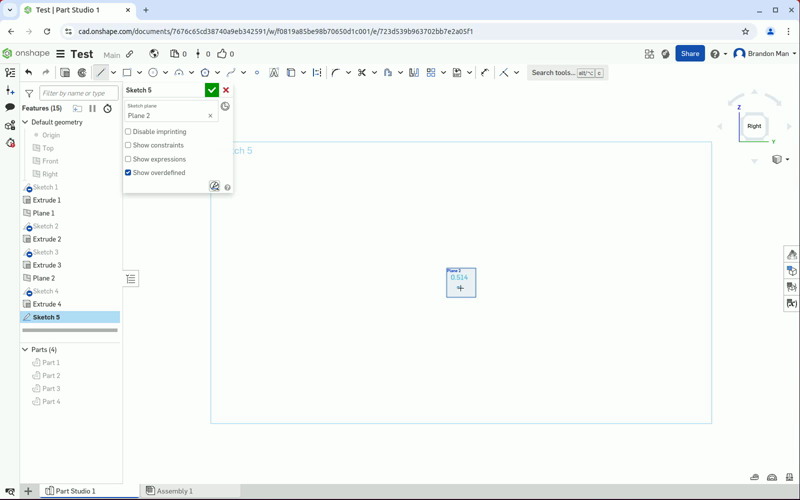
scroll(6)
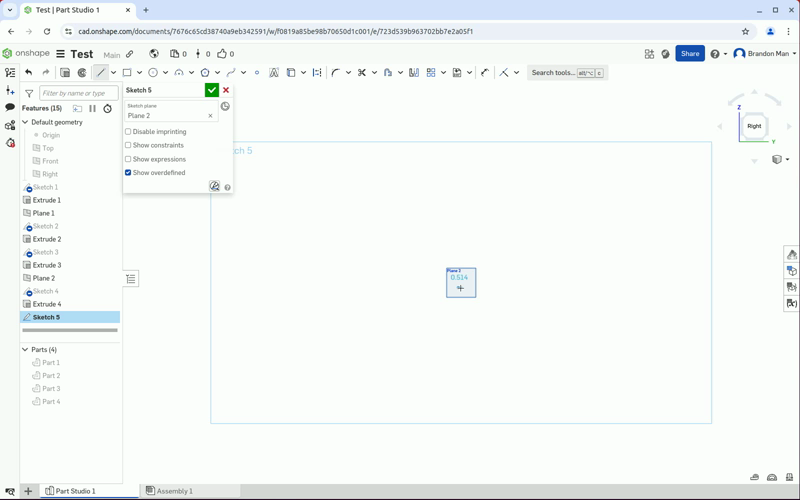
scroll(6)
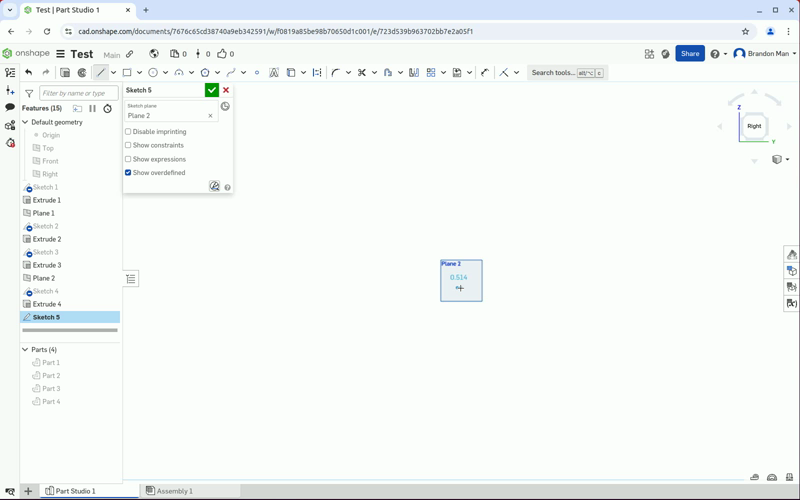
scroll(6)
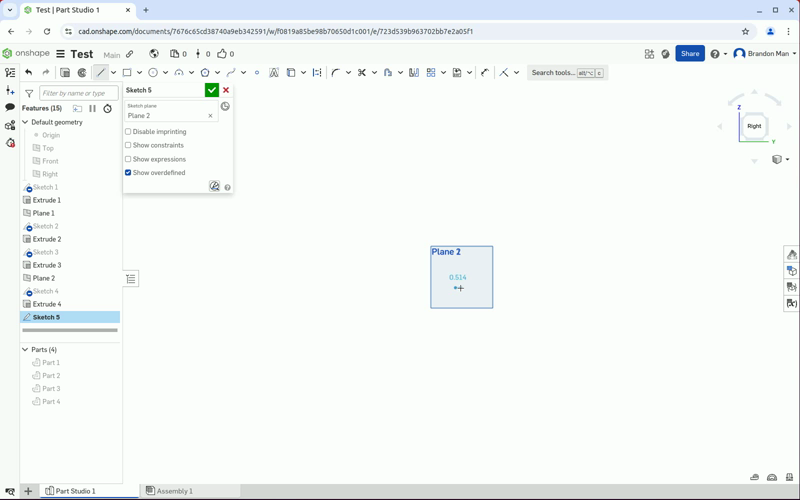
scroll(6)
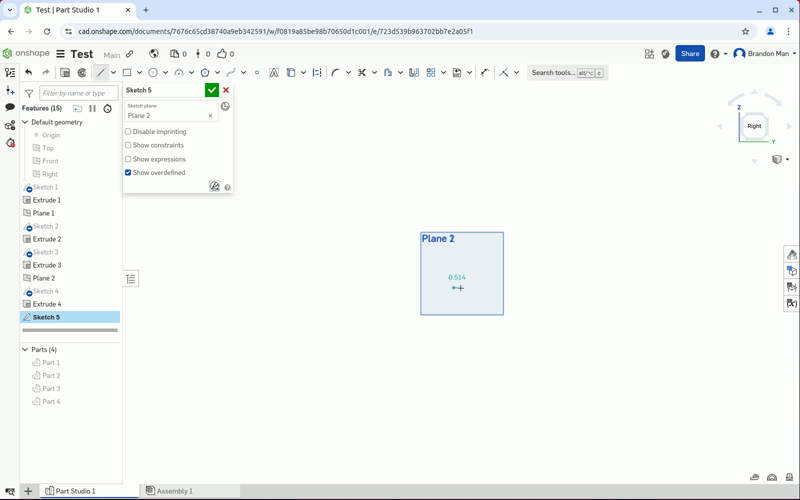
scroll(6)
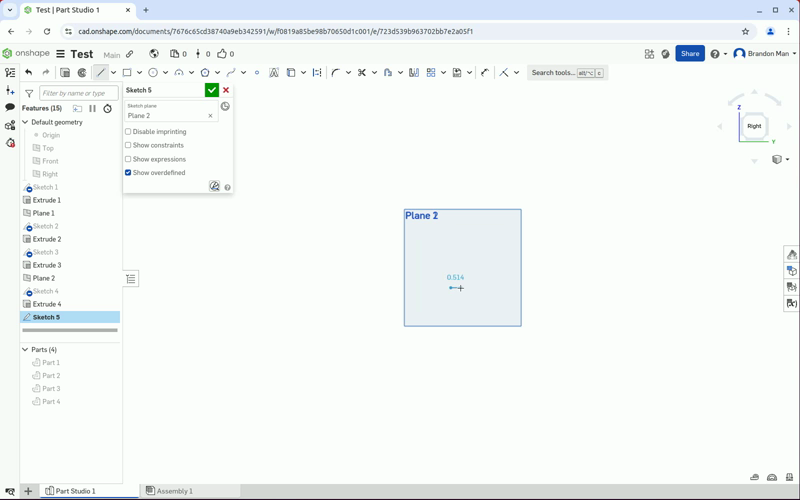
scroll(6)
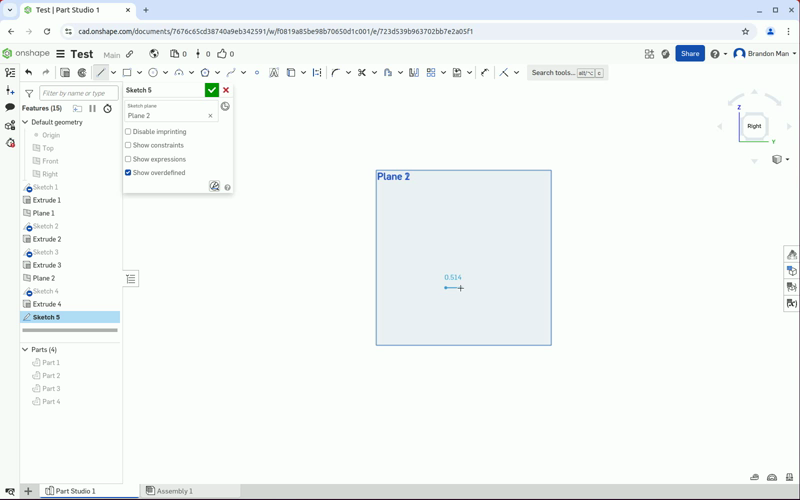
scroll(6)
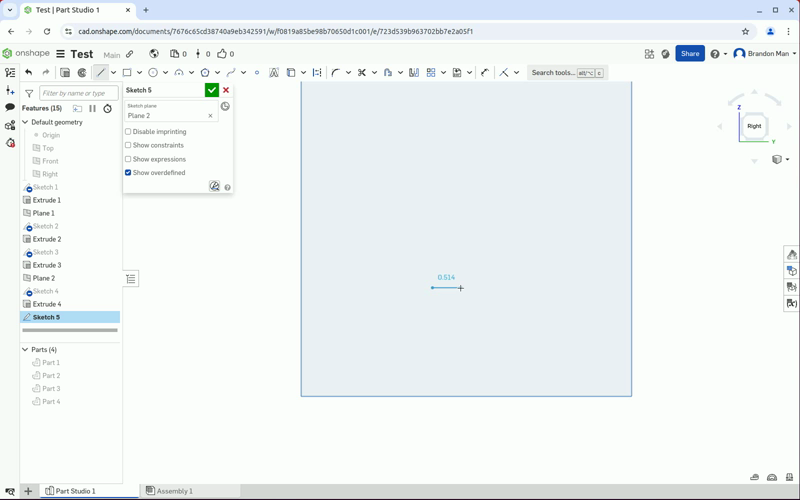
click(460, 287)
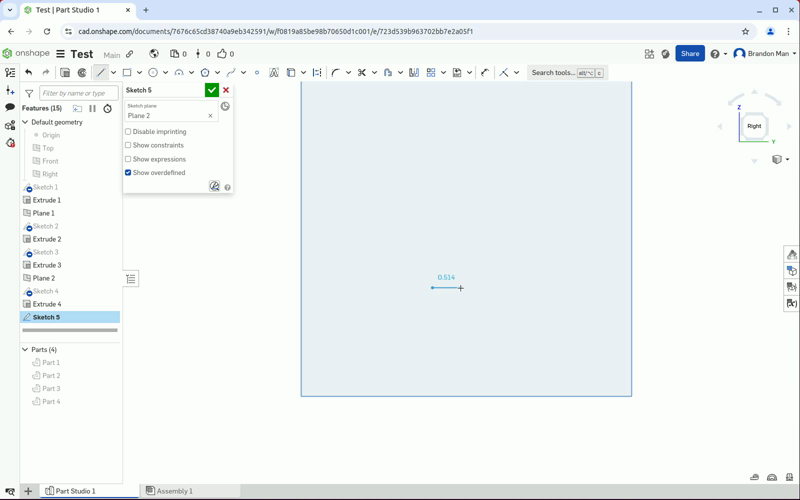
scroll(-6)
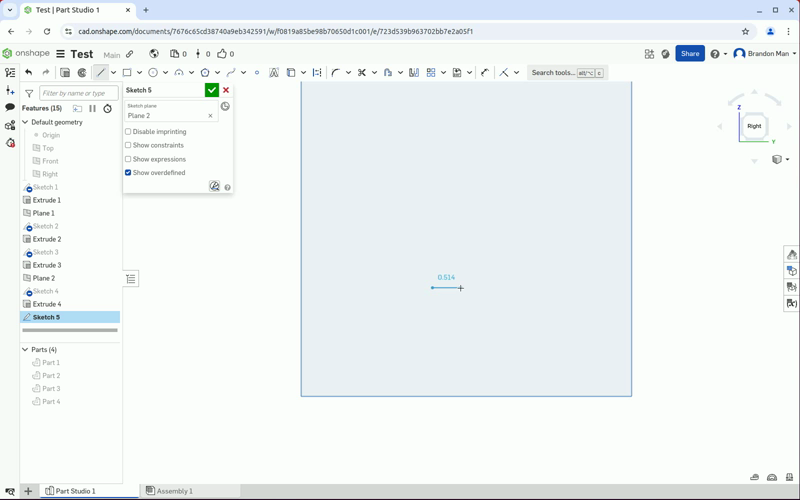
scroll(-6)
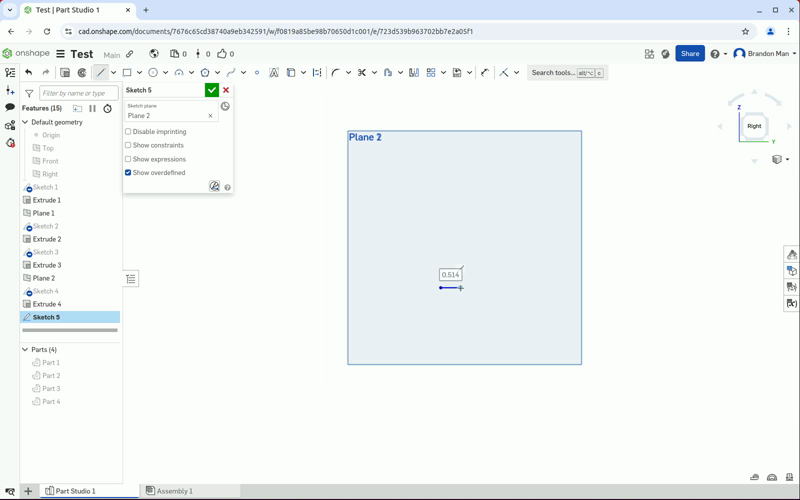
scroll(-6)
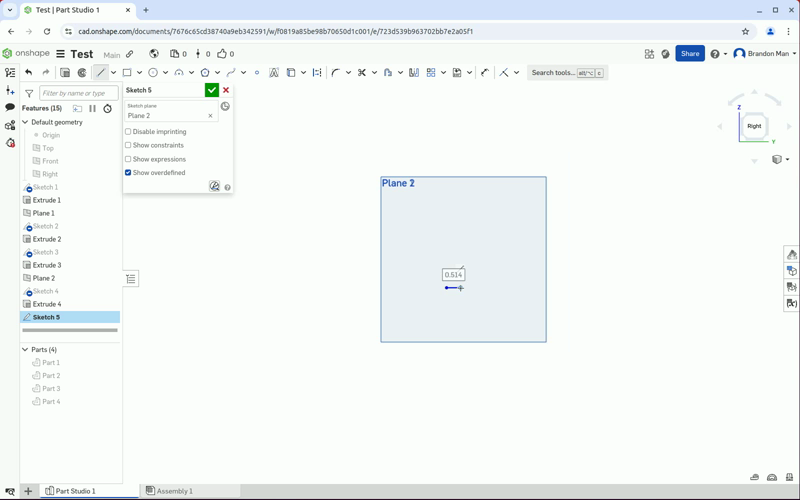
scroll(-6)
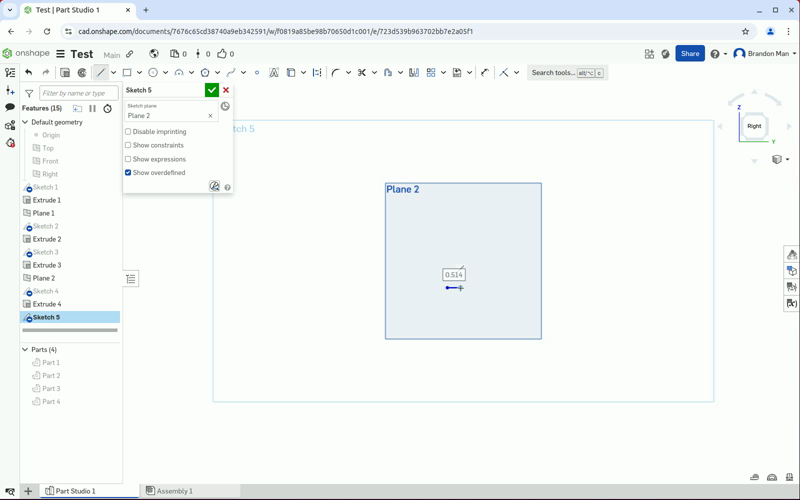
scroll(-6)
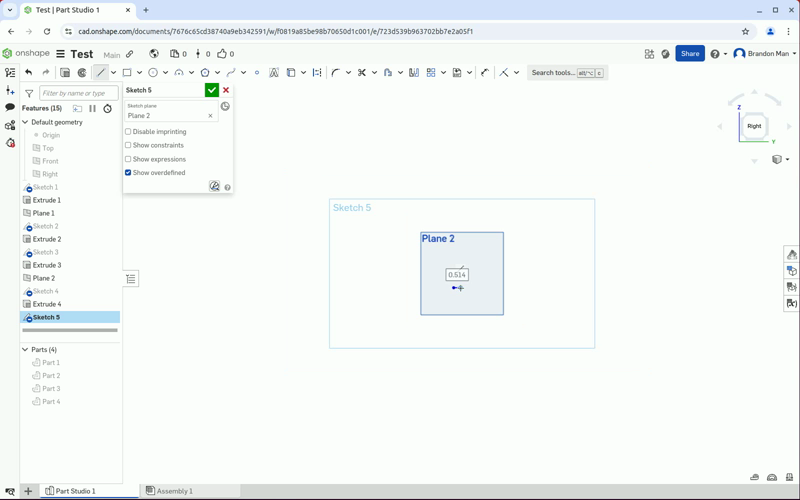
scroll(-6)
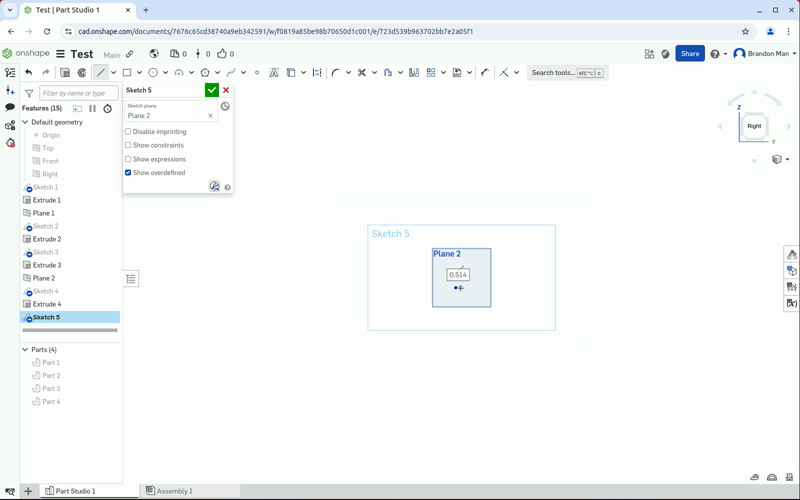
scroll(-6)
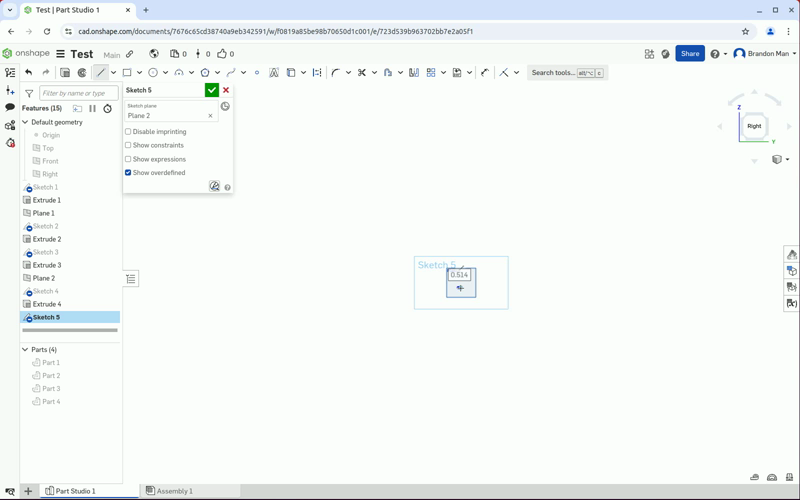
key_up(shift)
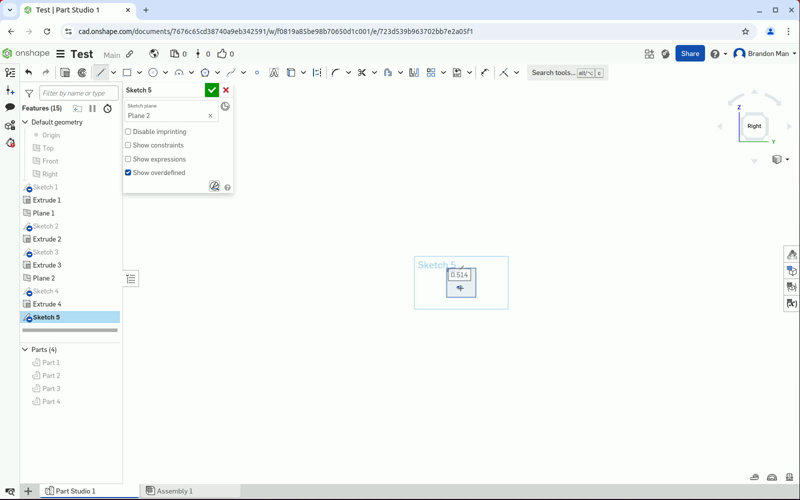
key_down(shift)
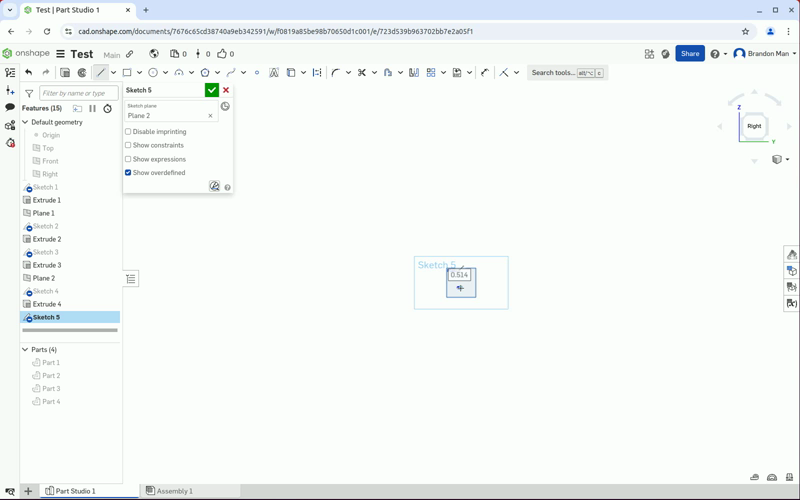
mouse_move(490, 287)
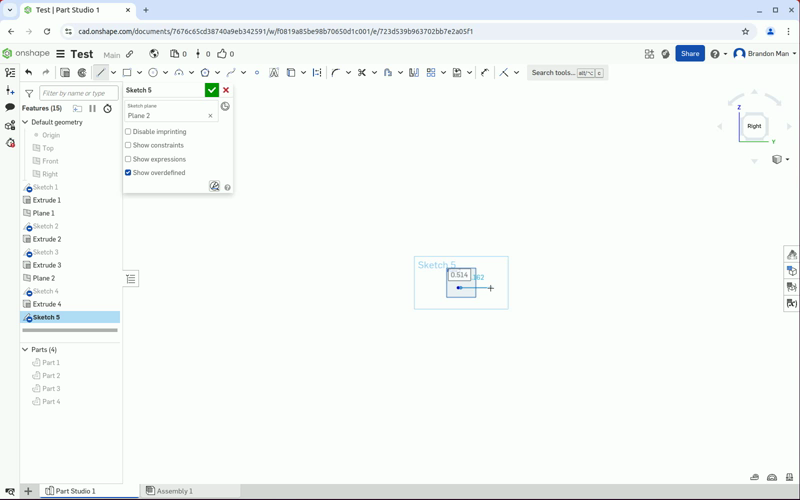
mouse_move(460, 248)
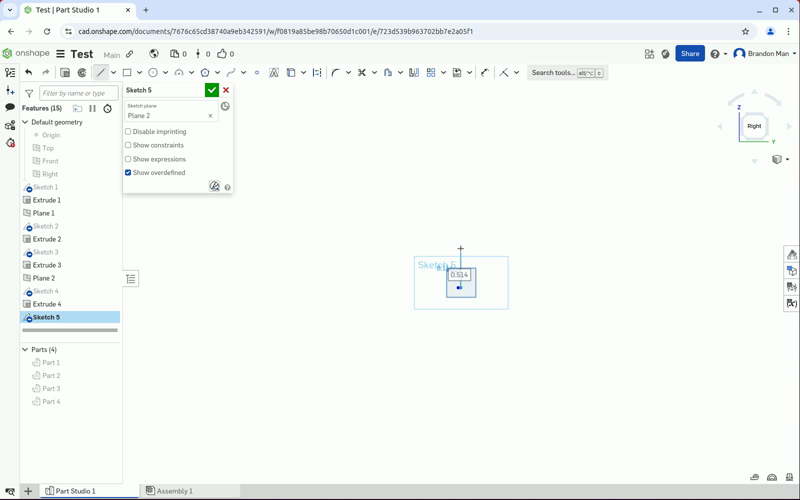
click(460, 248)
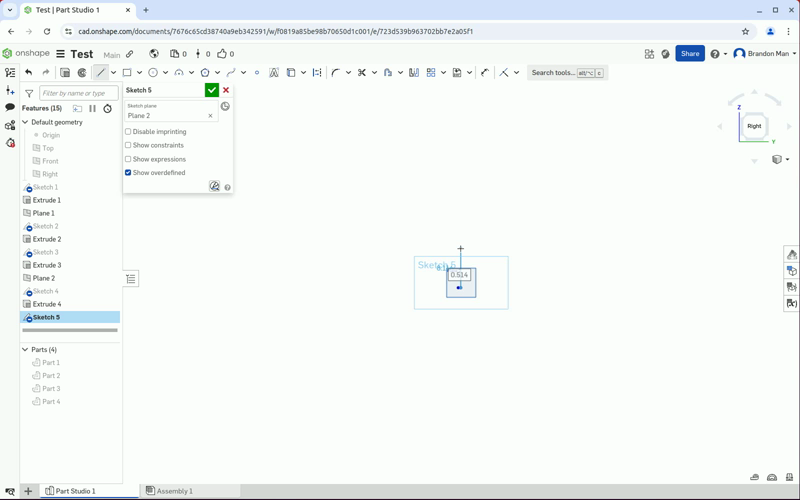
key_up(shift)
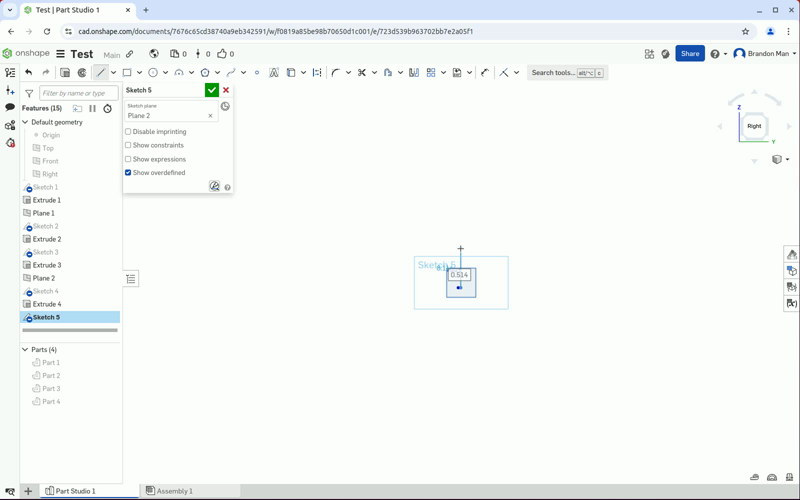
key_down(shift)
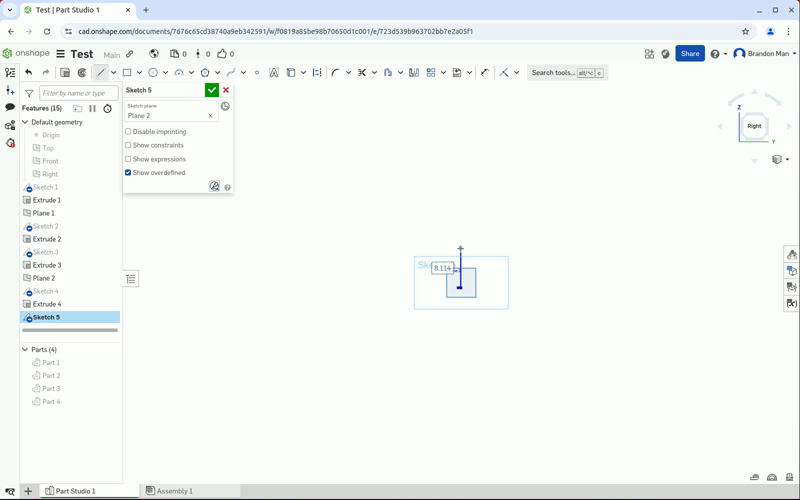
mouse_move(490, 248)
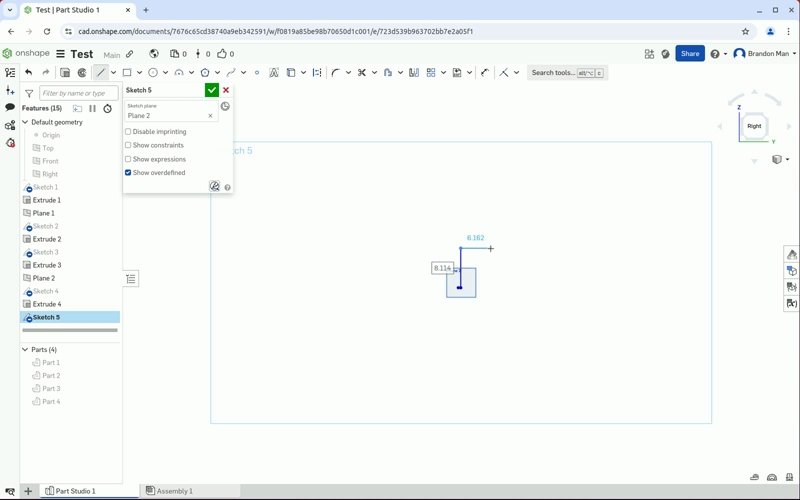
mouse_move(458, 248)
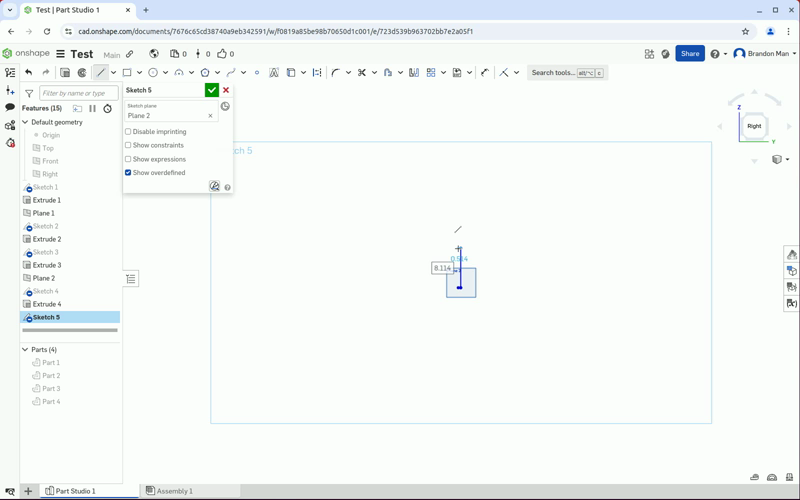
scroll(6)
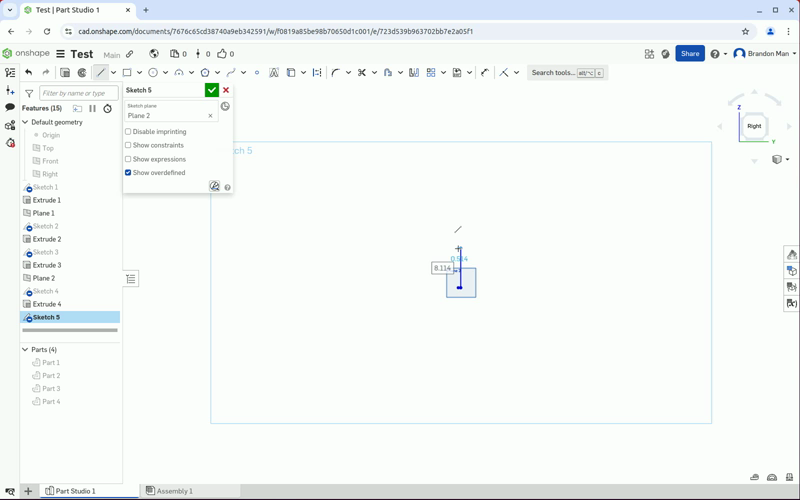
scroll(6)
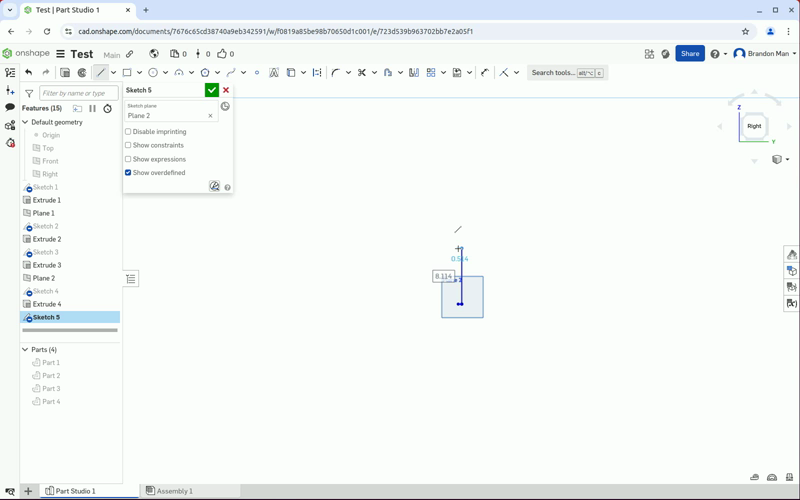
scroll(6)
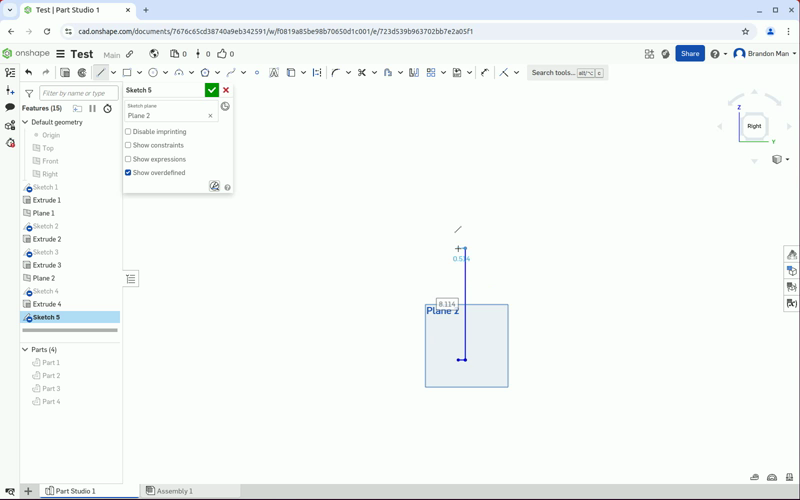
scroll(6)
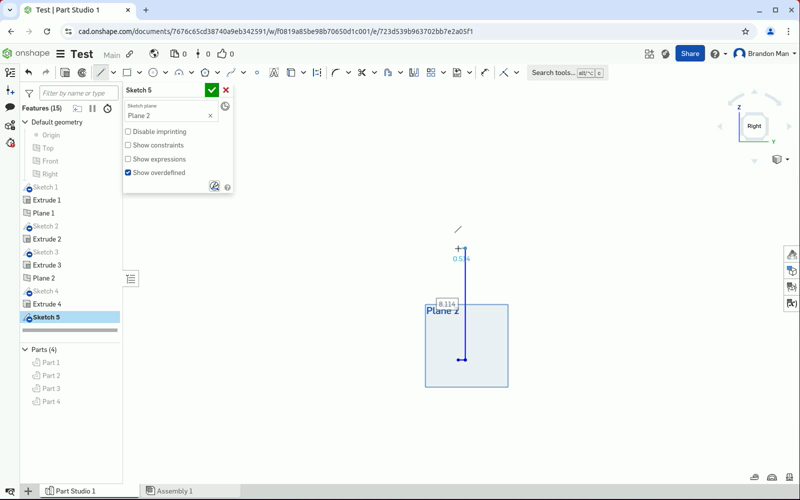
scroll(6)
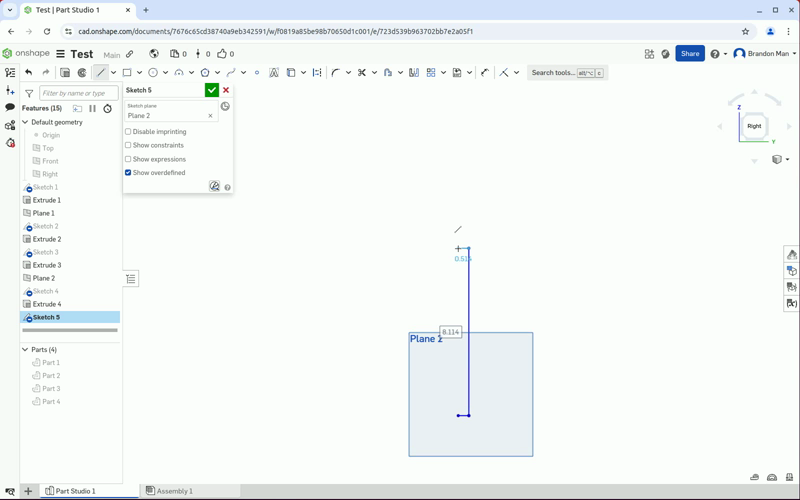
scroll(6)
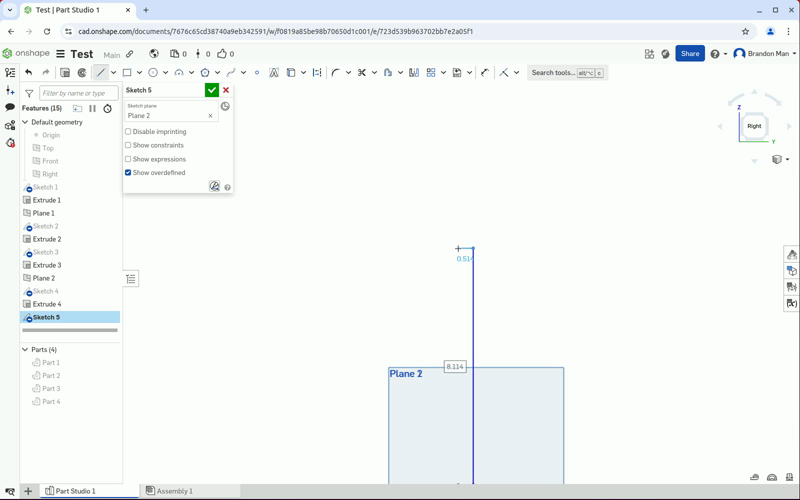
scroll(6)
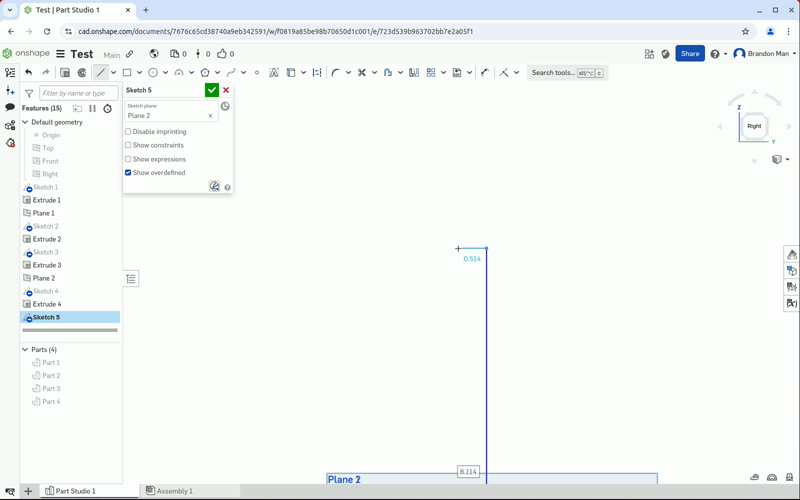
click(458, 248)
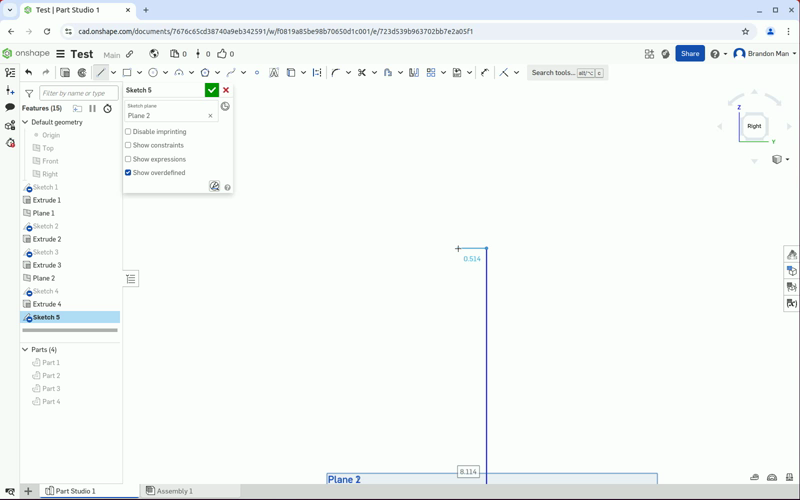
scroll(-6)
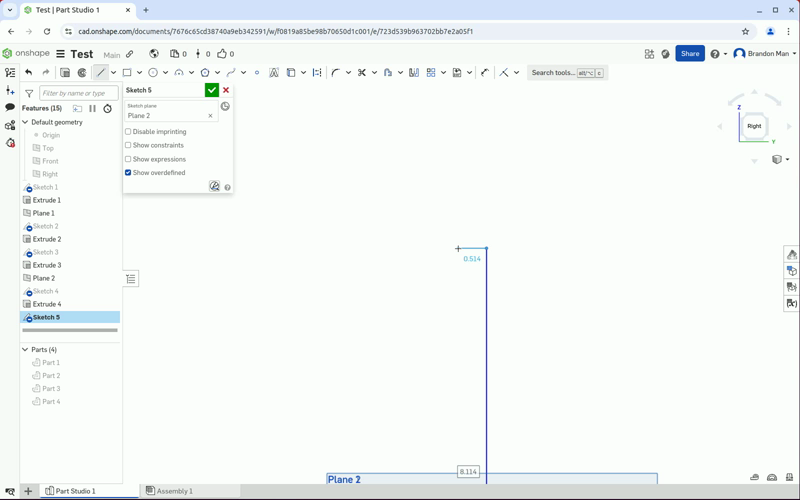
scroll(-6)
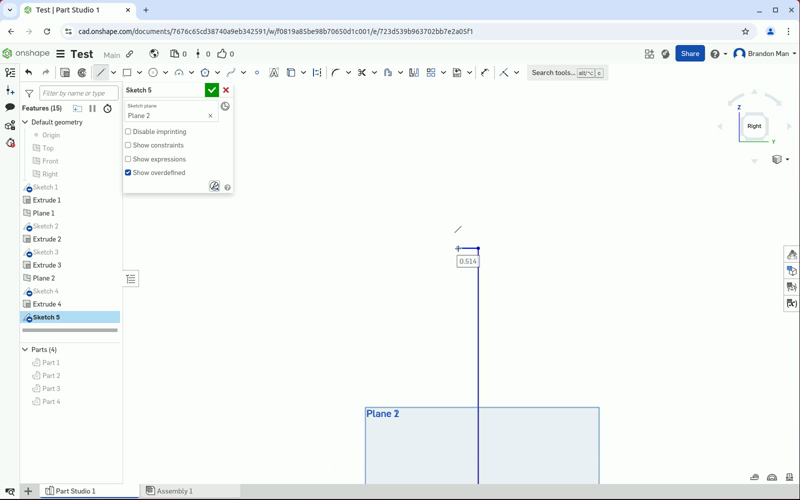
scroll(-6)
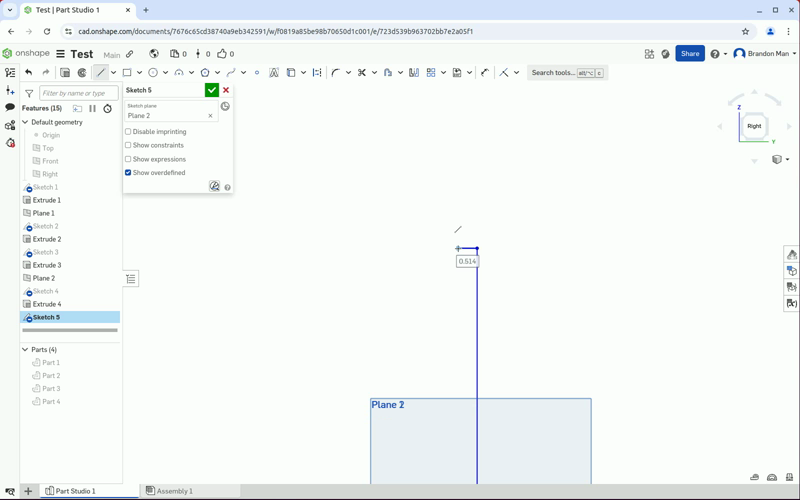
scroll(-6)
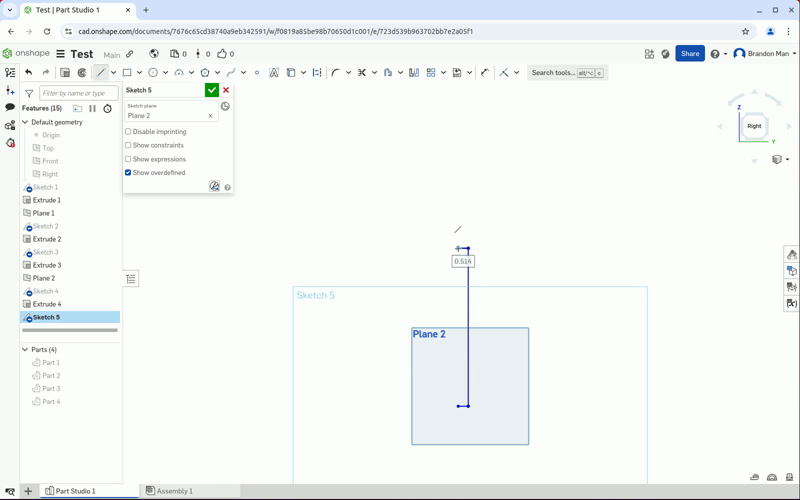
scroll(-6)
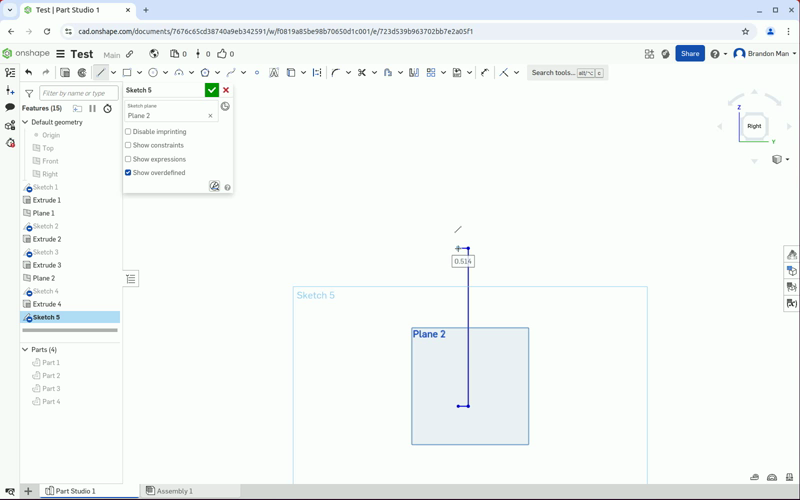
scroll(-6)
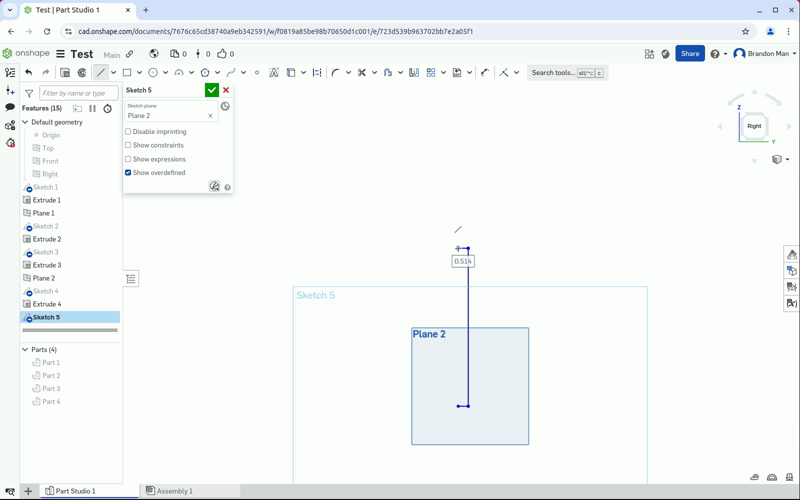
scroll(-6)
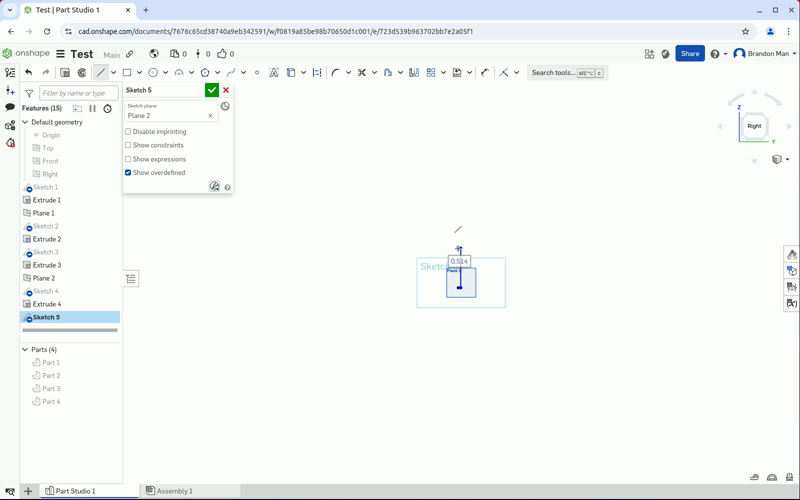
key_up(shift)
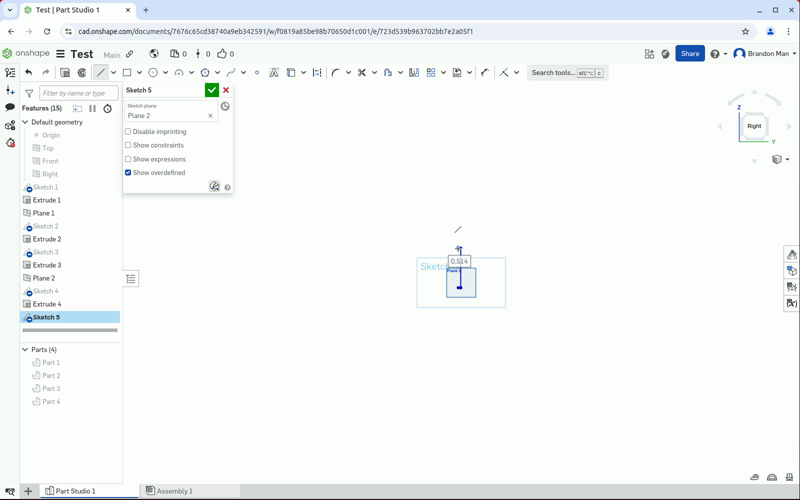
mouse_move(488, 248)
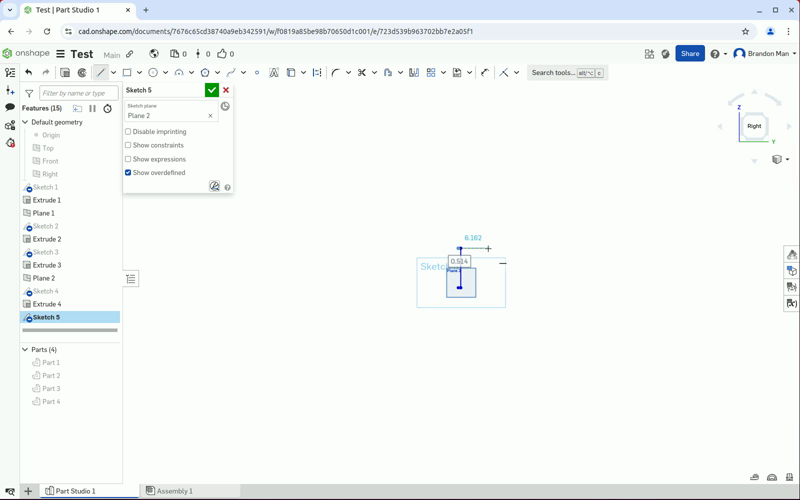
key_down(shift)
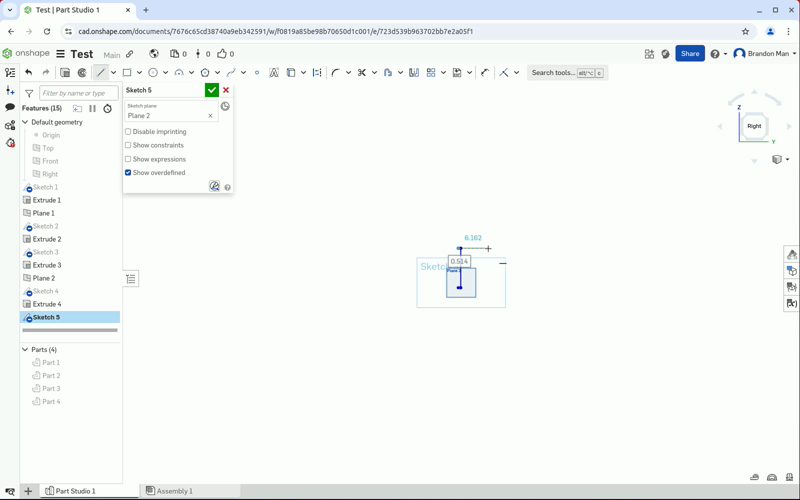
mouse_move(458, 287)
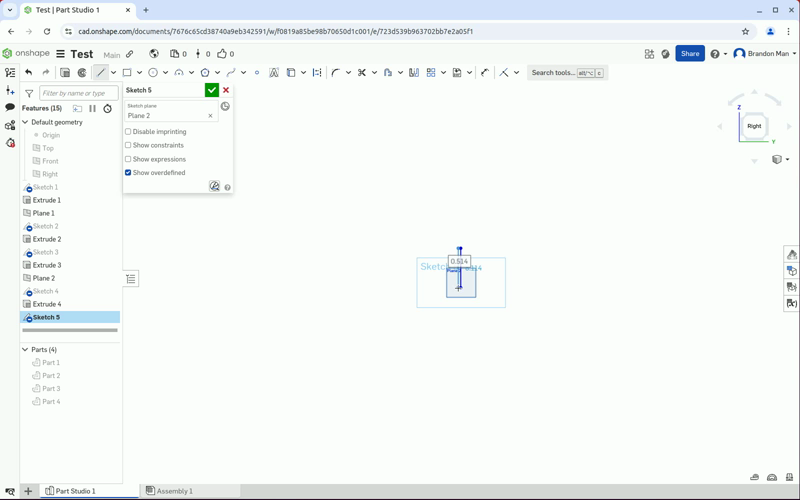
scroll(6)
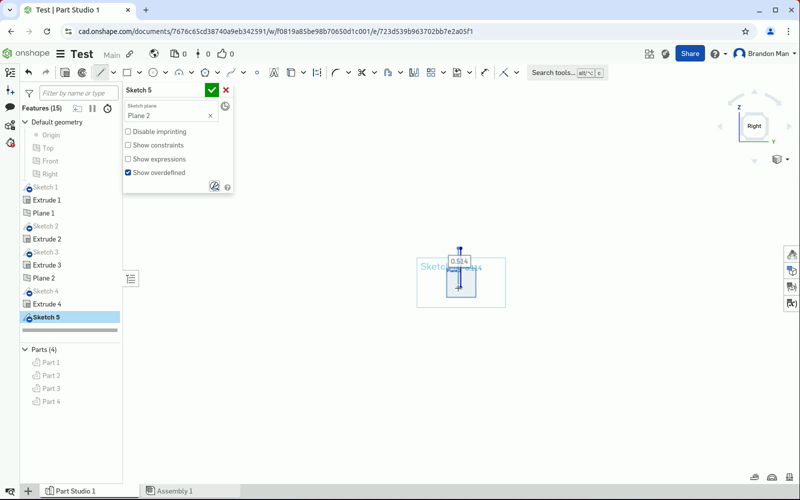
scroll(6)
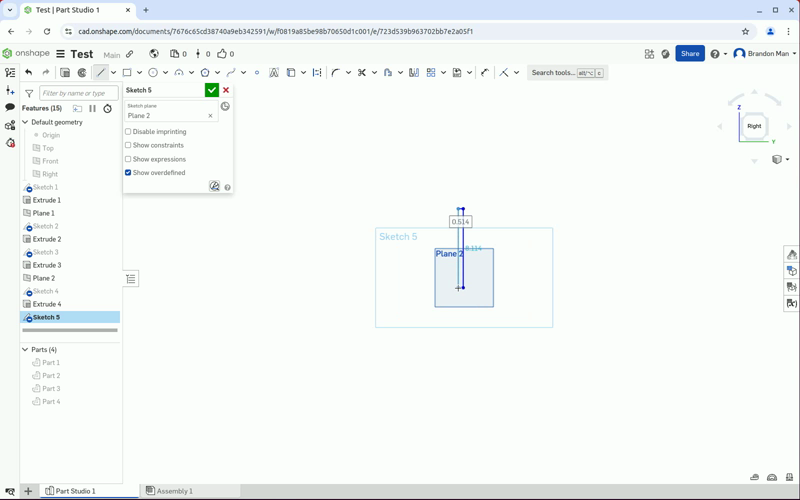
scroll(6)
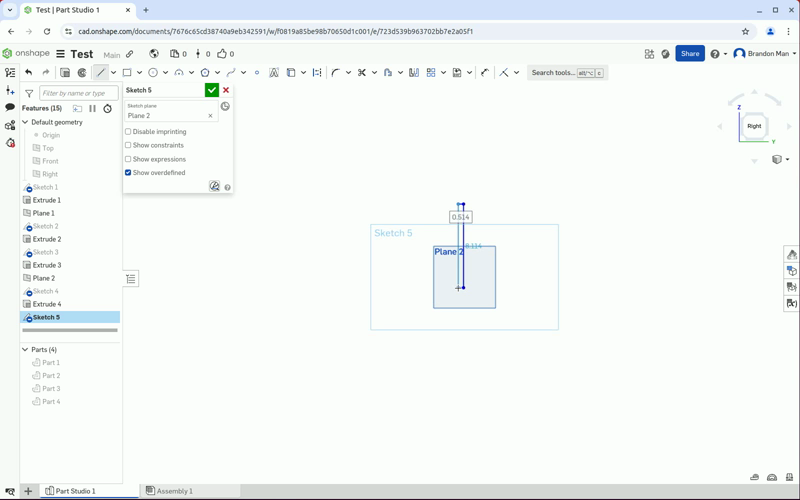
scroll(6)
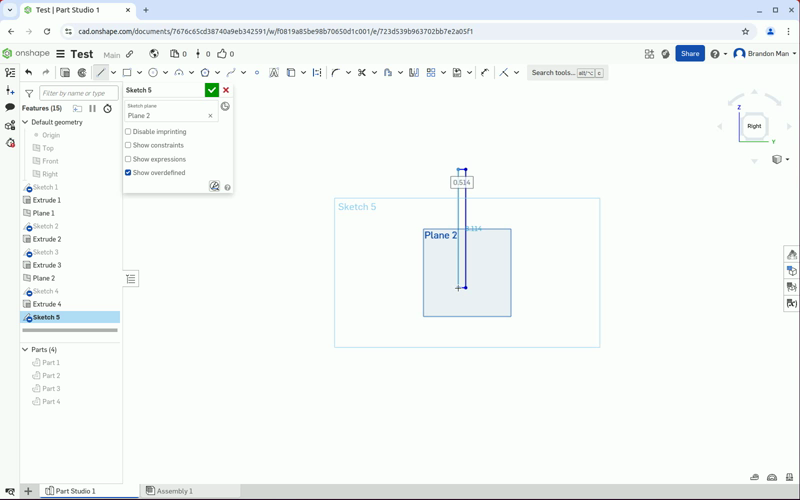
scroll(6)
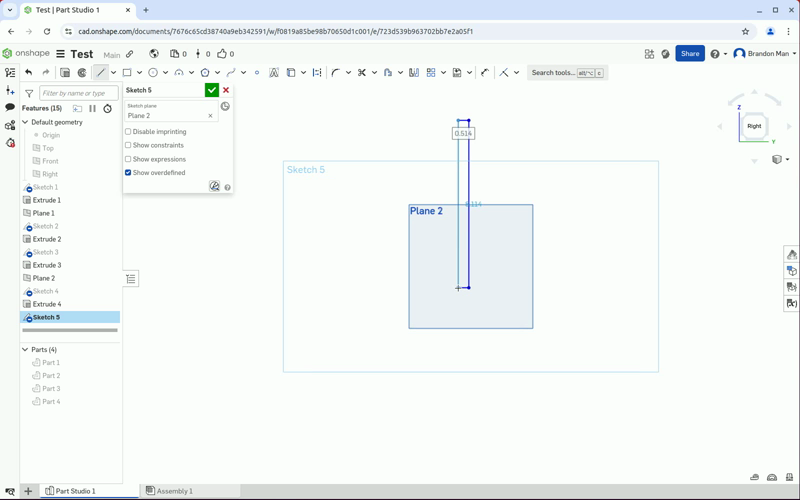
scroll(6)
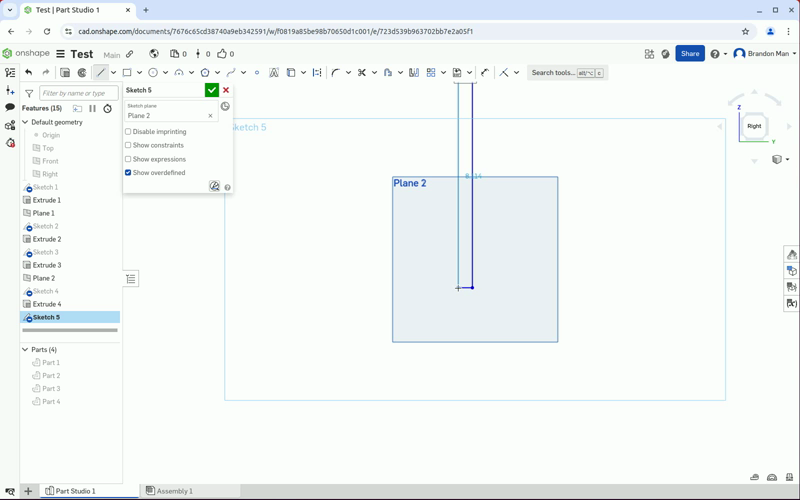
scroll(6)
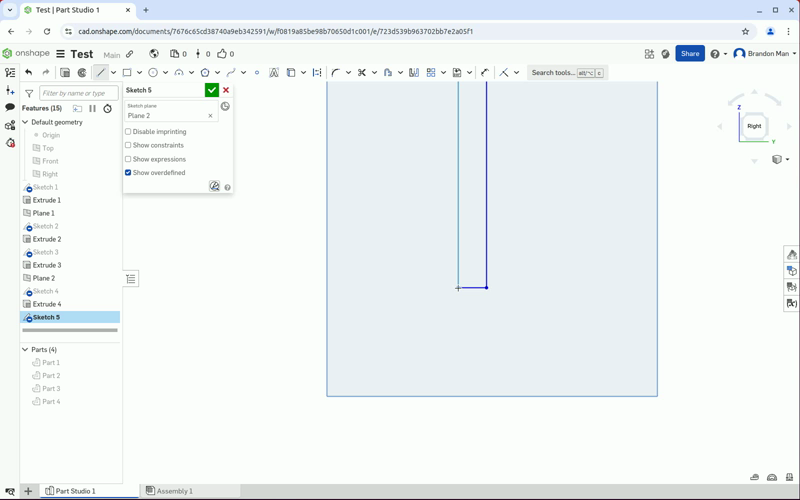
key_up(shift)
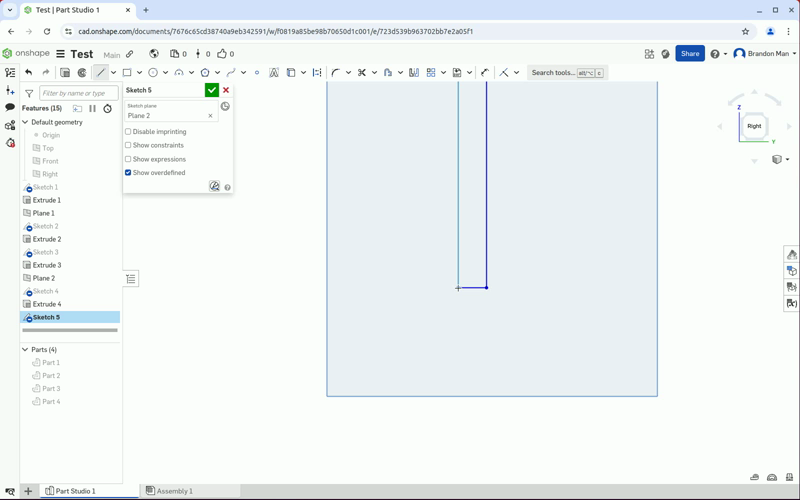
click(458, 287)
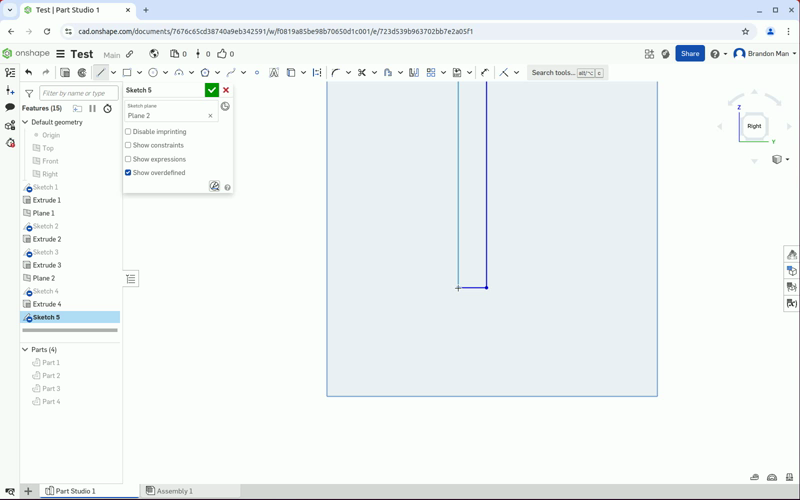
scroll(-6)
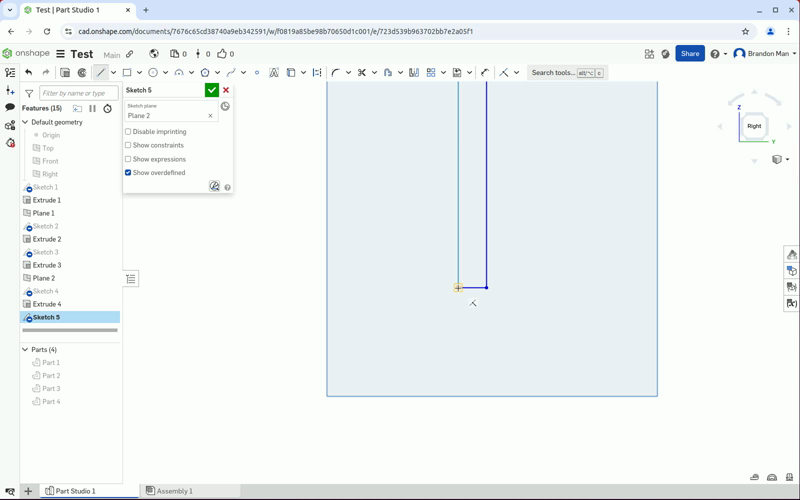
scroll(-6)
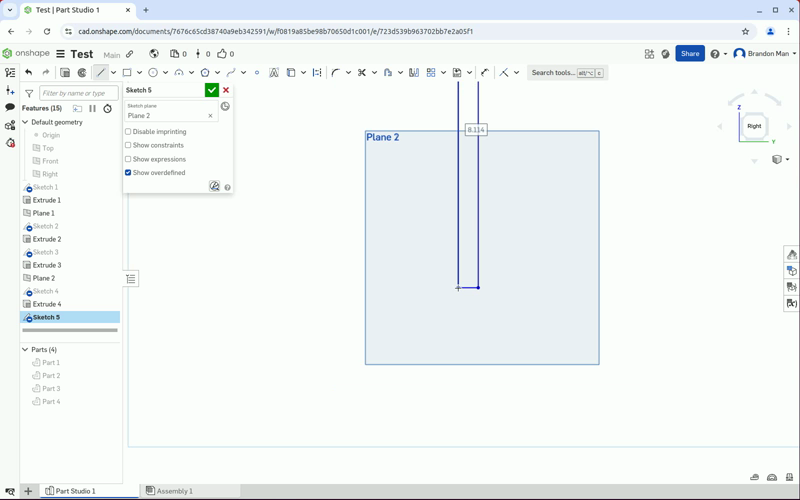
scroll(-6)
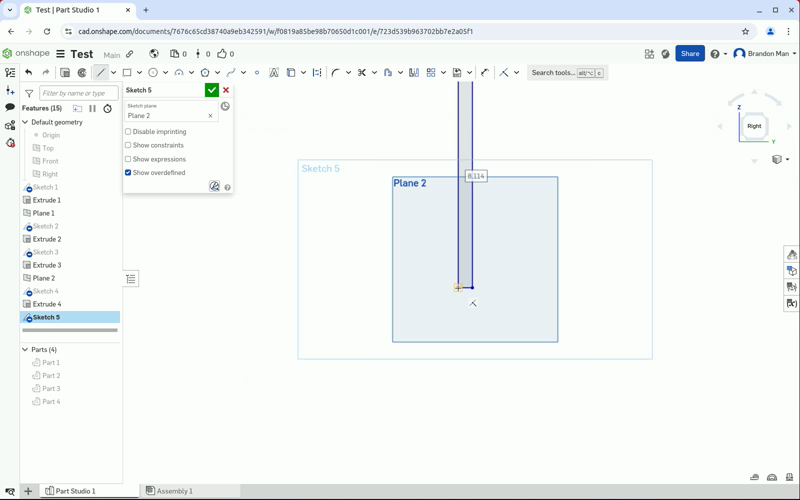
scroll(-6)
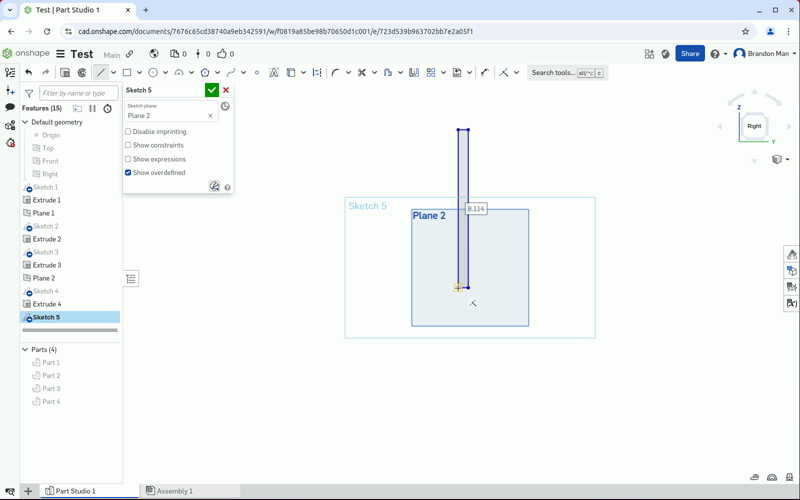
scroll(-6)
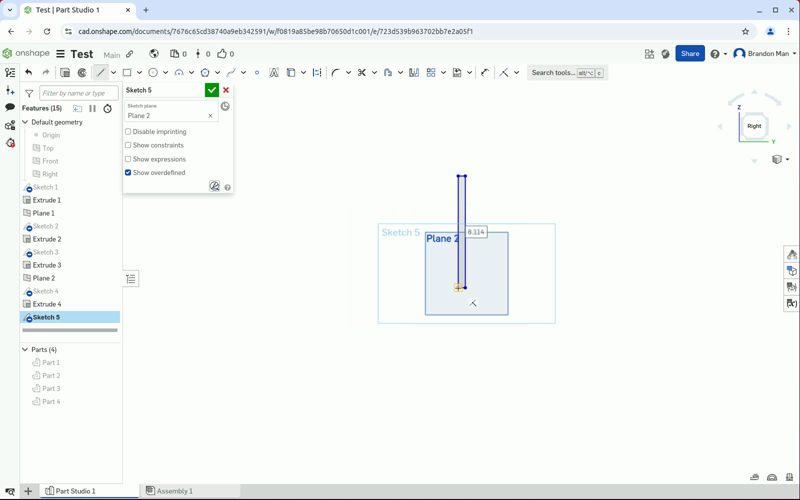
scroll(-6)
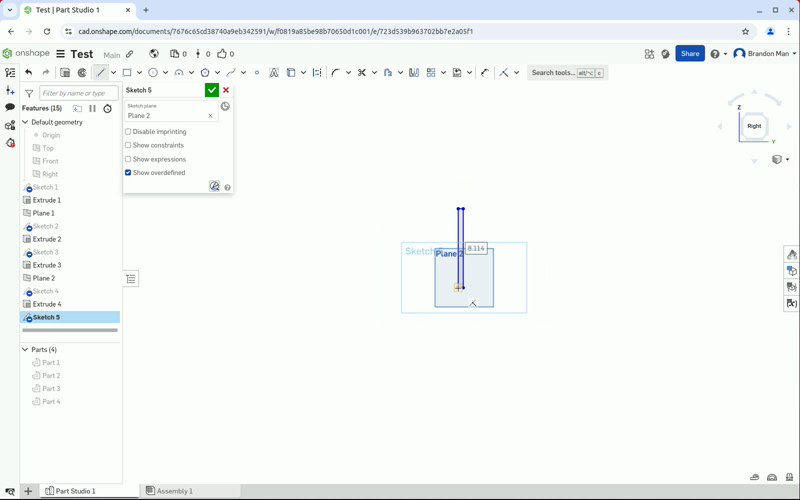
scroll(-6)
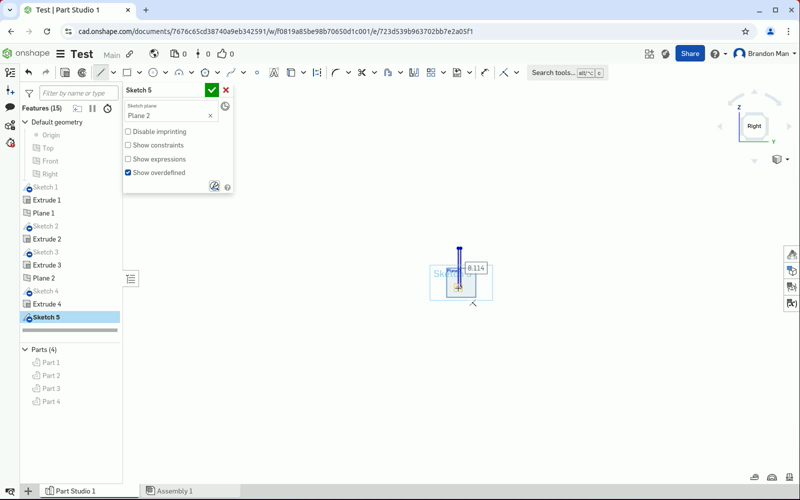
key(esc)
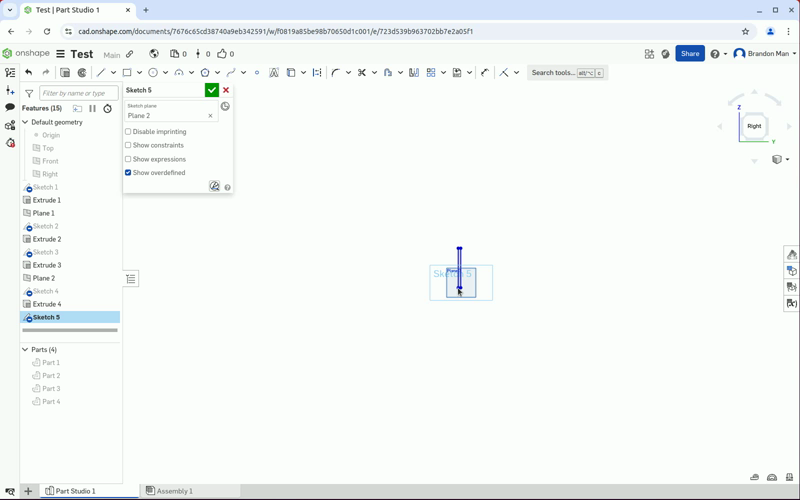
mouse_move(459, 257)
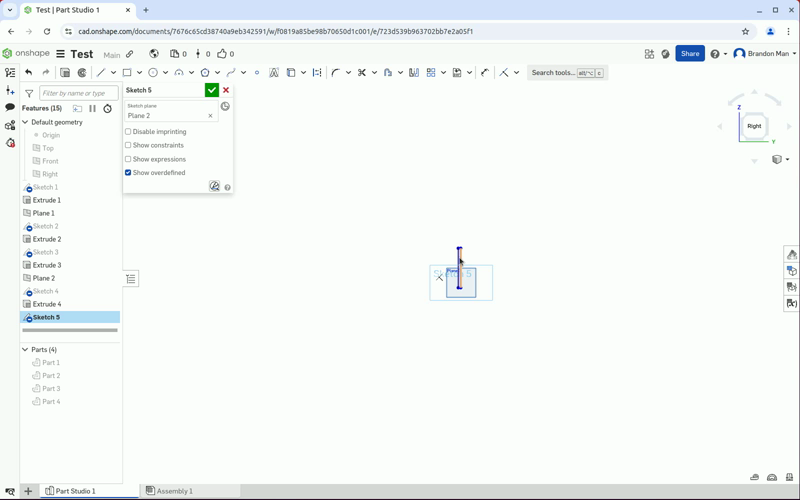
scroll(6)
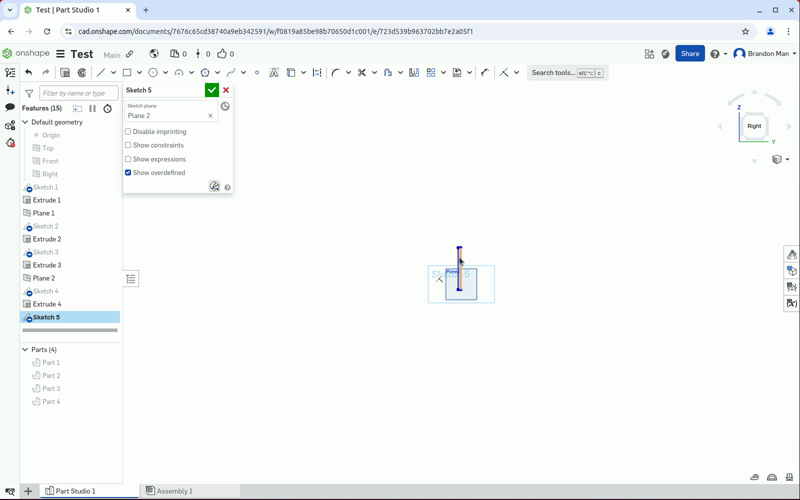
scroll(6)
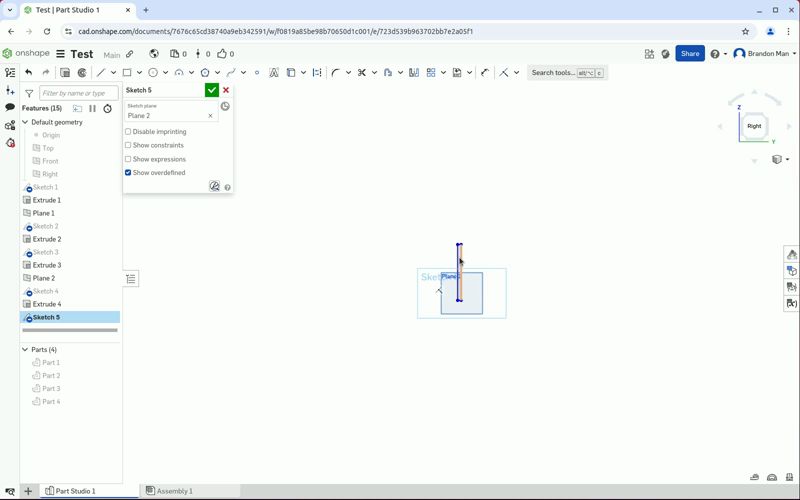
scroll(6)
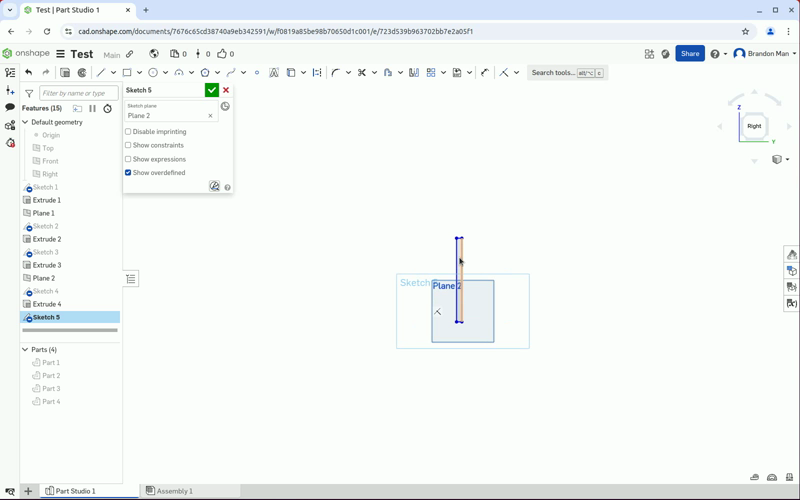
scroll(6)
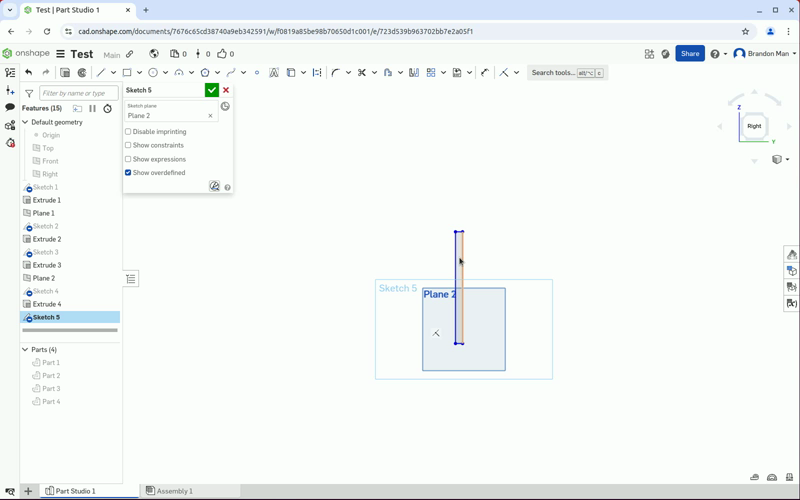
scroll(6)
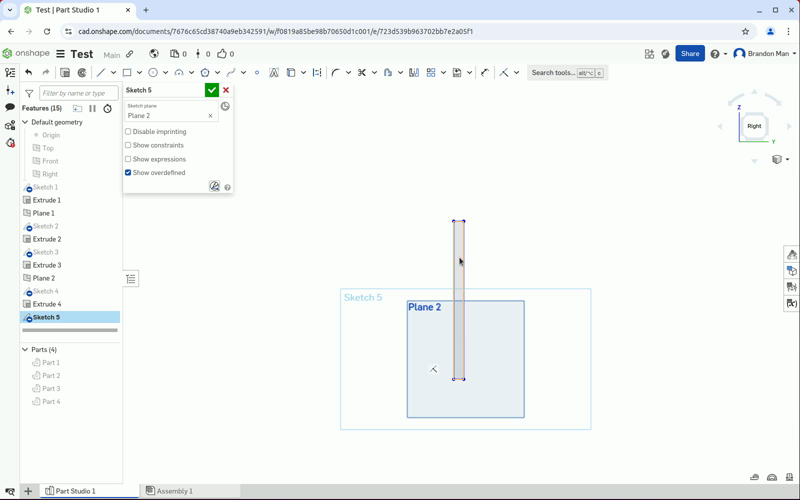
scroll(6)
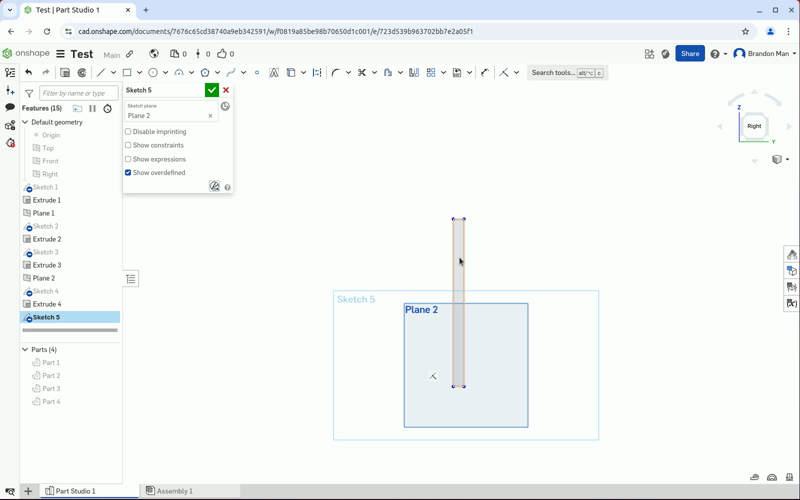
scroll(6)
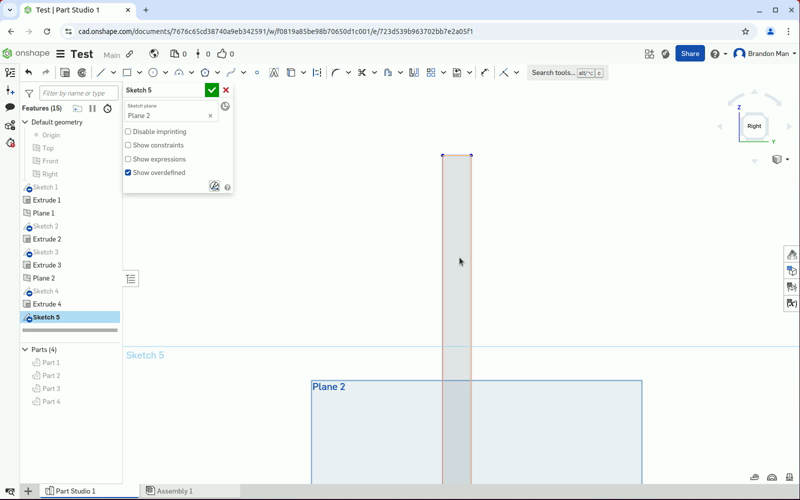
click(459, 257)
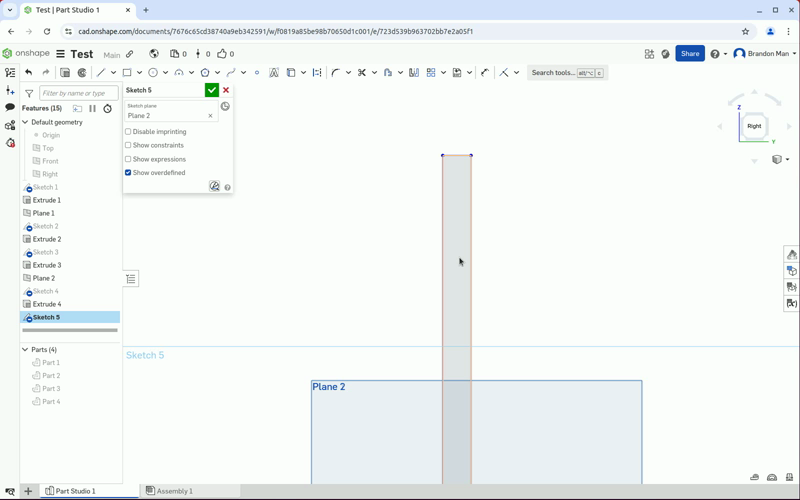
scroll(-6)
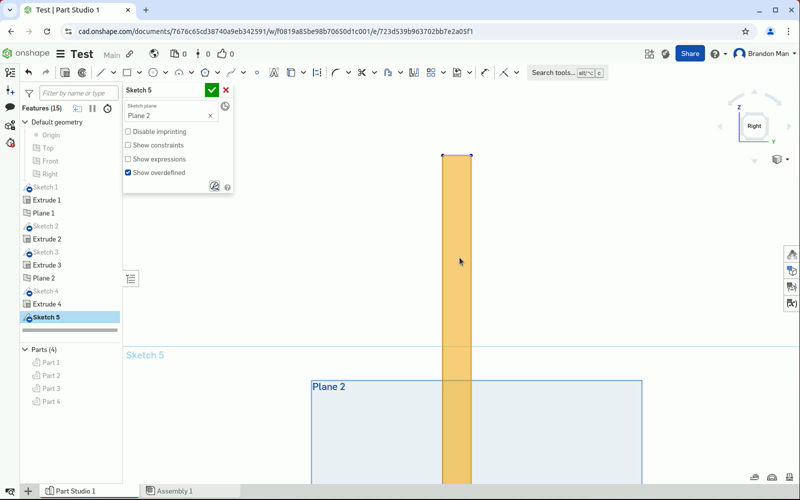
scroll(-6)
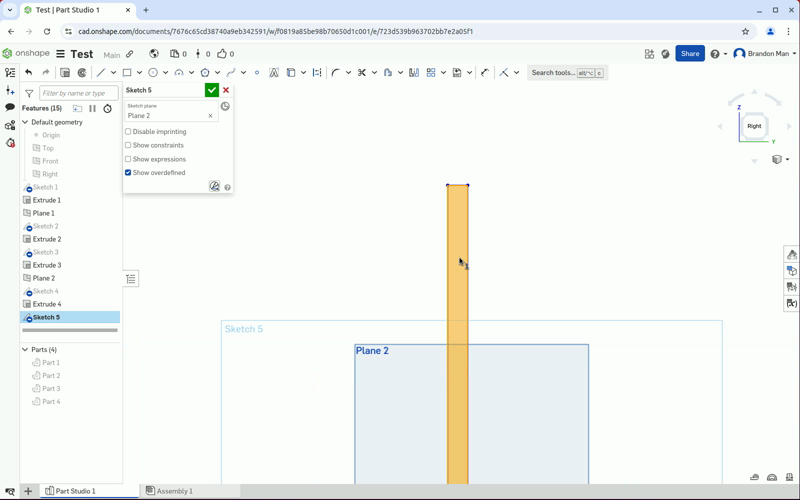
scroll(-6)
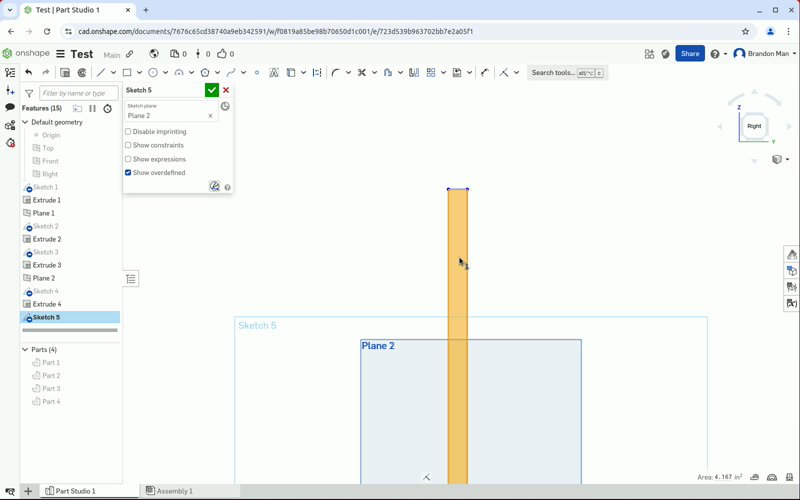
scroll(-6)
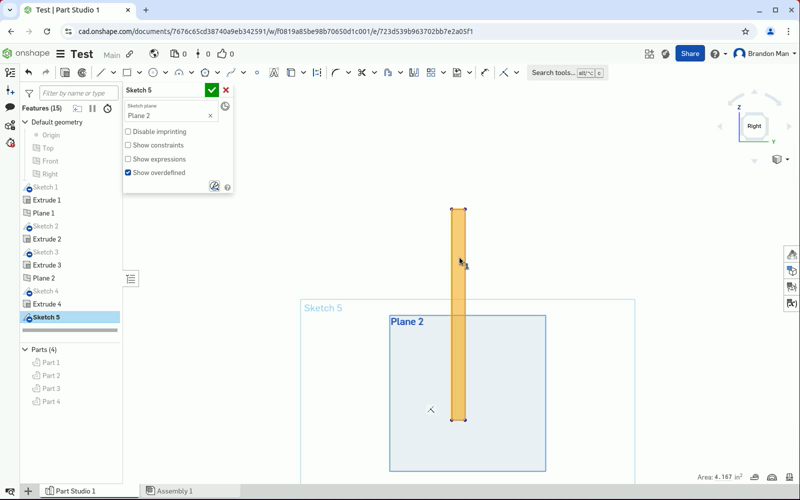
scroll(-6)
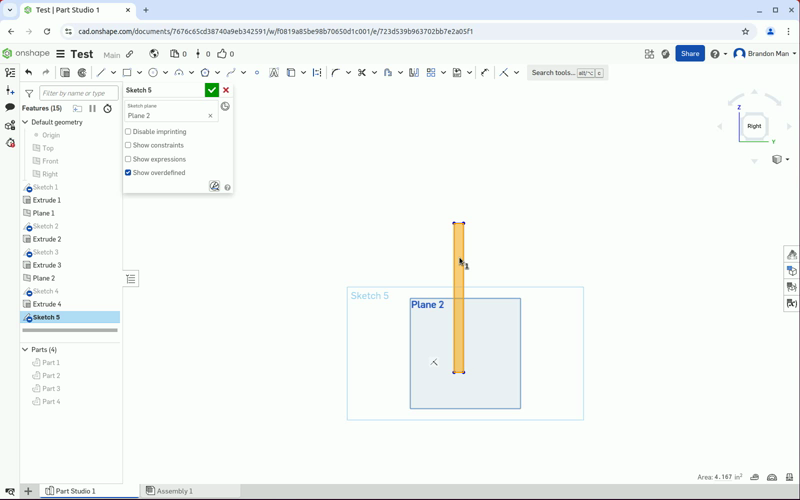
scroll(-6)
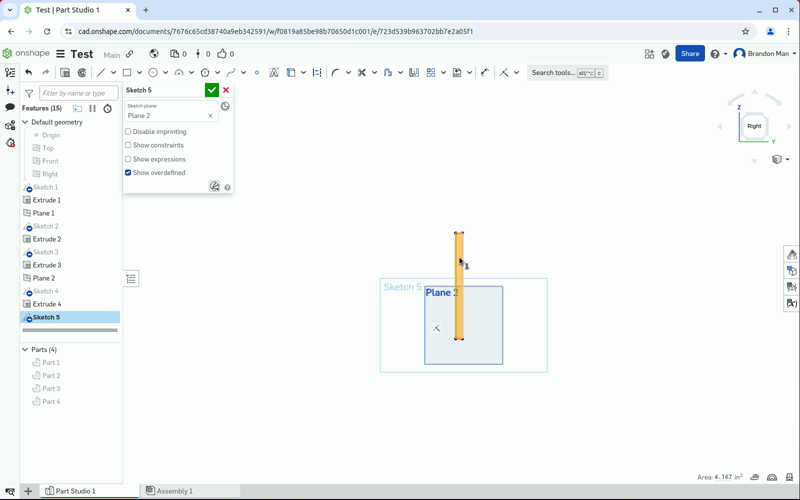
scroll(-6)
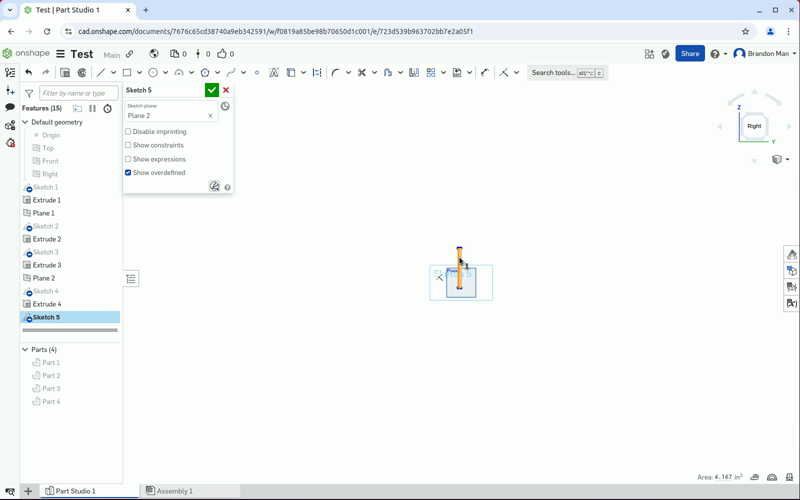
mouse_move(73, 352)
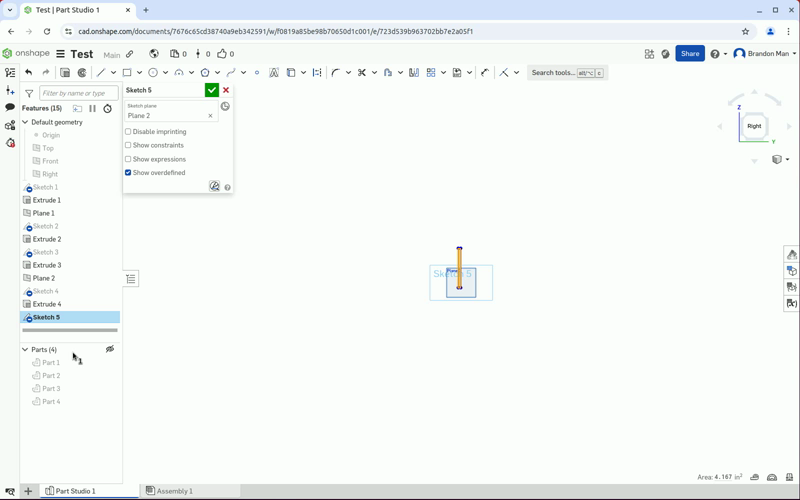
key(shift+y)
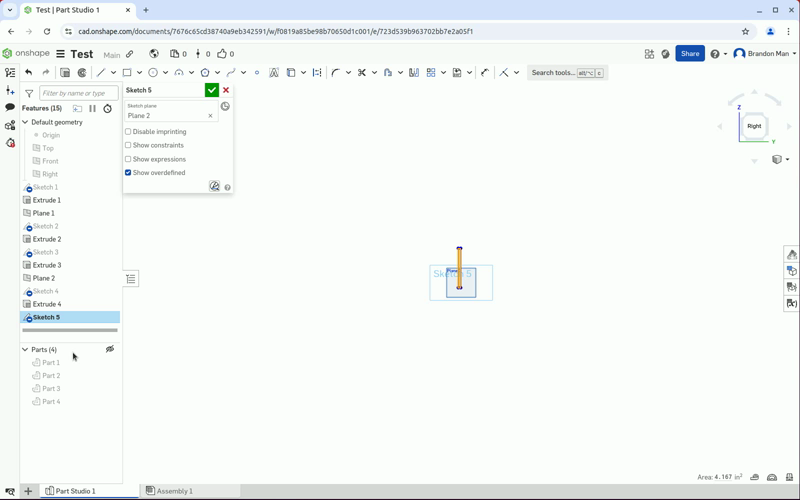
key(shift+e)
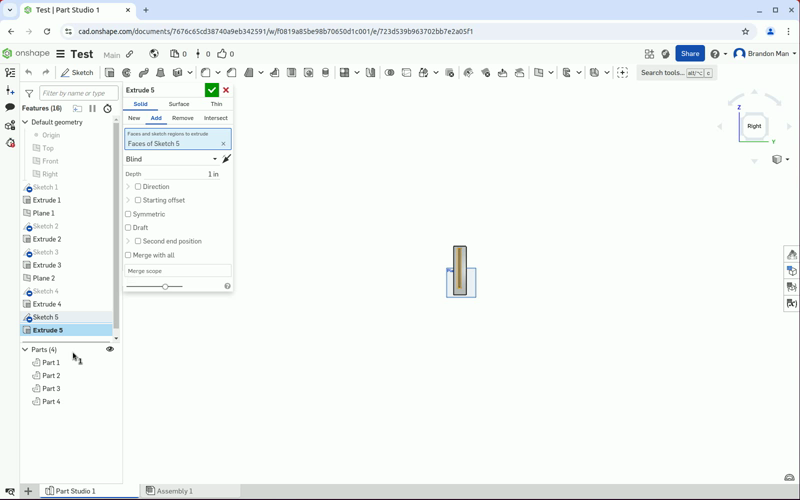
mouse_move(143, 106)
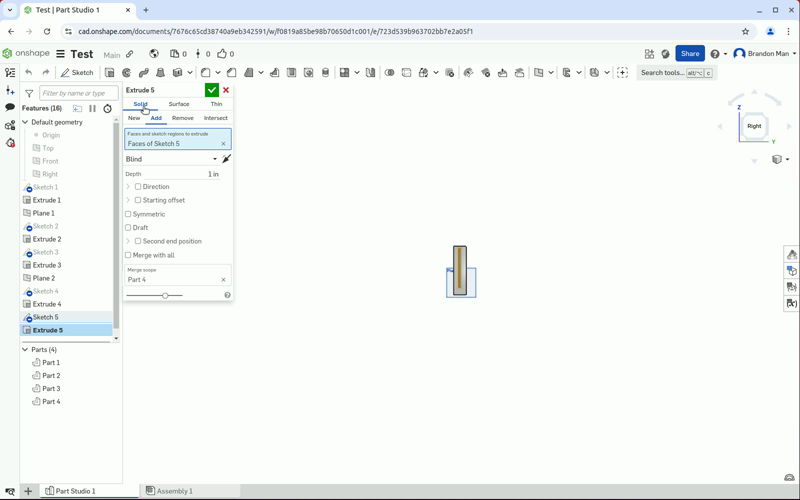
click(143, 106)
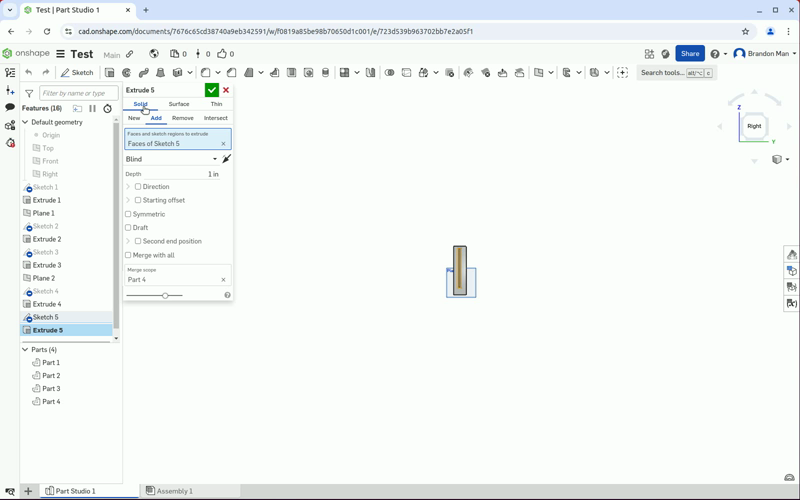
mouse_move(137, 120)
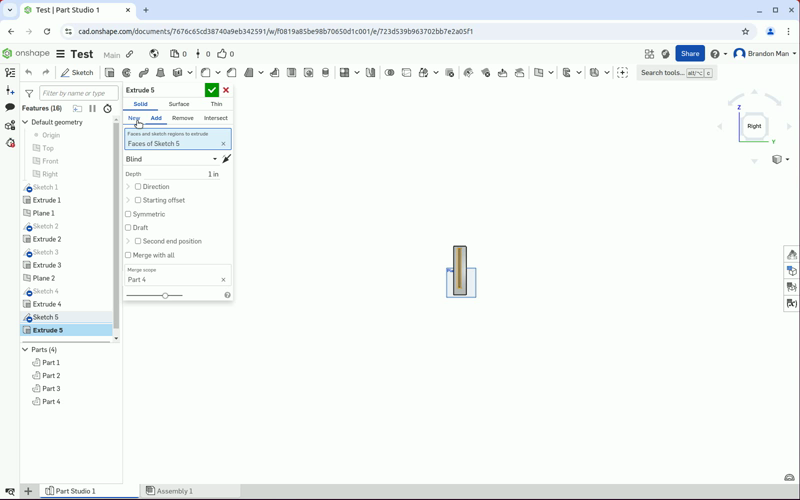
click(137, 120)
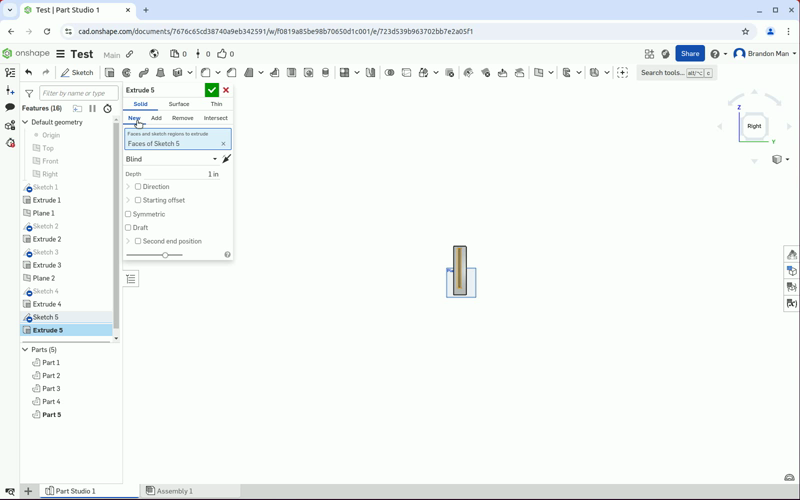
key(tab, 4)
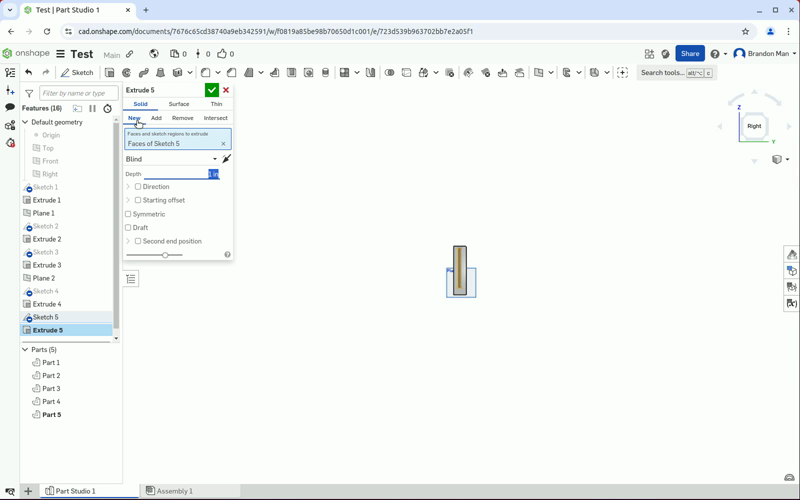
text(2.407)
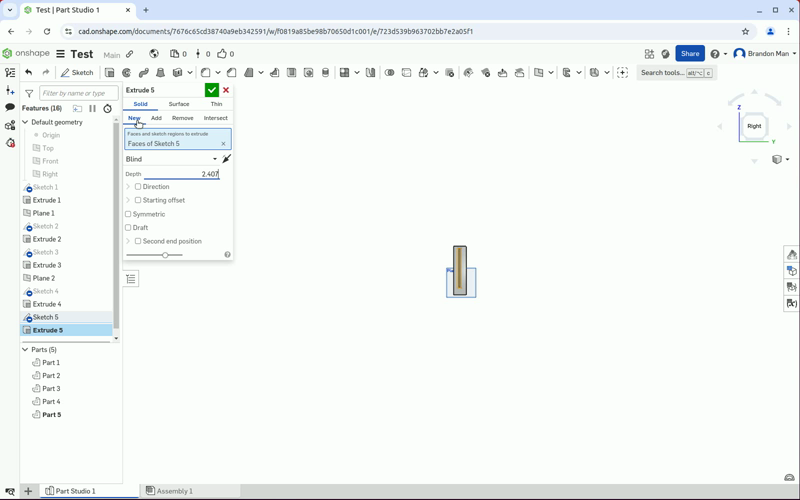
key(enter)
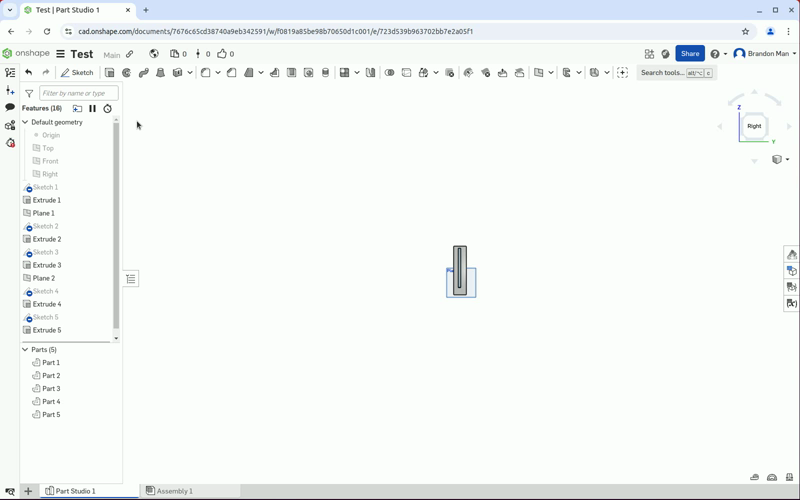
key(shift+h)
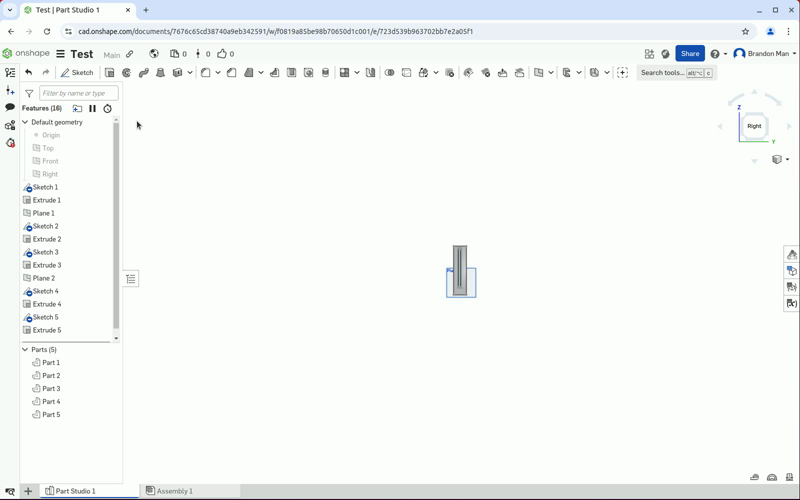
key(shift+h)
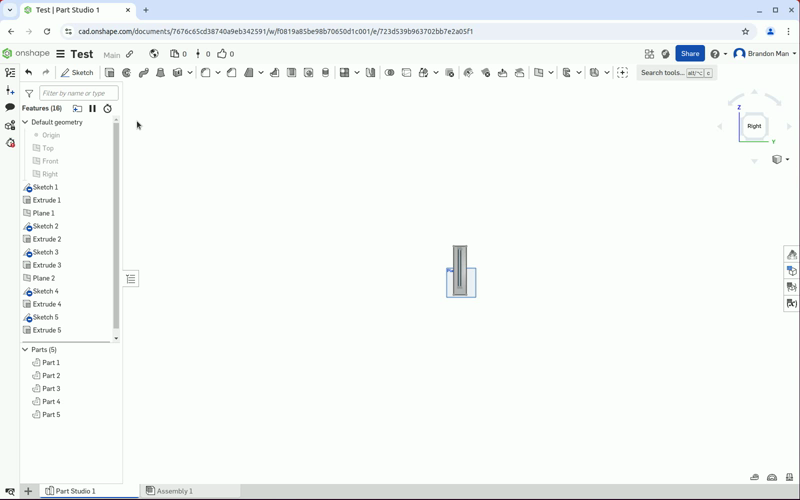
key(shift+7)
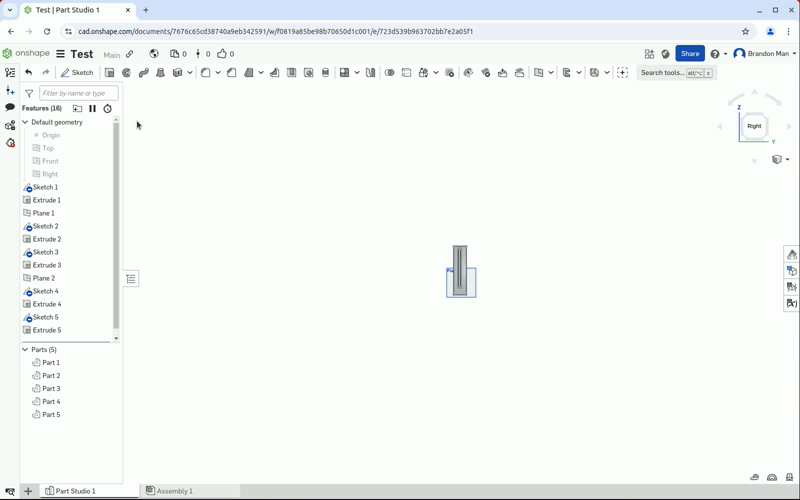
key(right, 2)
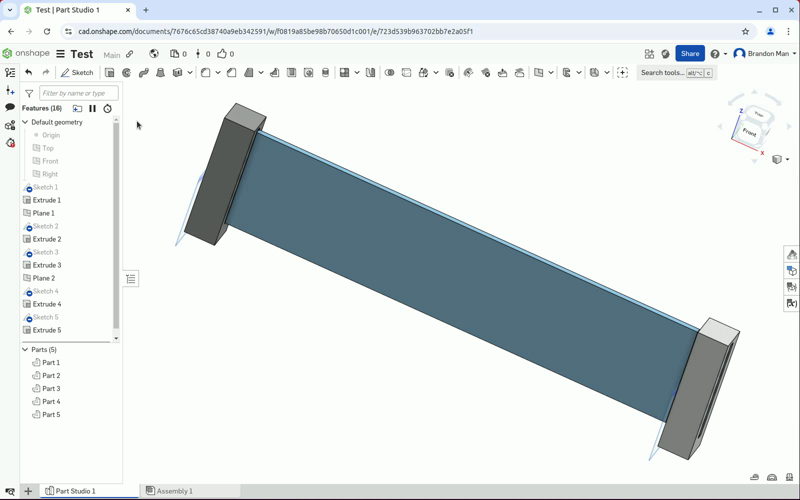
key(down, 2)
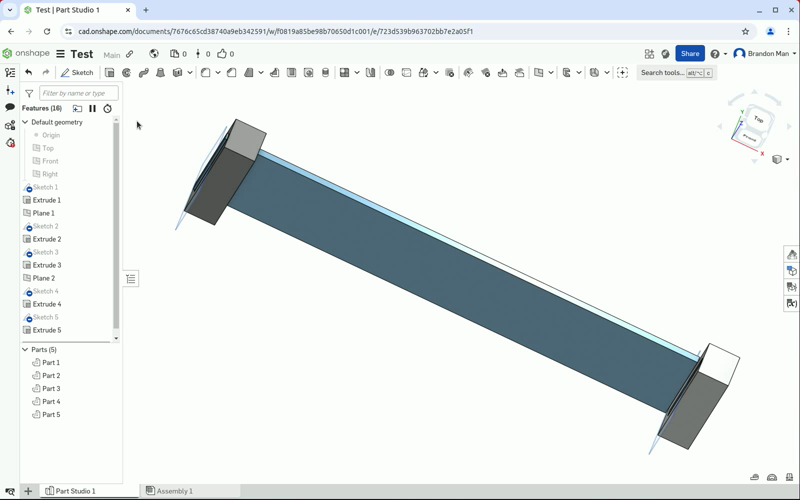
key(up, 2)
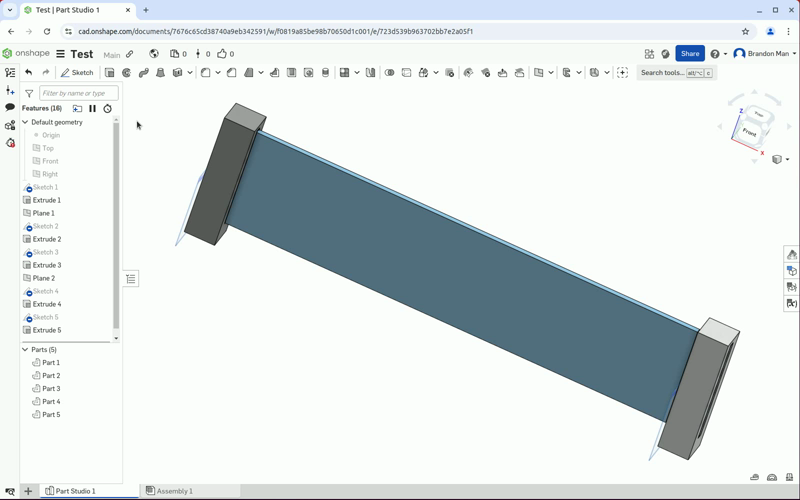
key(left, 2)
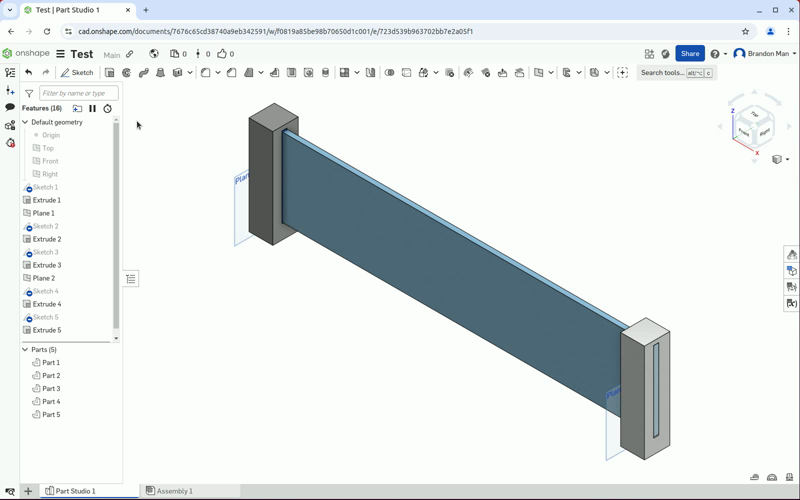
mouse_move(69, 189)
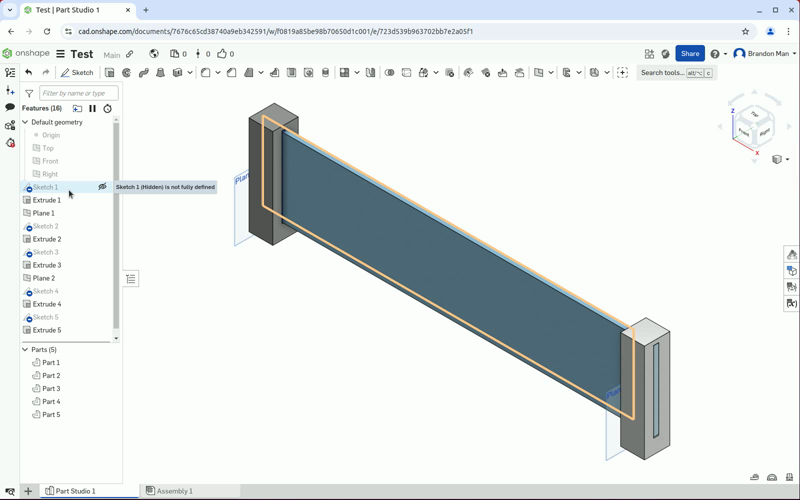
click(69, 189)